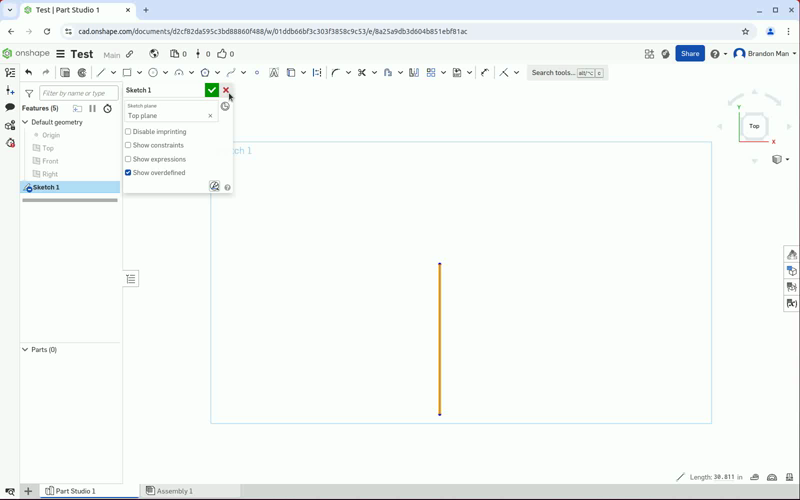
key(shift+h)
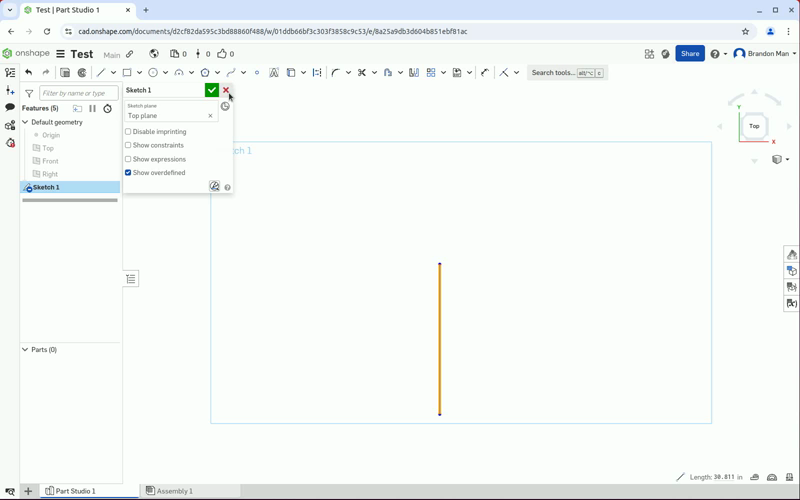
key(shift+s)
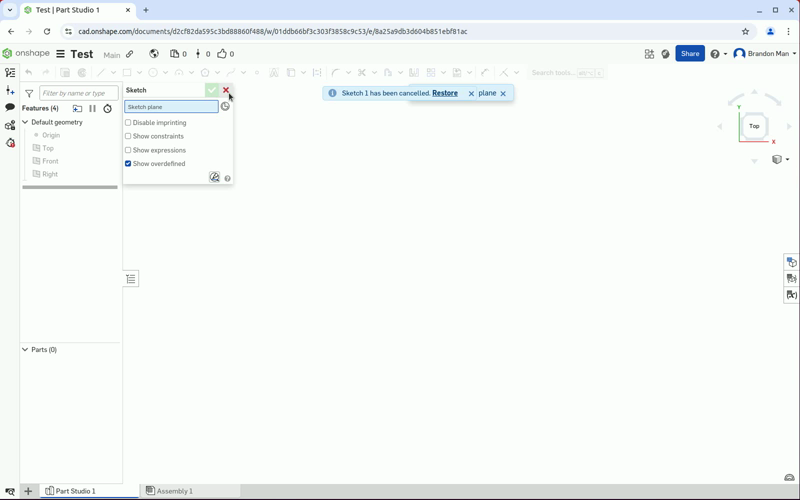
mouse_move(73, 150)
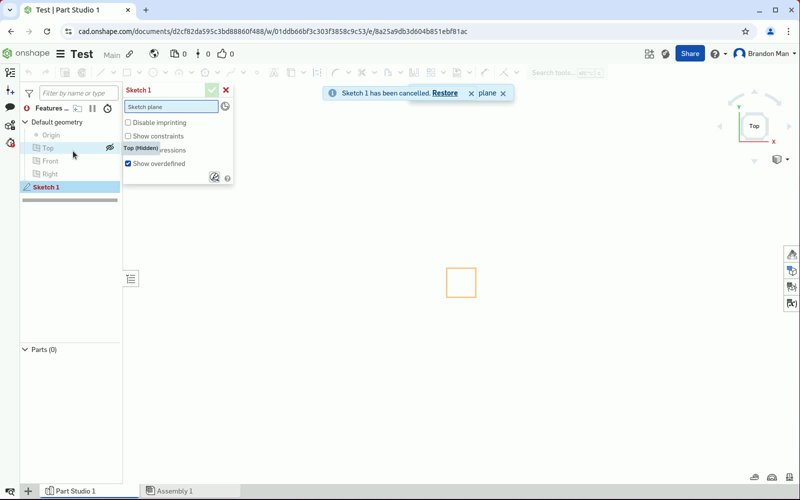
click(73, 150)
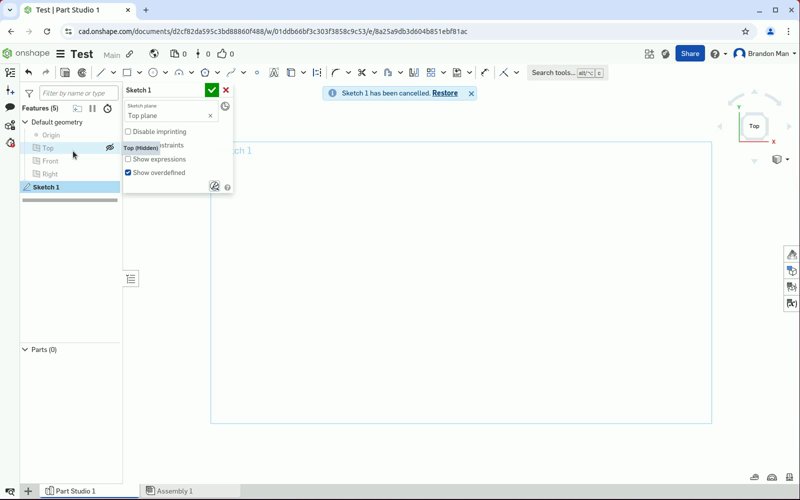
mouse_move(73, 352)
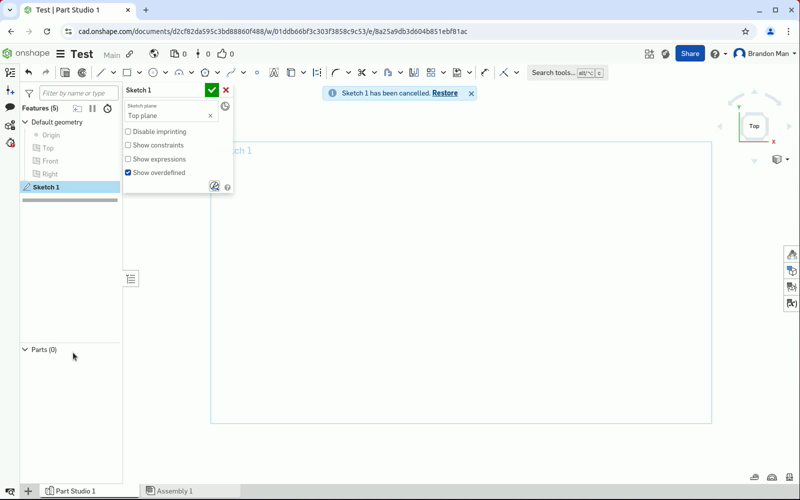
key(y)
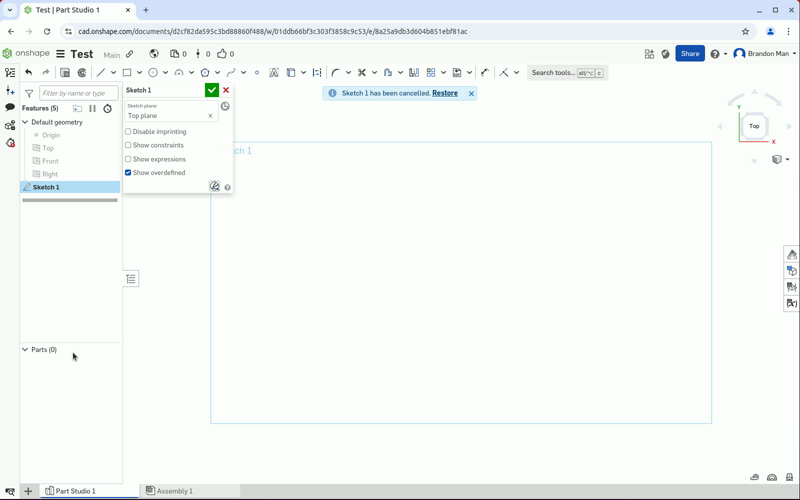
key(c)
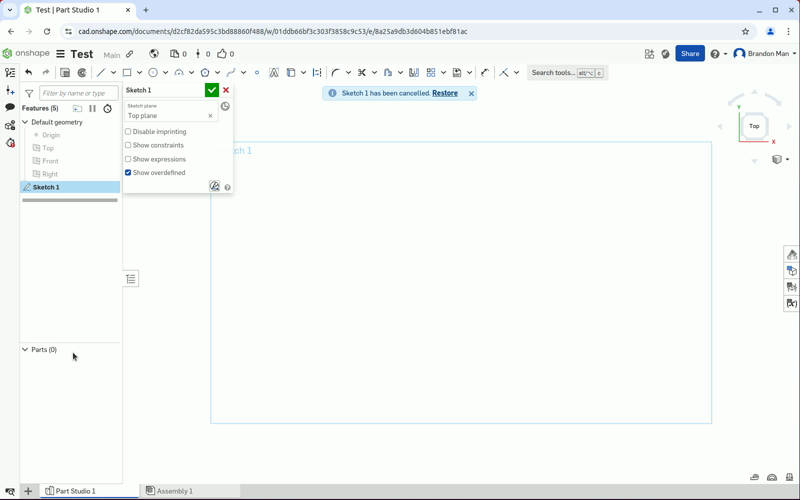
key_down(shift)
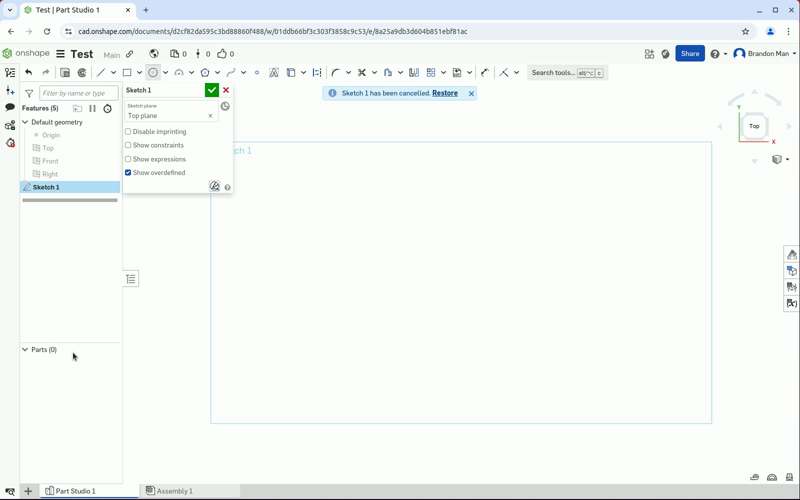
mouse_move(461, 282)
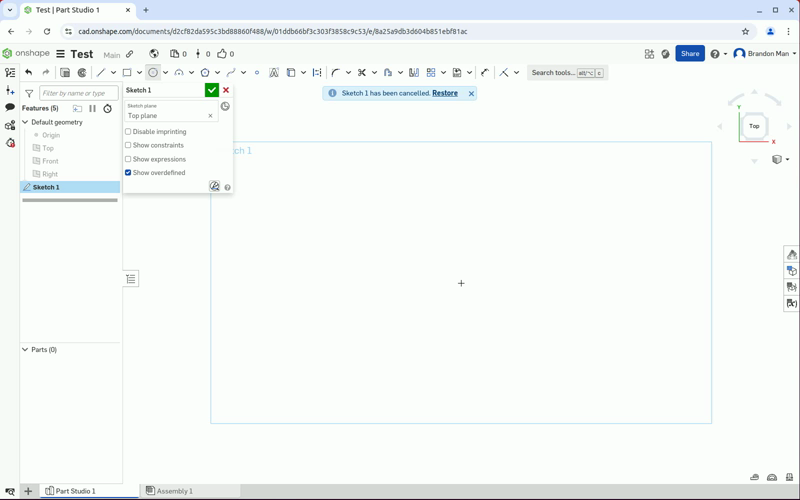
click(461, 282)
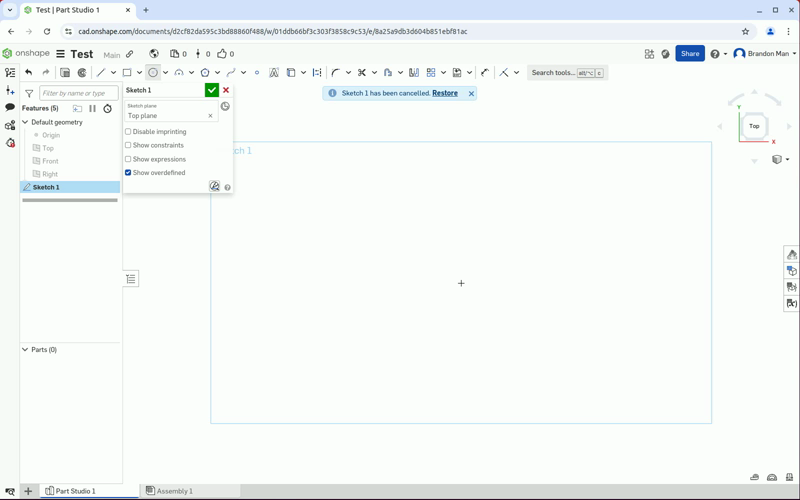
key_up(shift)
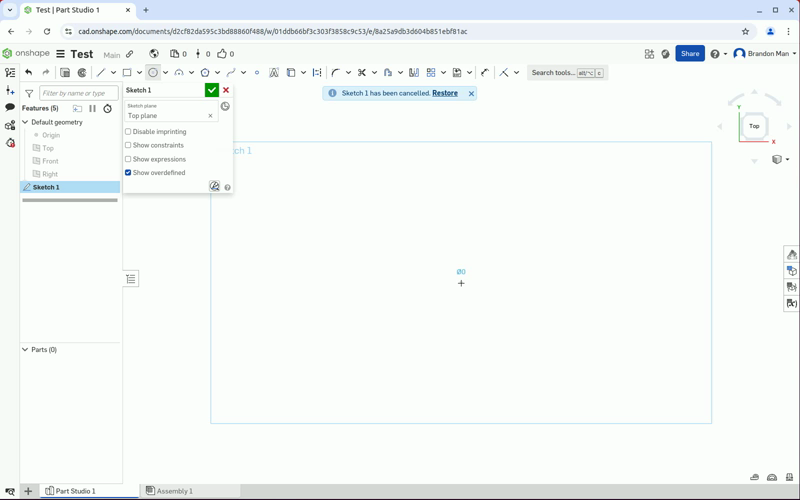
mouse_move(574, 282)
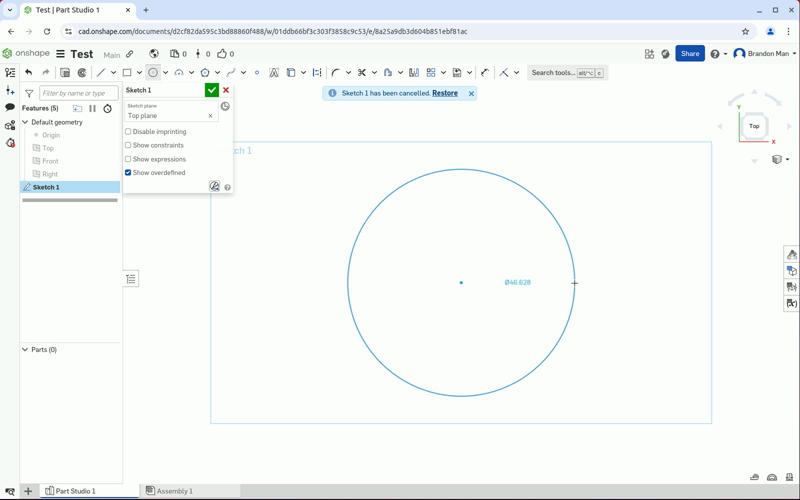
click(574, 282)
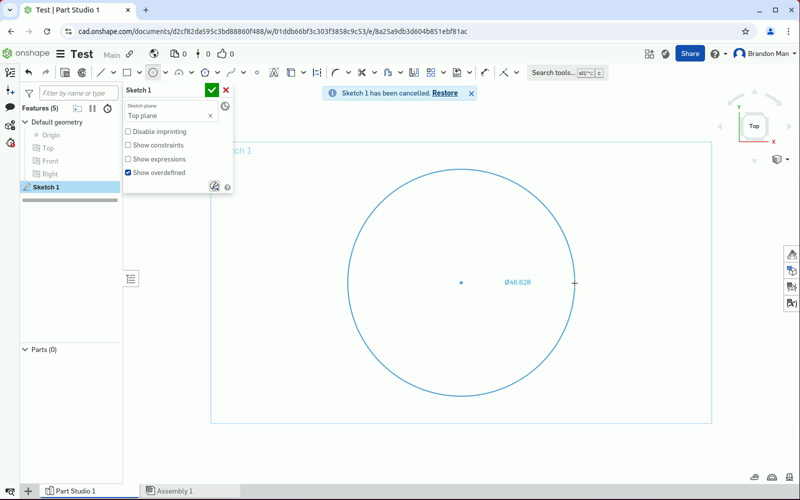
key(esc)
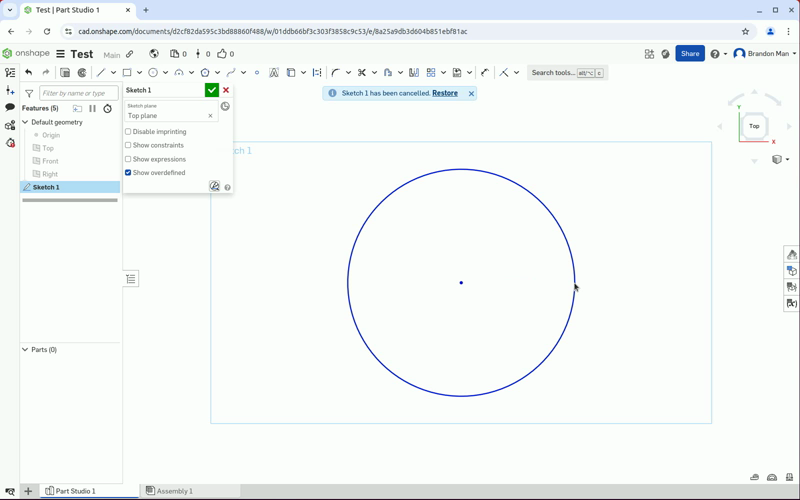
key(a)
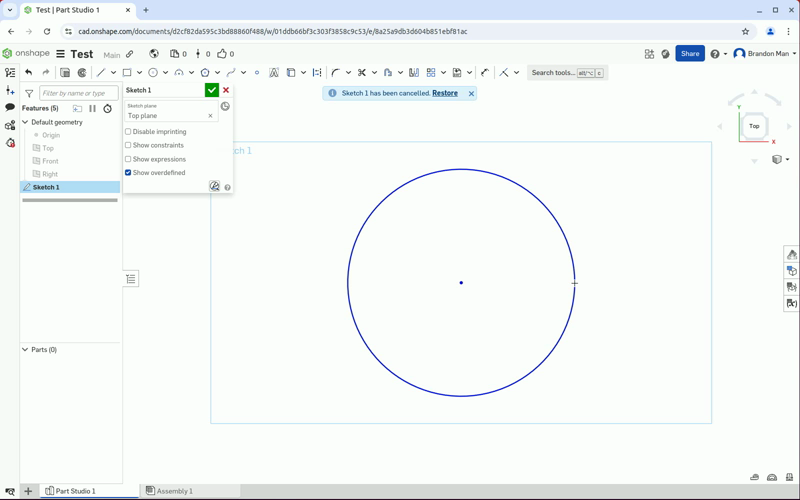
key_down(shift)
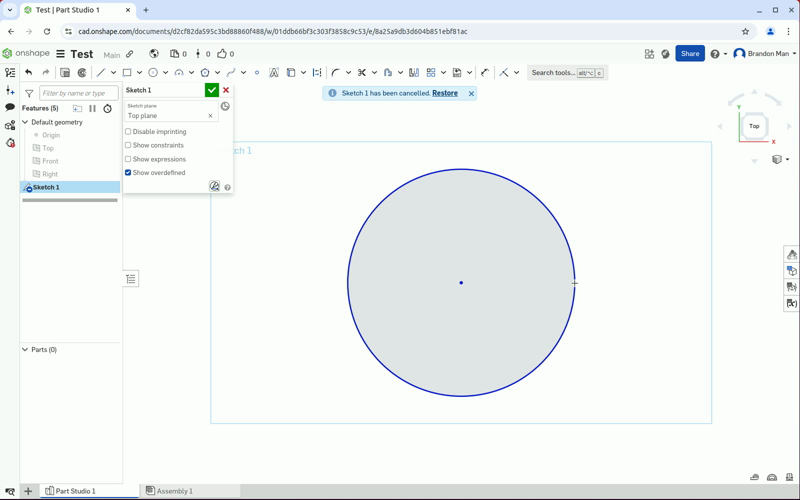
mouse_move(383, 315)
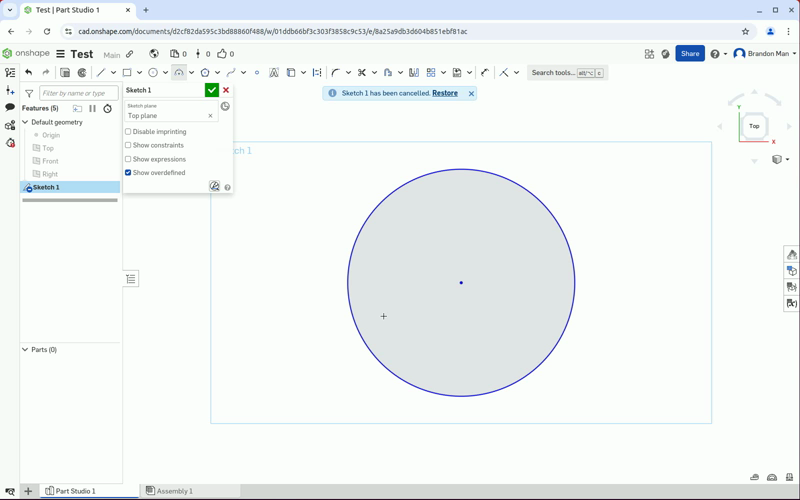
click(383, 315)
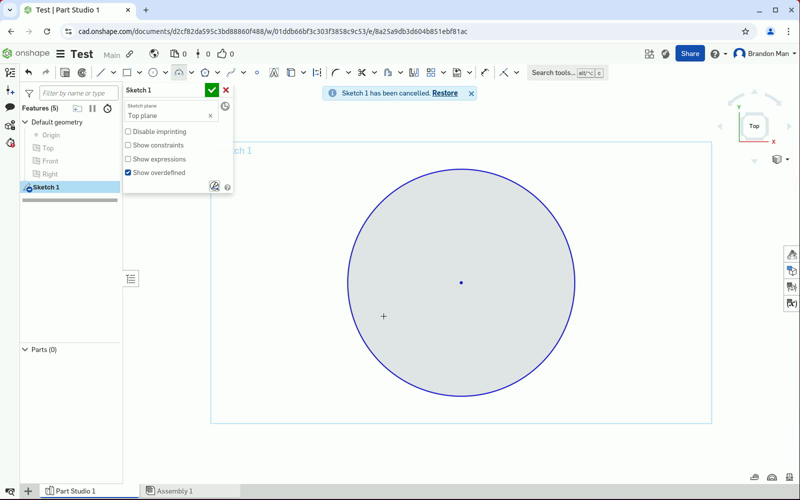
key_up(shift)
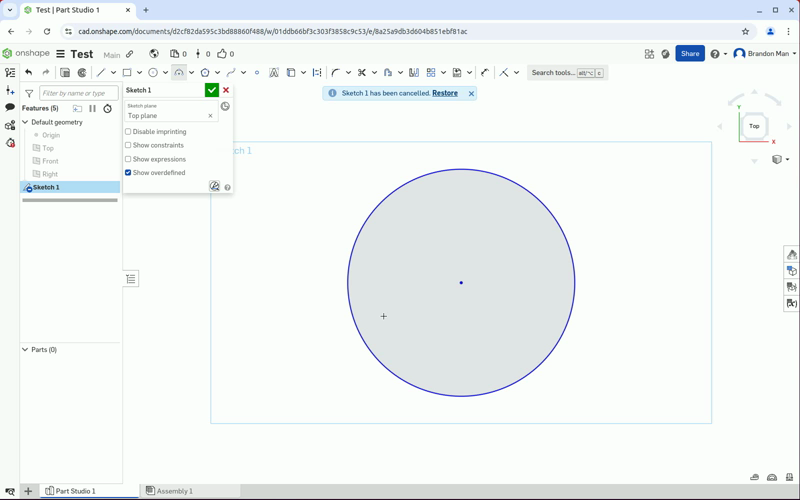
key_down(shift)
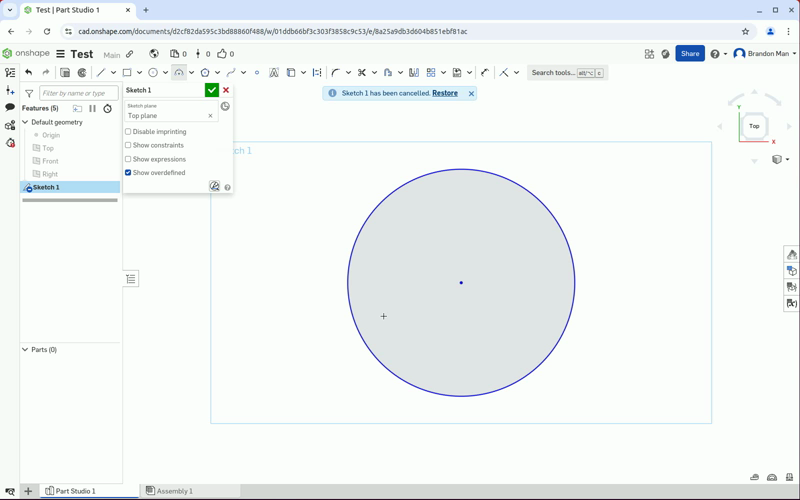
mouse_move(383, 249)
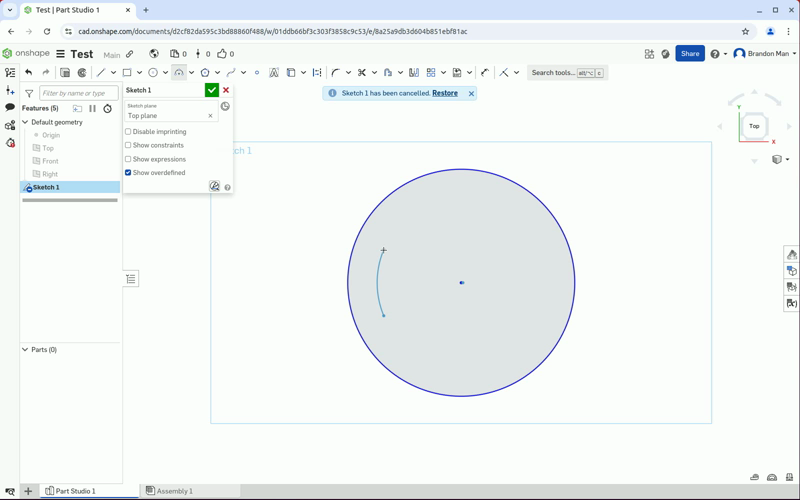
click(383, 249)
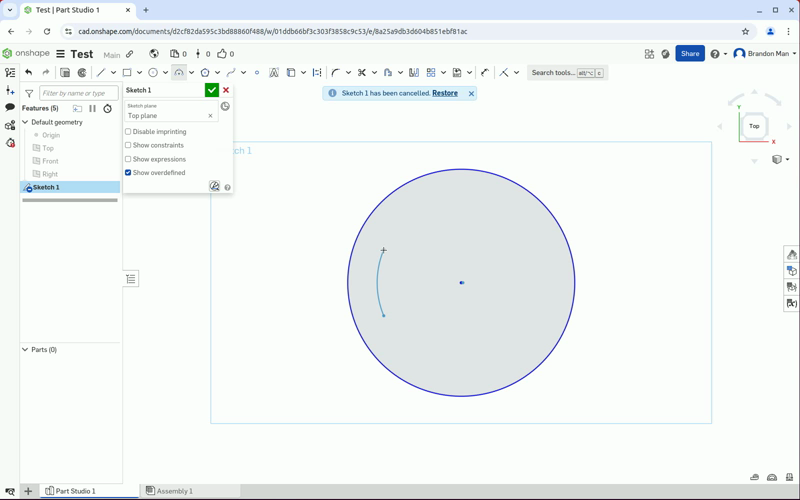
mouse_move(376, 282)
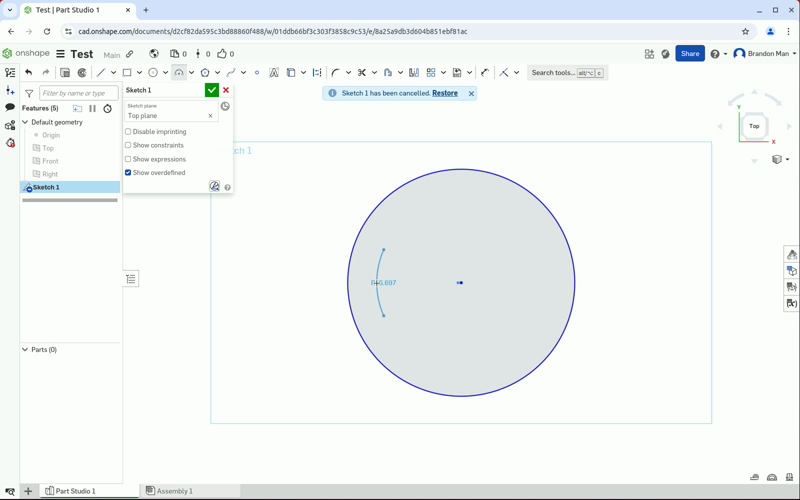
click(376, 282)
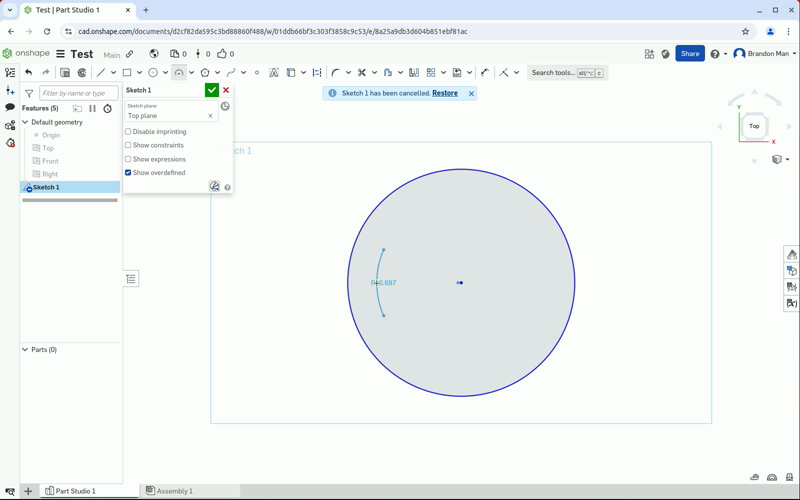
key_up(shift)
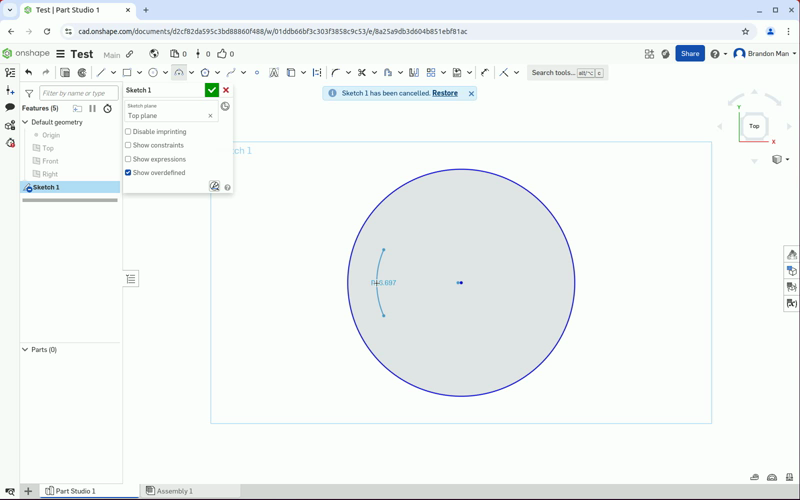
mouse_move(383, 249)
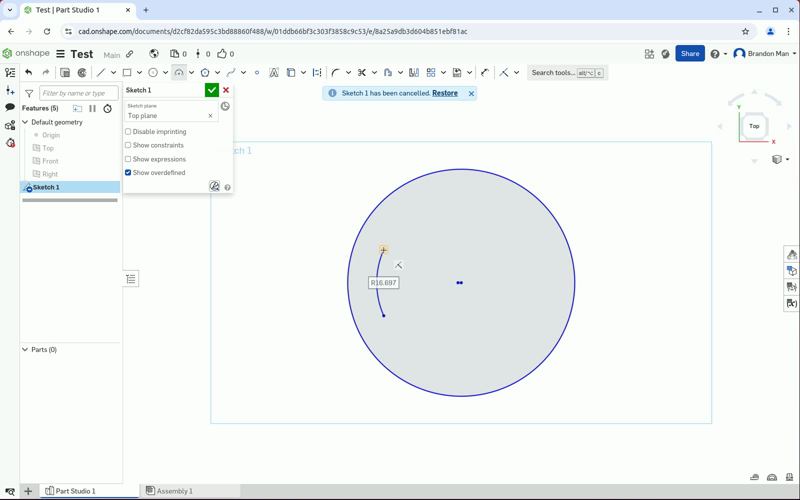
click(383, 249)
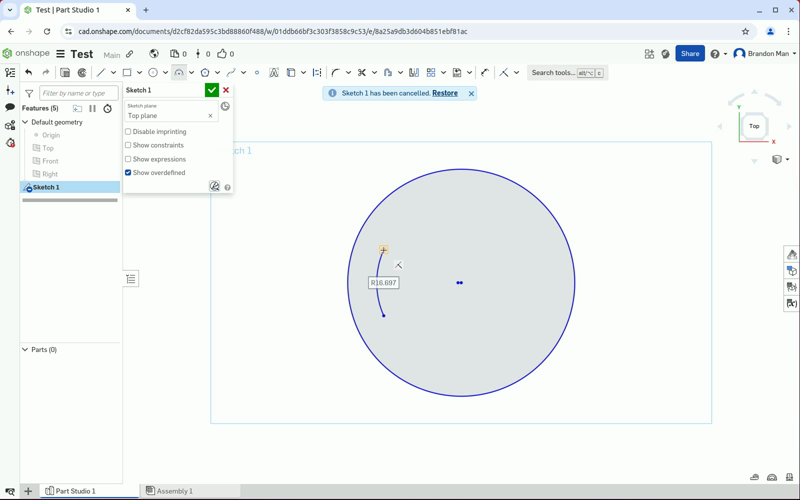
key_down(shift)
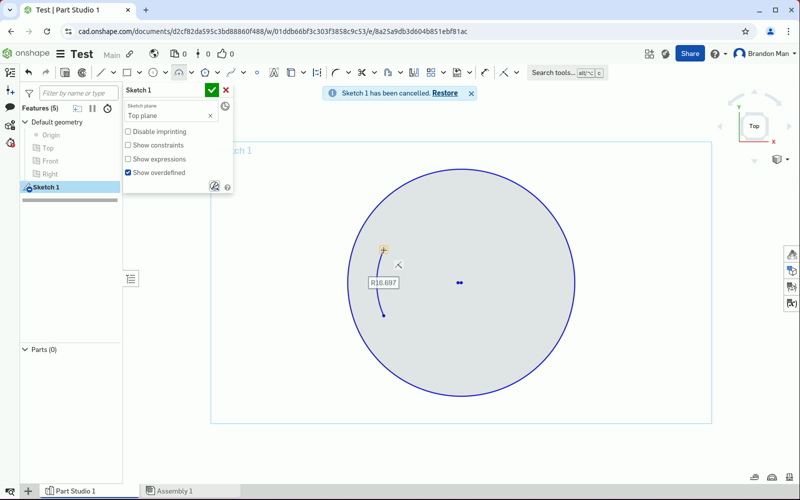
mouse_move(392, 233)
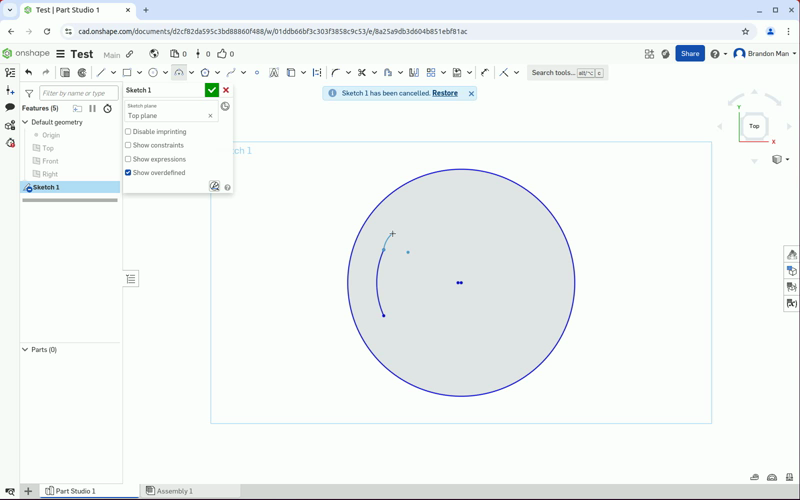
click(392, 233)
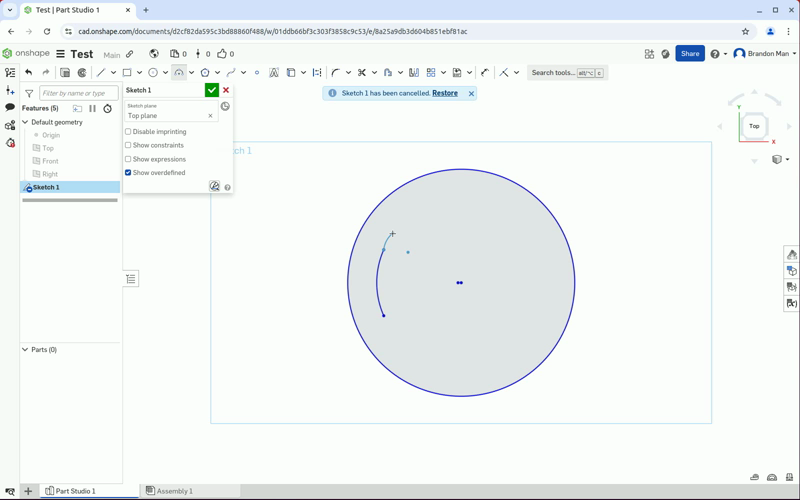
mouse_move(379, 236)
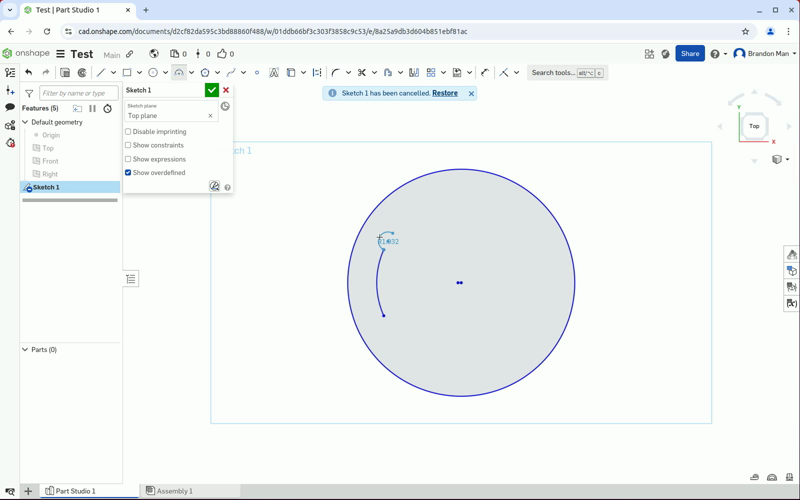
click(379, 236)
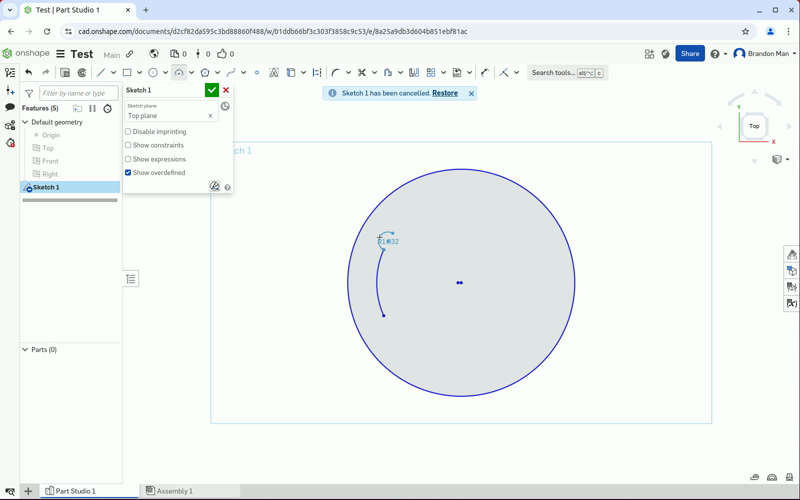
key_up(shift)
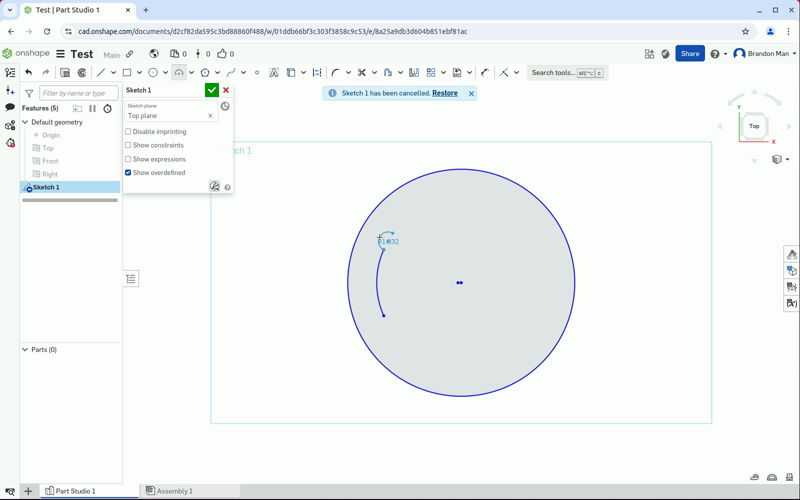
mouse_move(392, 233)
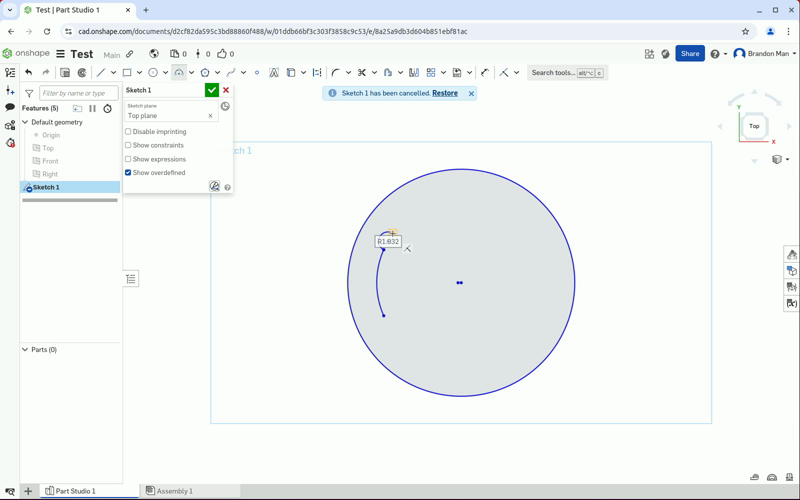
click(392, 233)
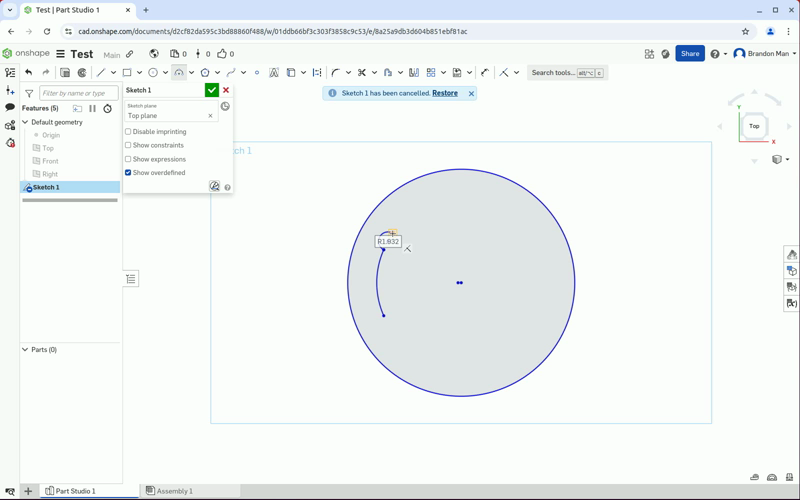
key_down(shift)
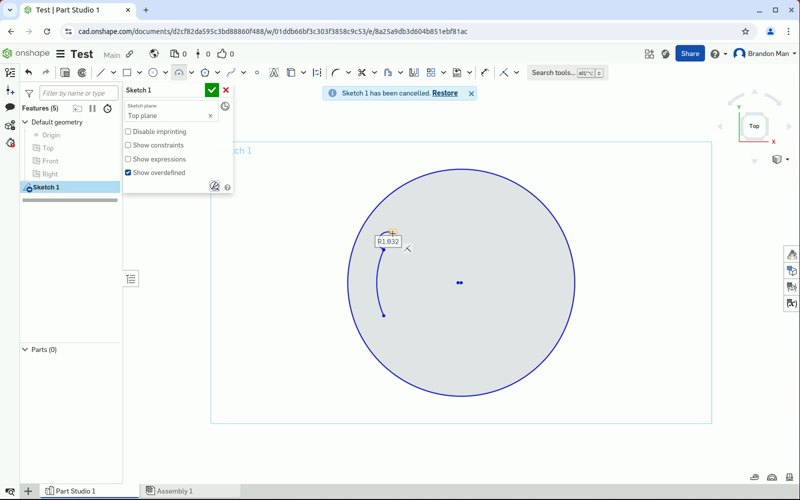
mouse_move(452, 200)
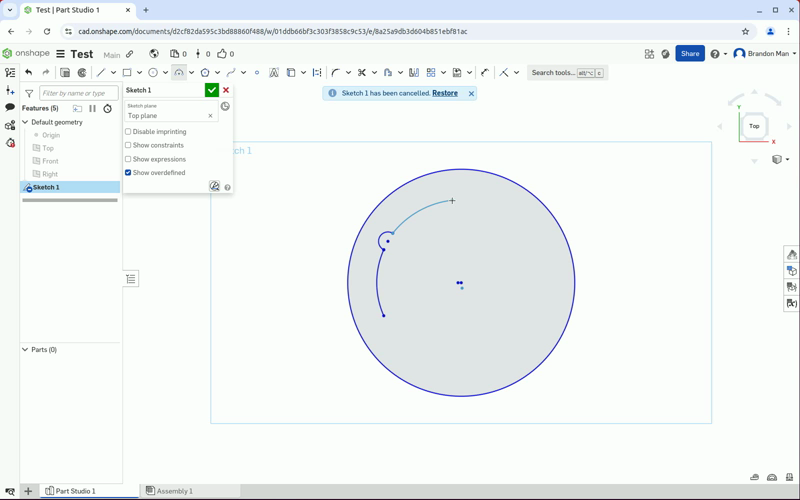
click(452, 200)
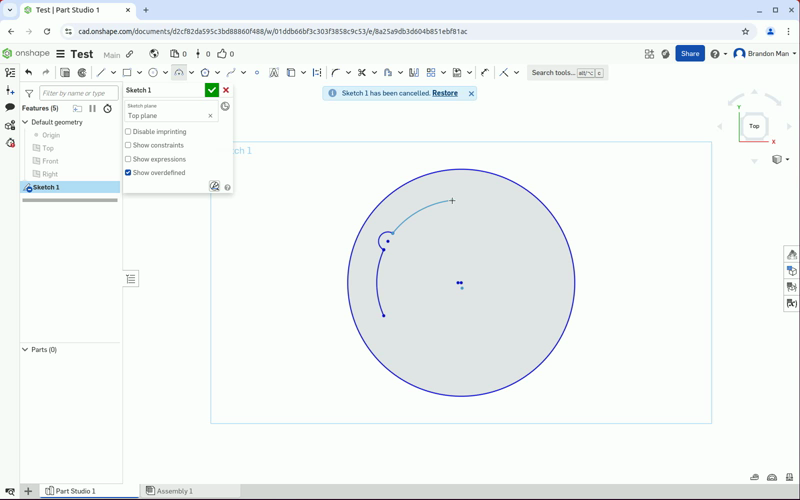
mouse_move(419, 210)
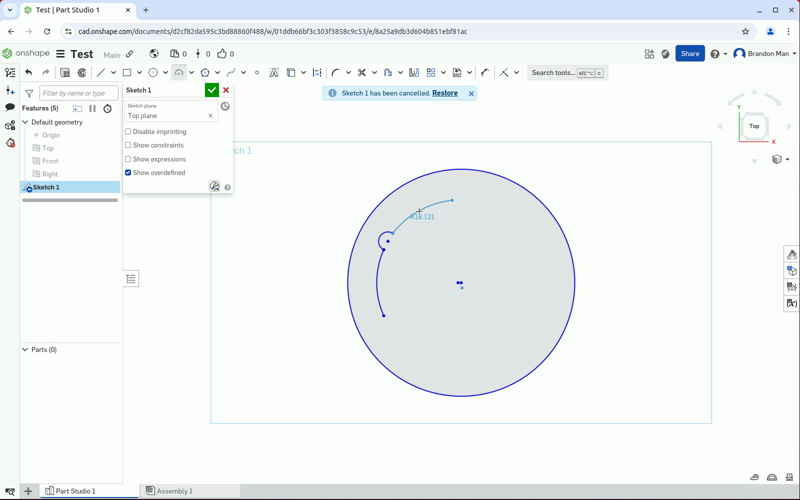
click(419, 210)
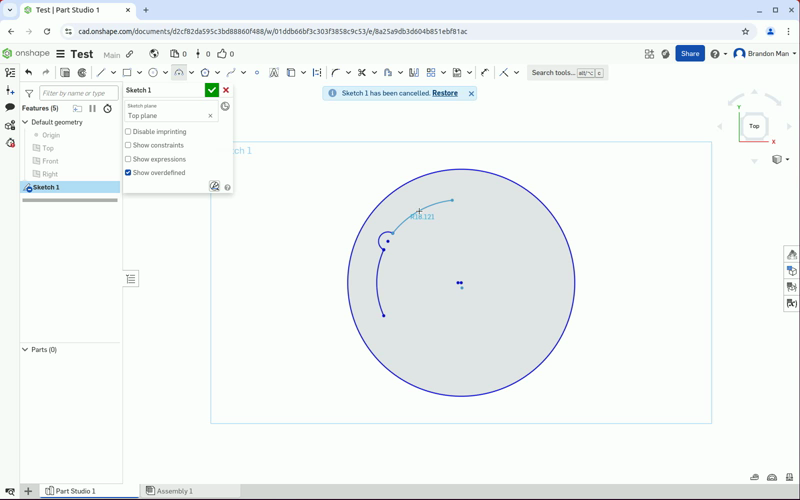
key_up(shift)
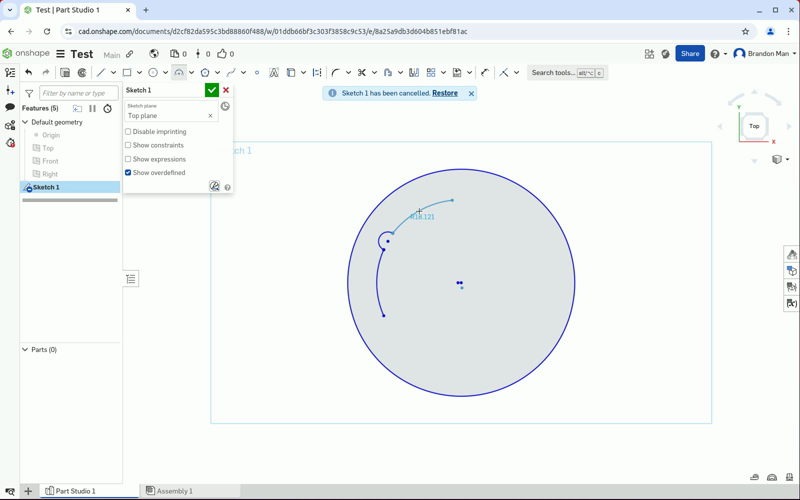
mouse_move(452, 200)
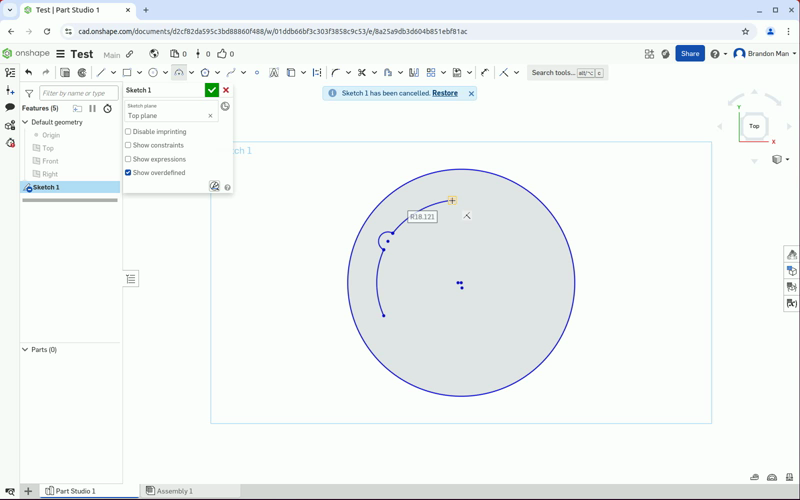
click(452, 200)
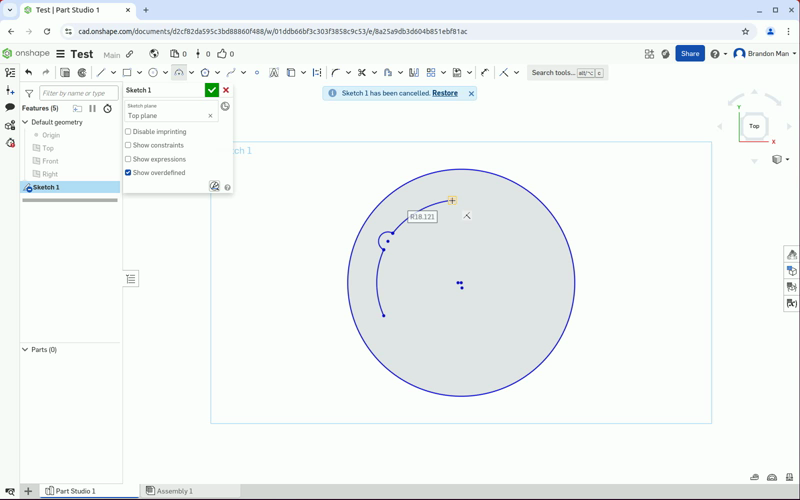
key_down(shift)
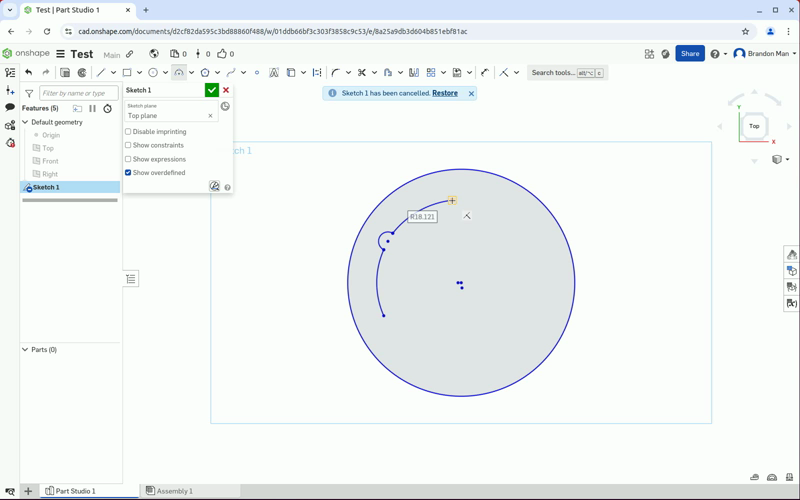
mouse_move(468, 200)
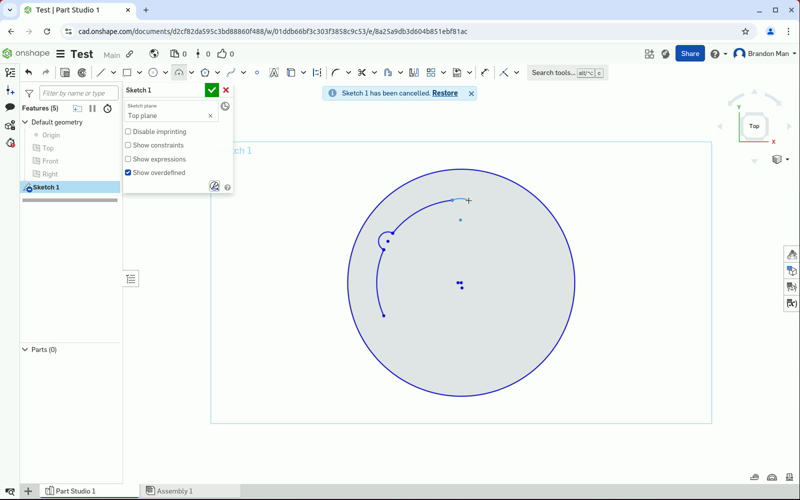
click(468, 200)
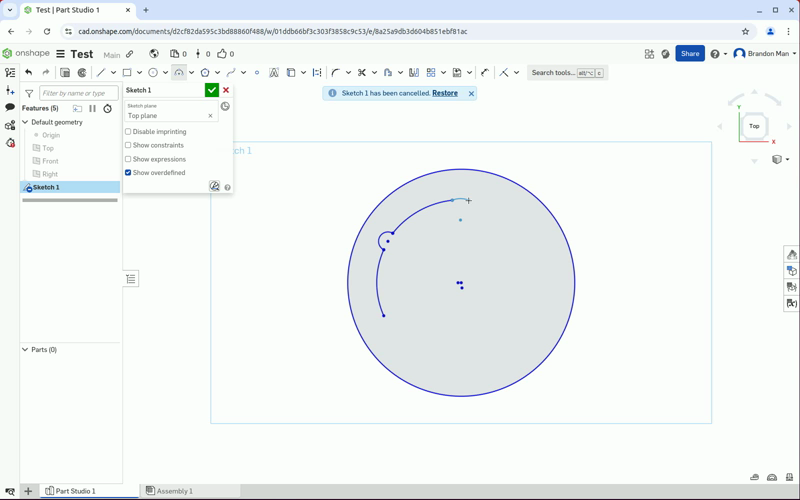
mouse_move(460, 191)
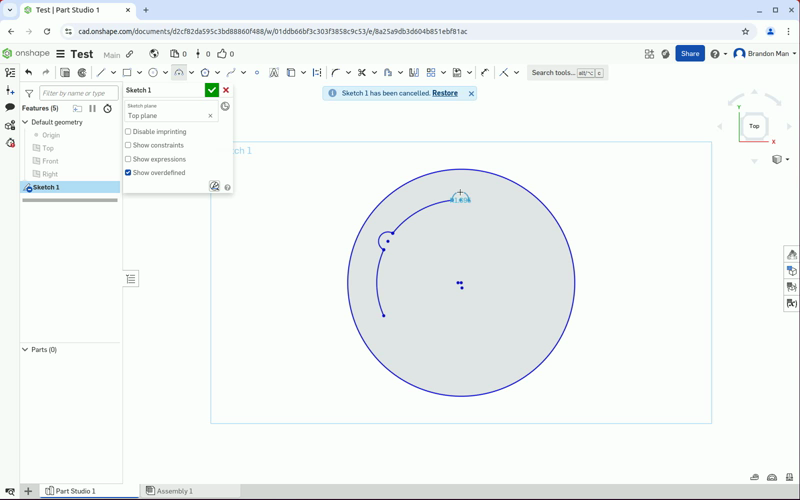
click(460, 191)
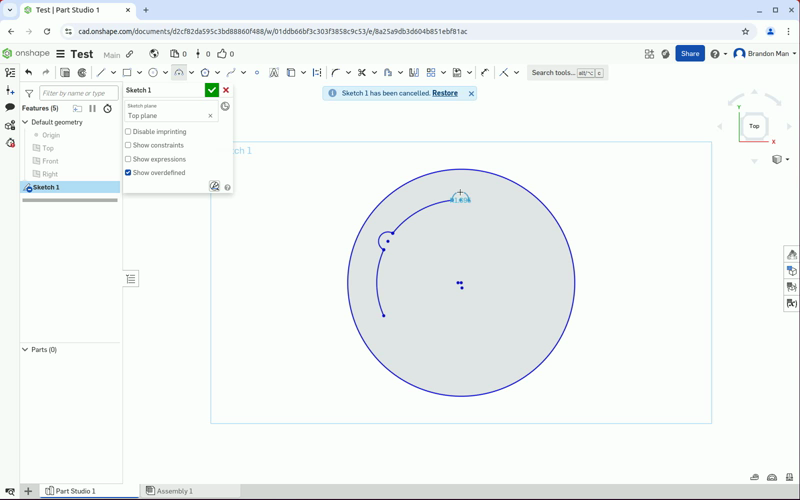
key_up(shift)
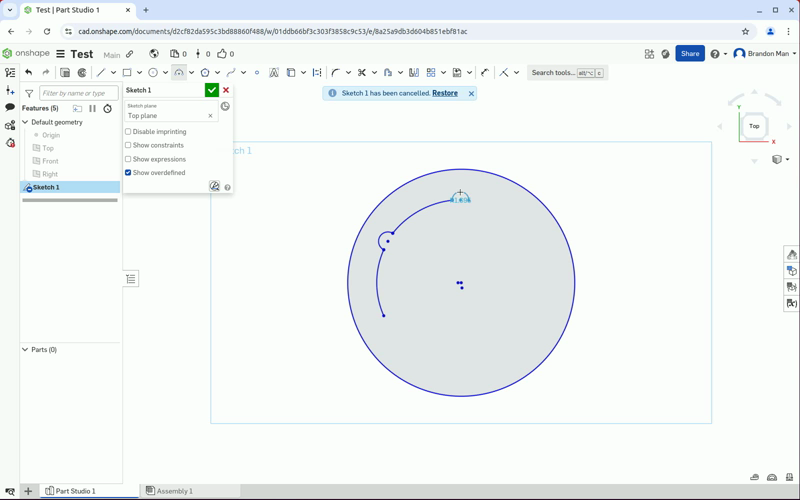
mouse_move(468, 200)
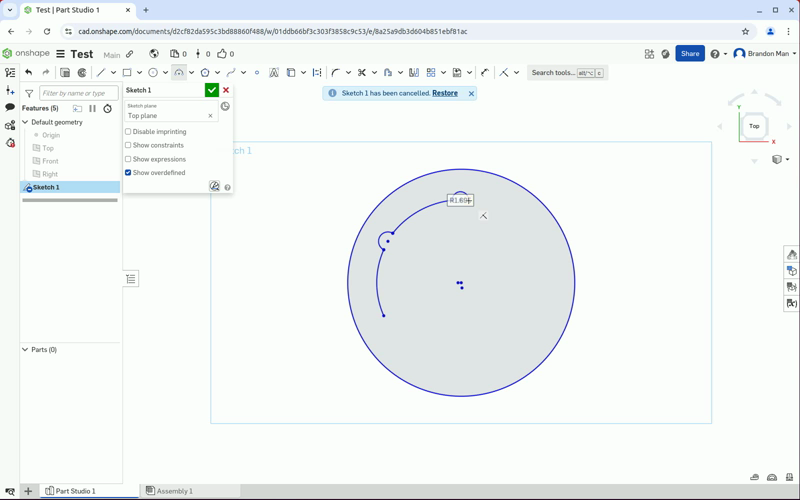
click(468, 200)
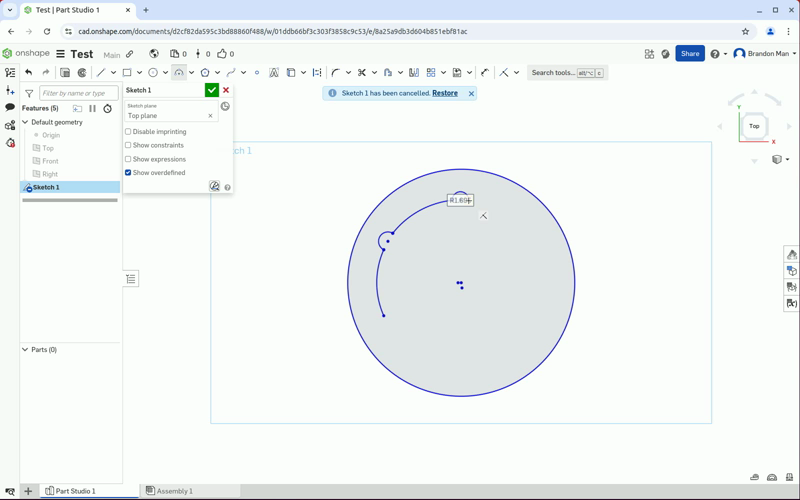
key_down(shift)
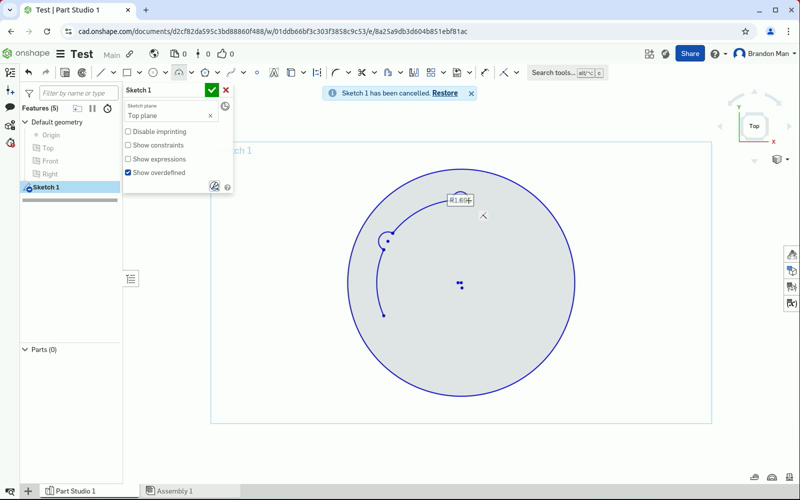
mouse_move(527, 233)
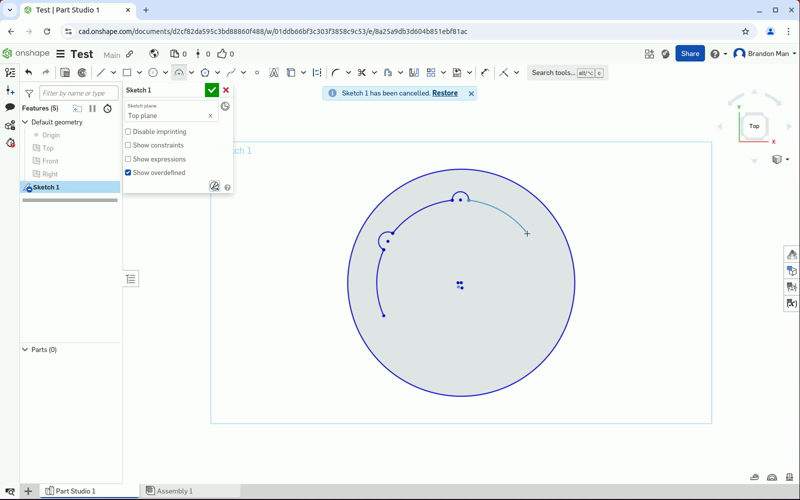
click(527, 233)
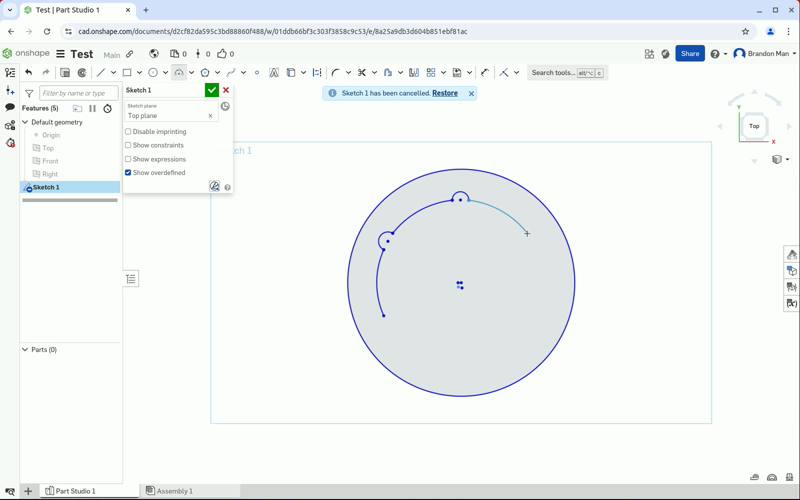
mouse_move(501, 210)
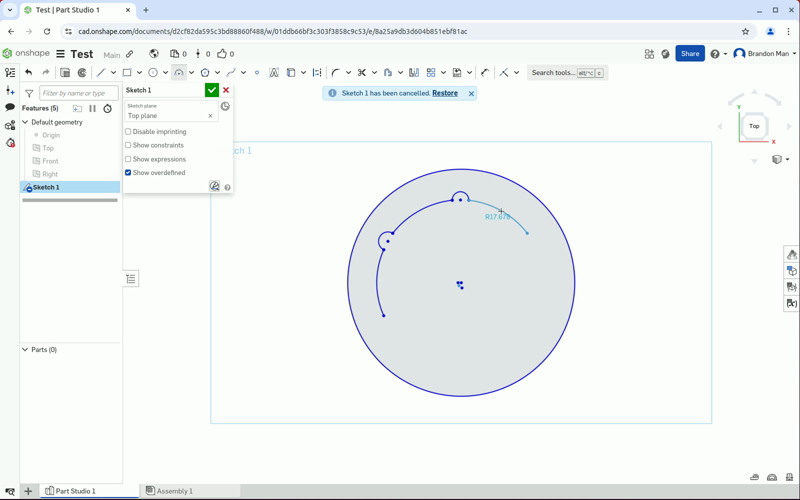
click(501, 210)
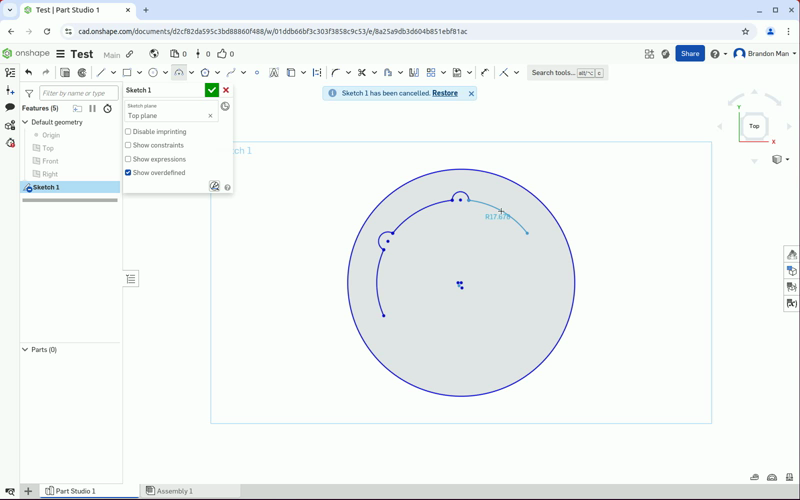
key_up(shift)
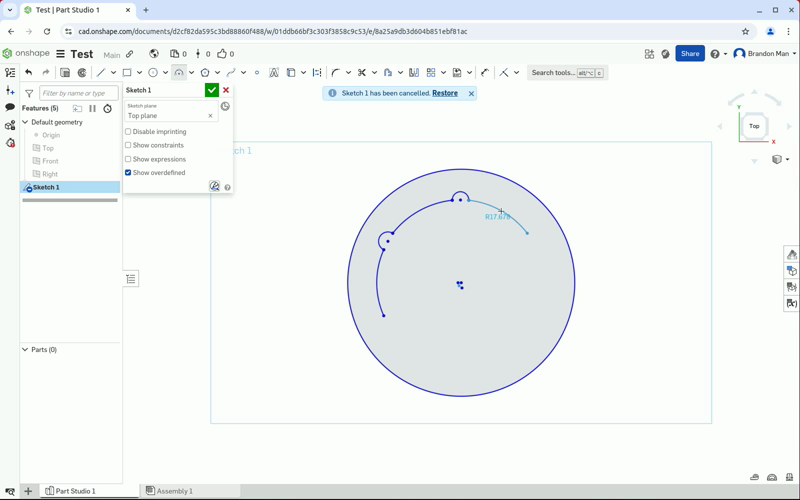
mouse_move(527, 233)
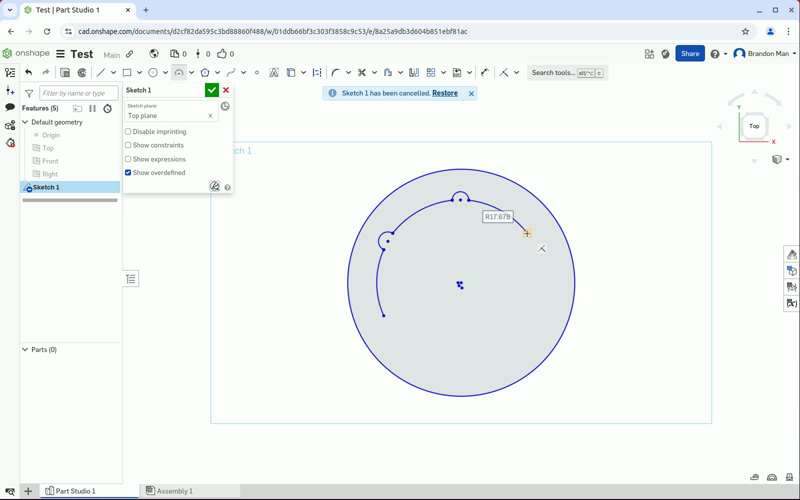
click(527, 233)
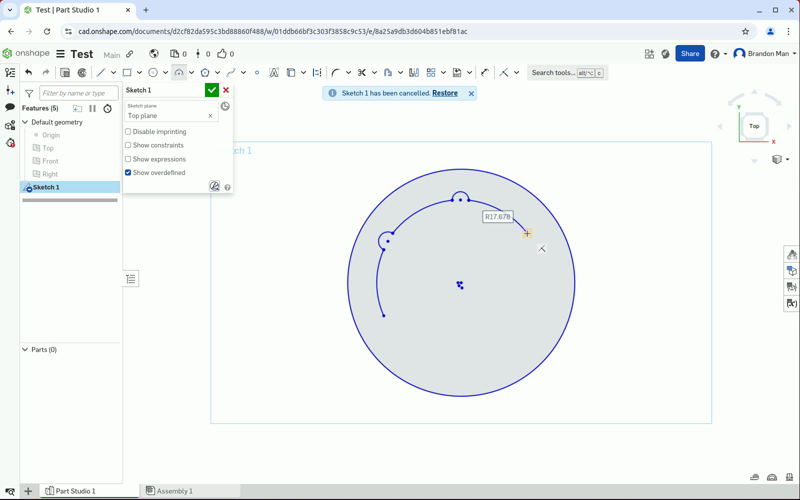
key_down(shift)
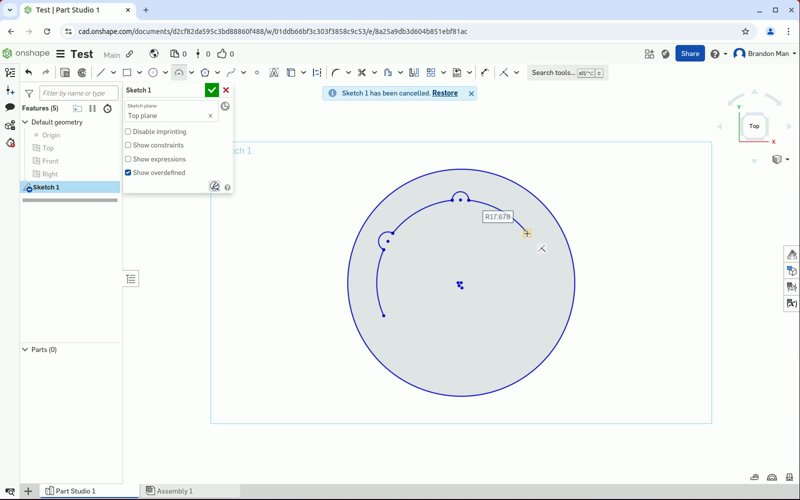
mouse_move(536, 249)
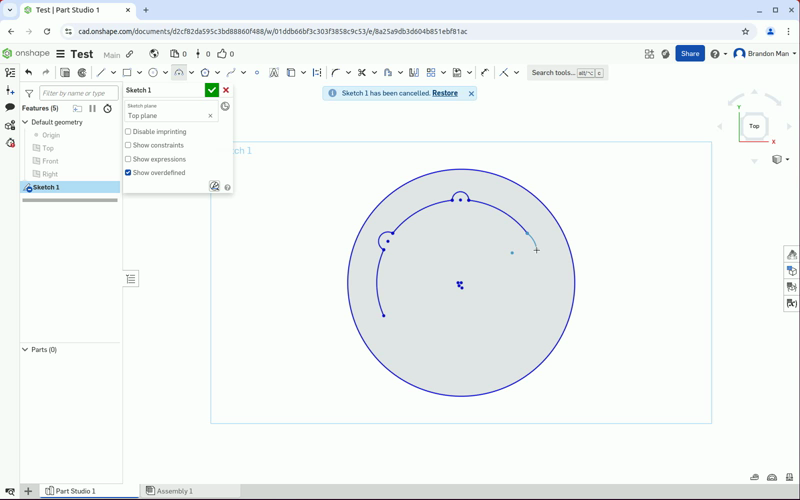
click(536, 249)
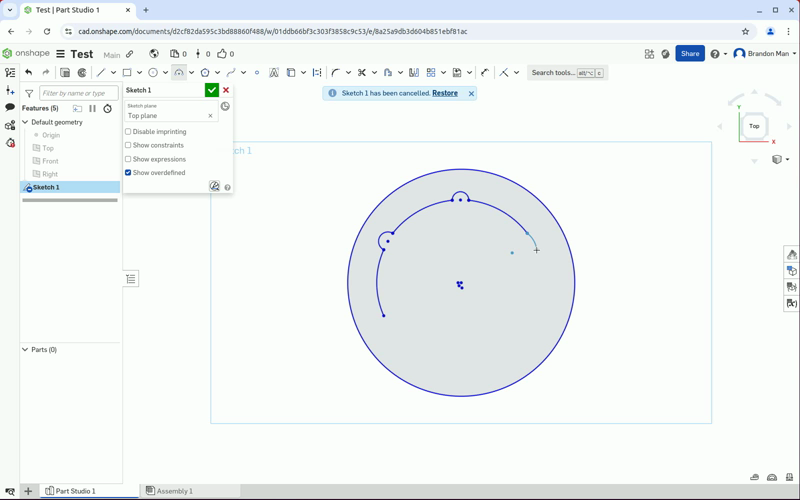
mouse_move(540, 236)
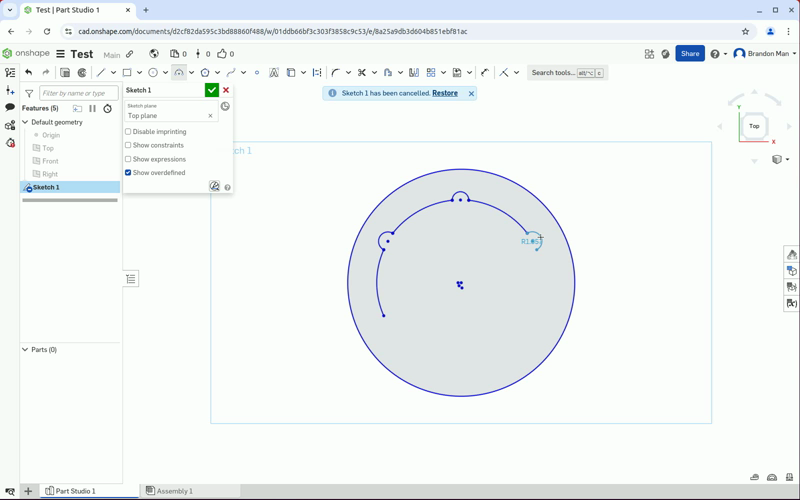
click(540, 236)
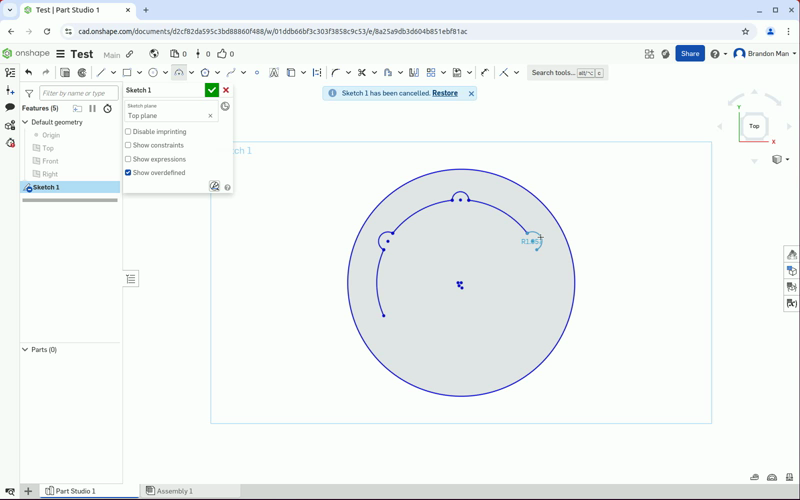
key_up(shift)
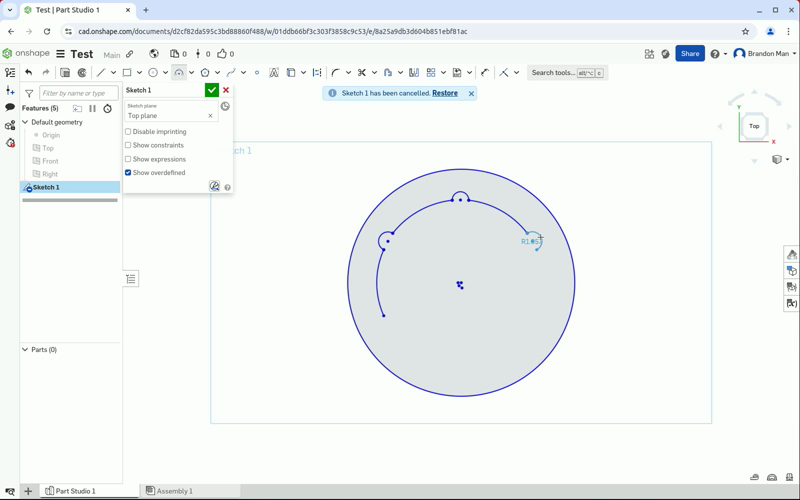
mouse_move(536, 249)
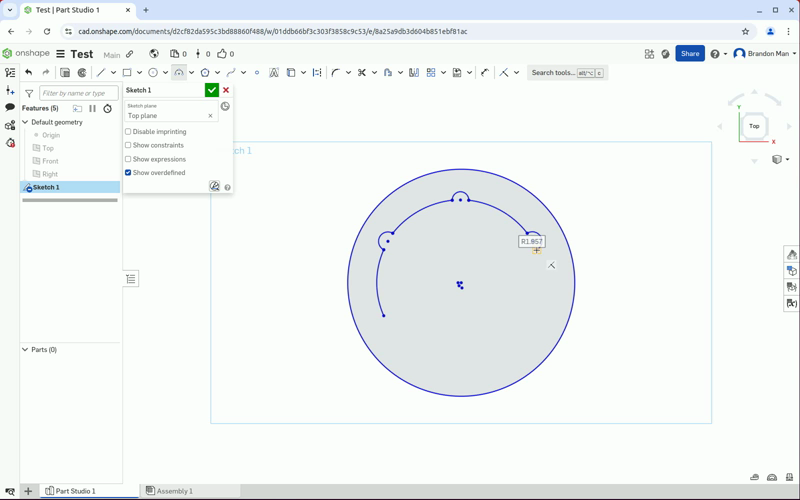
click(536, 249)
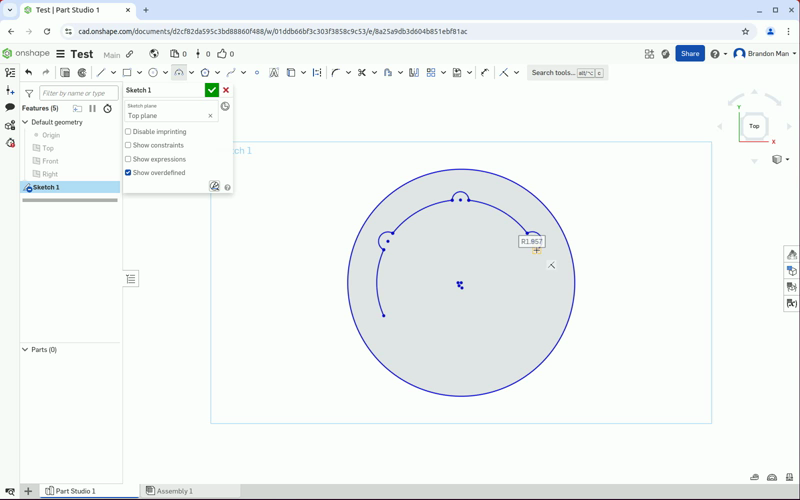
key_down(shift)
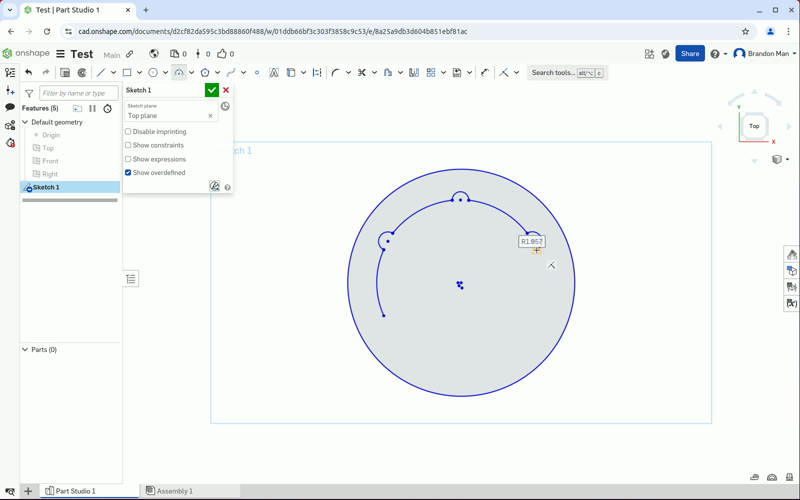
mouse_move(536, 315)
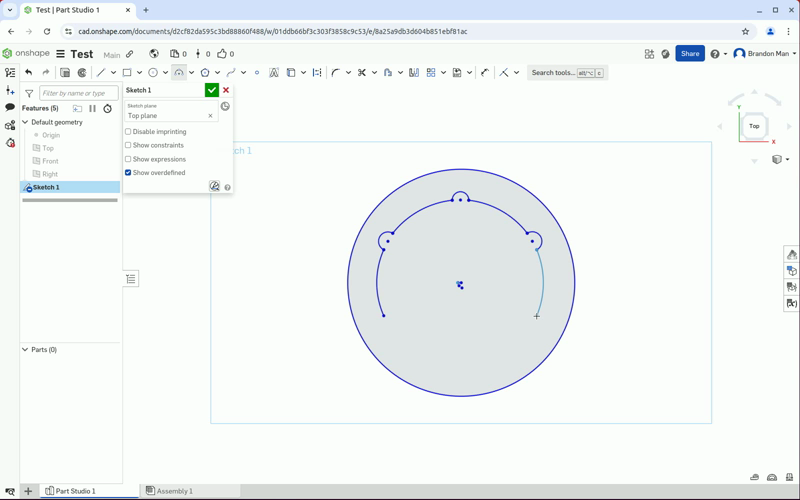
click(536, 315)
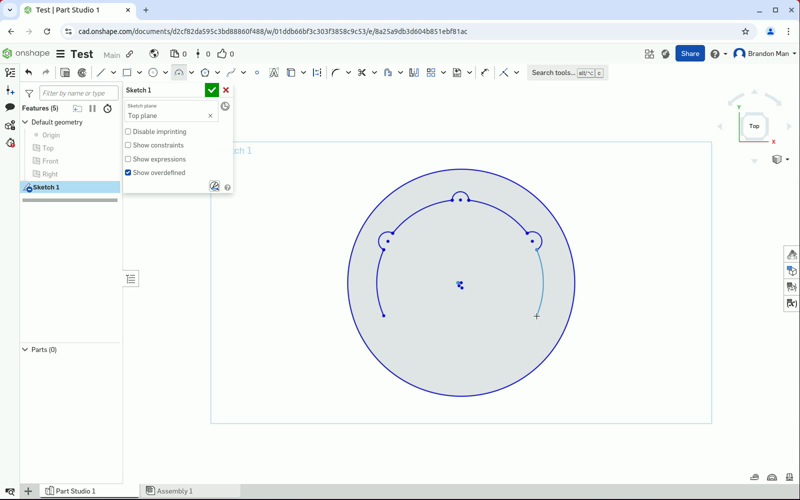
mouse_move(543, 282)
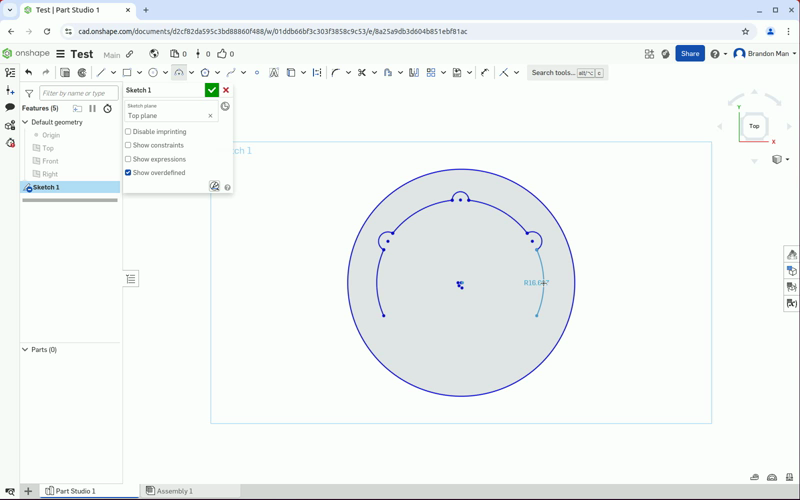
click(543, 282)
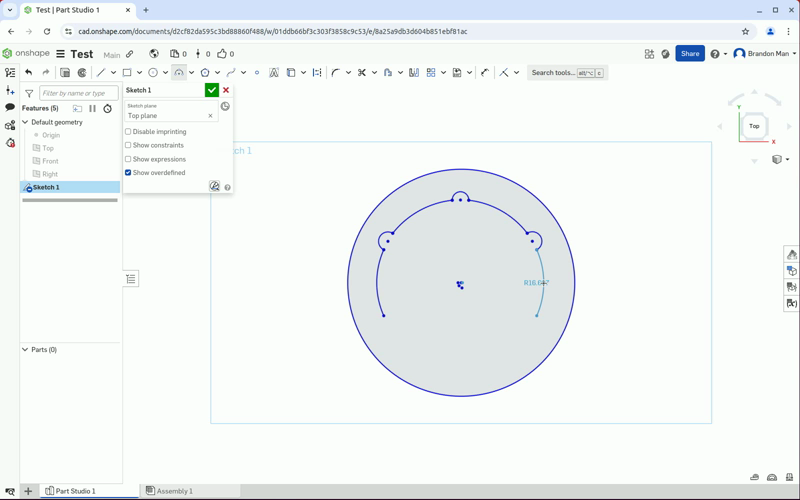
key_up(shift)
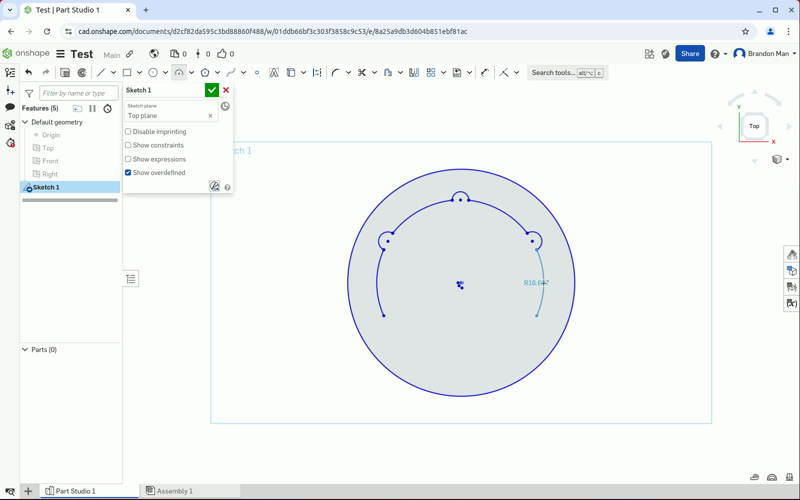
mouse_move(536, 315)
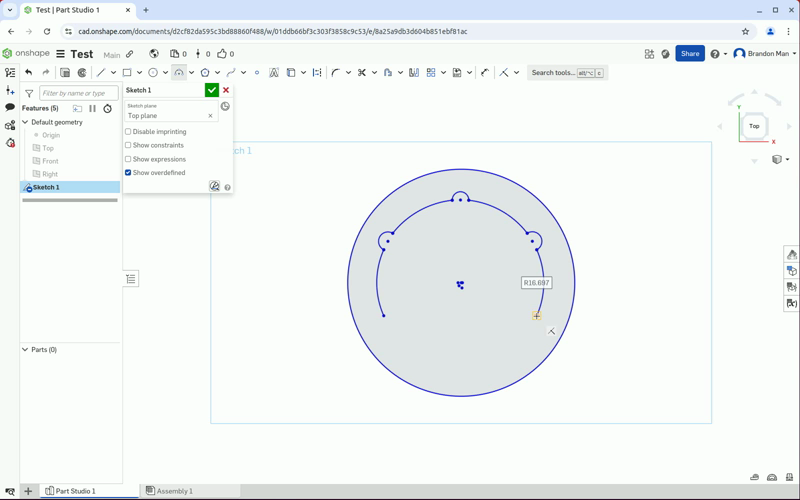
click(536, 315)
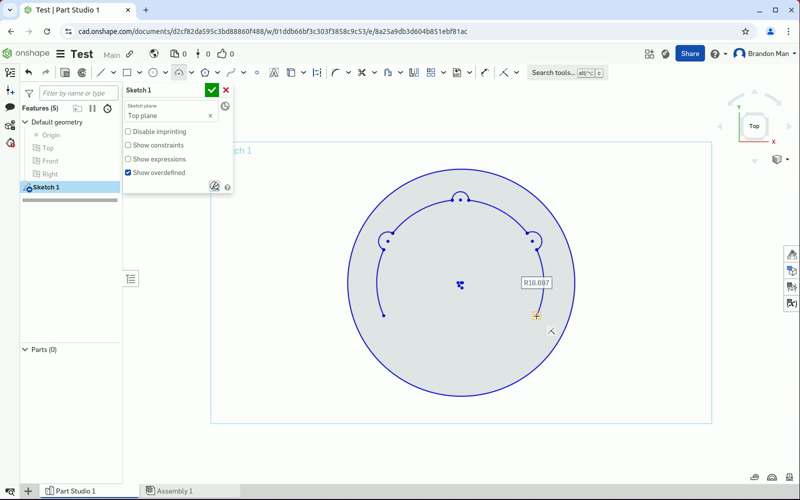
key_down(shift)
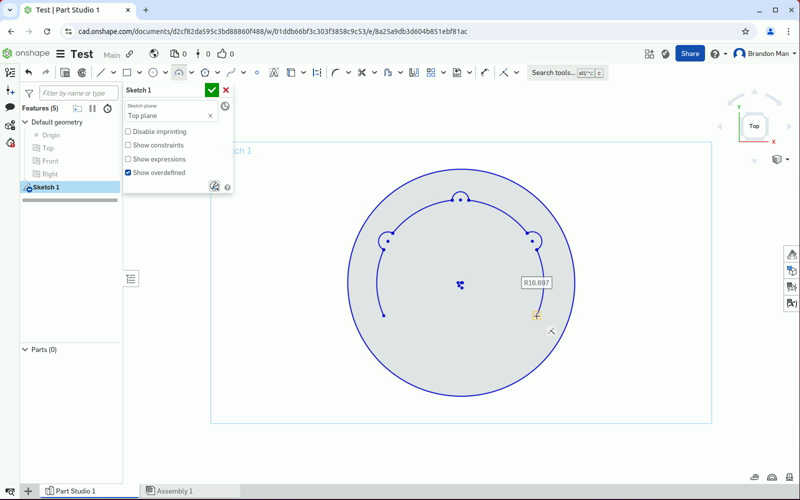
mouse_move(527, 332)
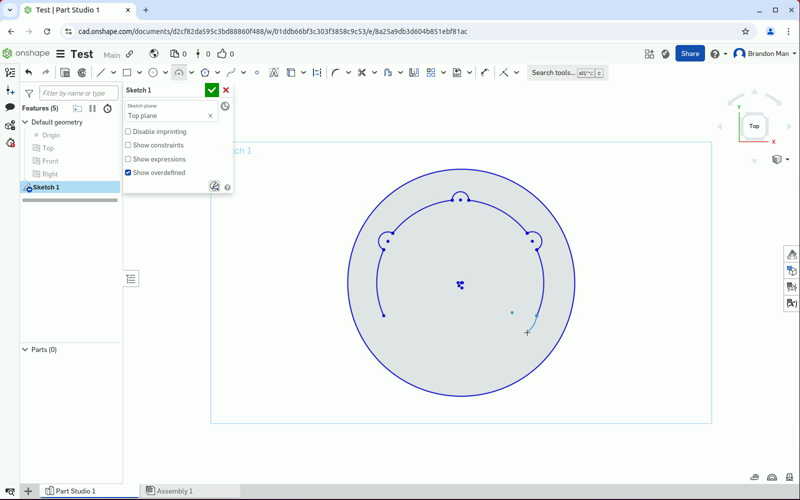
click(527, 332)
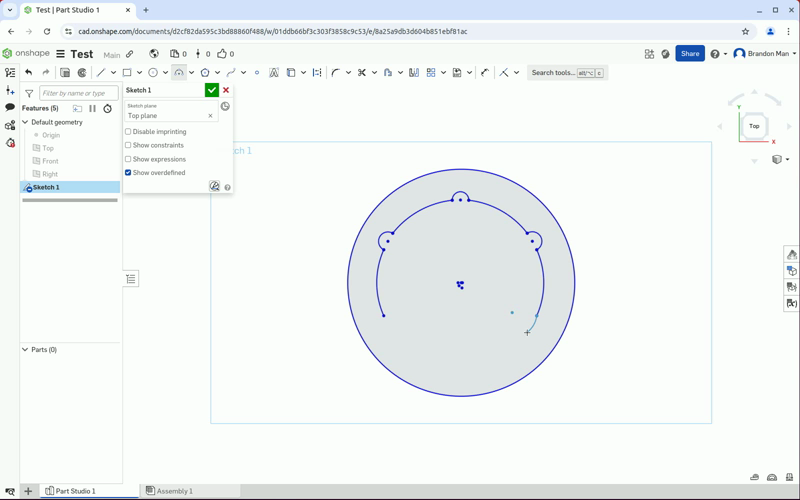
mouse_move(540, 329)
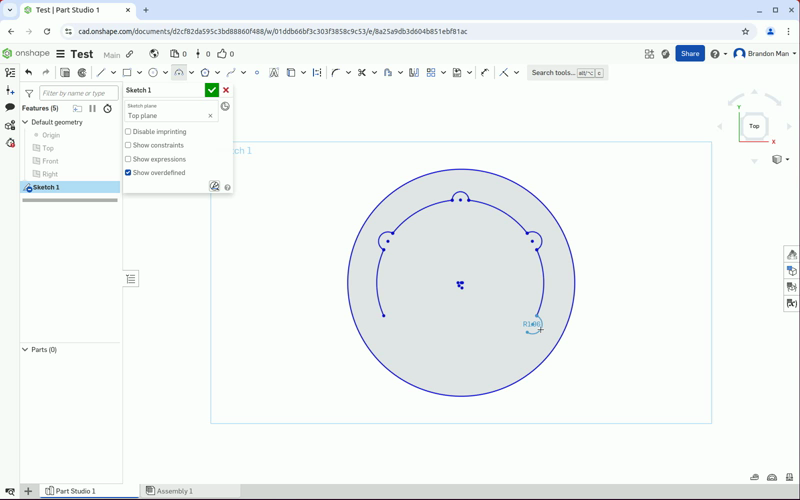
click(540, 329)
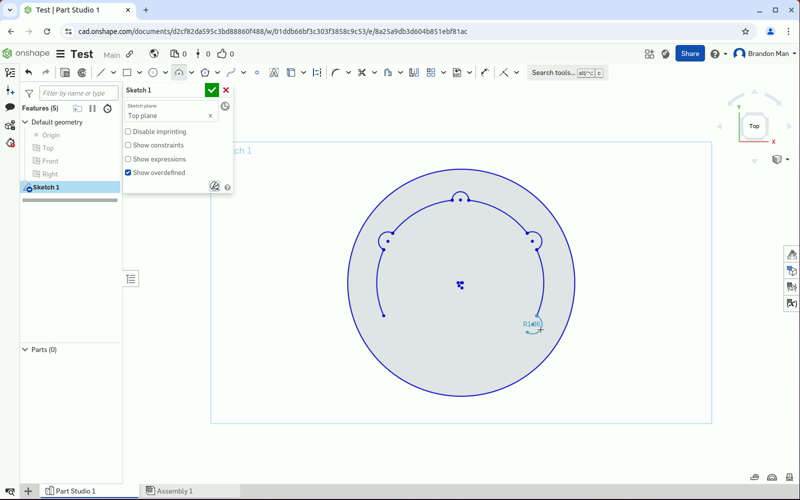
key_up(shift)
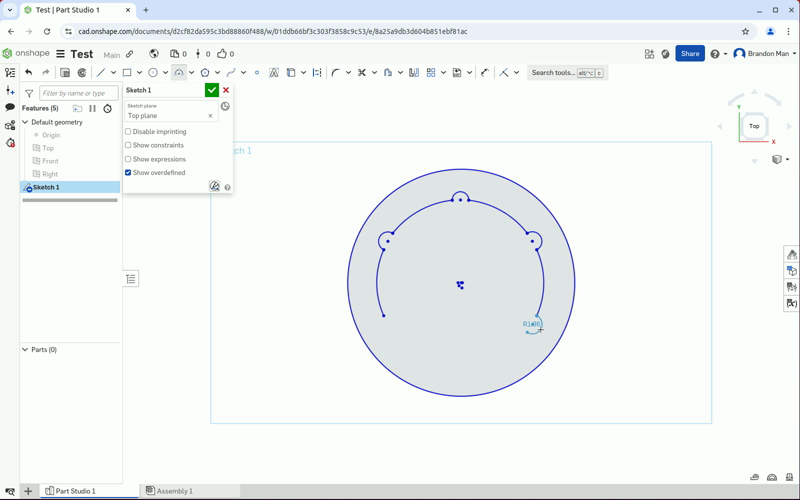
mouse_move(527, 332)
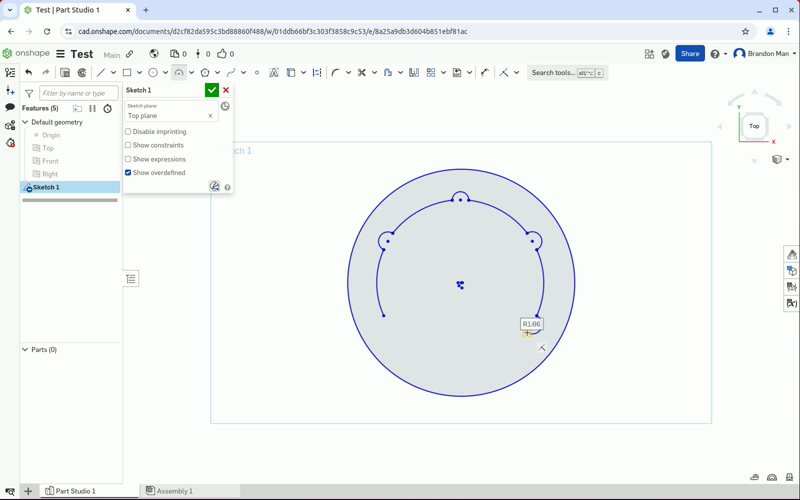
click(527, 332)
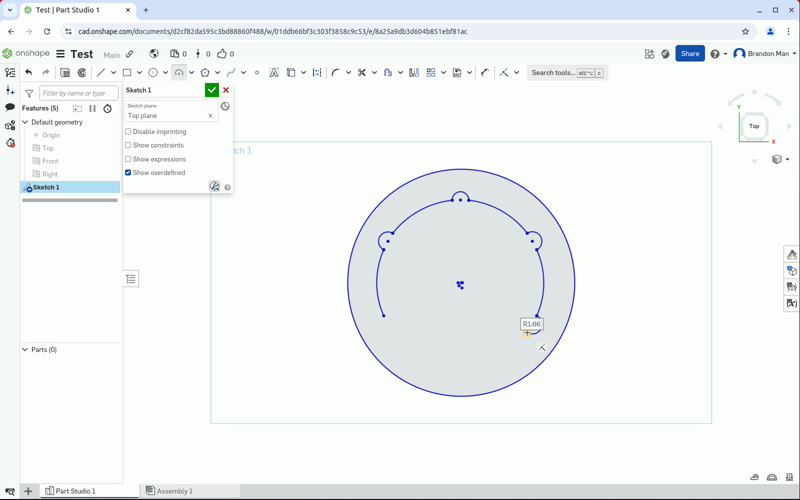
key_down(shift)
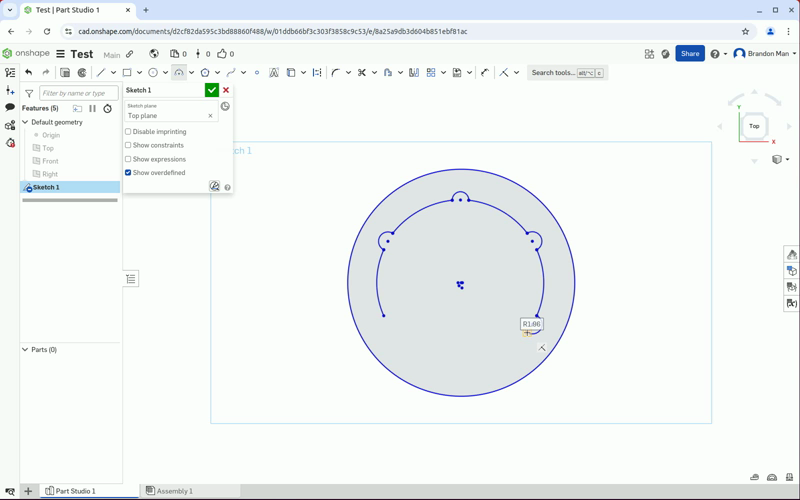
mouse_move(468, 365)
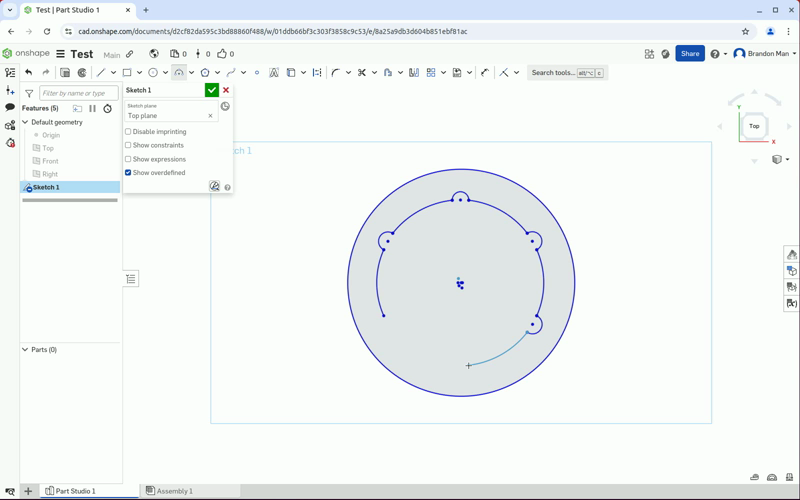
click(468, 365)
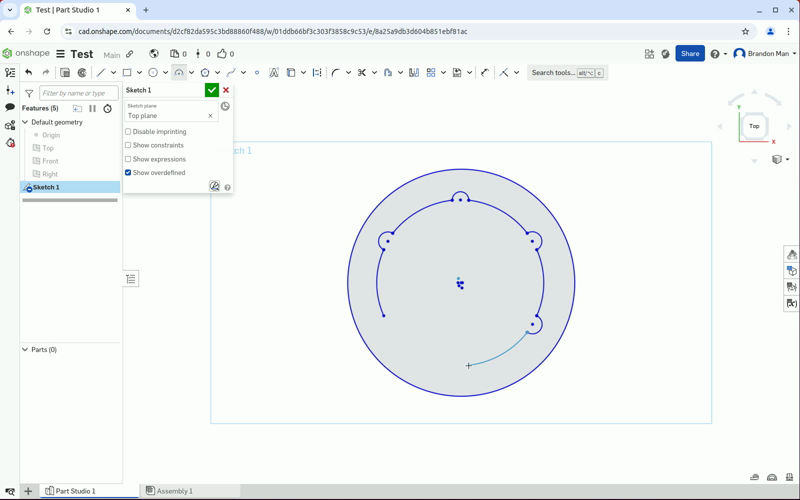
mouse_move(501, 355)
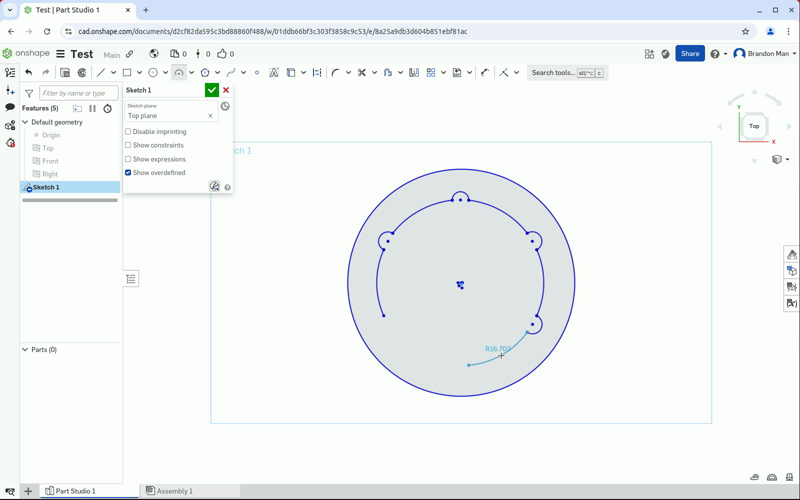
click(501, 355)
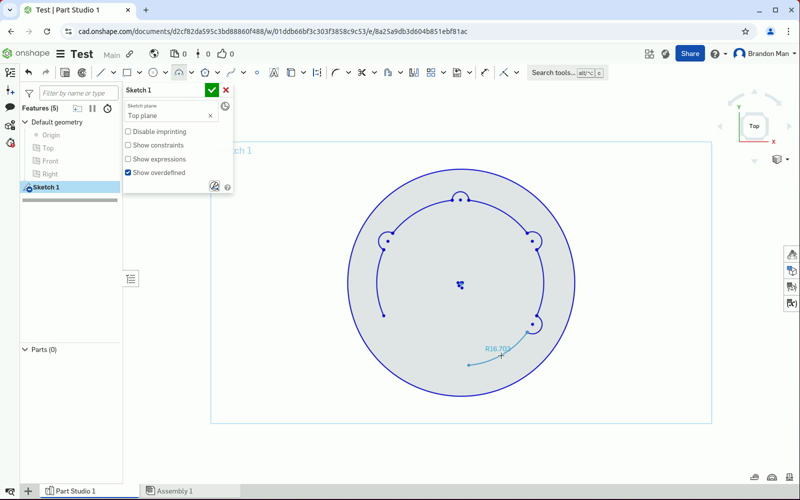
key_up(shift)
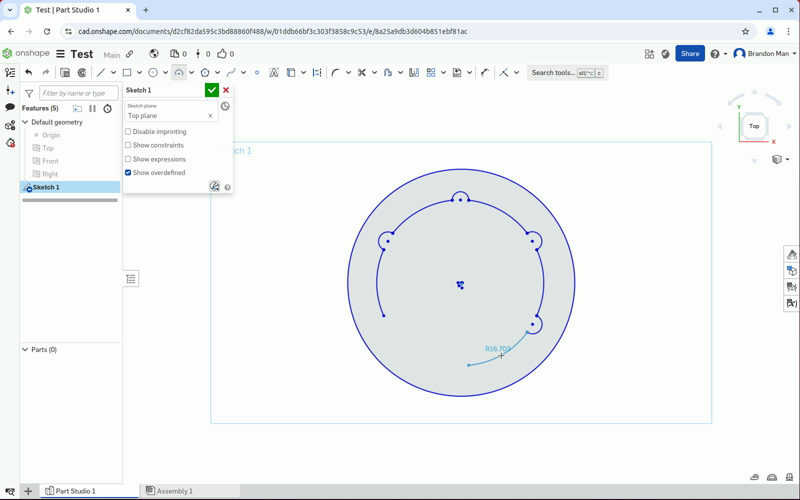
mouse_move(468, 365)
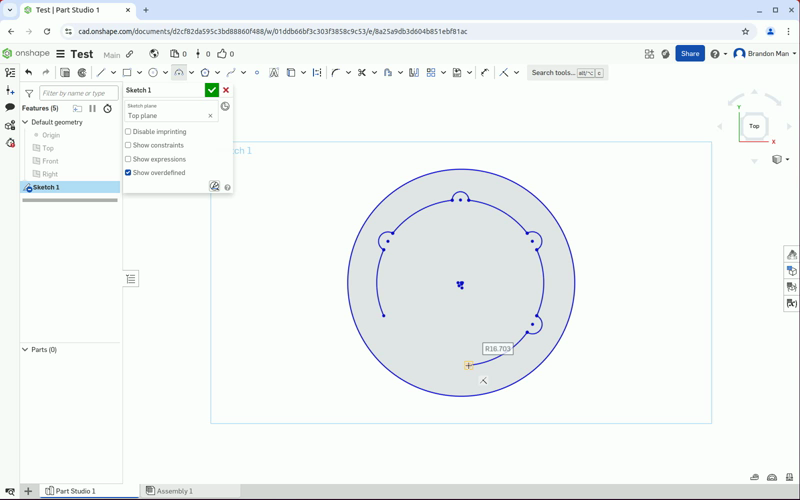
click(468, 365)
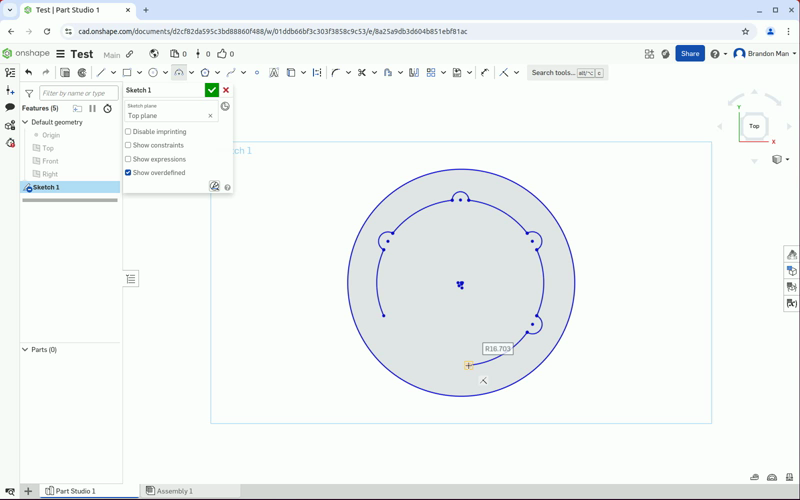
key_down(shift)
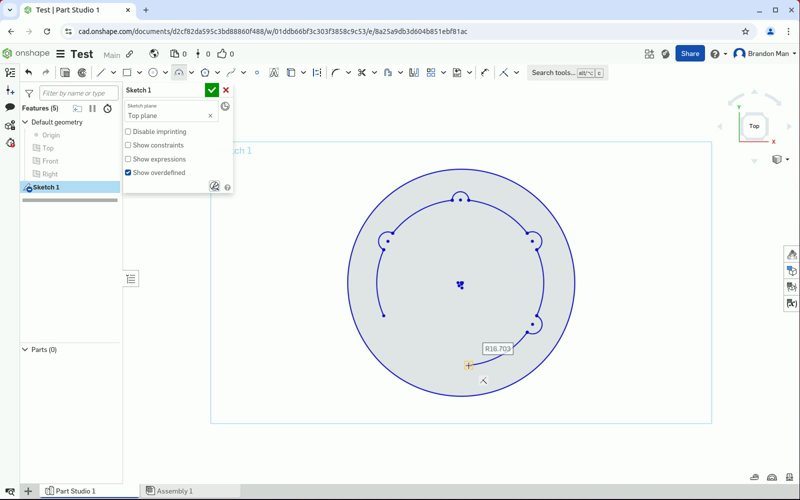
mouse_move(452, 365)
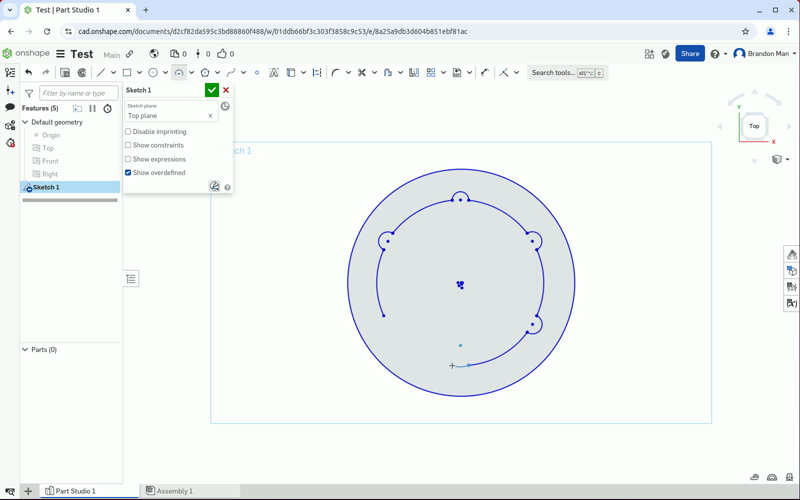
click(452, 365)
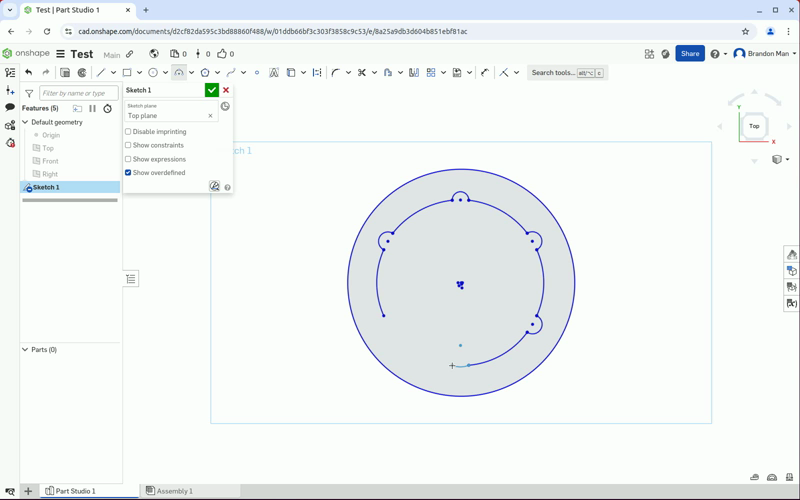
mouse_move(460, 374)
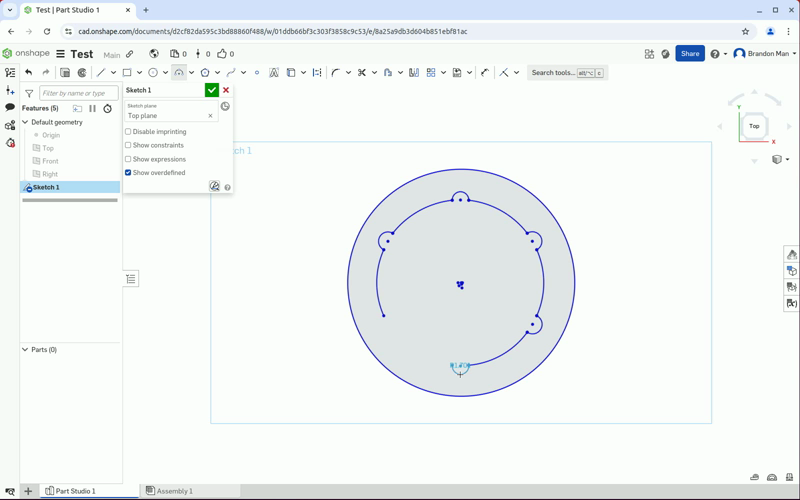
click(460, 374)
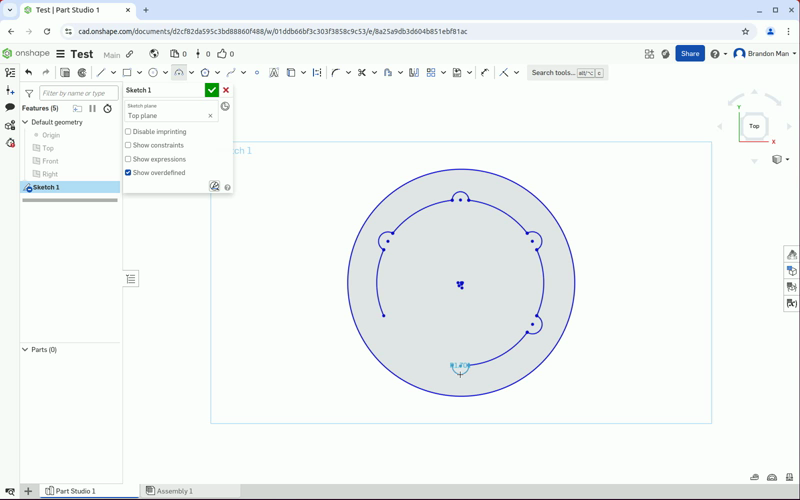
key_up(shift)
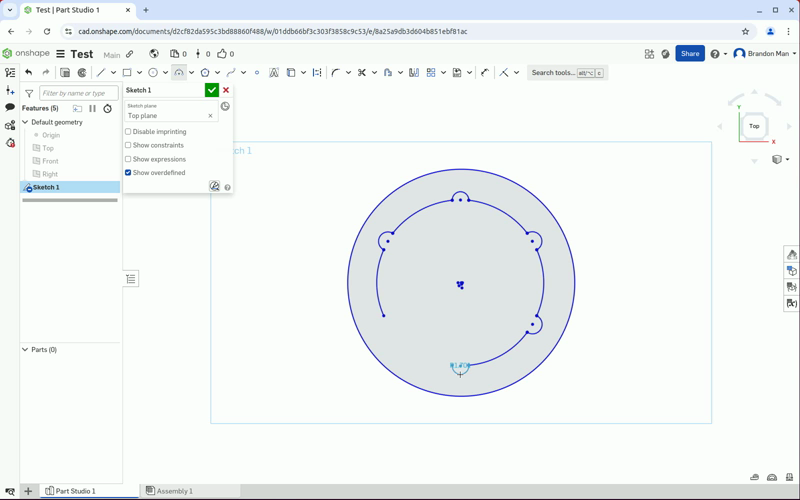
mouse_move(452, 365)
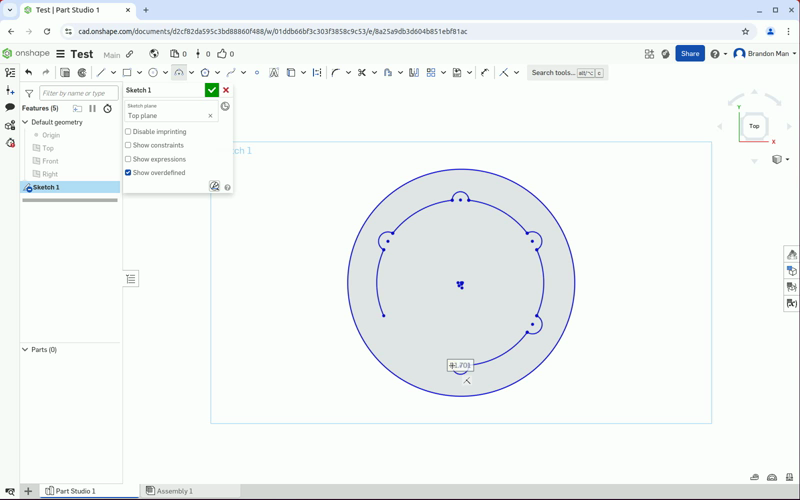
click(452, 365)
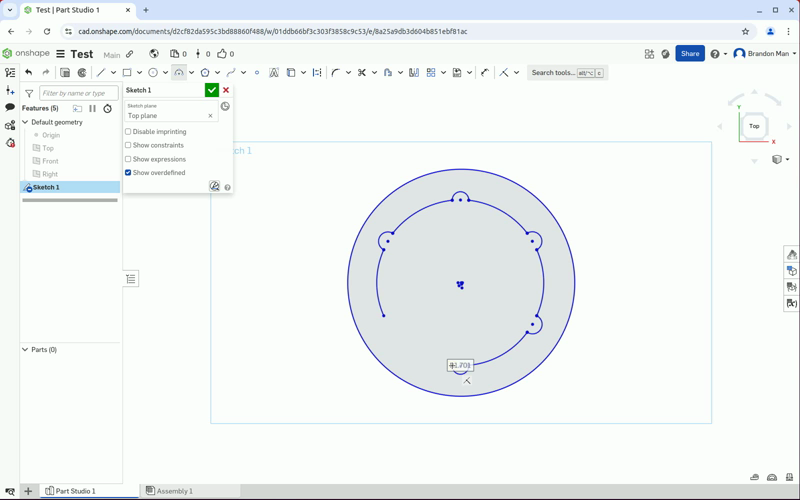
key_down(shift)
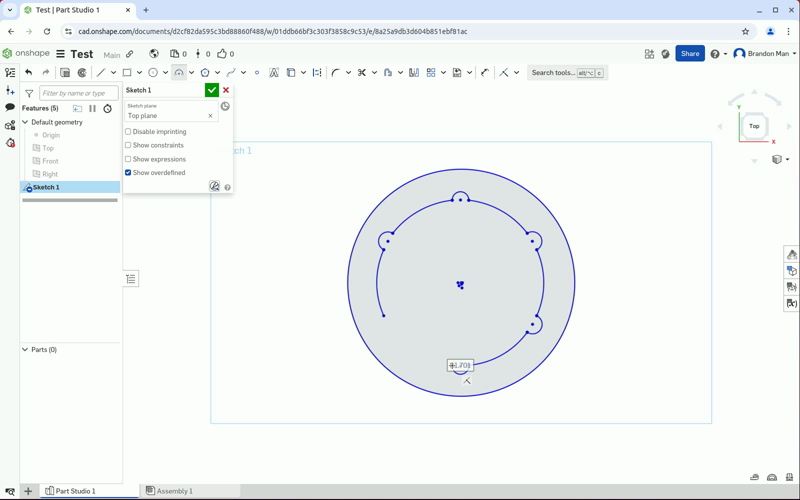
mouse_move(392, 332)
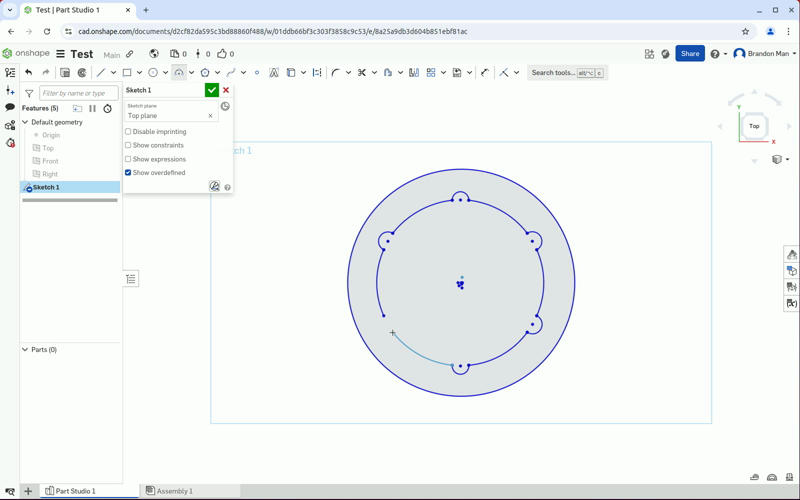
click(392, 332)
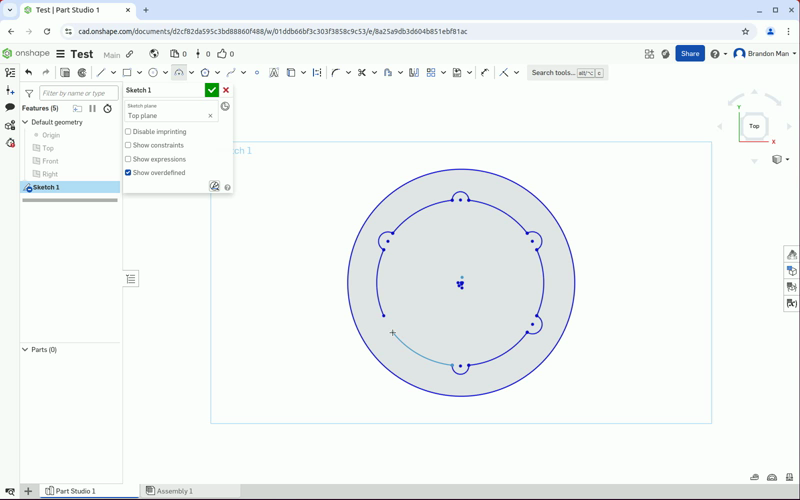
mouse_move(419, 355)
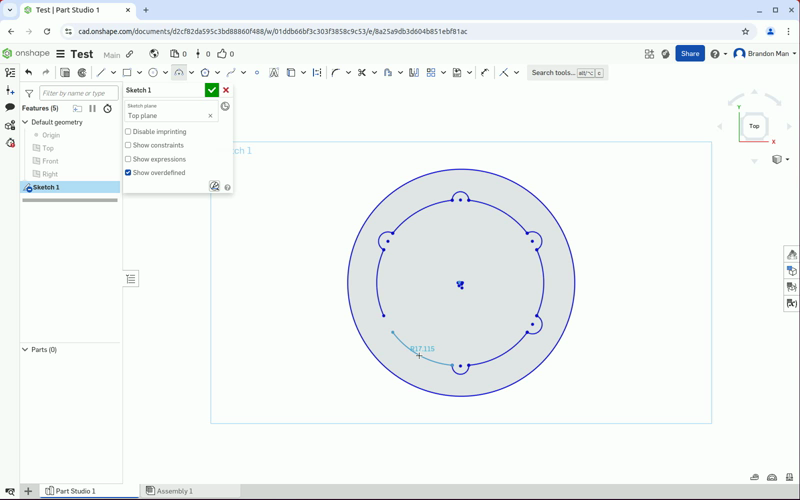
click(419, 355)
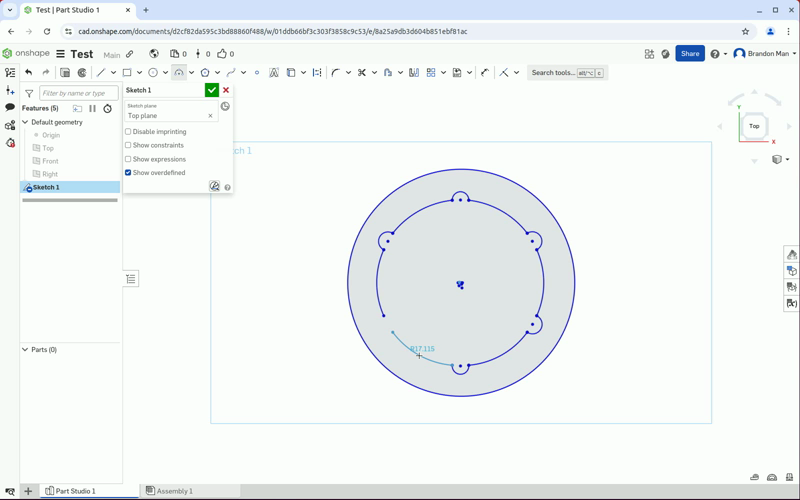
key_up(shift)
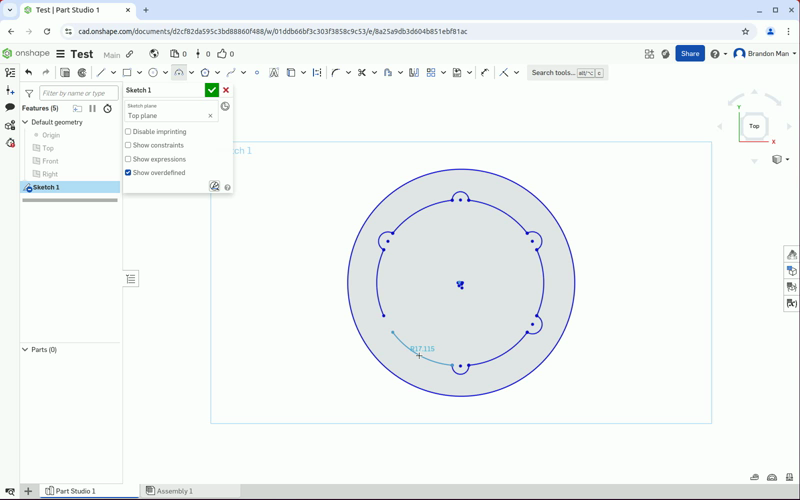
mouse_move(392, 332)
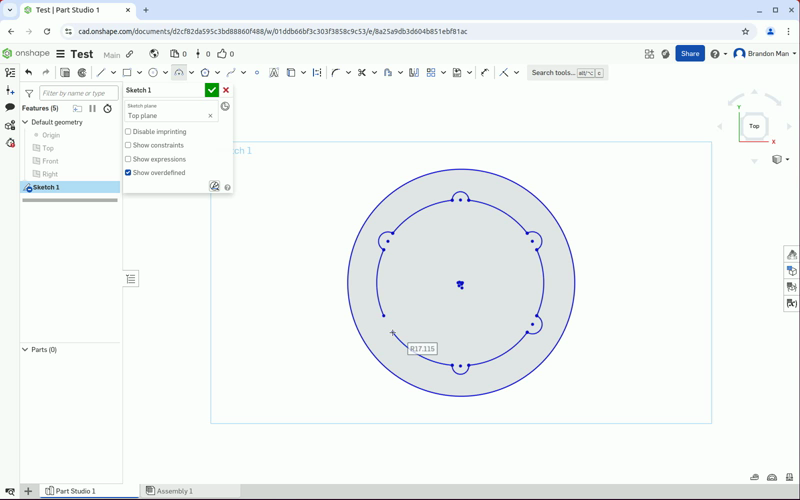
click(392, 332)
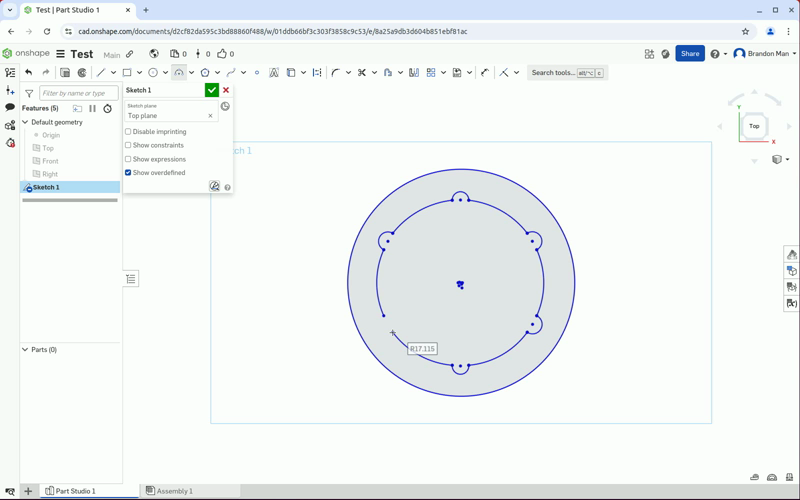
mouse_move(383, 315)
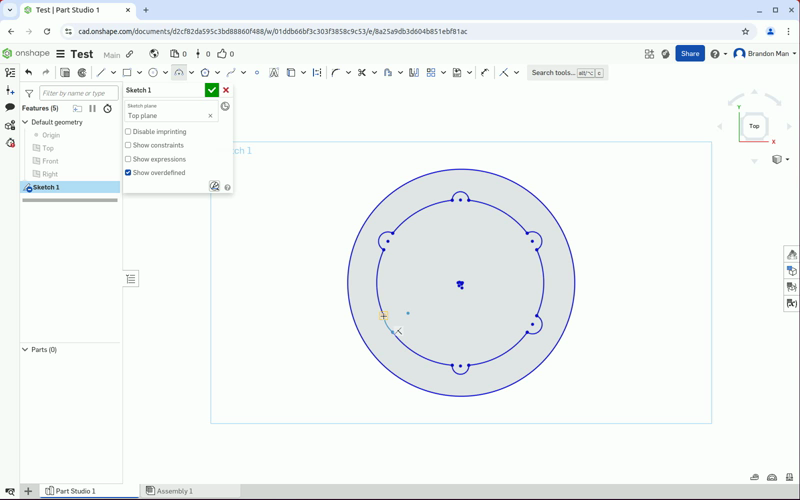
click(383, 315)
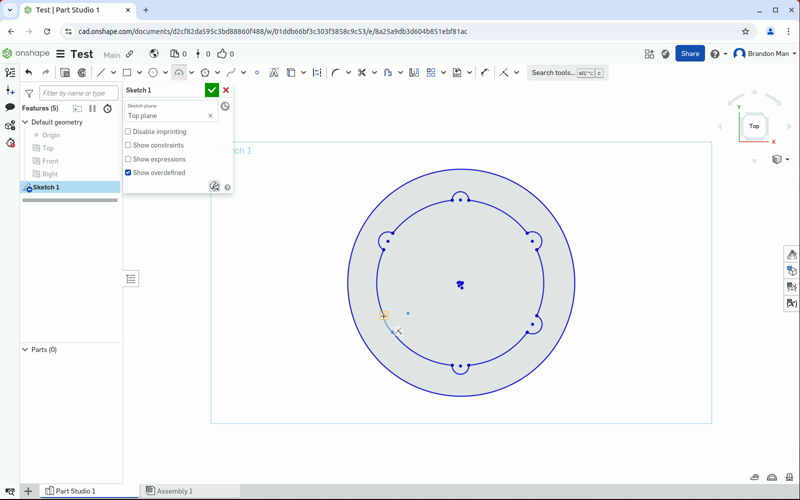
key_down(shift)
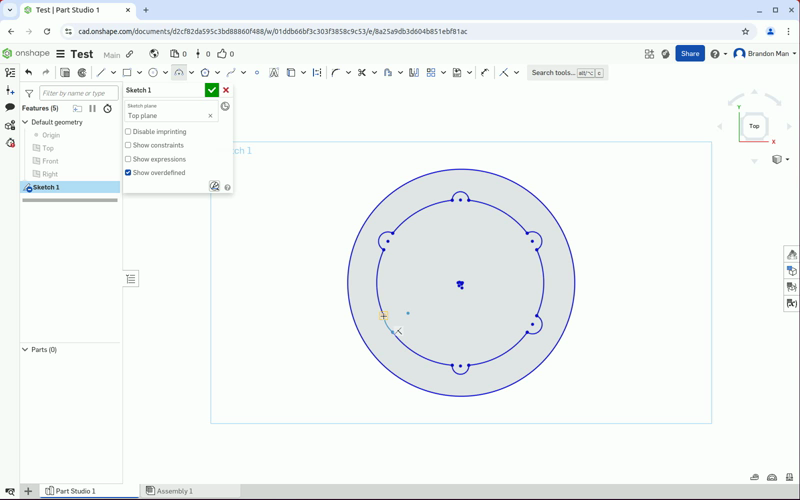
mouse_move(379, 329)
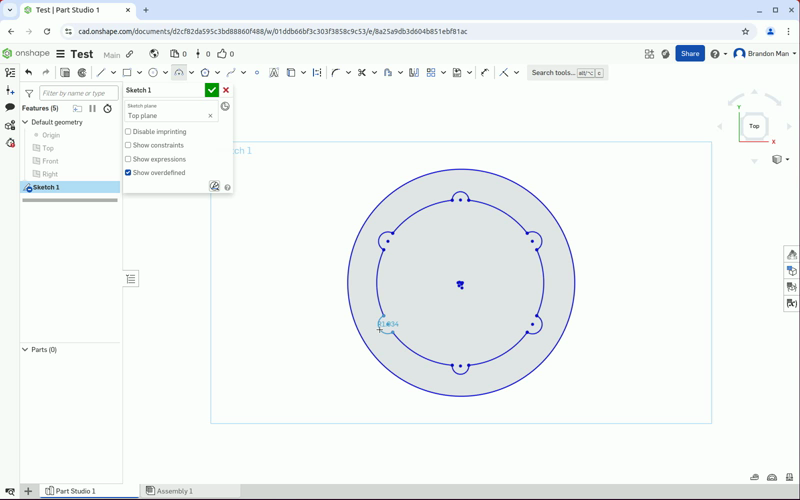
click(379, 329)
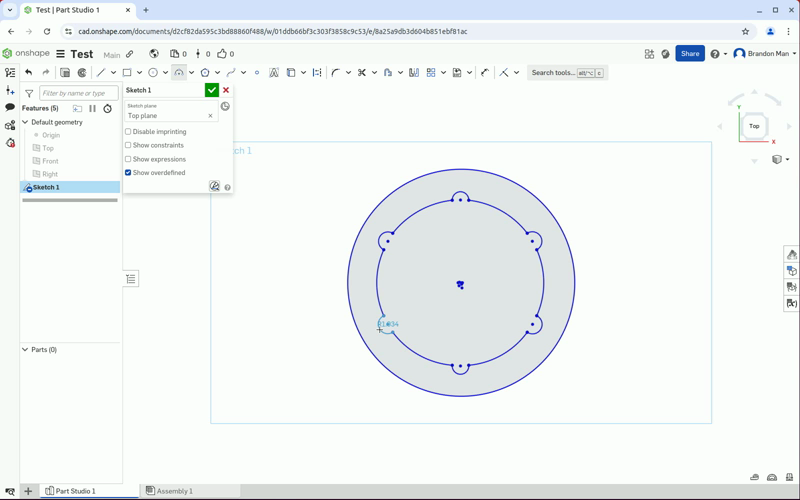
key_up(shift)
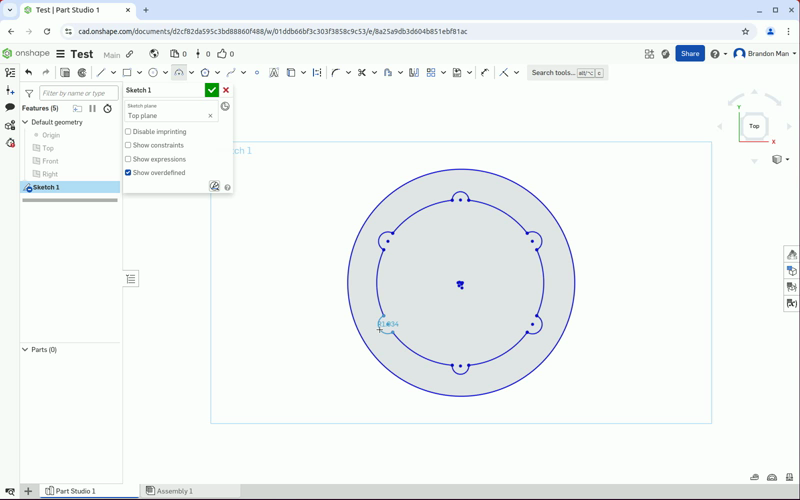
key(esc)
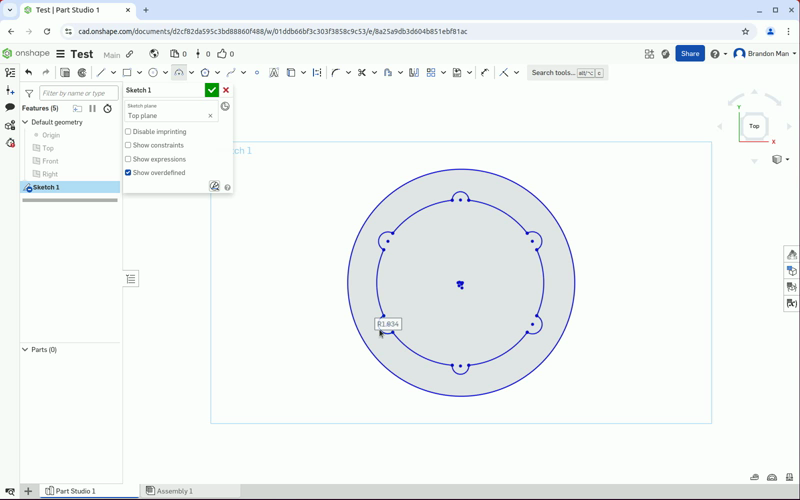
mouse_move(515, 199)
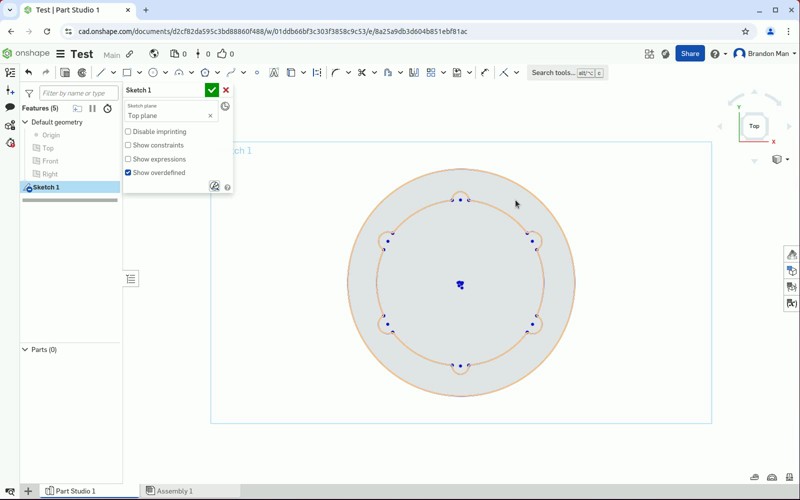
click(515, 199)
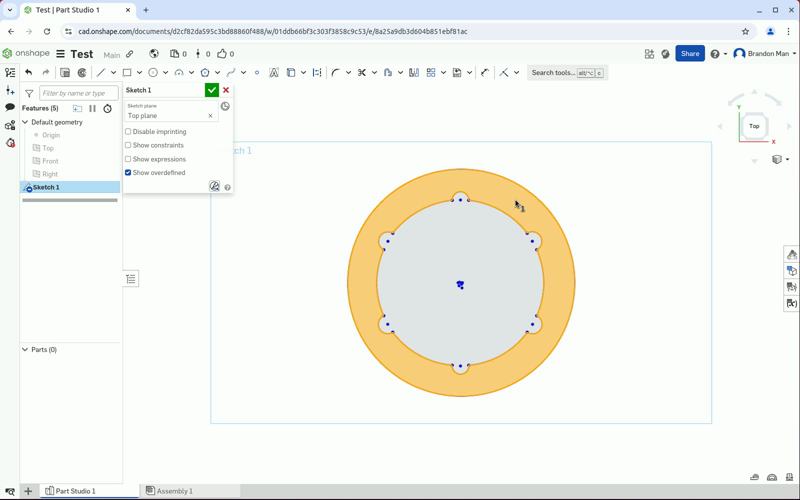
mouse_move(73, 352)
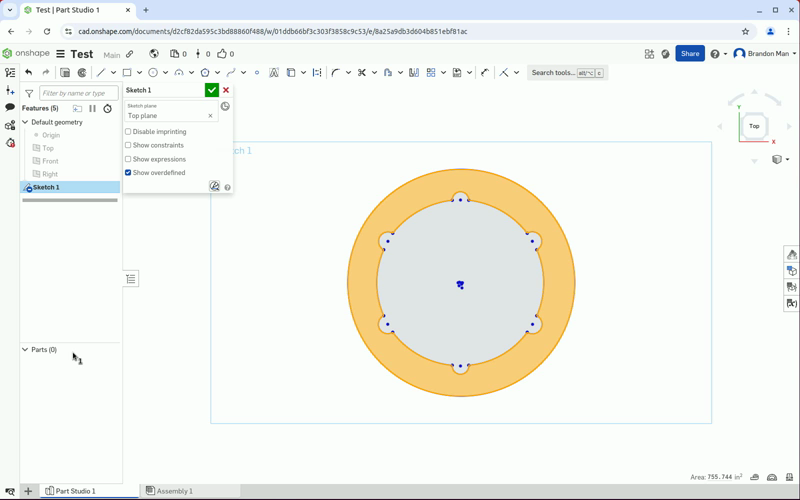
key(shift+y)
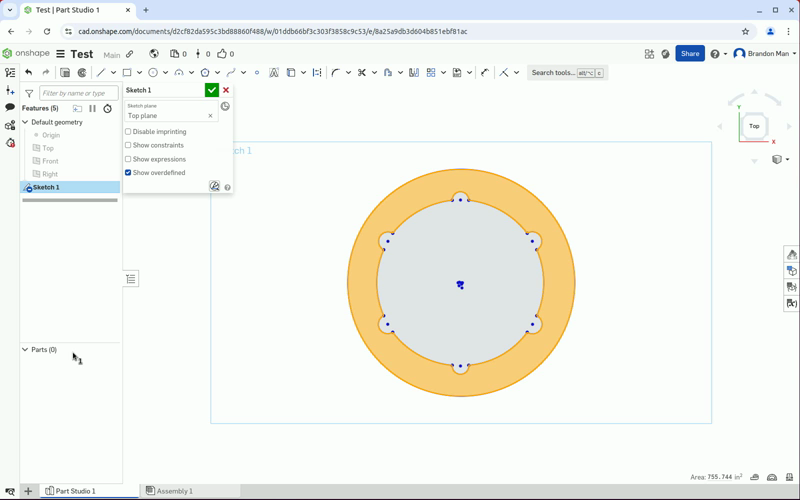
key(shift+e)
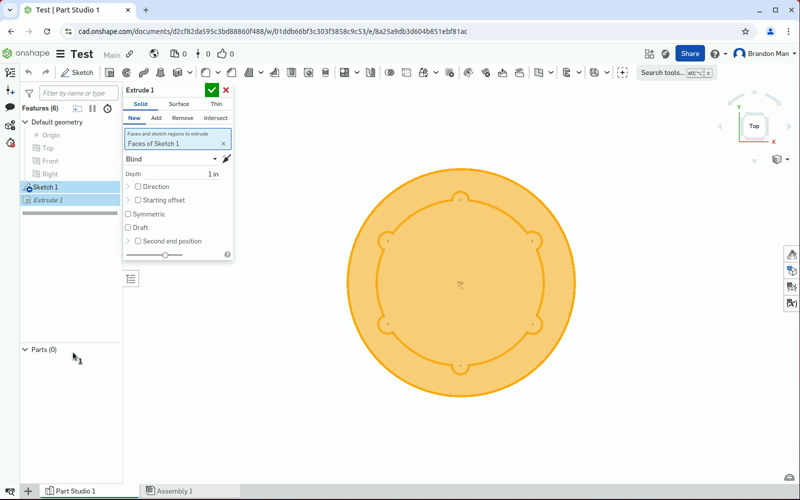
mouse_move(143, 106)
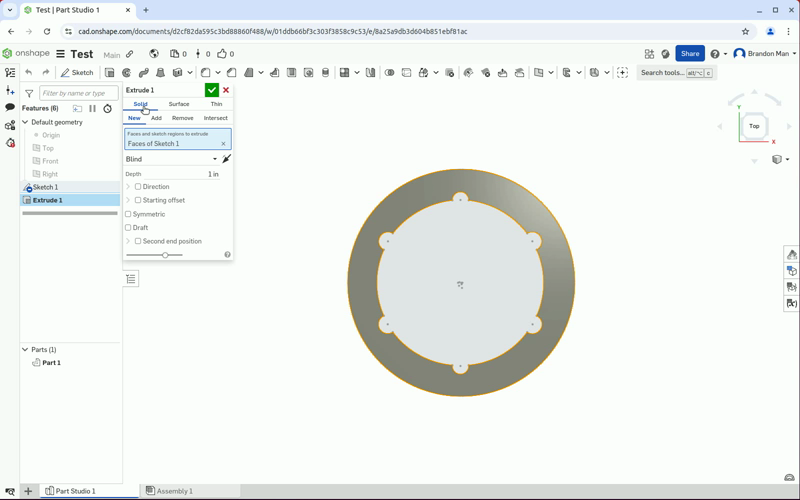
click(143, 106)
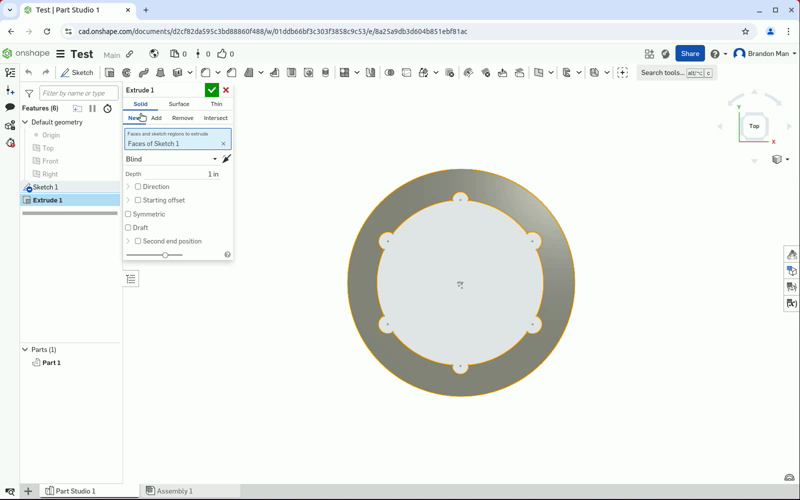
mouse_move(137, 120)
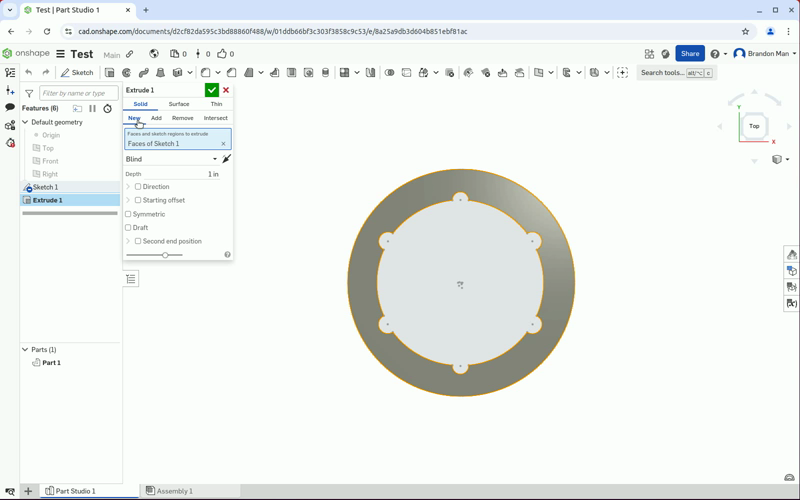
click(137, 120)
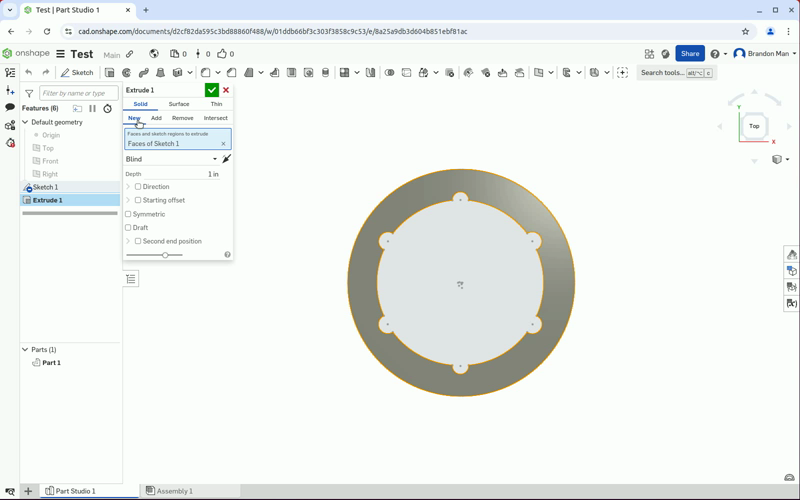
key(tab, 4)
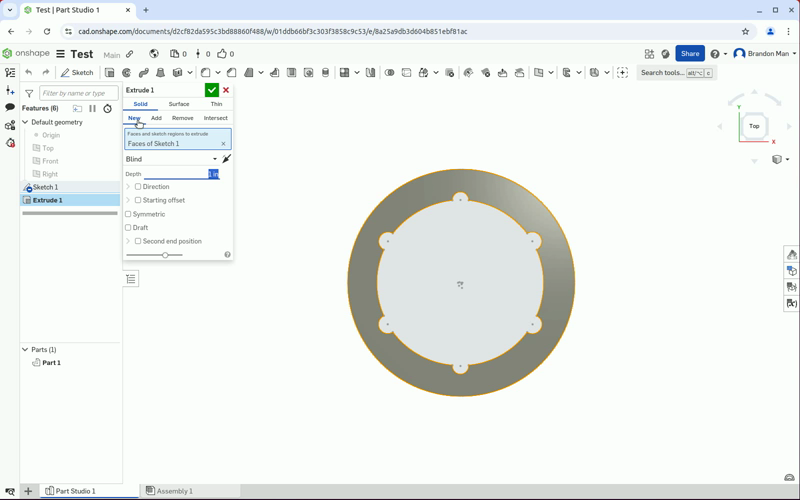
text(4.814)
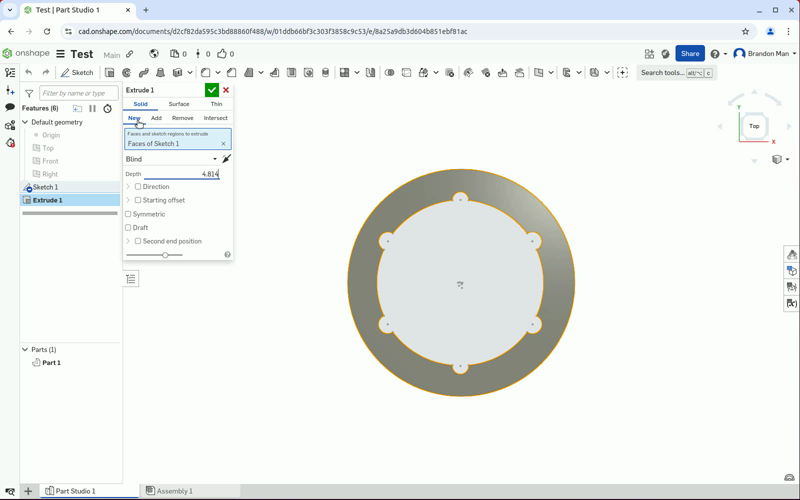
key(tab, 3)
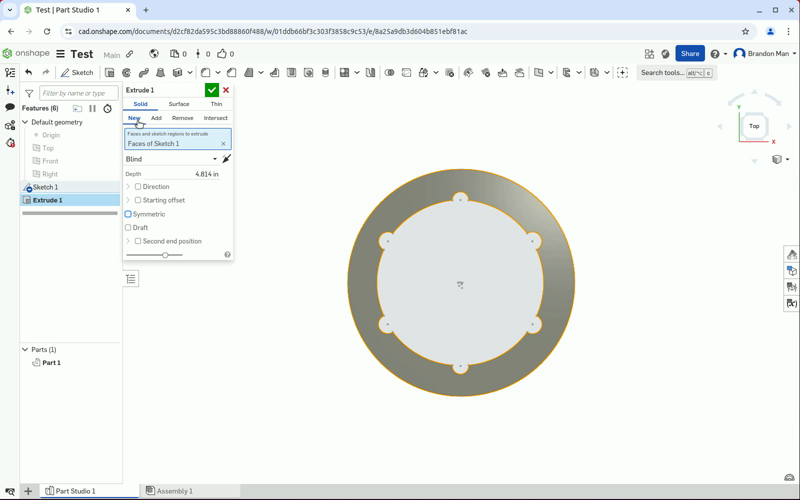
key(space)
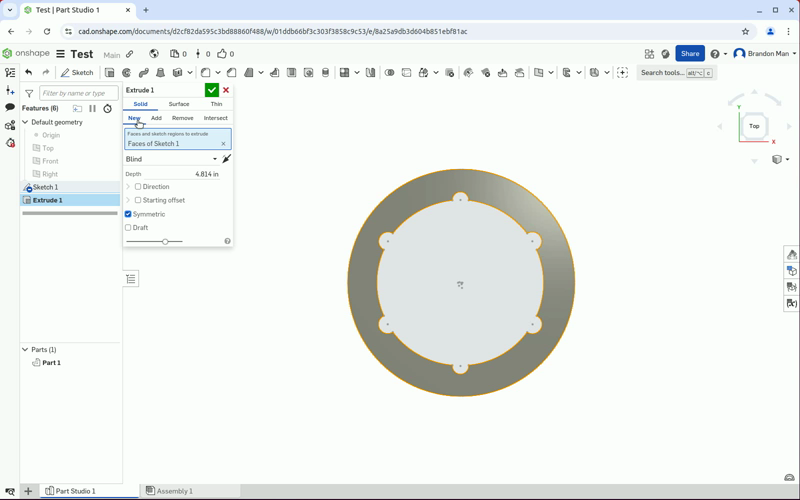
key(enter)
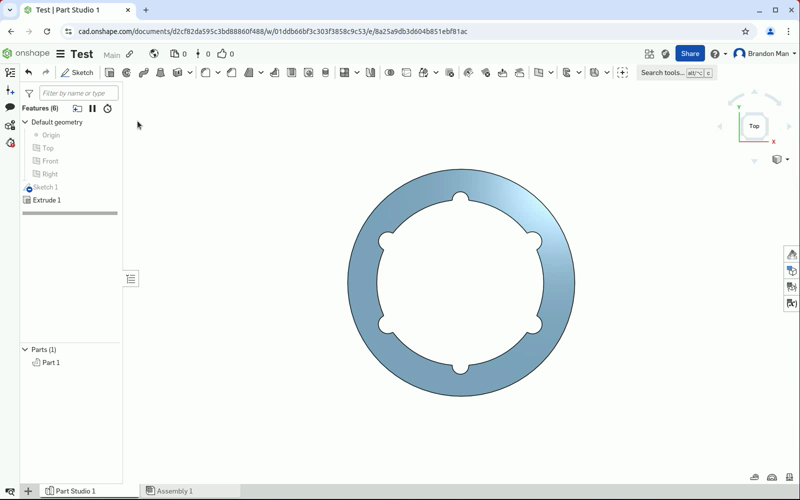
key(shift+h)
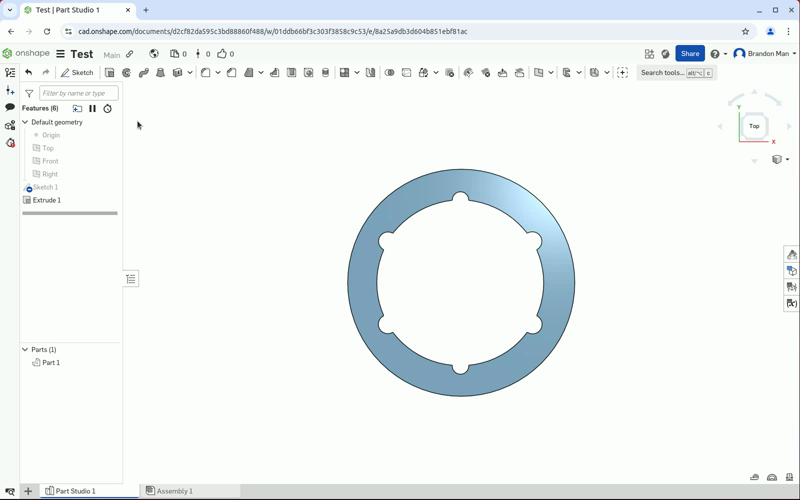
key(shift+h)
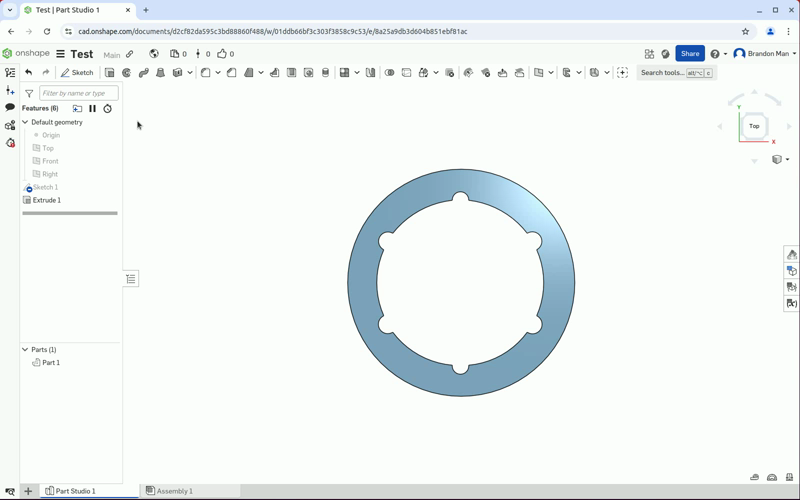
mouse_move(73, 189)
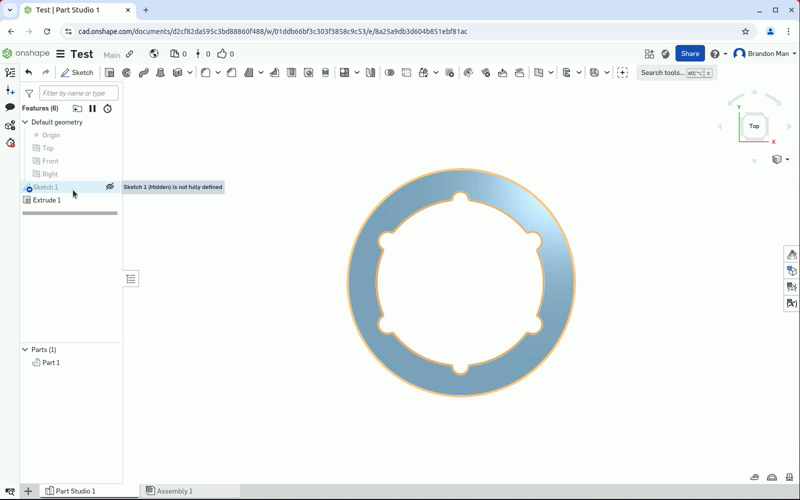
click(73, 189)
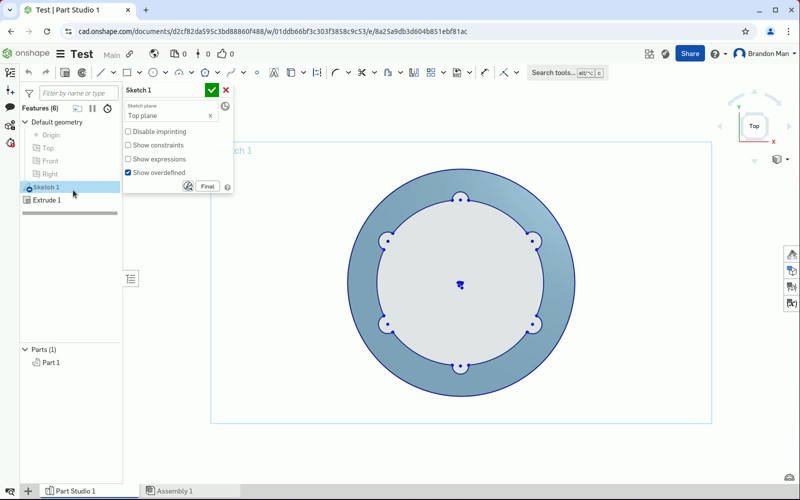
mouse_move(229, 92)
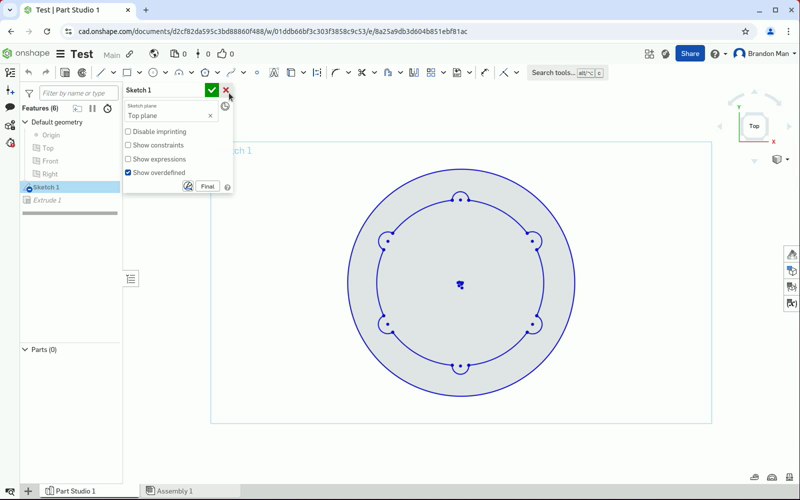
click(229, 92)
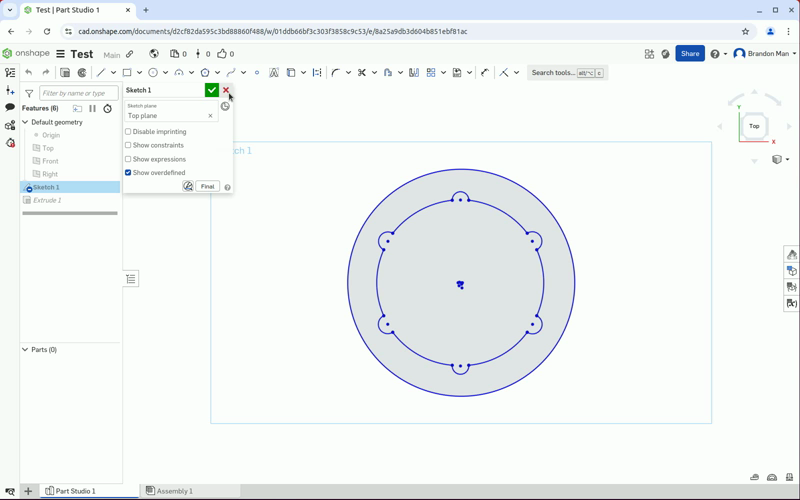
key(shift+s)
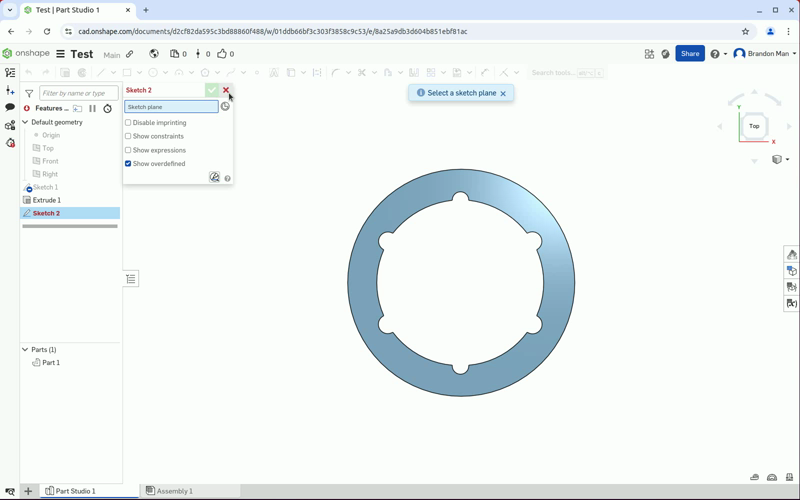
mouse_move(73, 150)
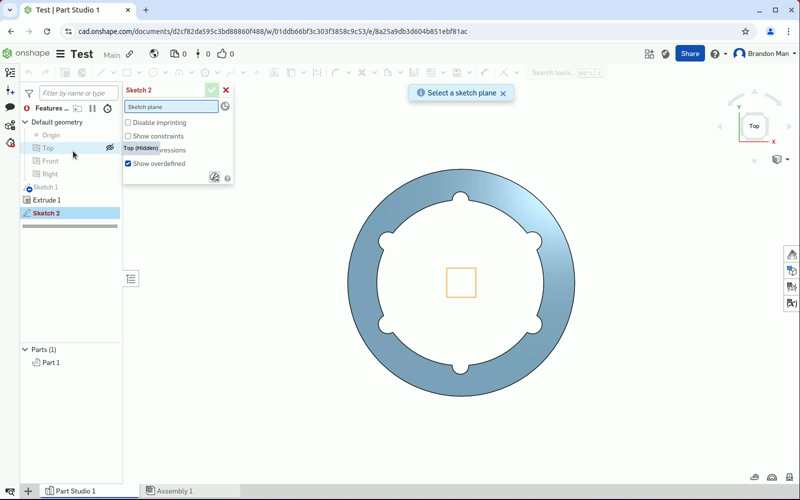
click(73, 150)
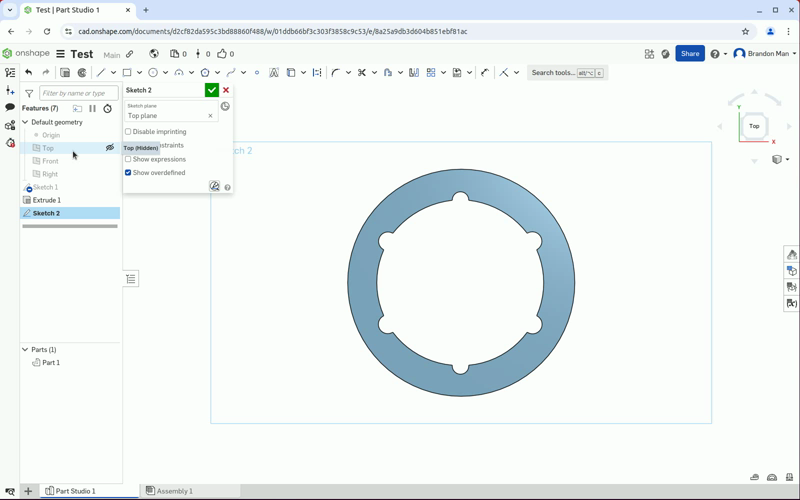
mouse_move(73, 352)
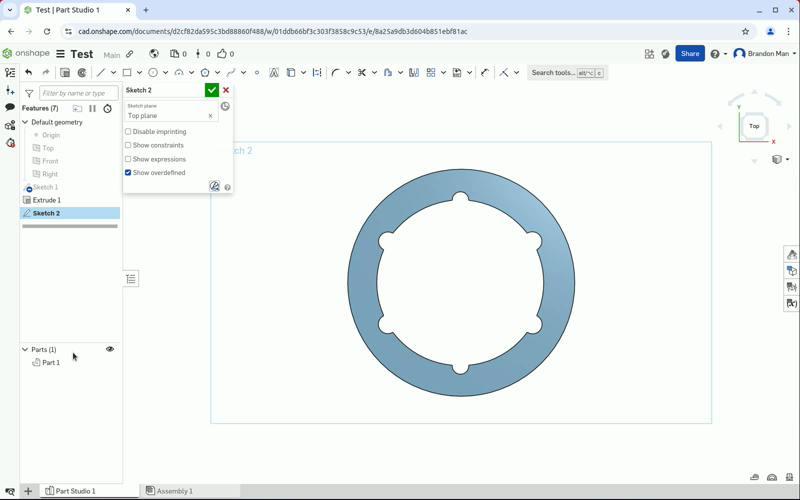
key(y)
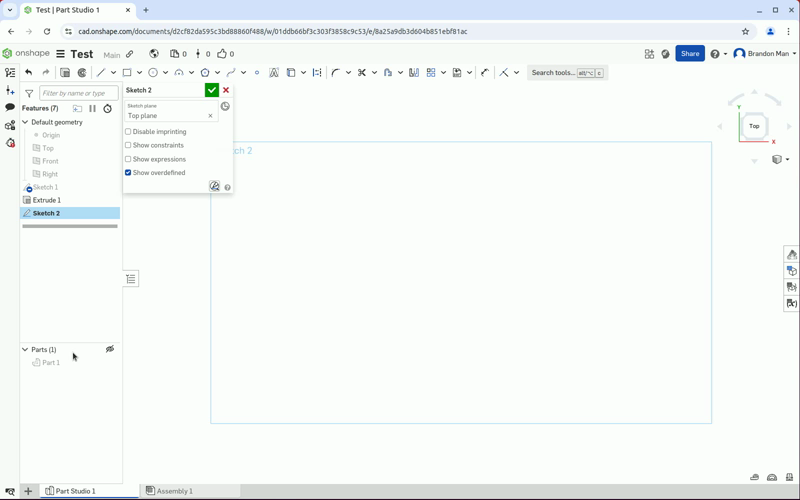
key(a)
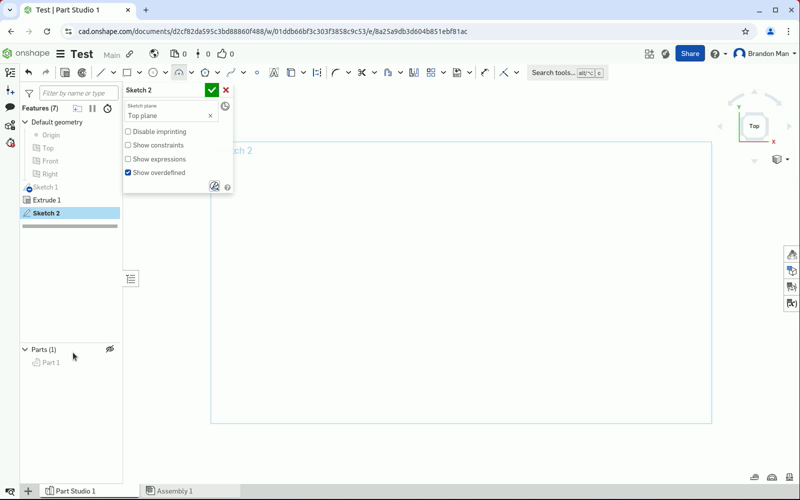
key_down(shift)
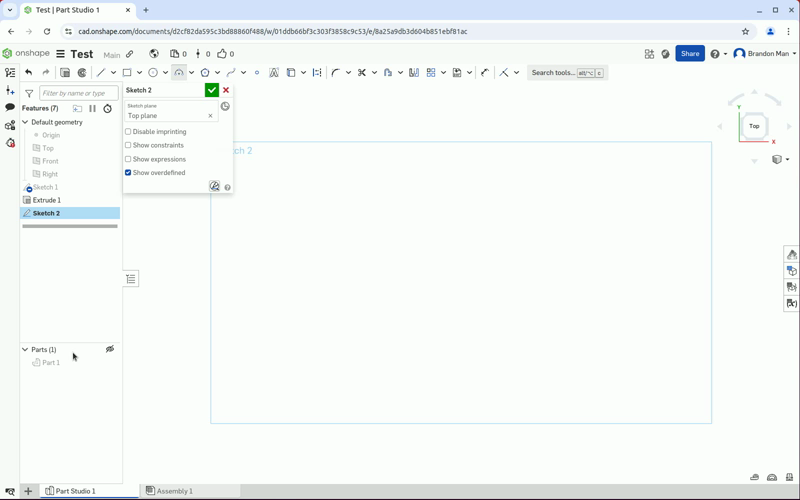
mouse_move(383, 316)
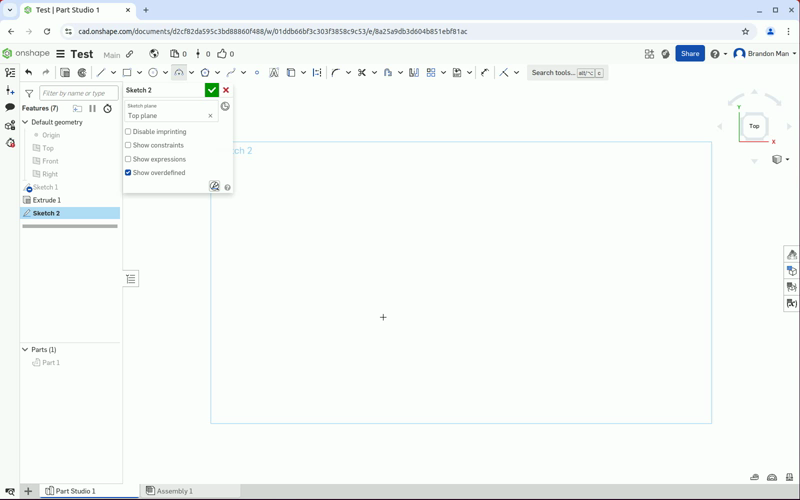
click(383, 316)
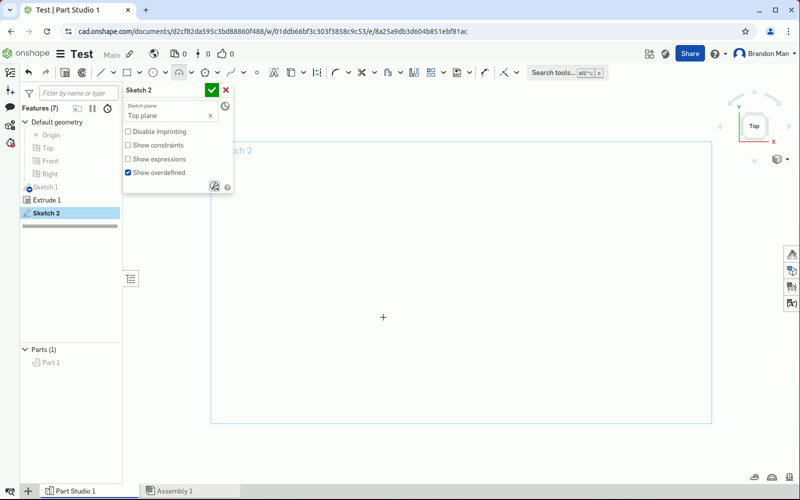
key_up(shift)
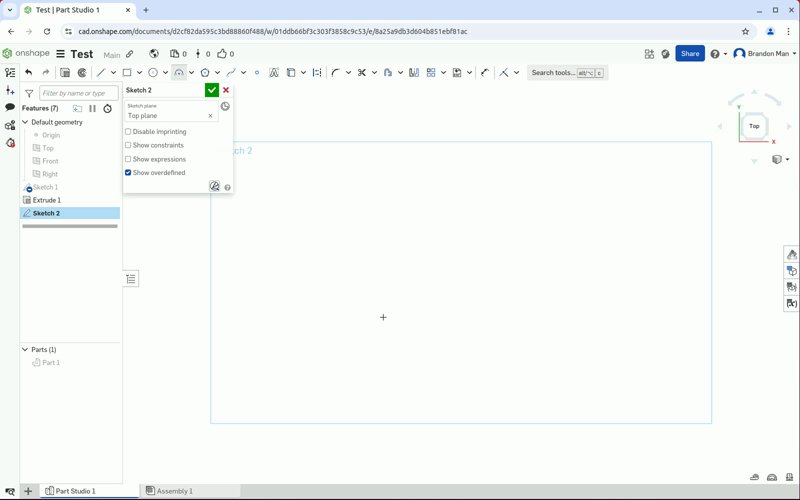
key_down(shift)
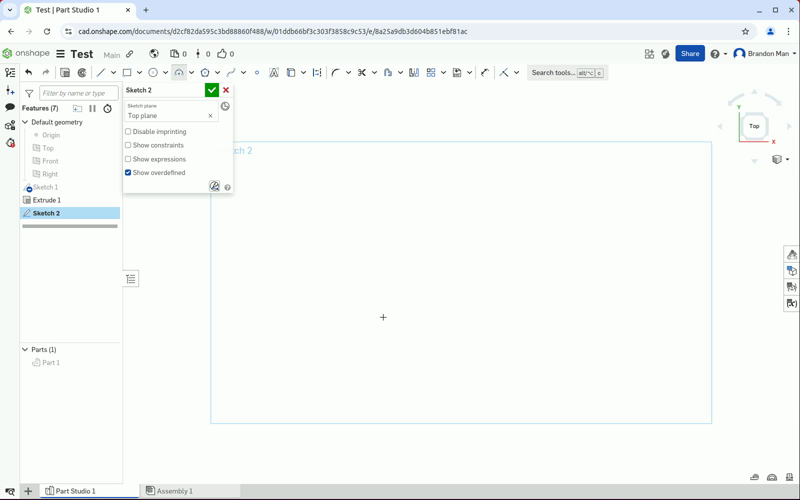
mouse_move(391, 332)
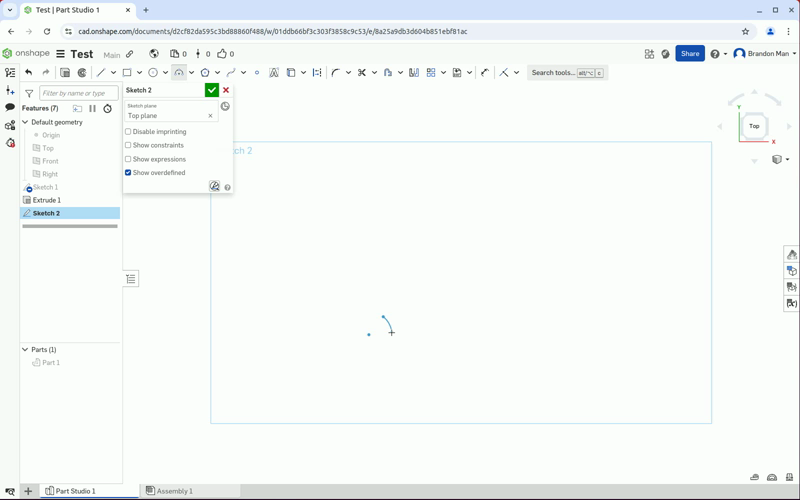
click(391, 332)
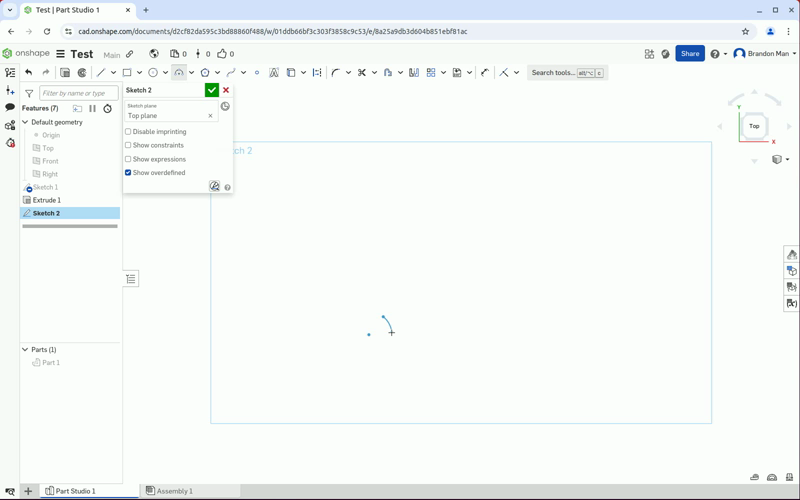
mouse_move(394, 320)
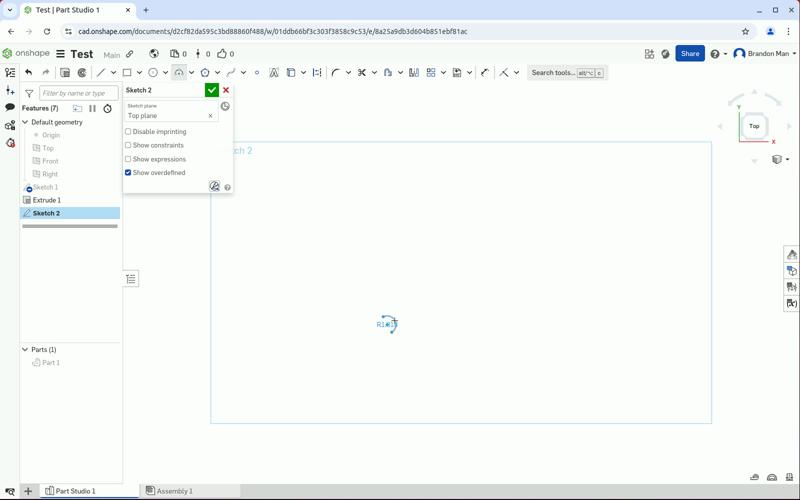
click(394, 320)
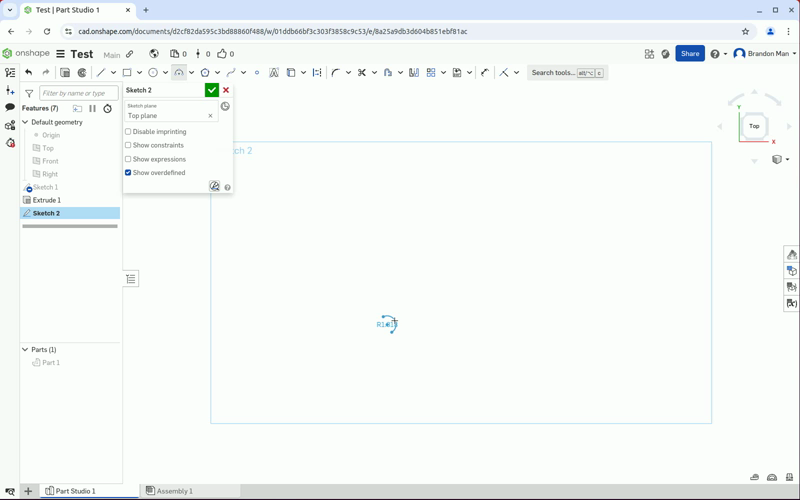
key_up(shift)
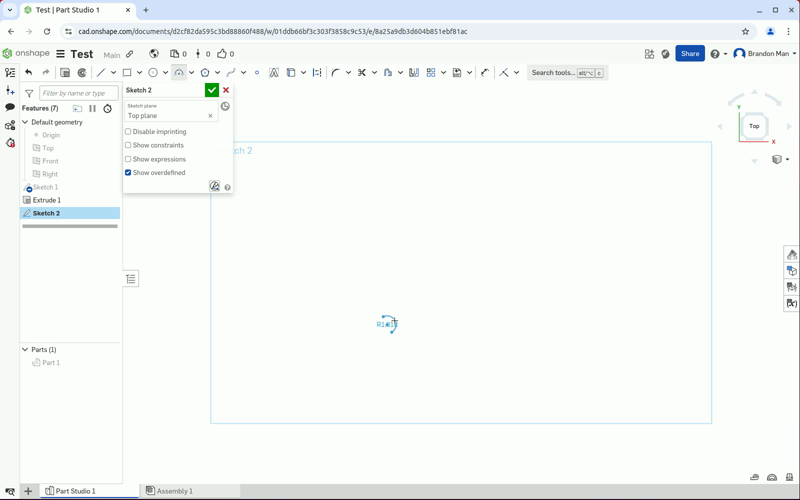
mouse_move(391, 332)
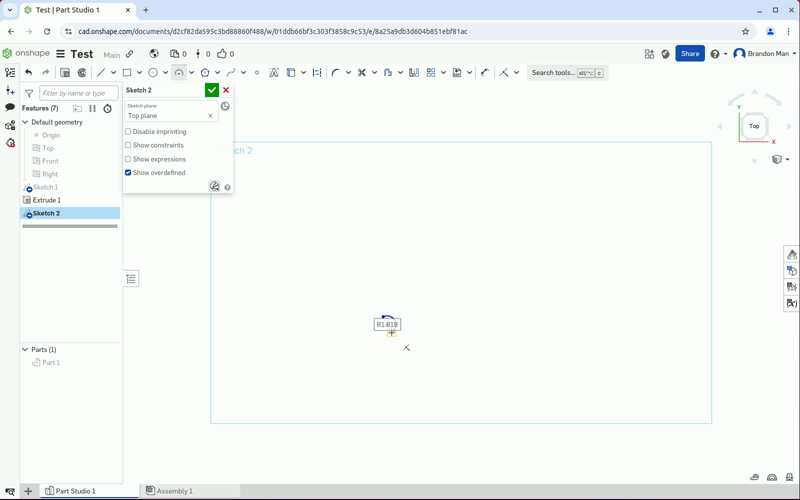
click(391, 332)
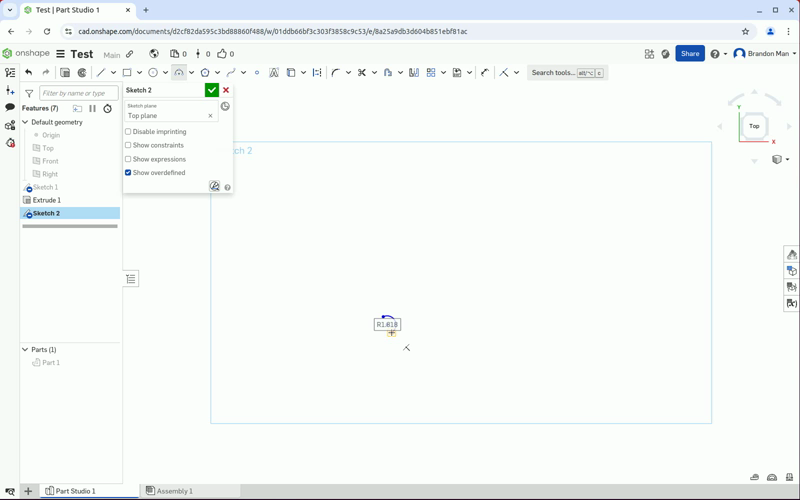
key_down(shift)
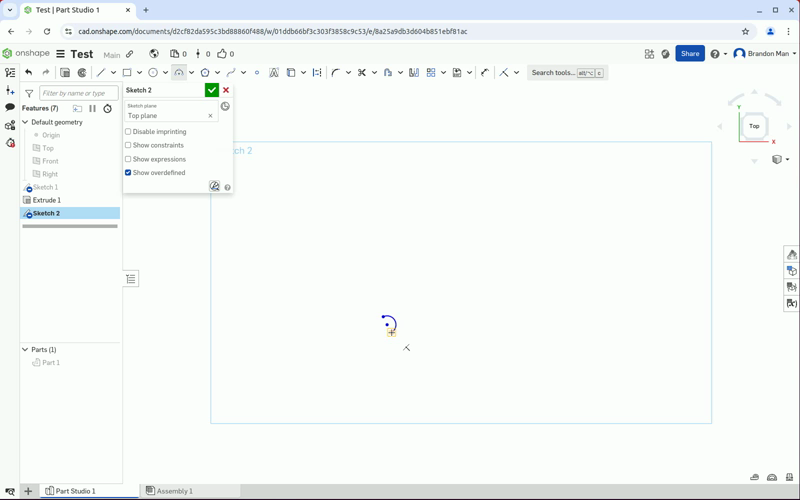
mouse_move(451, 366)
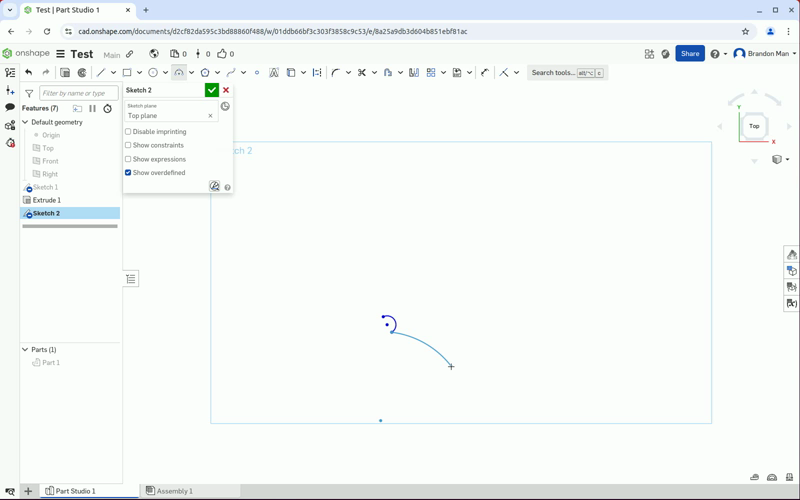
click(451, 366)
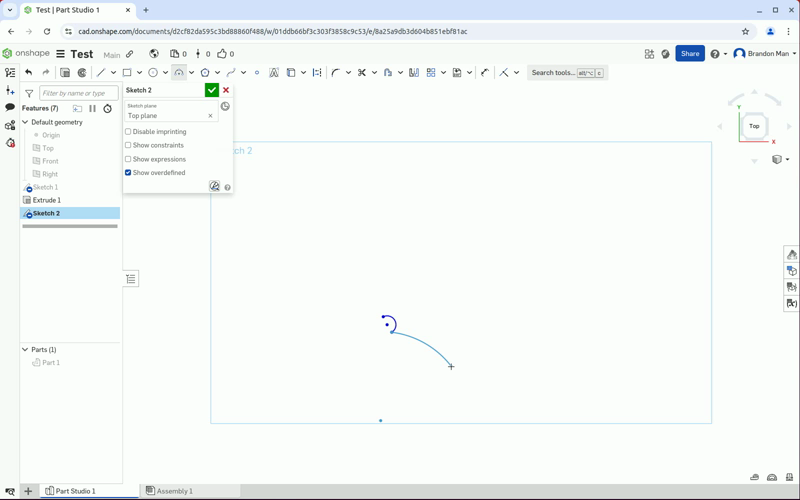
mouse_move(417, 355)
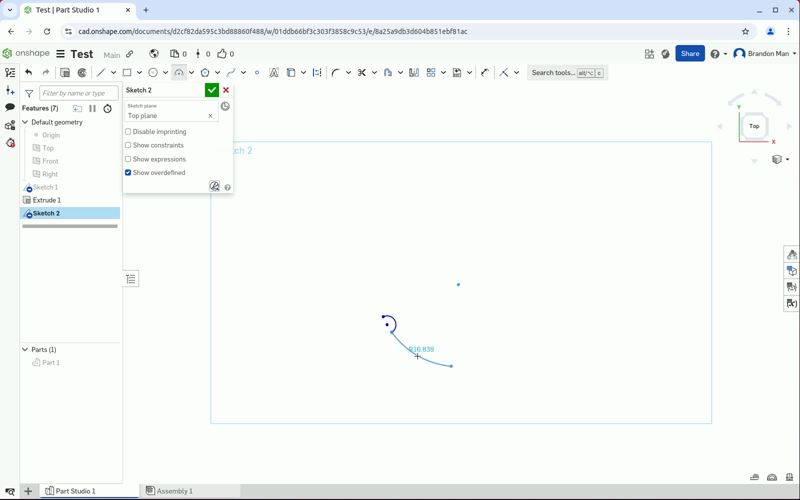
click(417, 355)
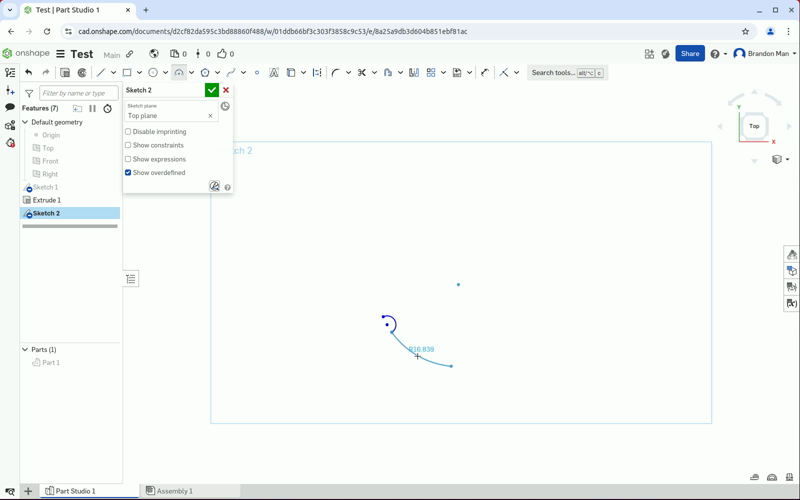
key_up(shift)
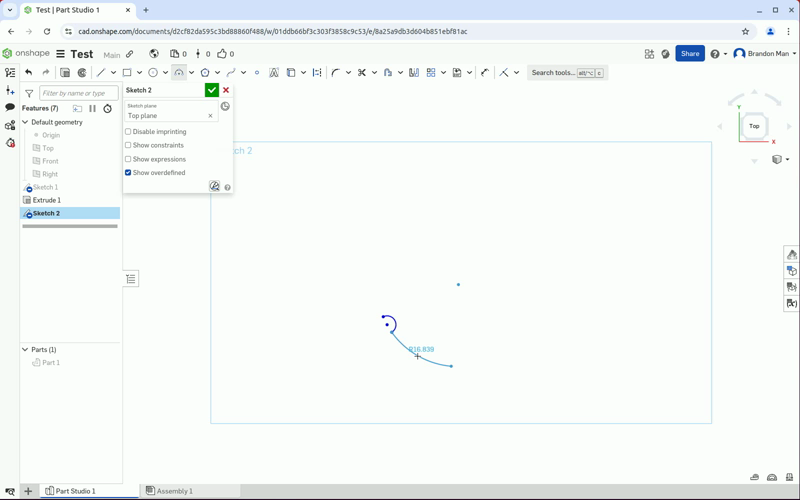
mouse_move(451, 366)
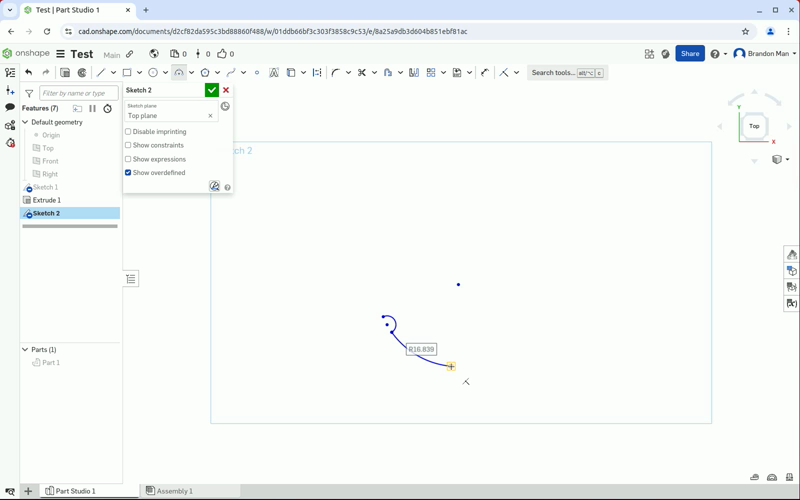
click(451, 366)
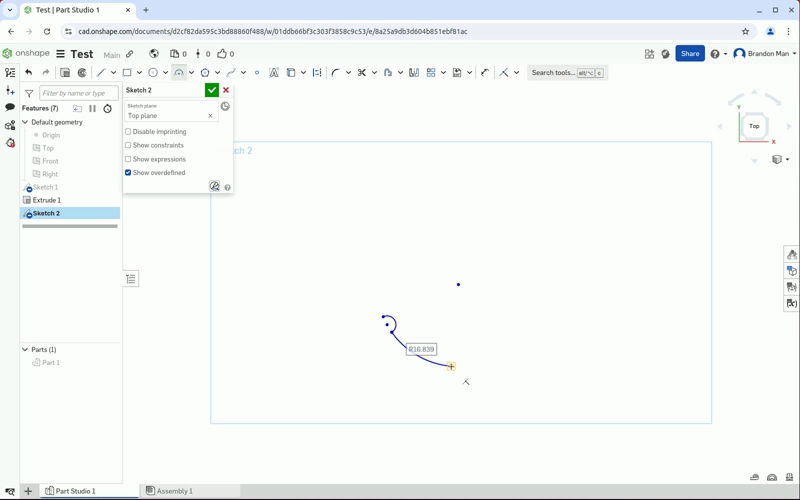
key_down(shift)
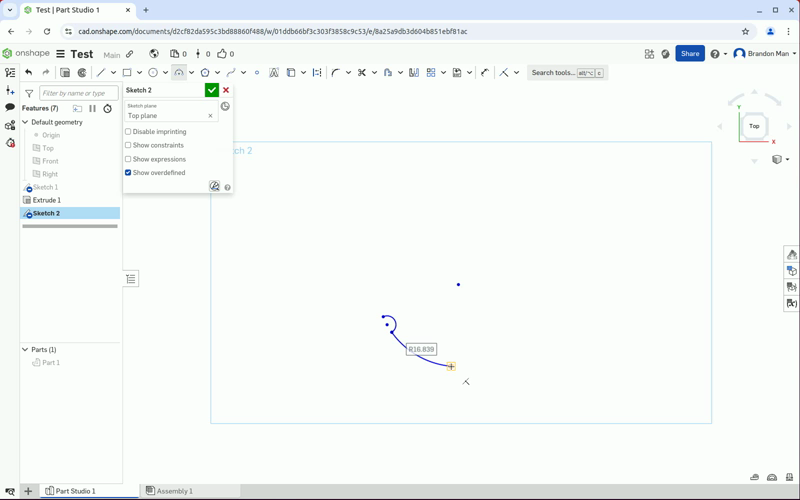
mouse_move(469, 366)
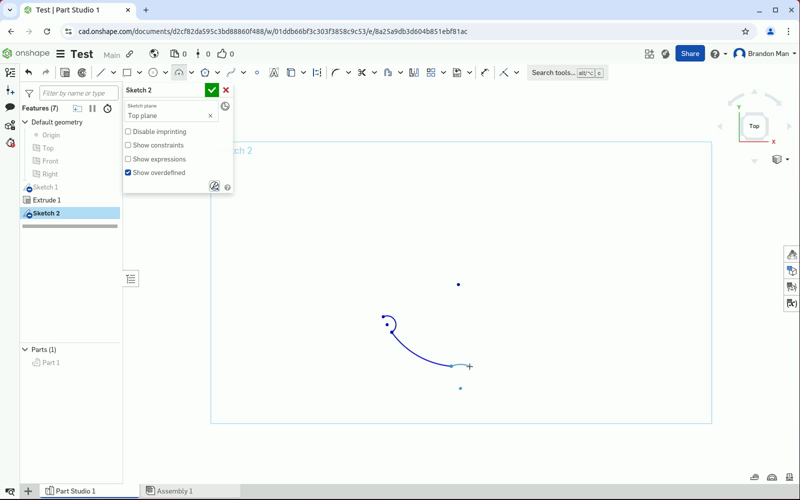
click(469, 366)
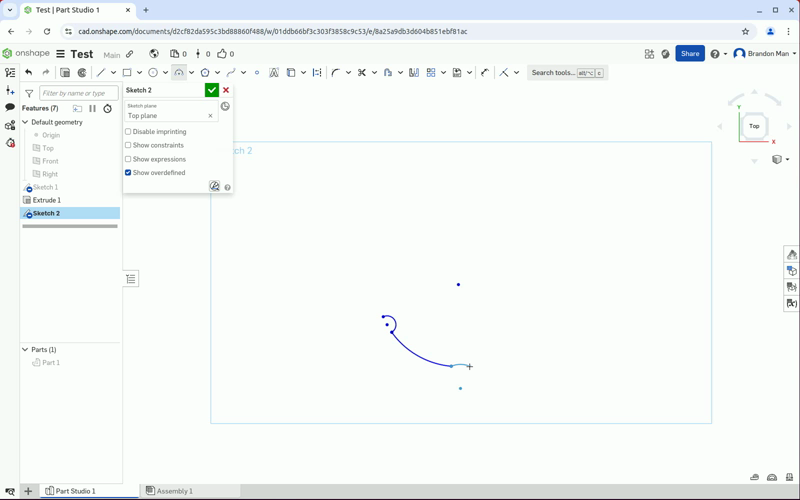
mouse_move(460, 357)
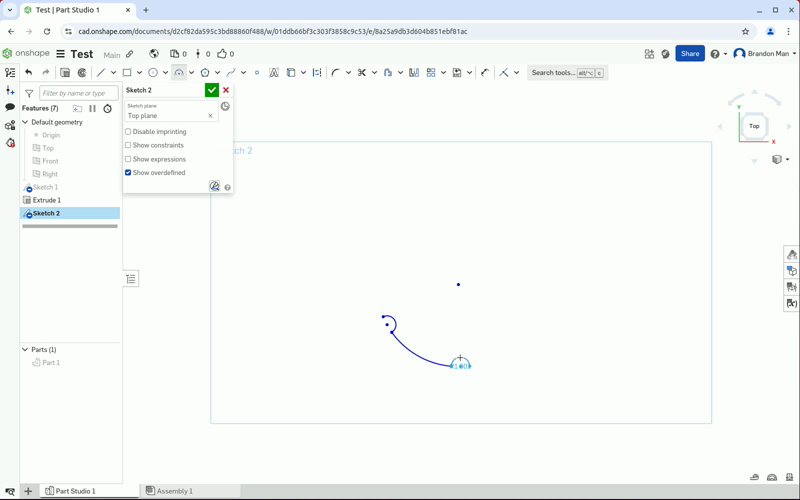
click(460, 357)
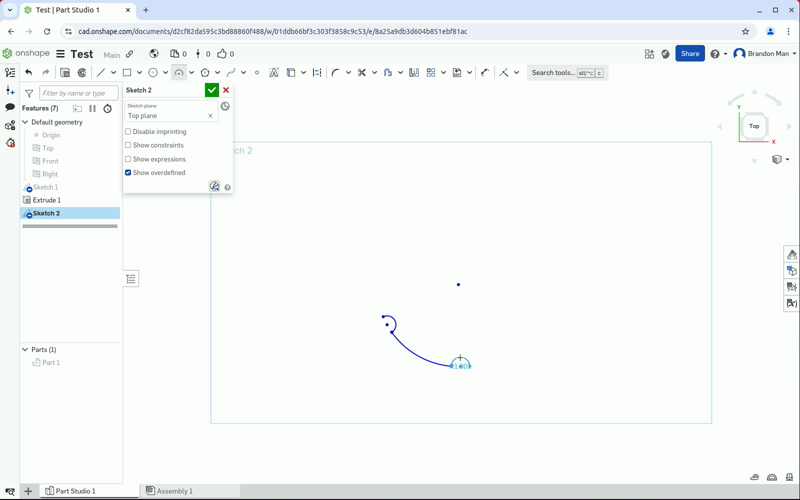
key_up(shift)
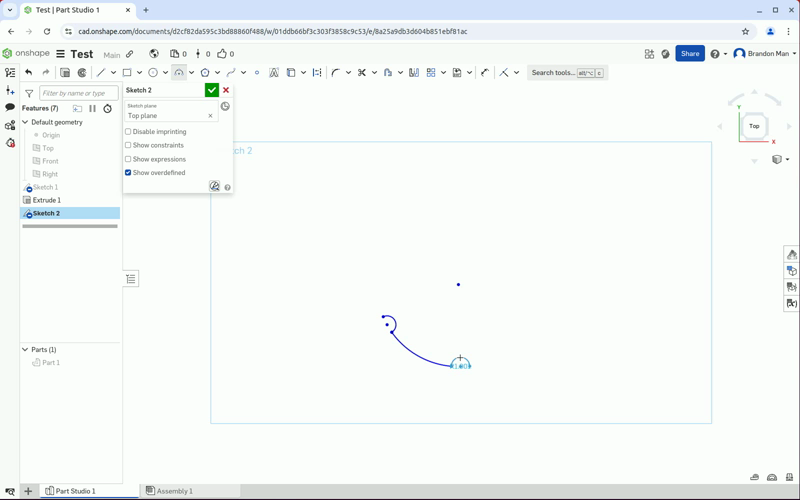
mouse_move(469, 366)
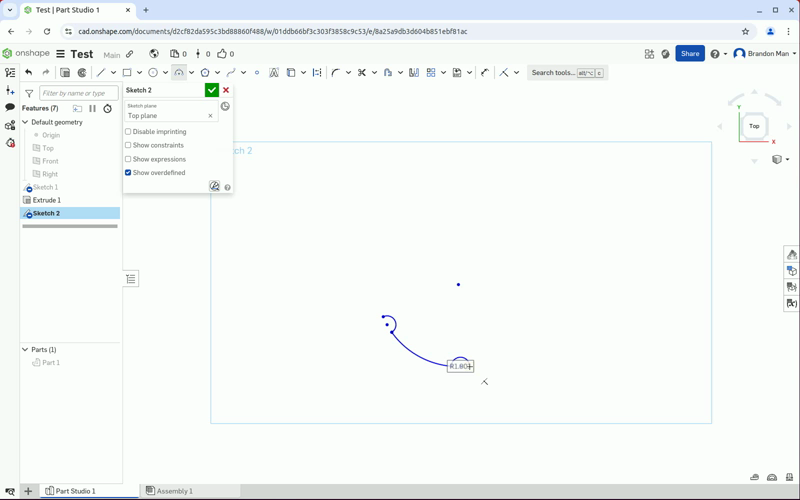
click(469, 366)
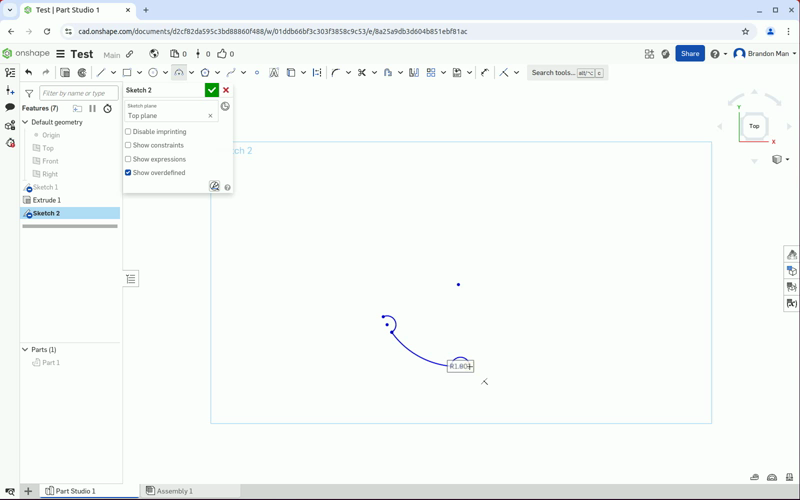
key_down(shift)
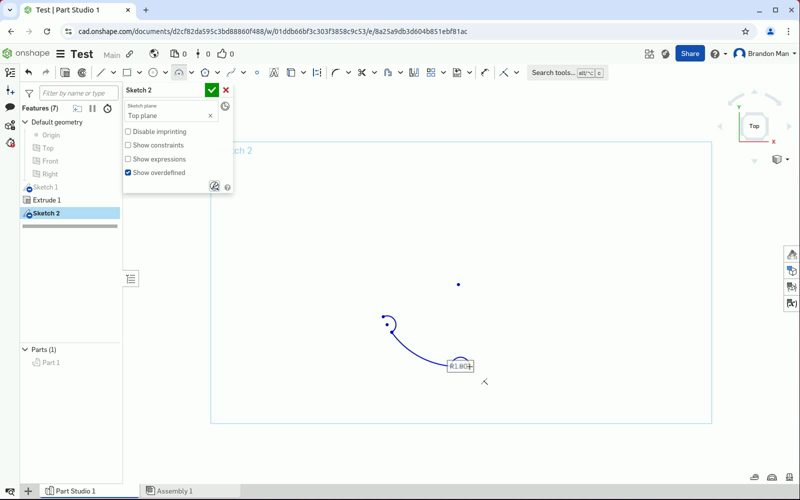
mouse_move(527, 332)
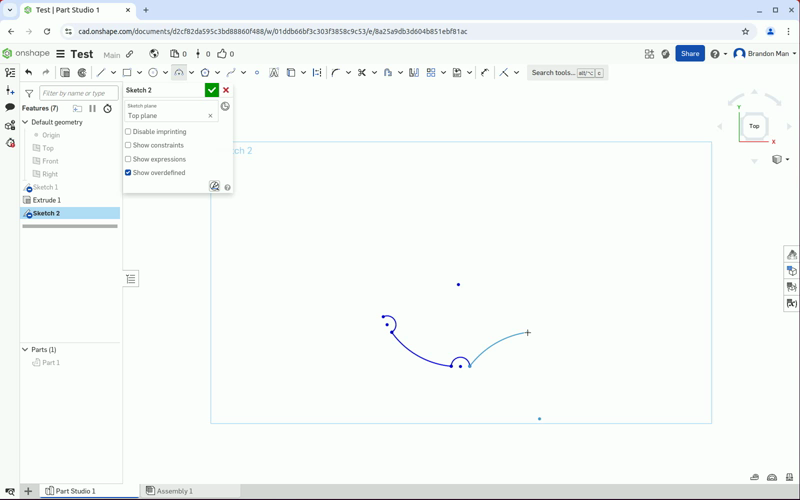
click(527, 332)
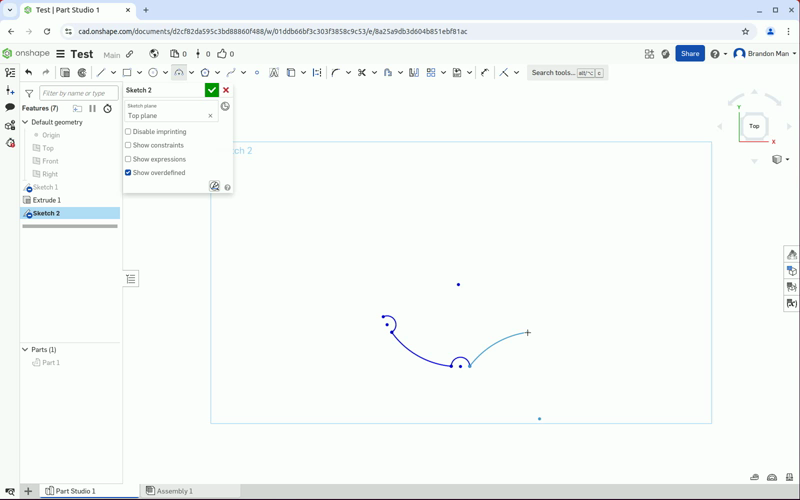
mouse_move(502, 355)
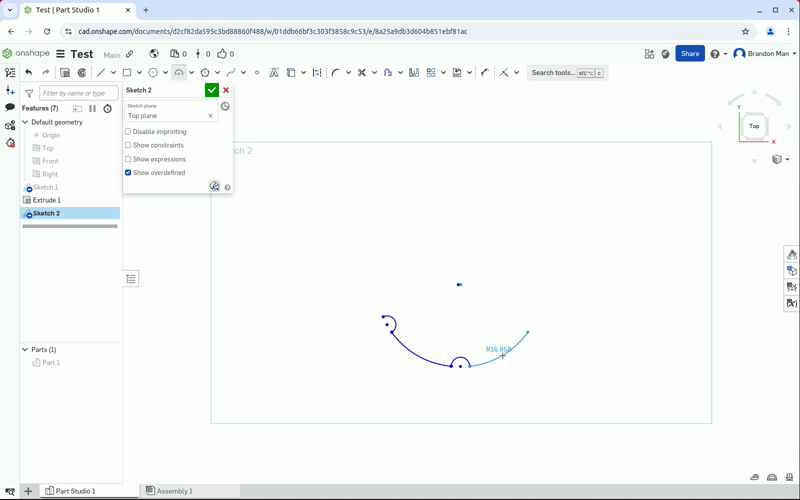
click(502, 355)
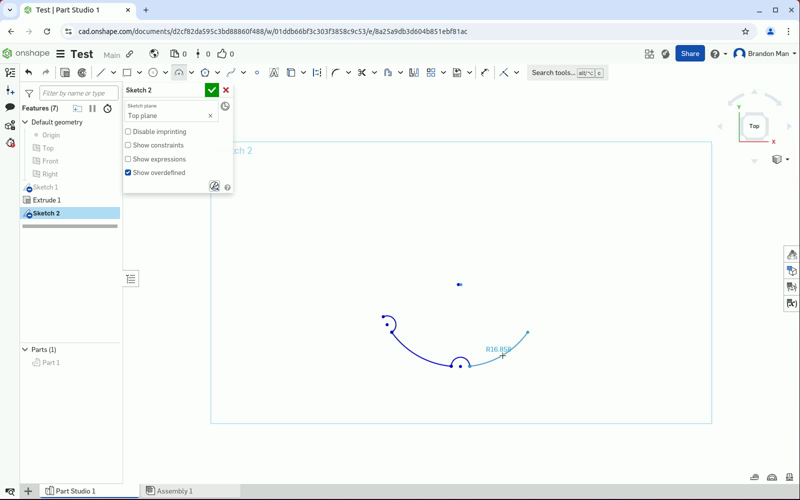
key_up(shift)
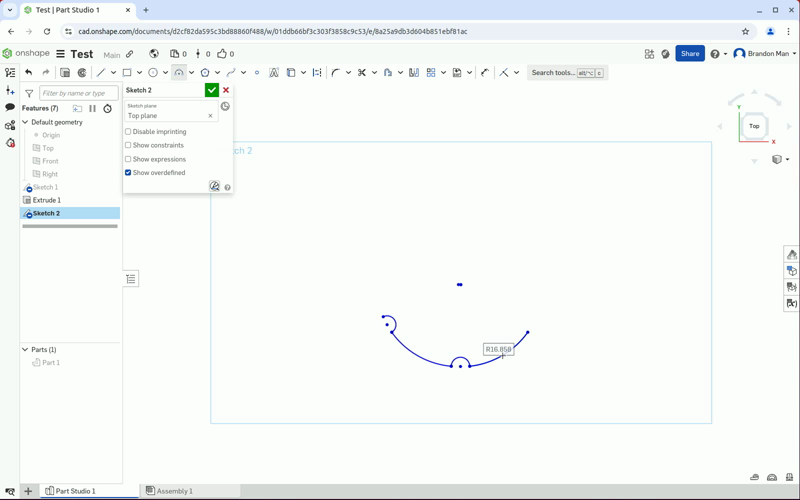
mouse_move(527, 332)
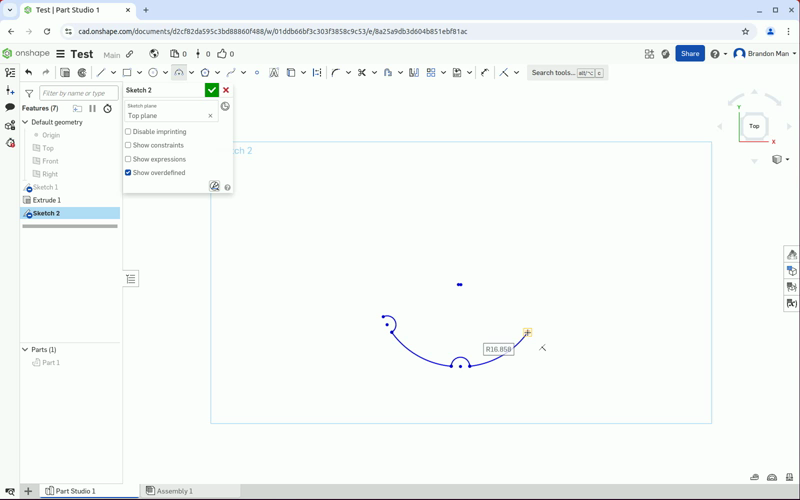
click(527, 332)
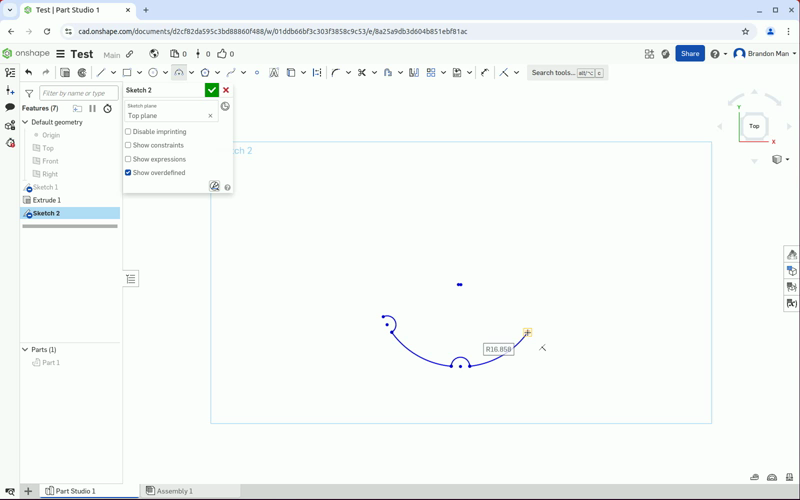
key_down(shift)
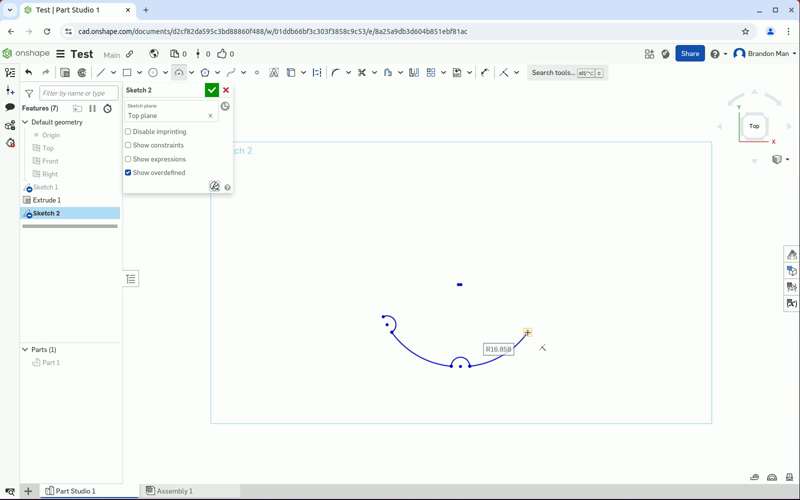
mouse_move(537, 316)
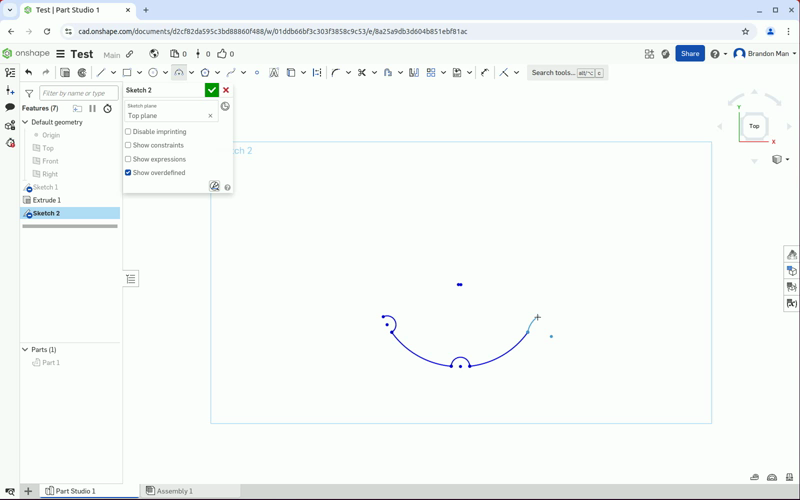
click(537, 316)
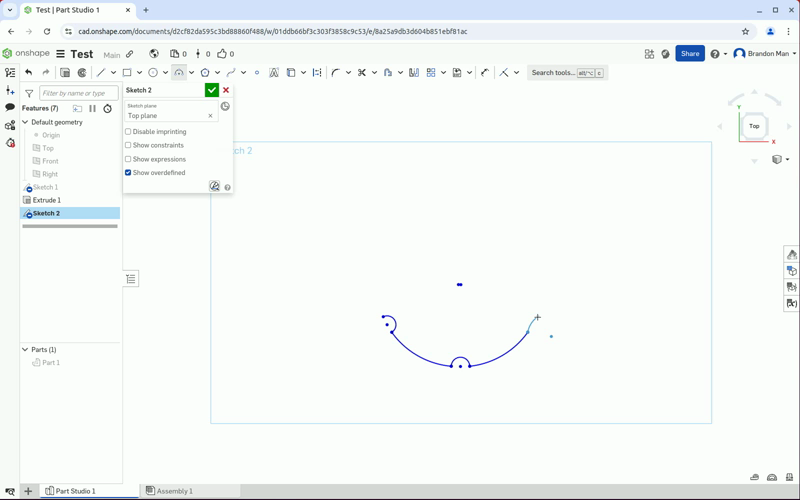
mouse_move(525, 319)
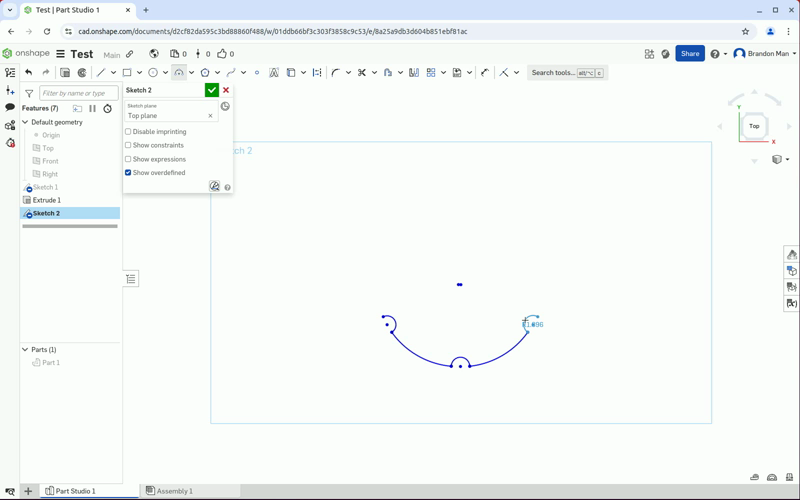
click(525, 319)
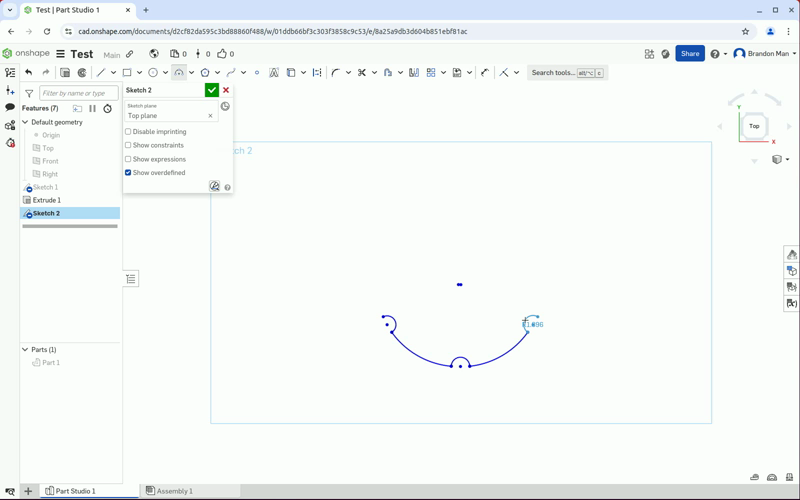
key_up(shift)
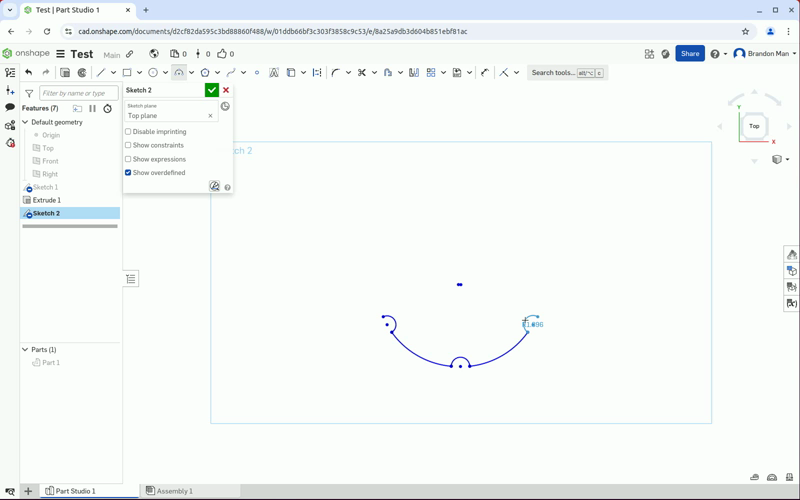
mouse_move(537, 316)
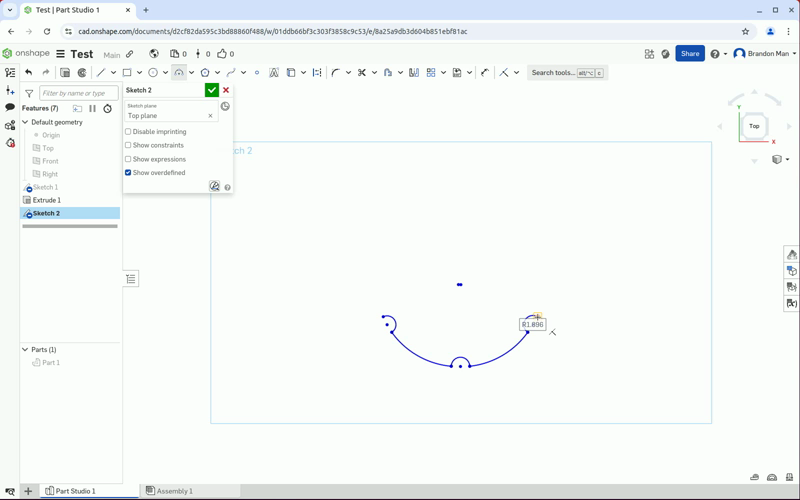
click(537, 316)
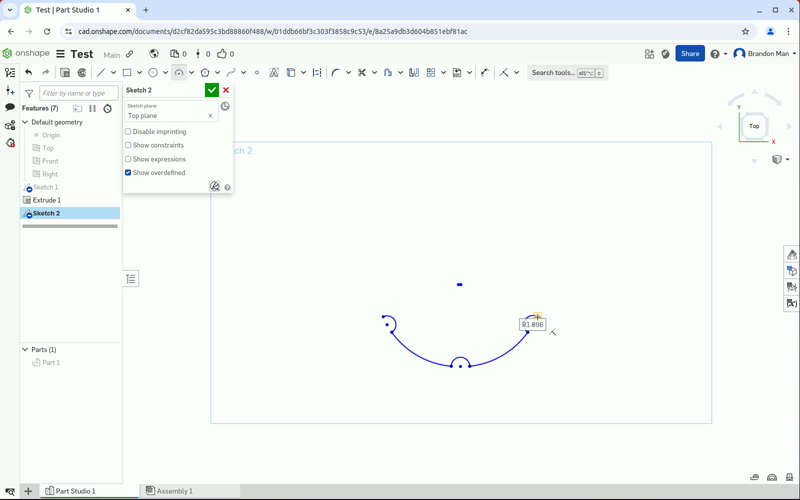
key_down(shift)
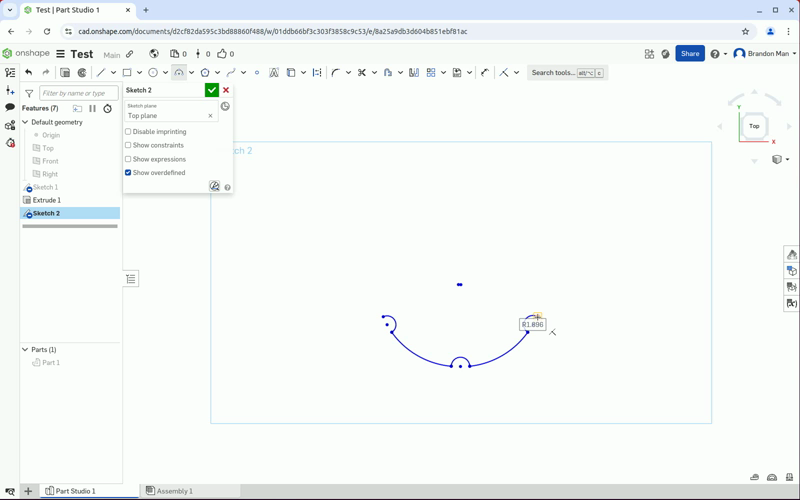
mouse_move(537, 249)
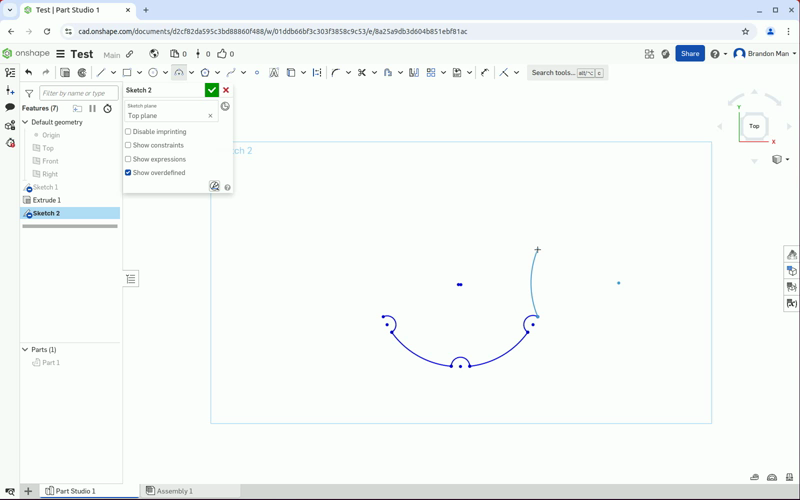
click(537, 249)
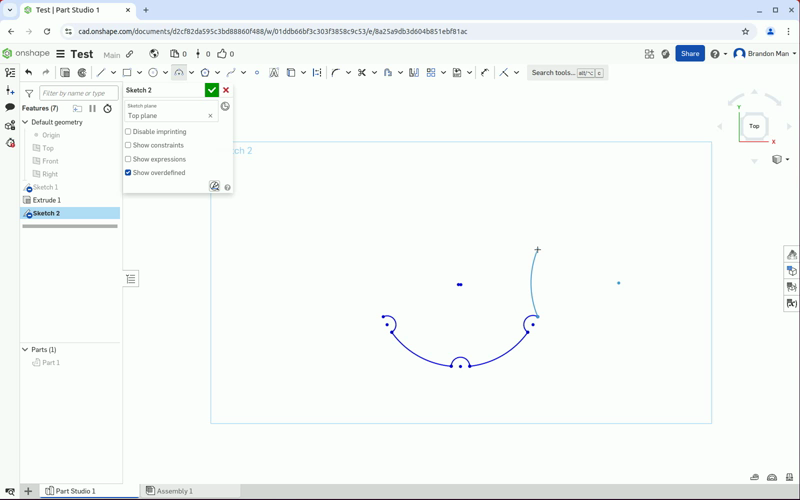
mouse_move(545, 282)
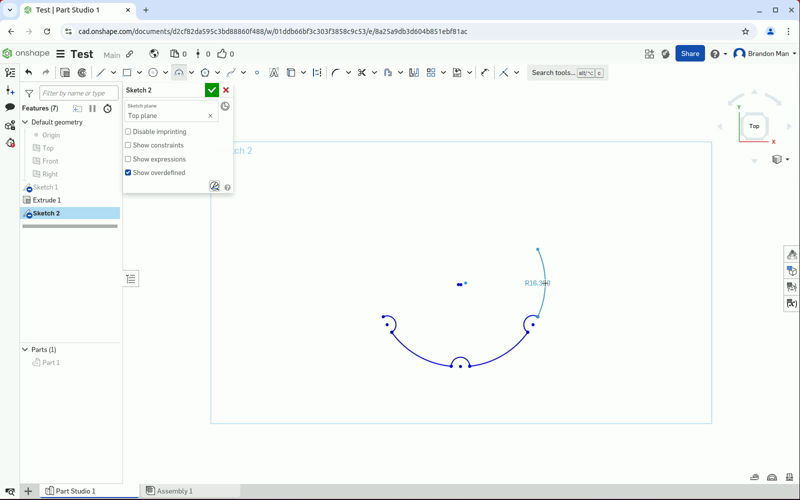
click(545, 282)
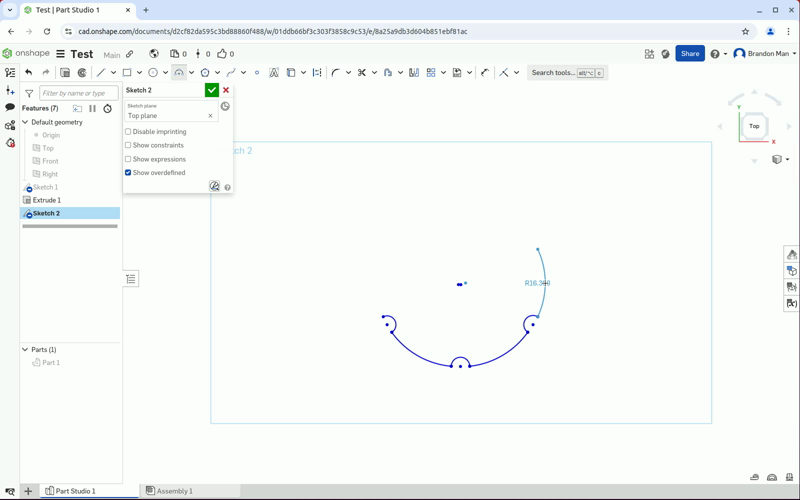
key_up(shift)
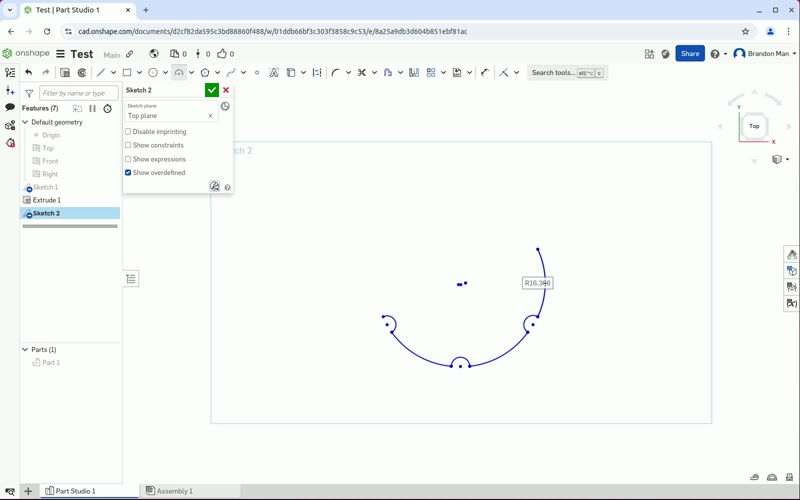
mouse_move(537, 249)
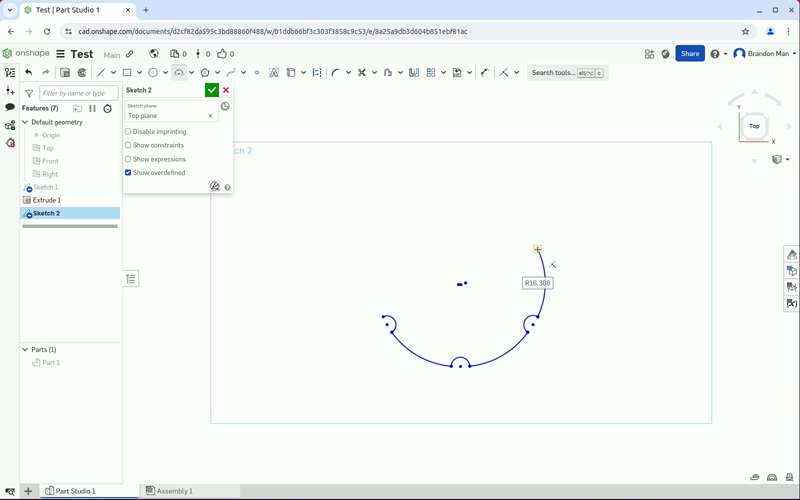
click(537, 249)
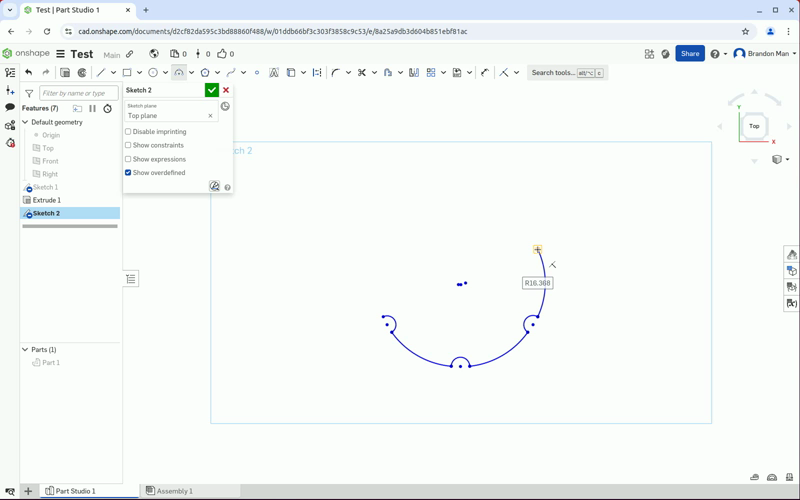
key_down(shift)
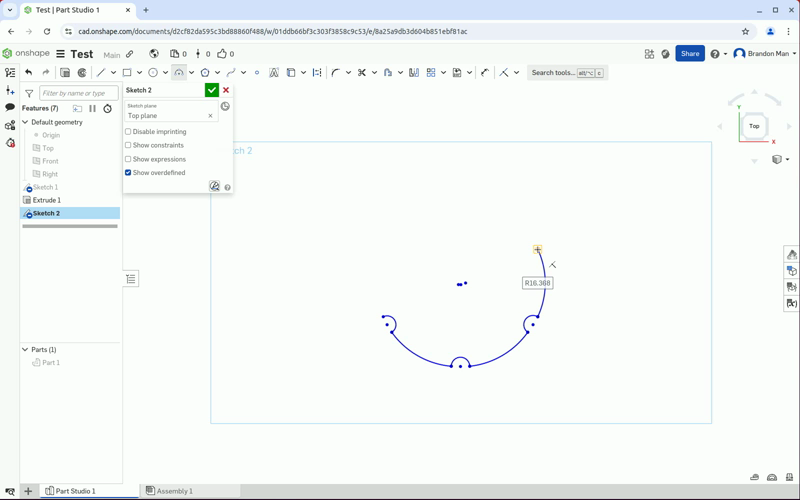
mouse_move(527, 233)
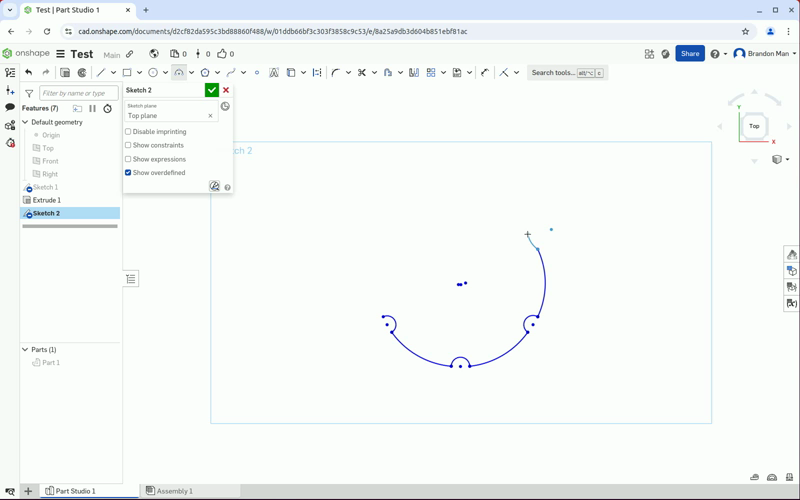
click(527, 233)
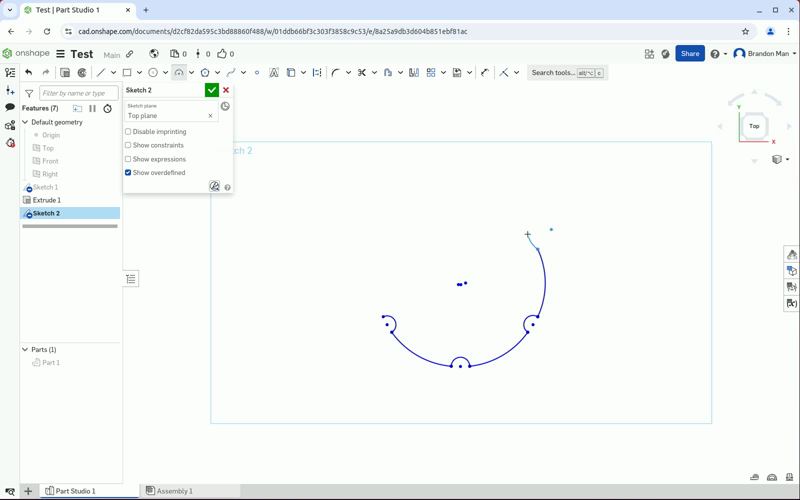
mouse_move(525, 246)
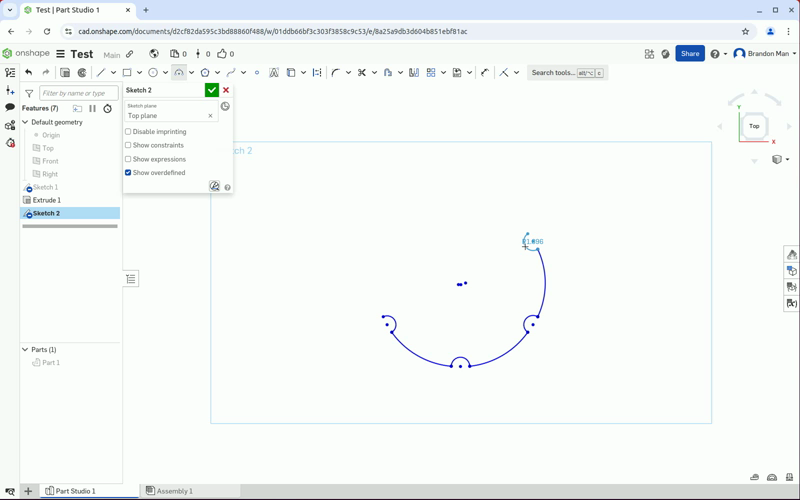
click(525, 246)
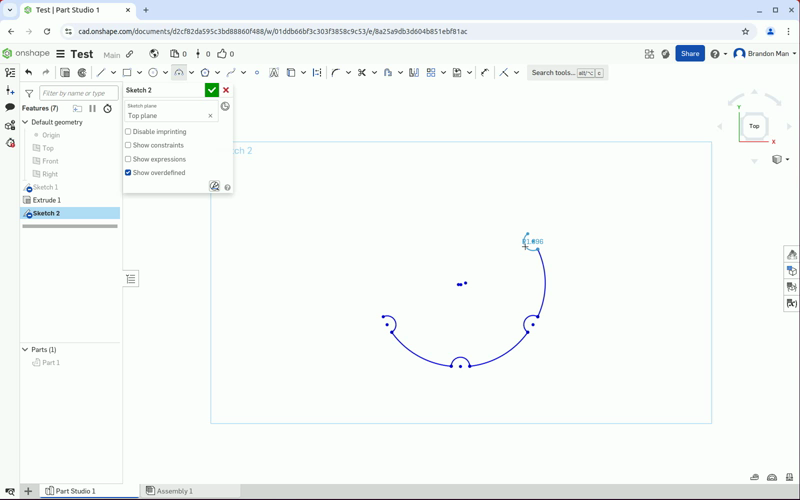
key_up(shift)
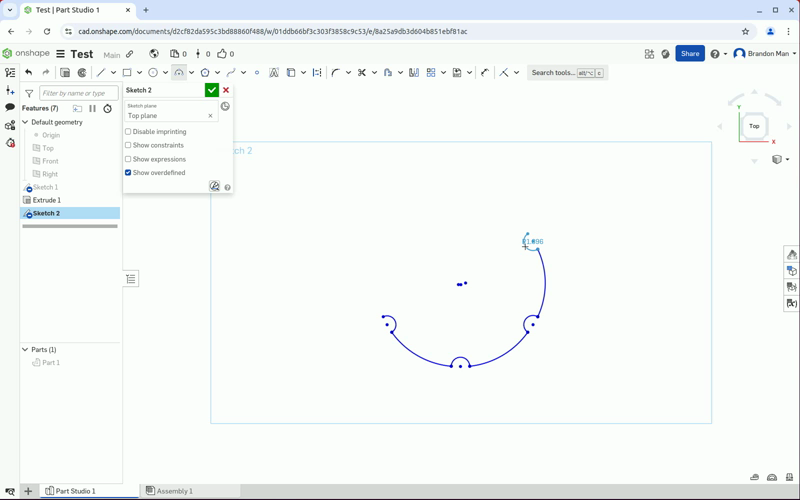
mouse_move(527, 233)
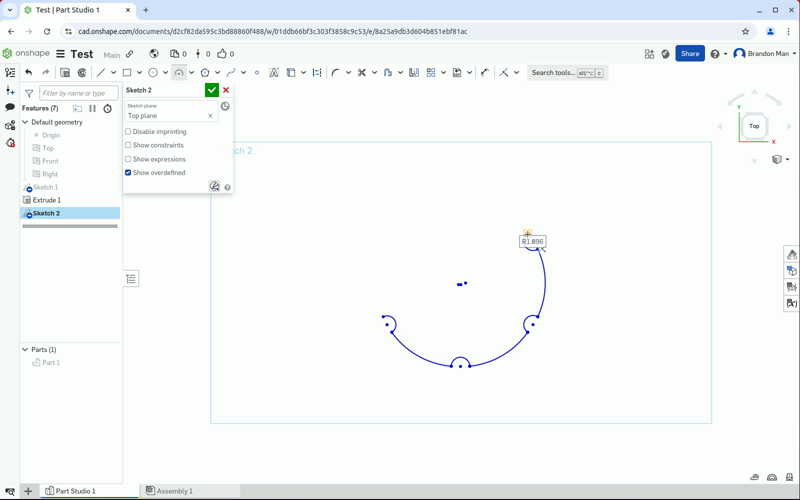
click(527, 233)
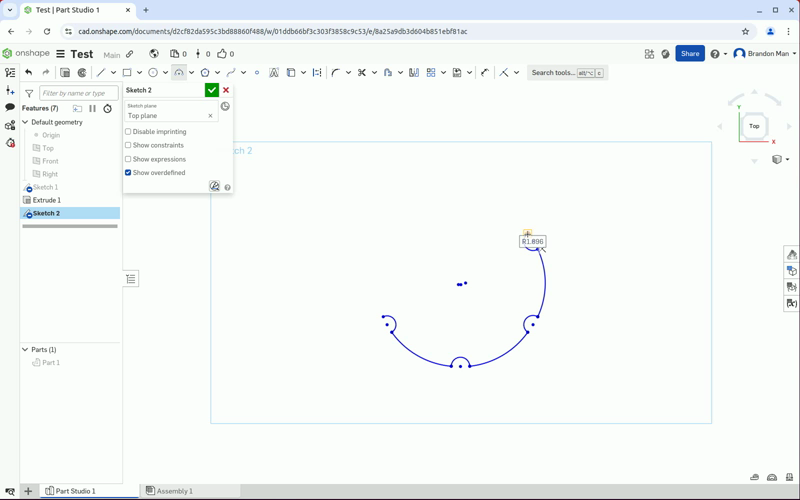
key_down(shift)
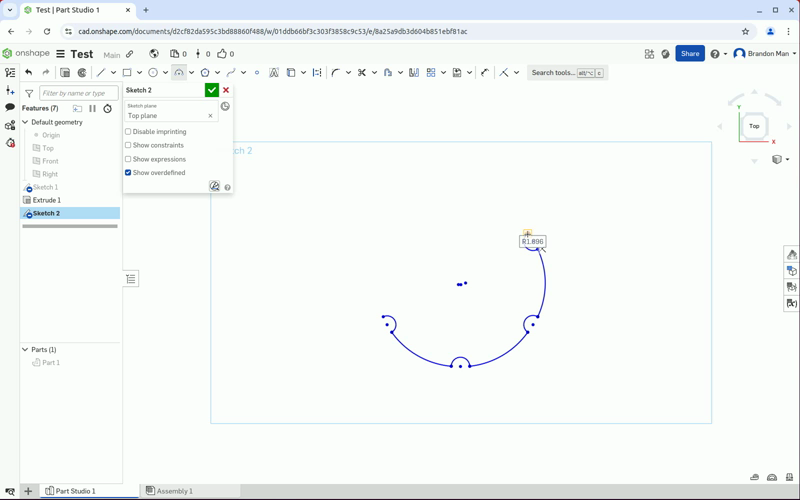
mouse_move(469, 199)
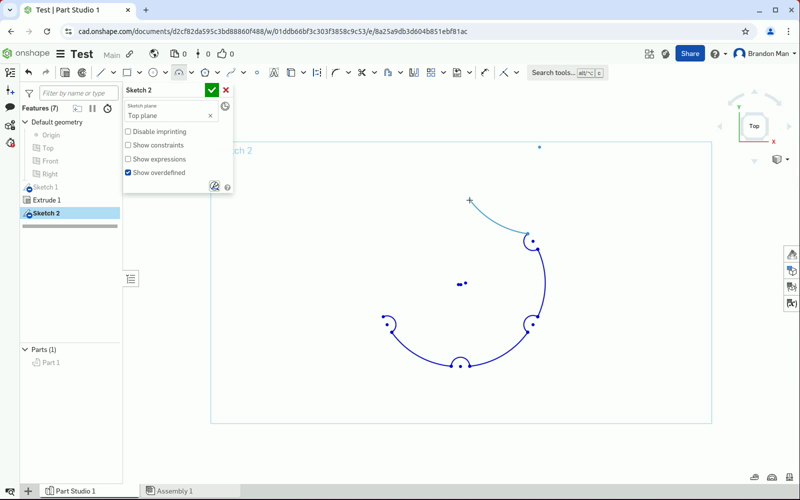
click(469, 199)
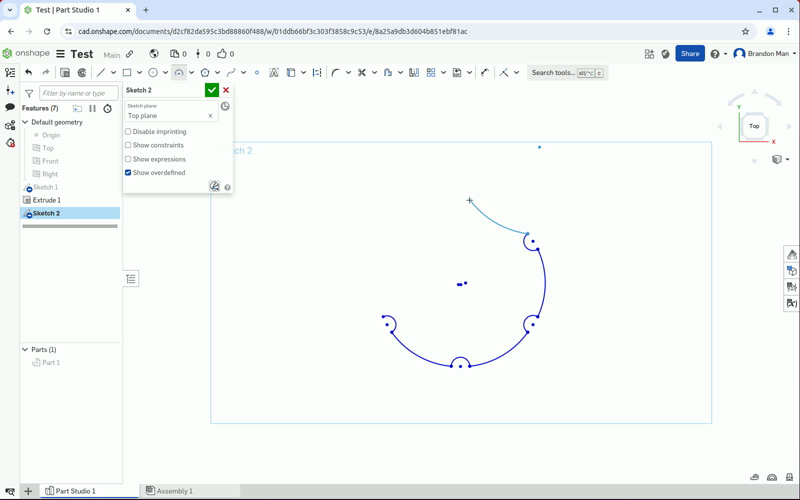
mouse_move(502, 210)
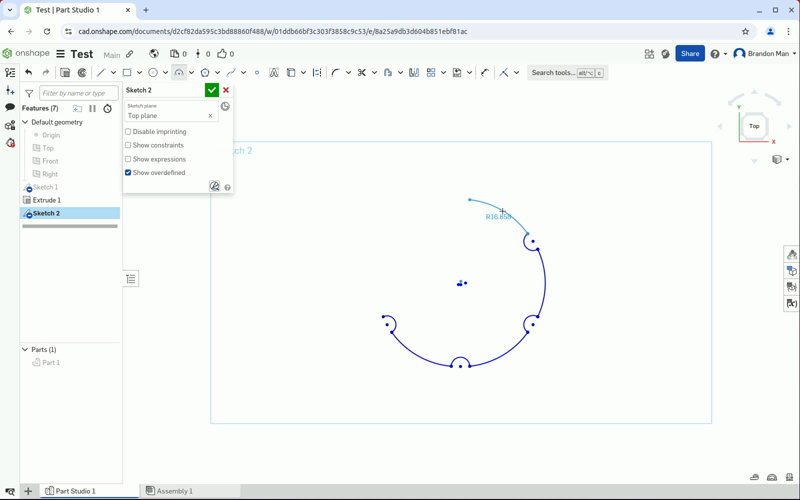
click(502, 210)
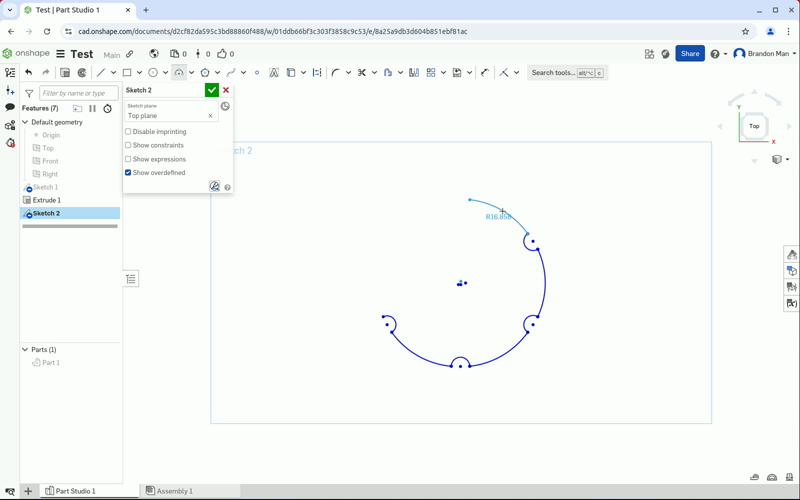
key_up(shift)
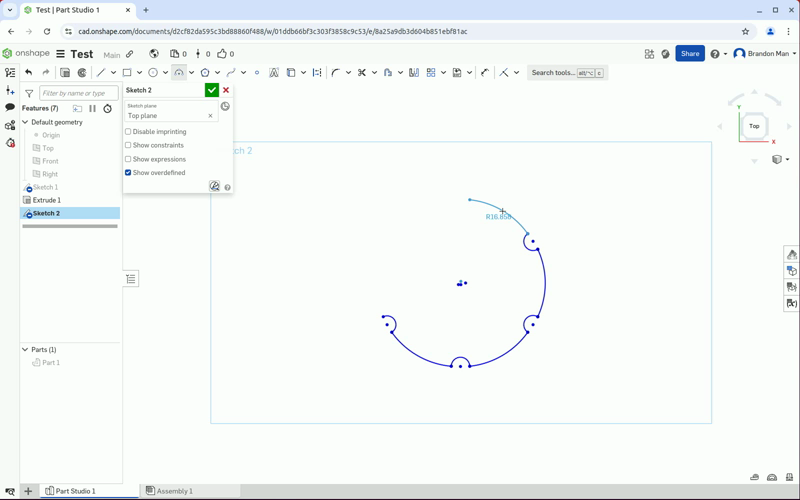
mouse_move(469, 199)
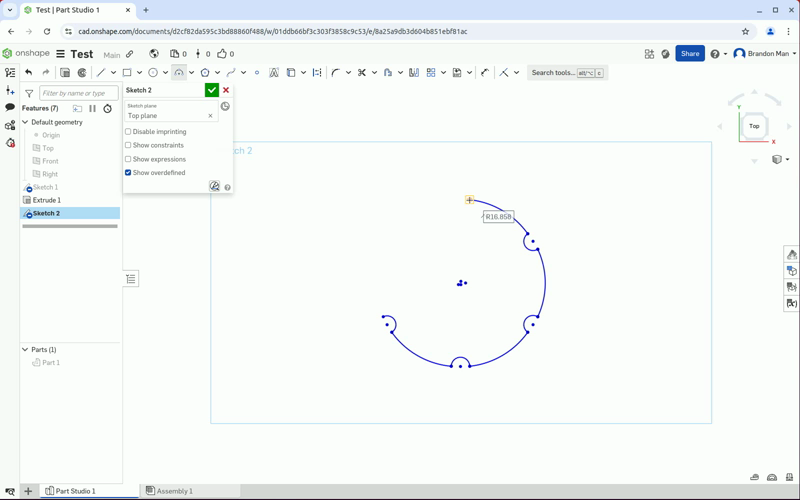
click(469, 199)
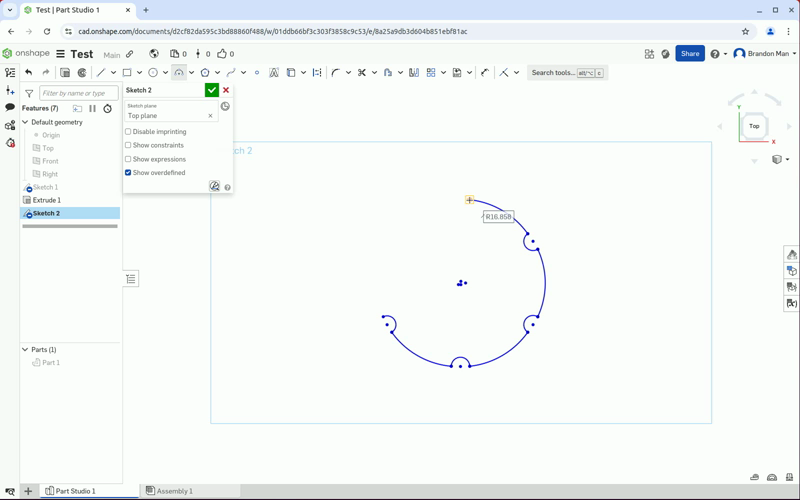
key_down(shift)
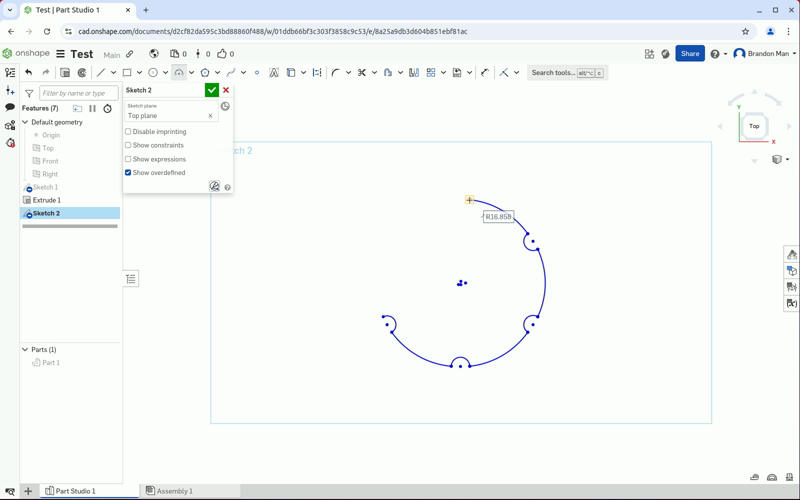
mouse_move(451, 199)
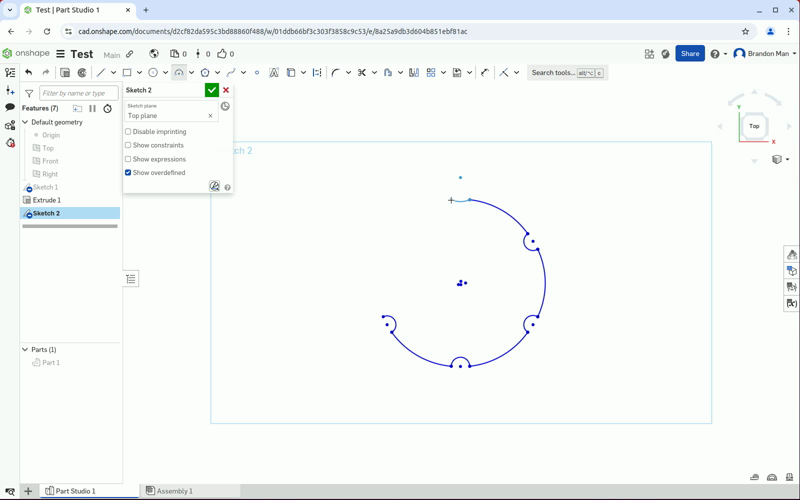
click(451, 199)
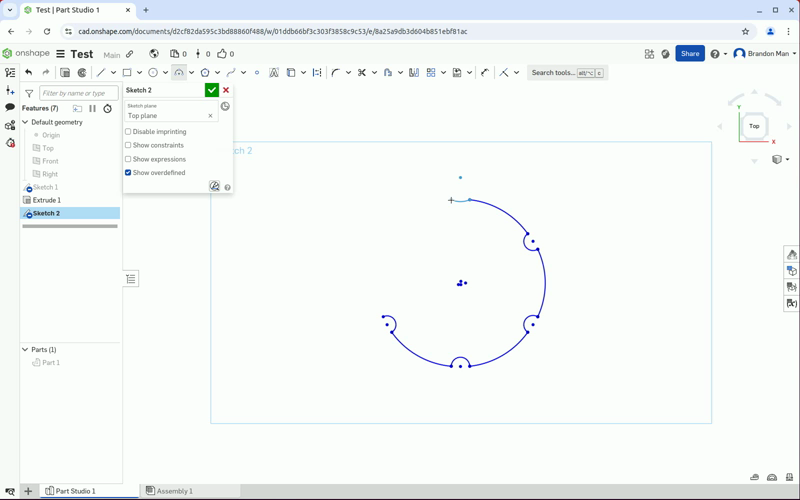
mouse_move(460, 208)
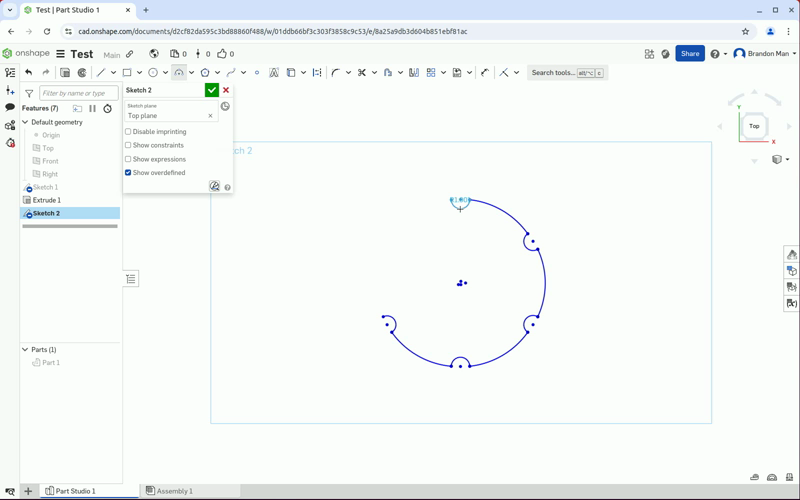
click(460, 208)
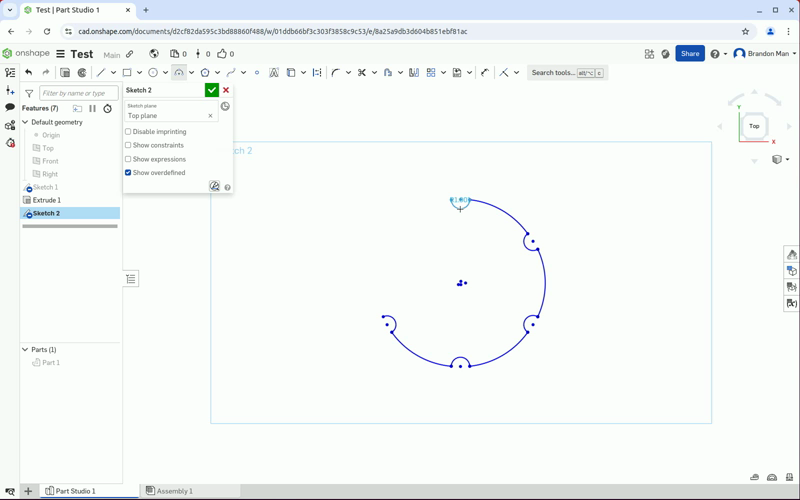
key_up(shift)
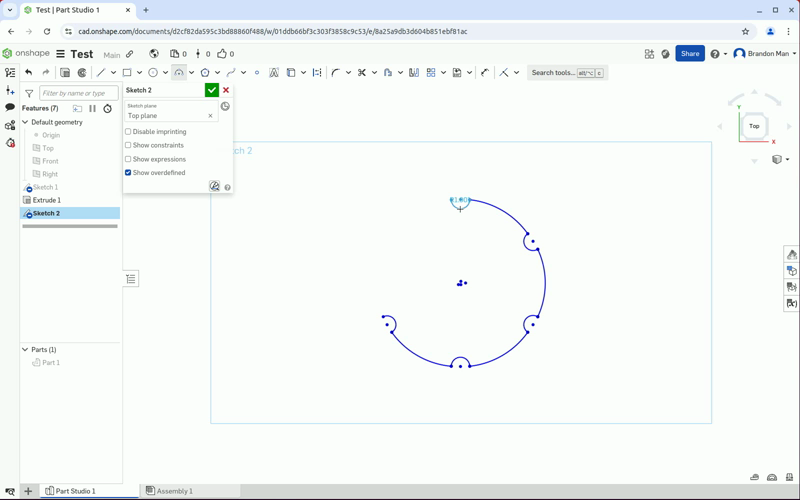
mouse_move(451, 199)
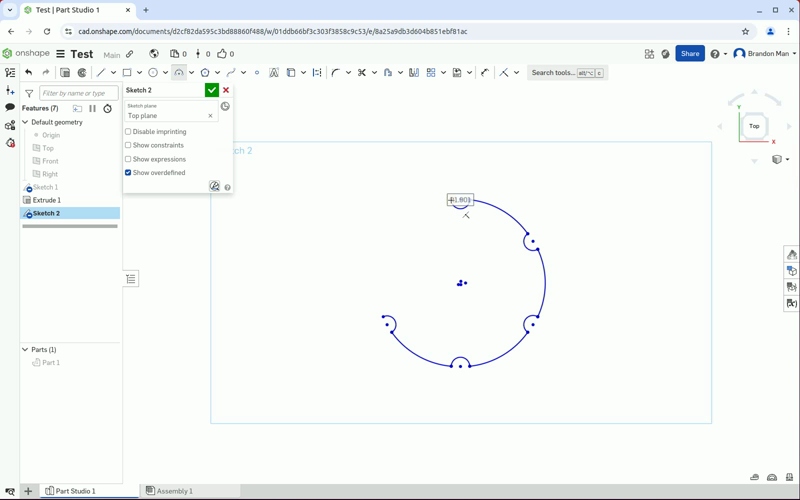
click(451, 199)
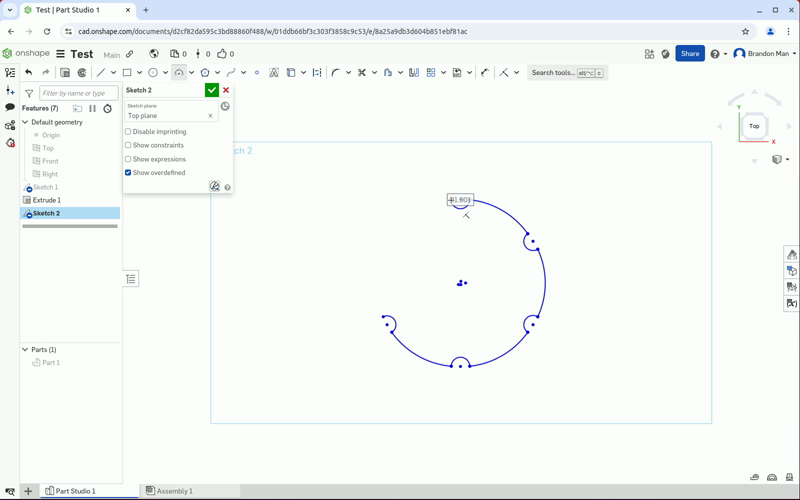
key_down(shift)
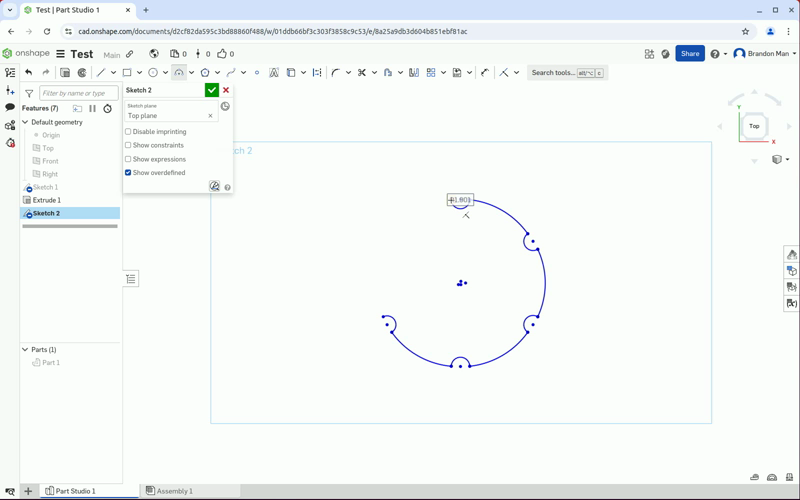
mouse_move(391, 233)
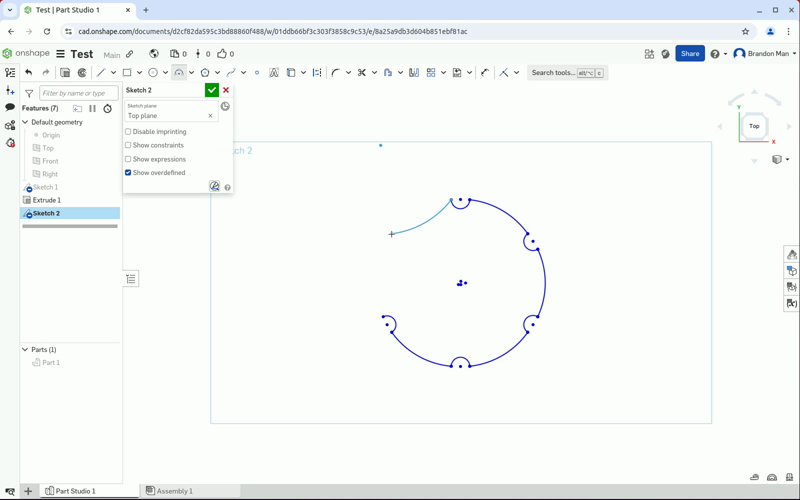
click(391, 233)
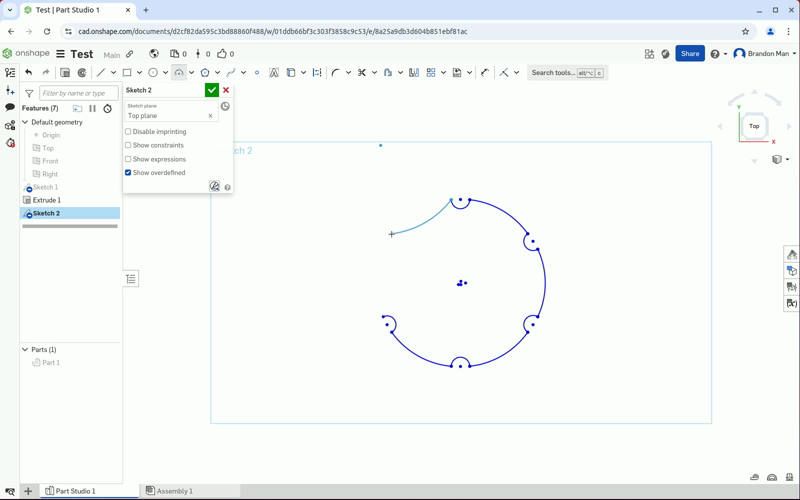
mouse_move(417, 210)
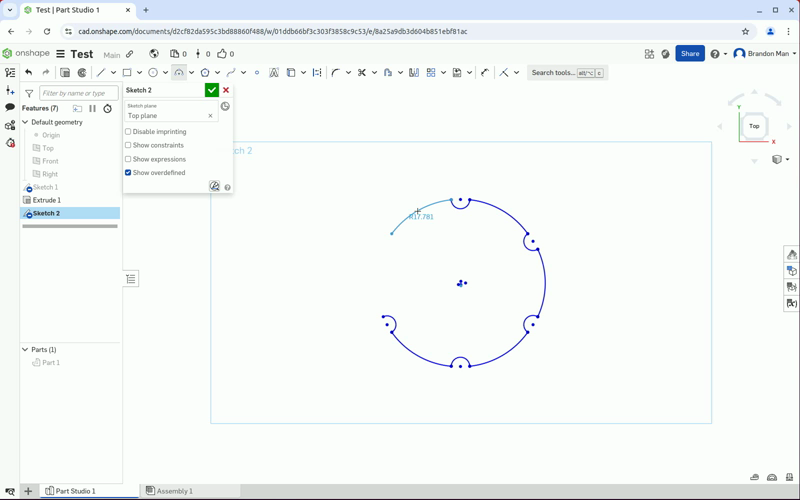
click(417, 210)
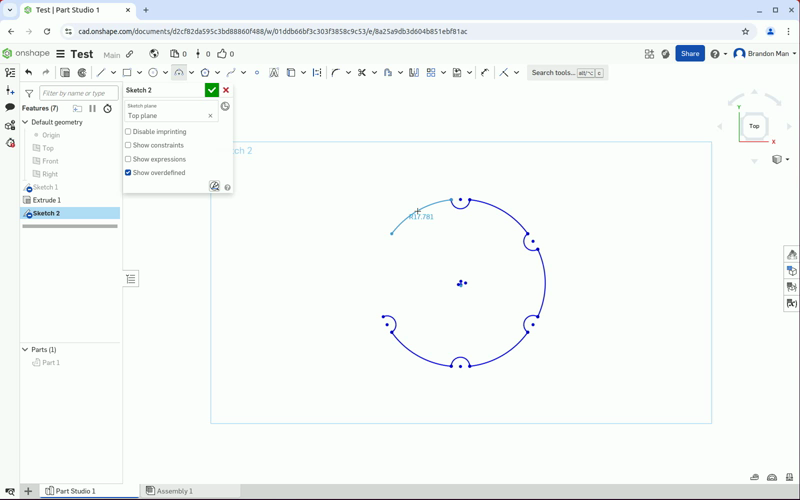
key_up(shift)
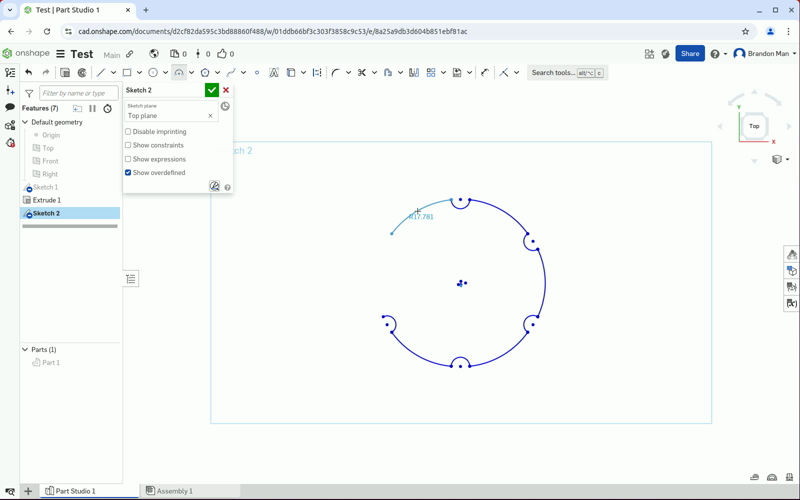
mouse_move(391, 233)
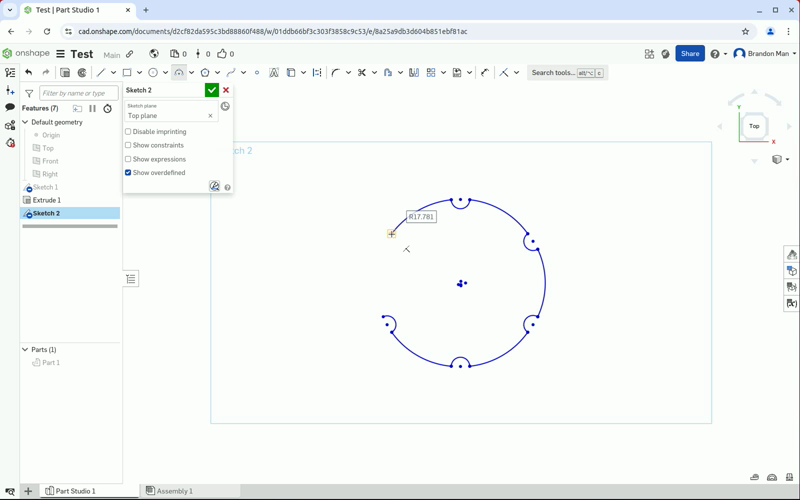
click(391, 233)
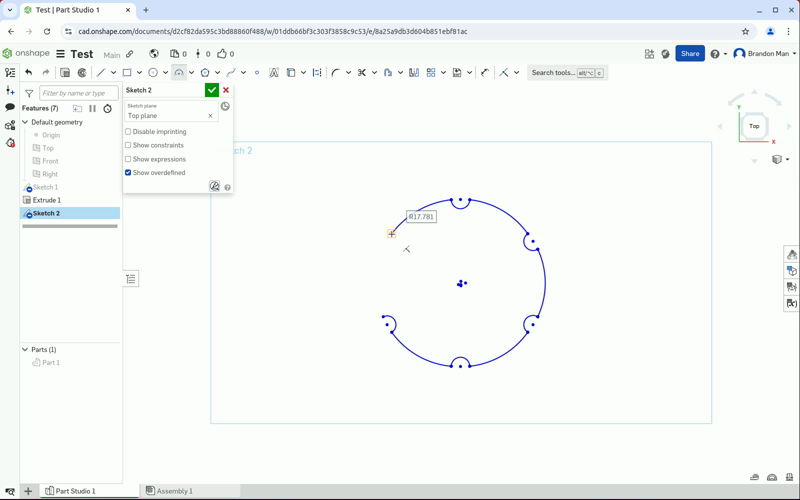
key_down(shift)
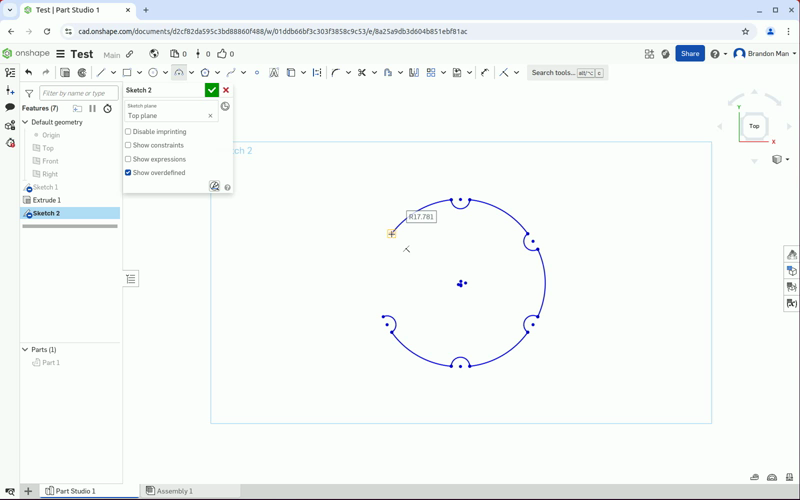
mouse_move(383, 249)
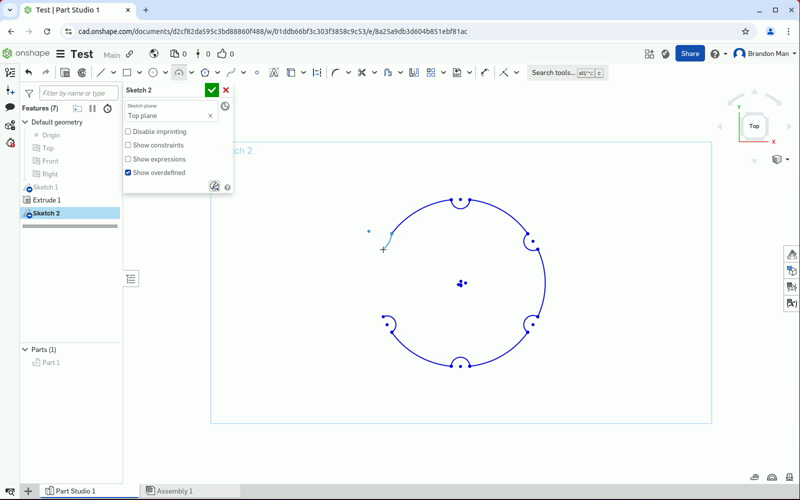
click(383, 249)
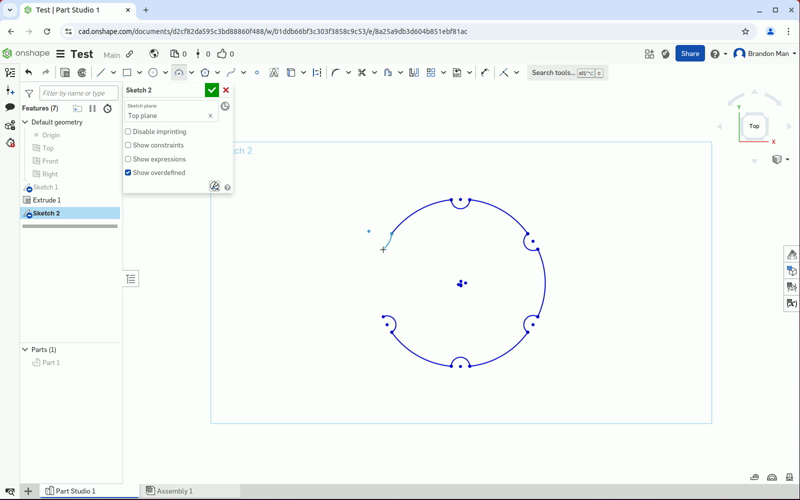
mouse_move(394, 245)
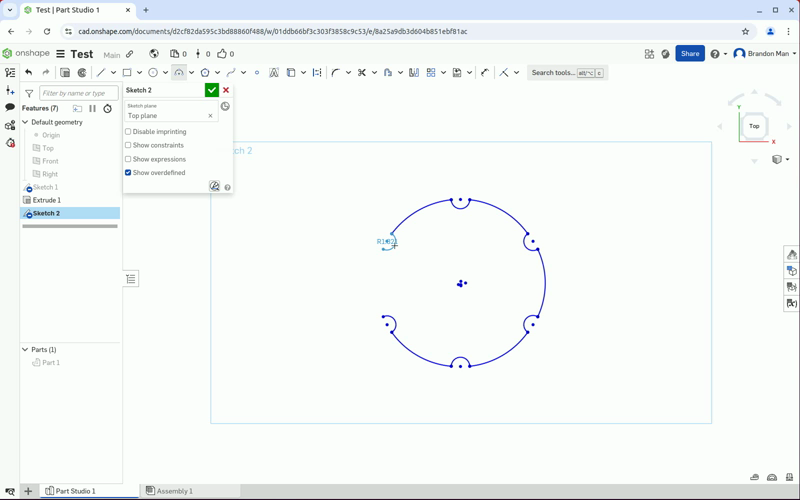
click(394, 245)
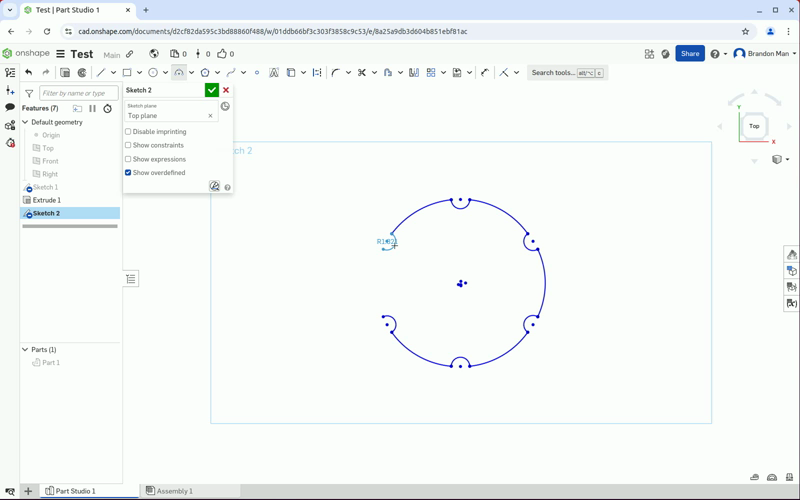
key_up(shift)
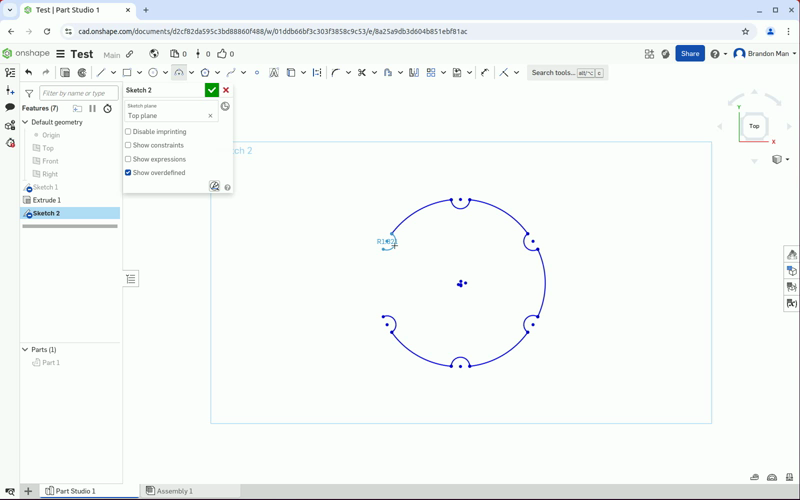
mouse_move(383, 249)
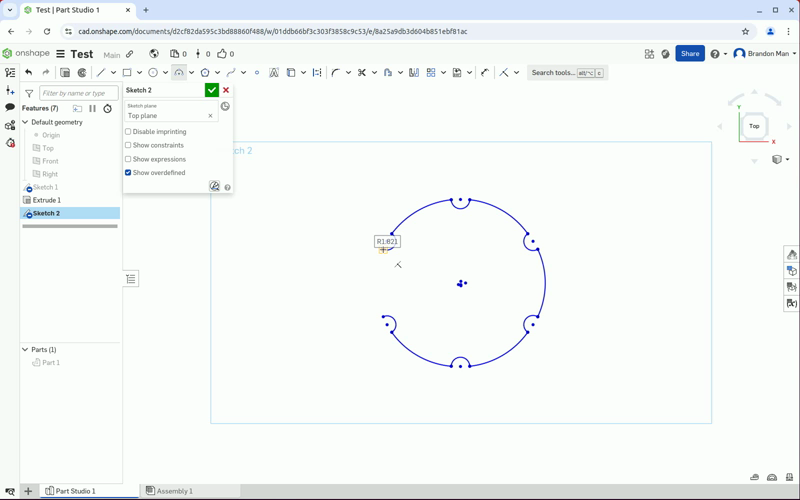
click(383, 249)
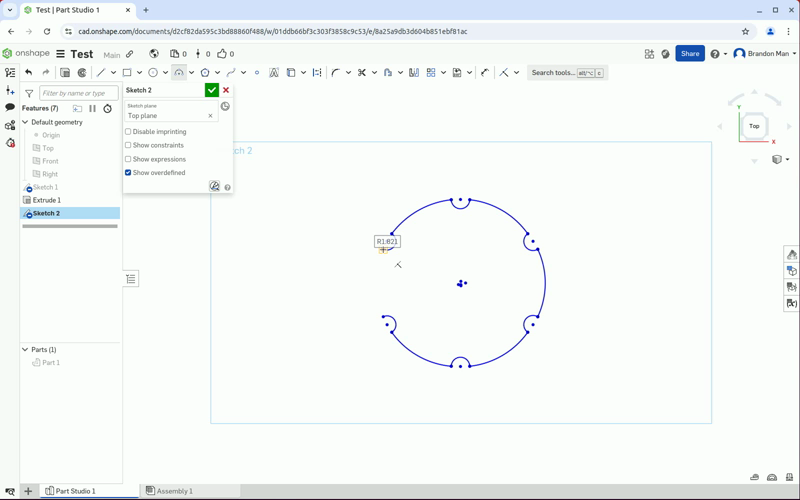
mouse_move(383, 316)
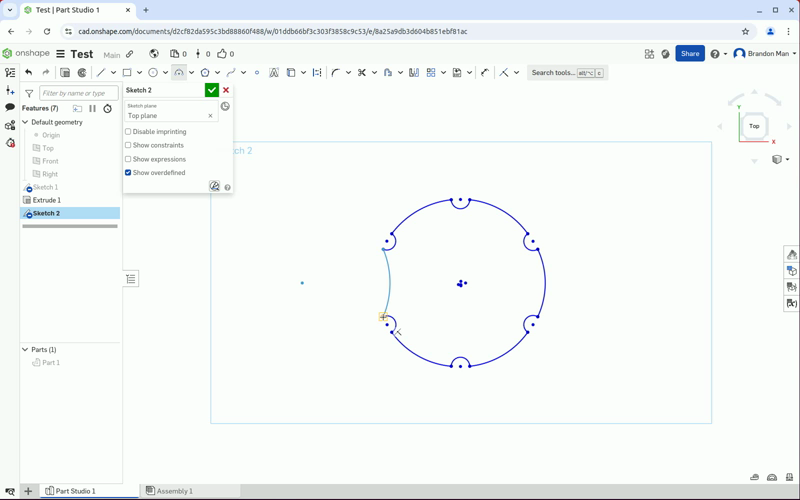
click(383, 316)
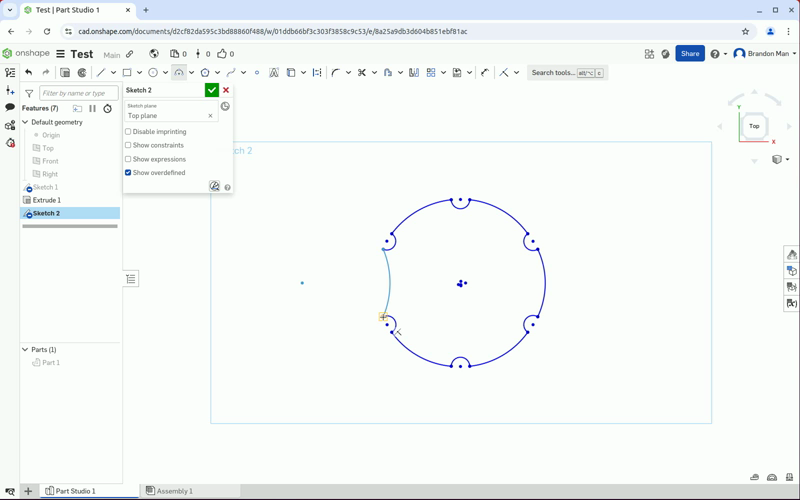
key_down(shift)
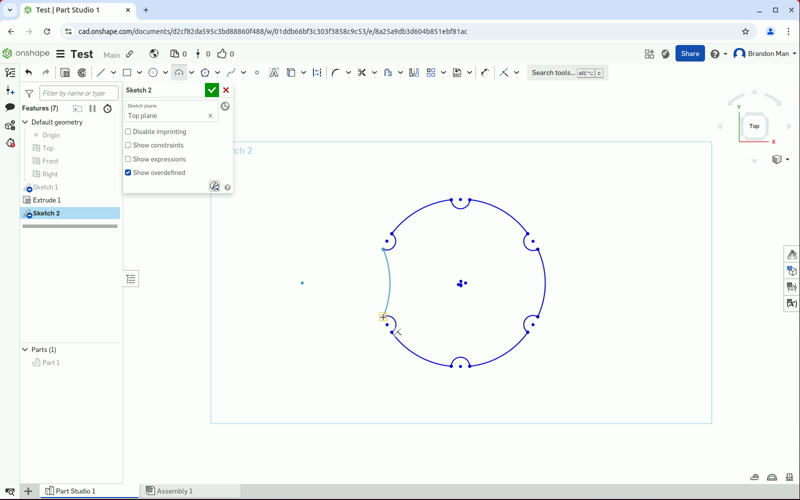
mouse_move(376, 282)
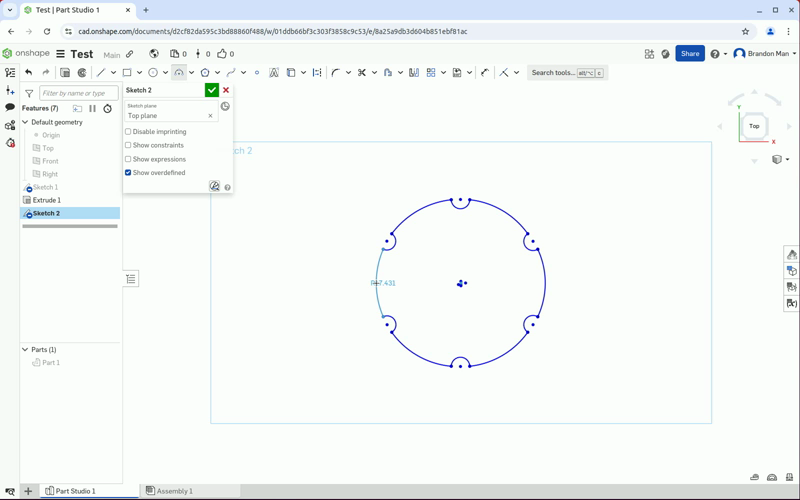
click(376, 282)
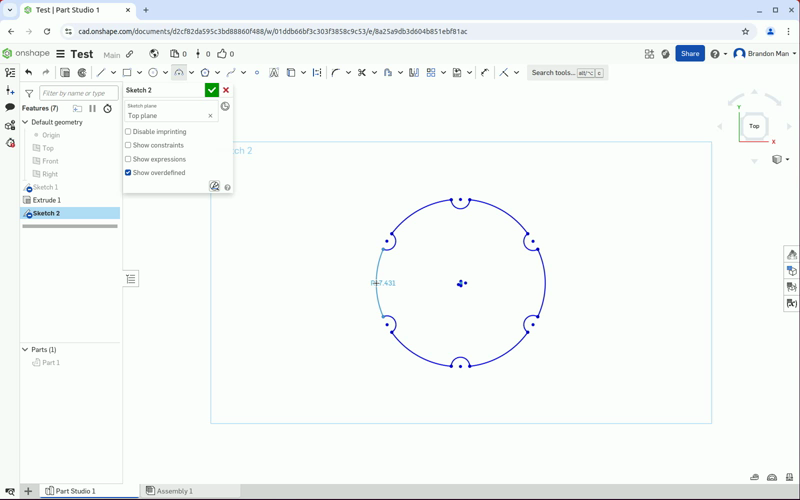
key_up(shift)
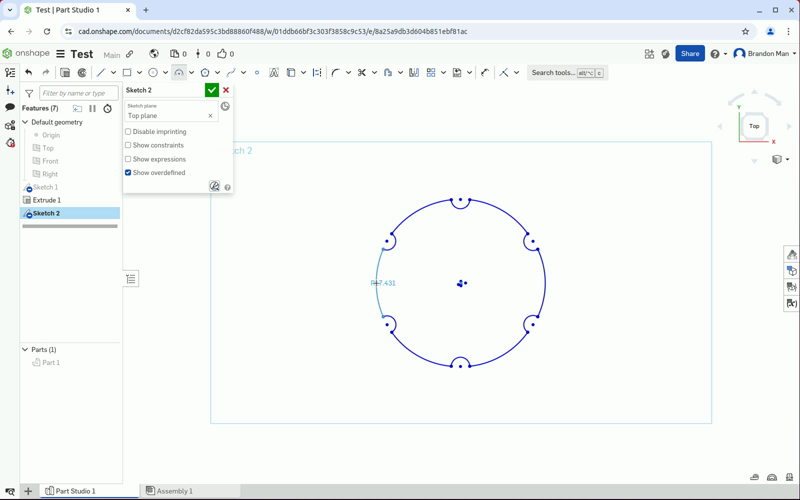
key(esc)
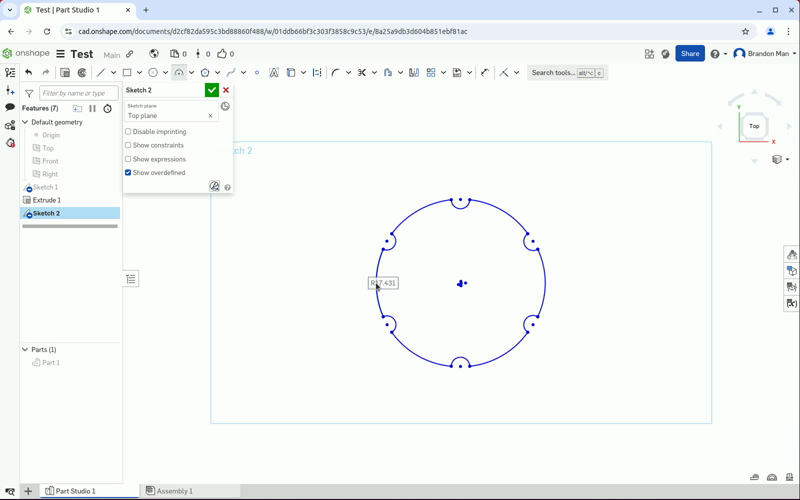
key(c)
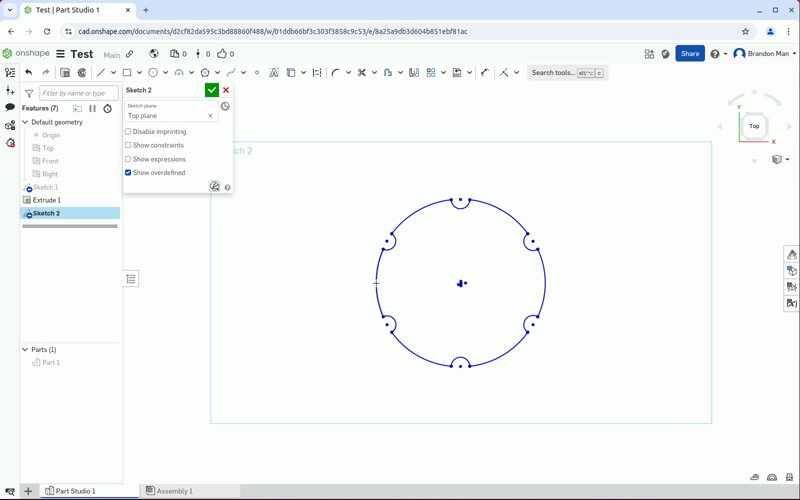
key_down(shift)
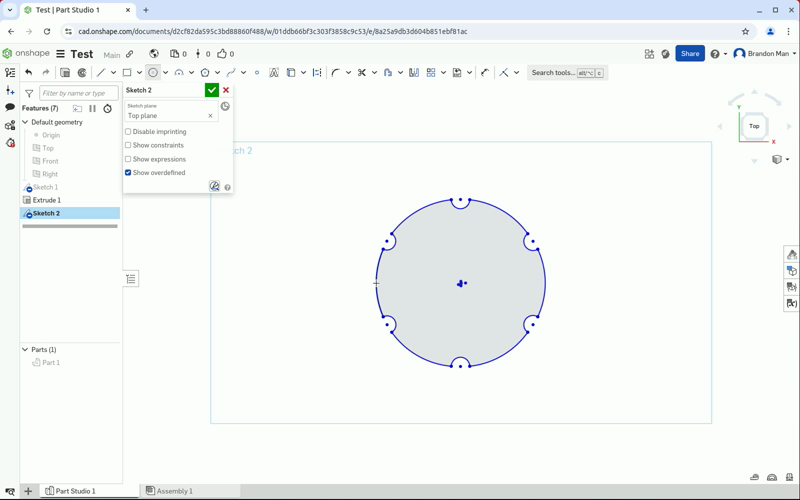
mouse_move(459, 282)
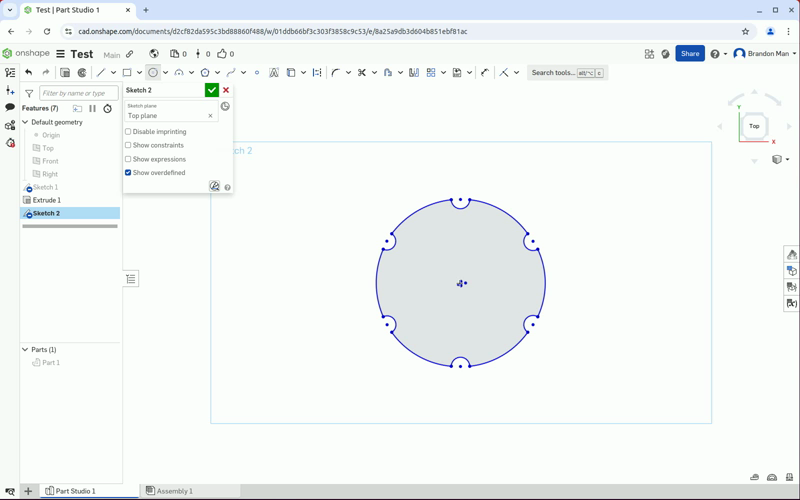
scroll(6)
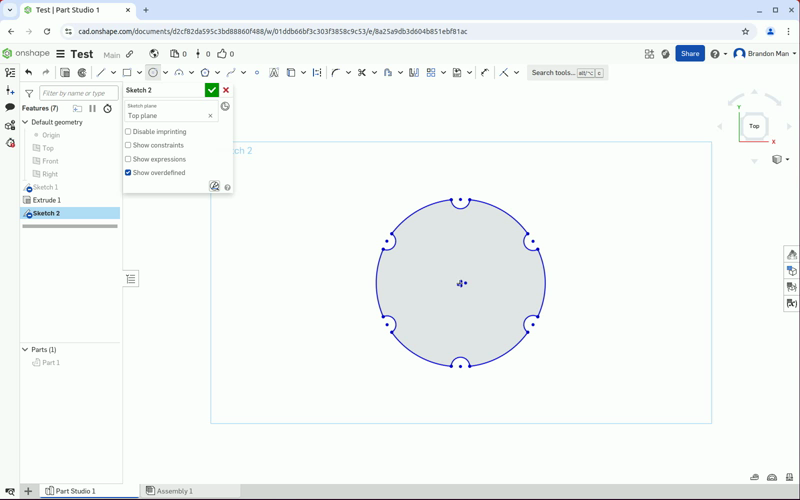
scroll(6)
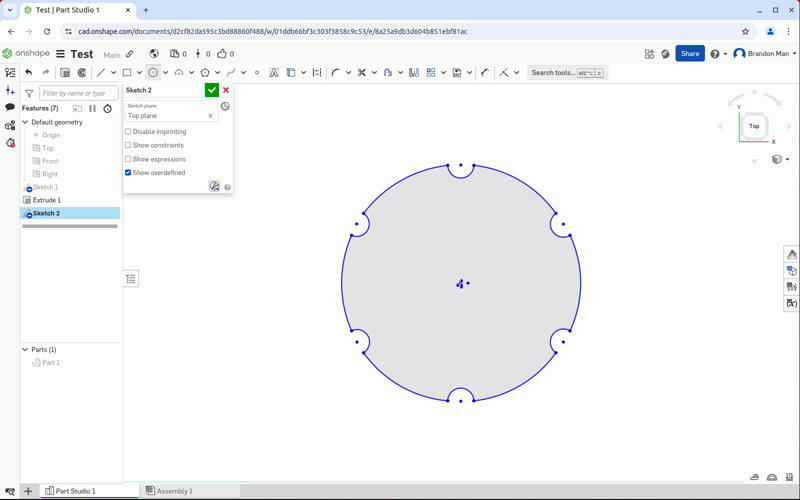
scroll(6)
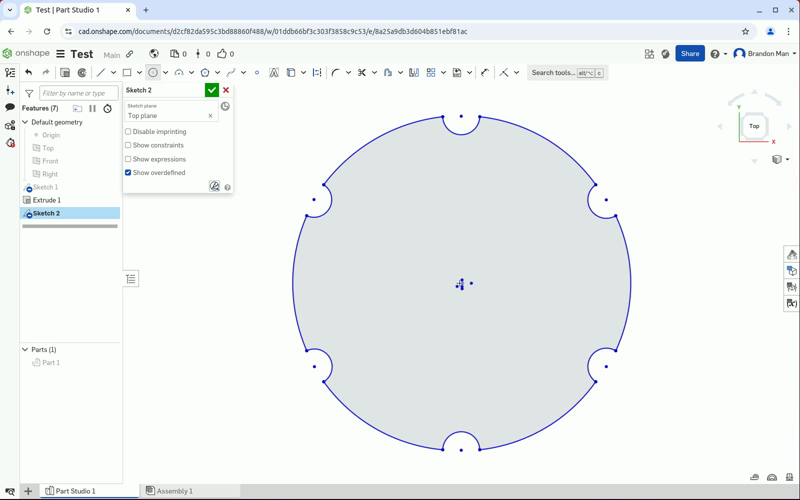
scroll(6)
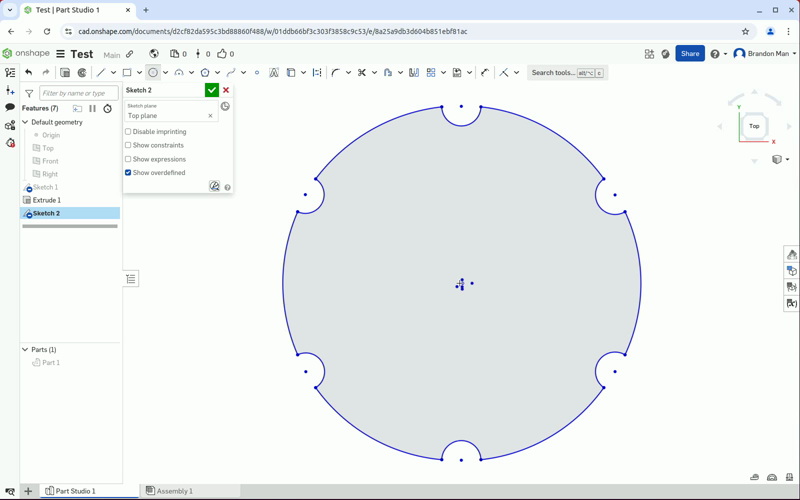
scroll(6)
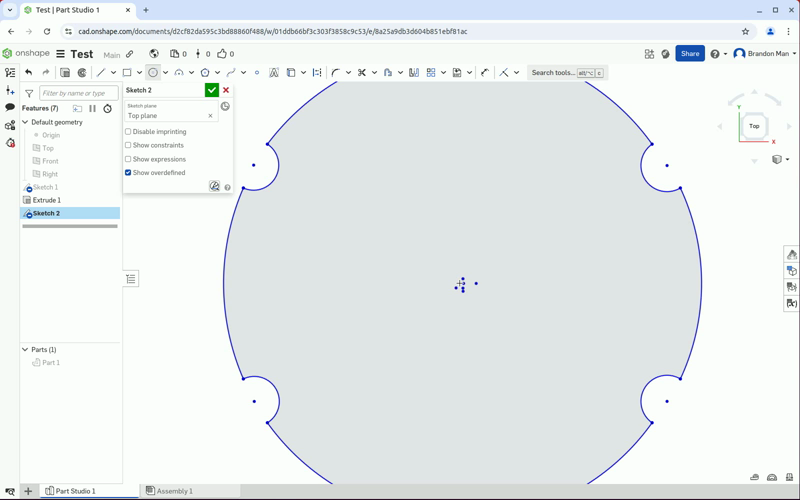
scroll(6)
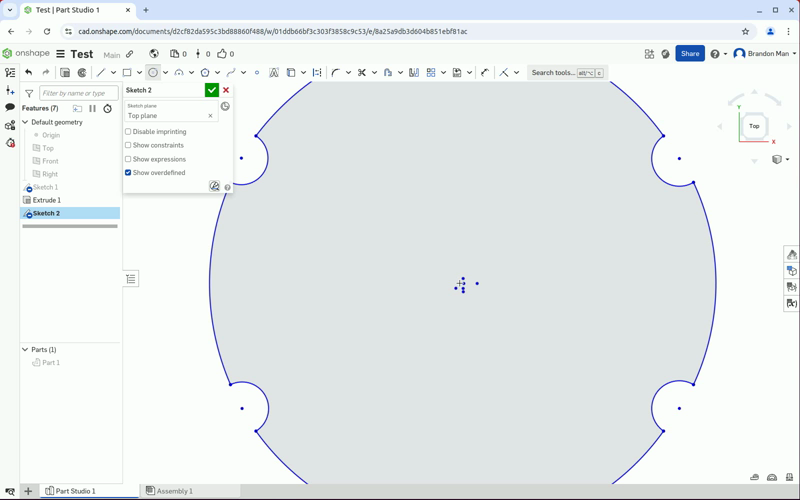
scroll(6)
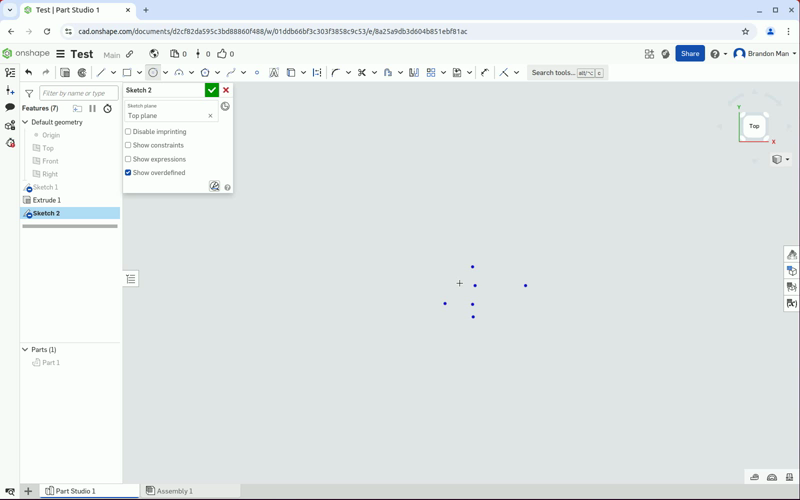
click(459, 282)
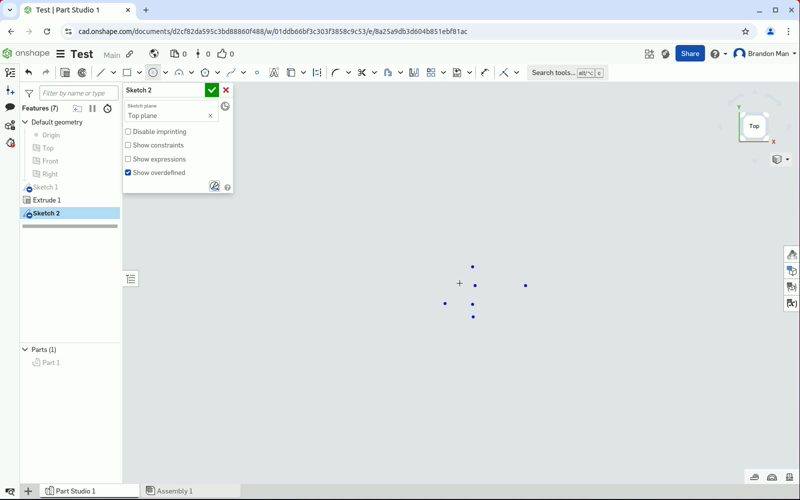
scroll(-6)
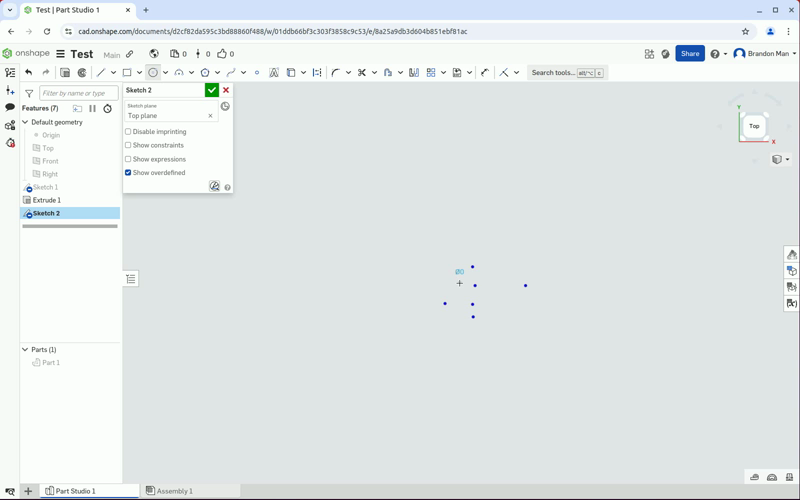
scroll(-6)
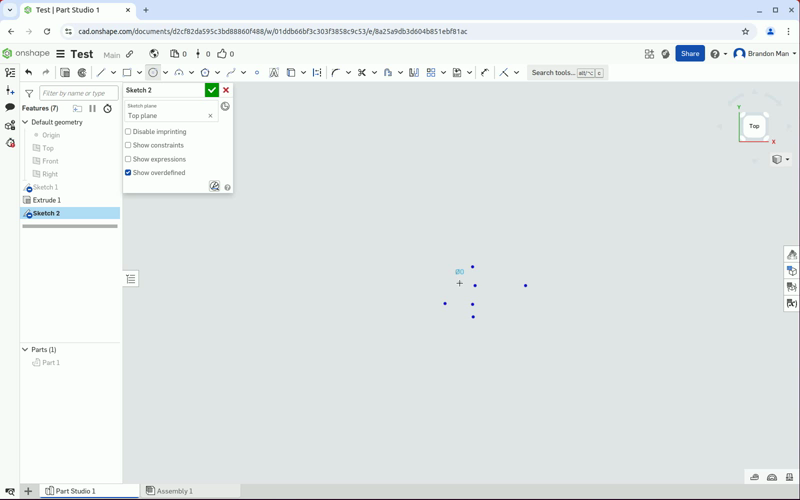
scroll(-6)
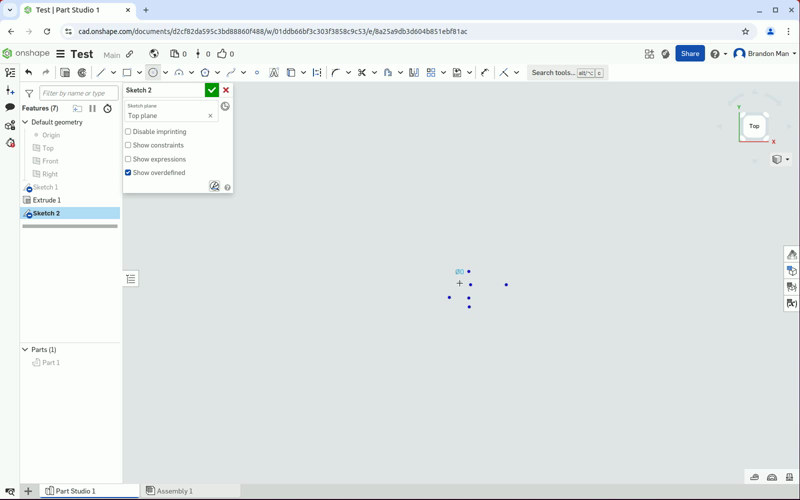
scroll(-6)
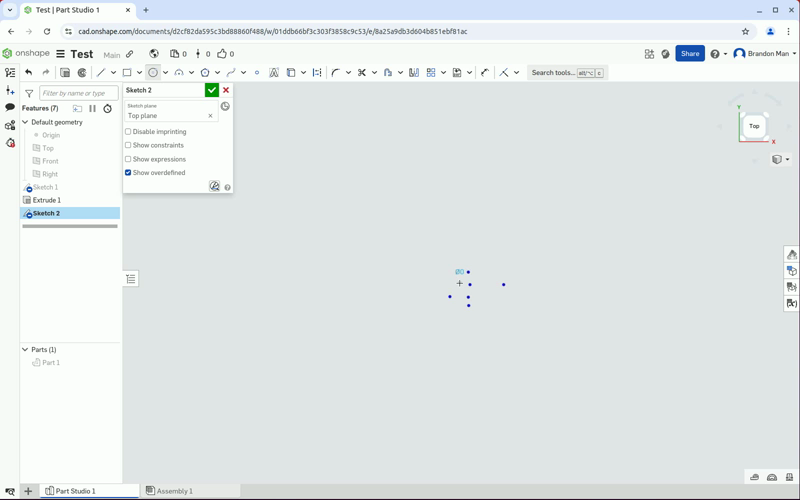
scroll(-6)
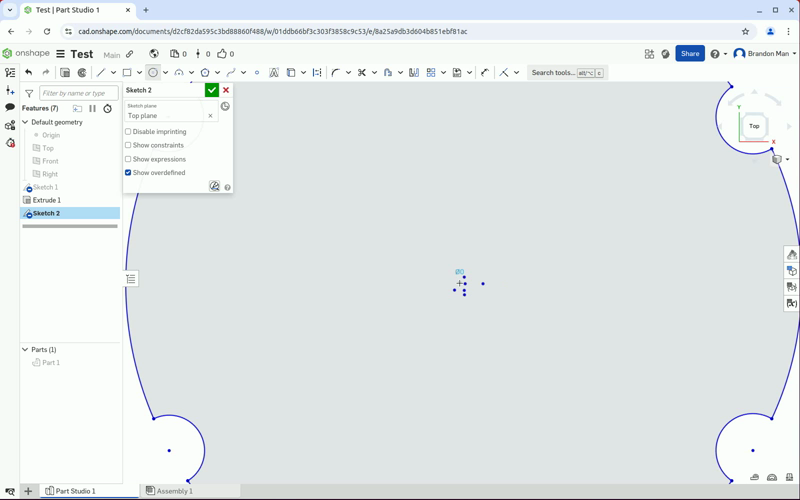
scroll(-6)
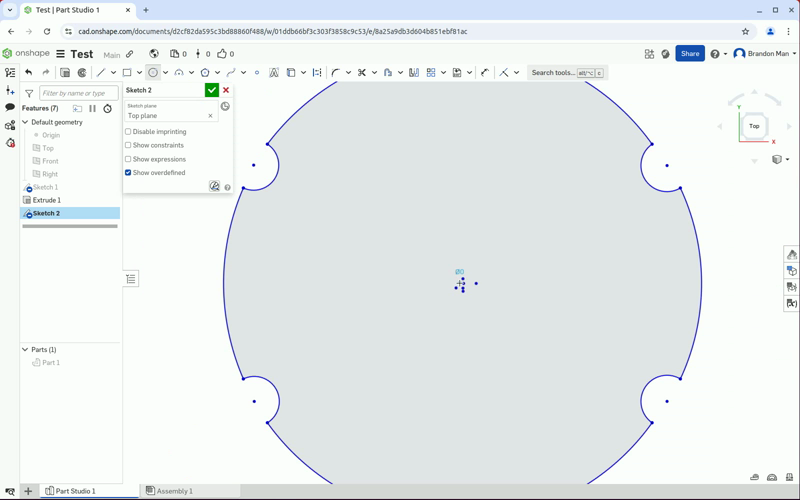
scroll(-6)
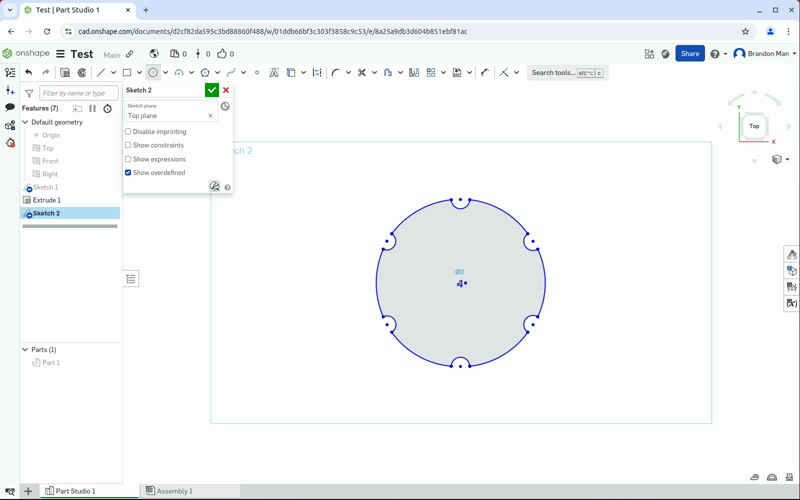
key_up(shift)
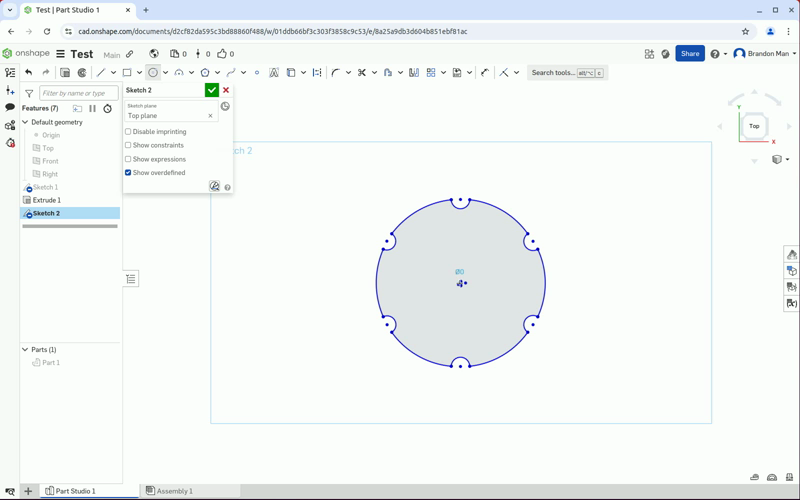
mouse_move(516, 282)
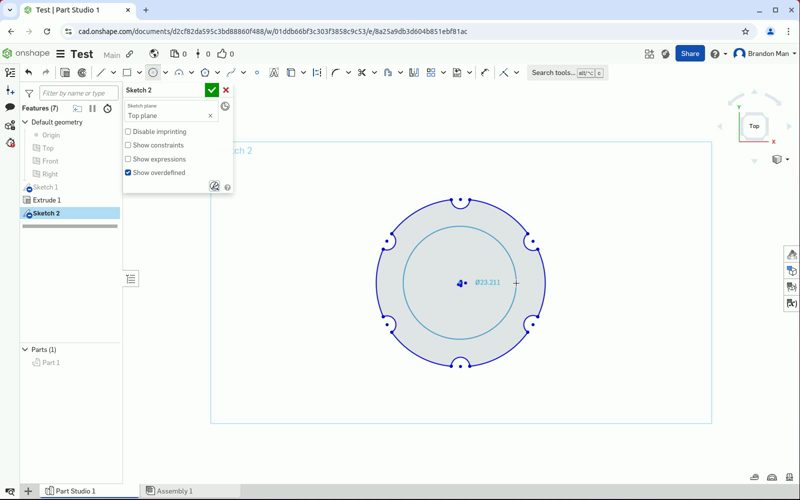
click(516, 282)
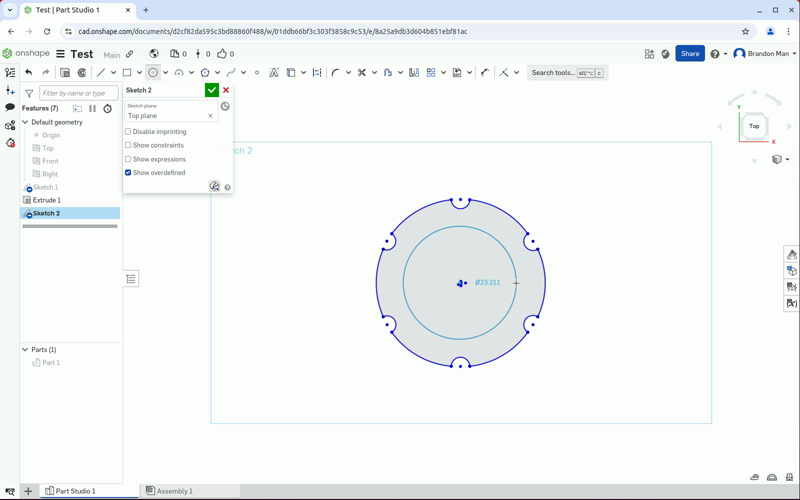
key(esc)
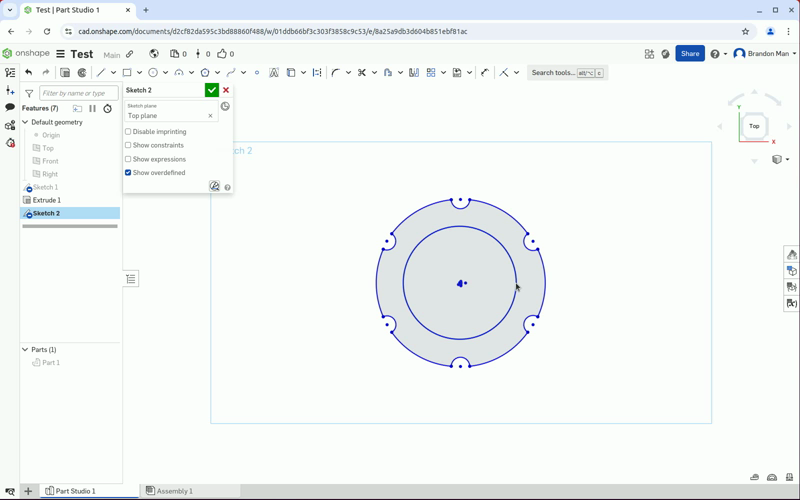
mouse_move(392, 266)
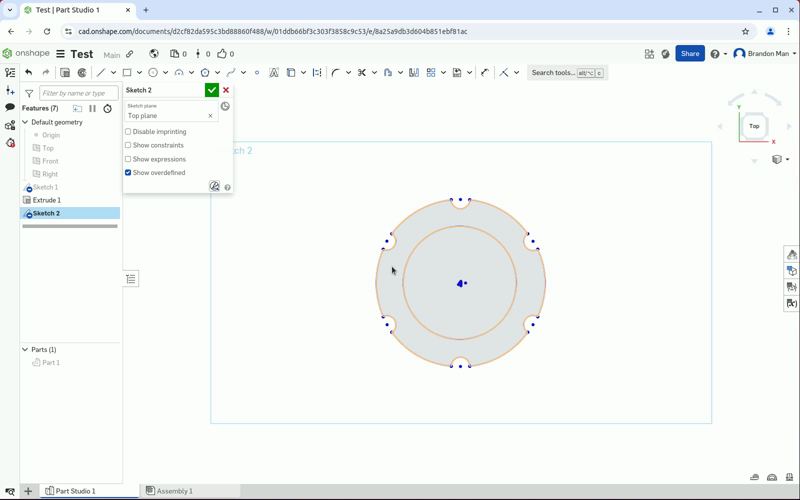
click(392, 266)
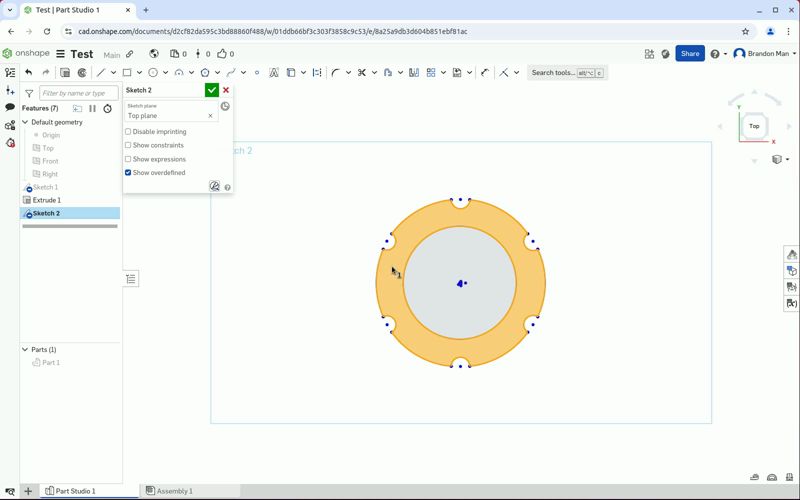
mouse_move(73, 352)
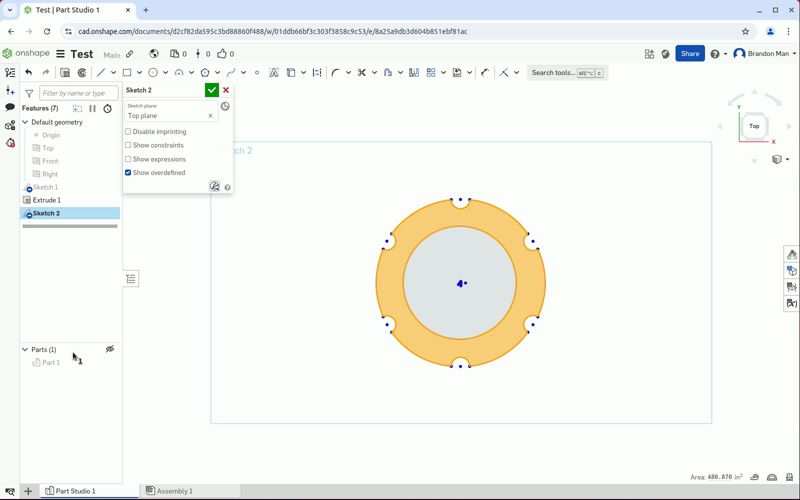
key(shift+y)
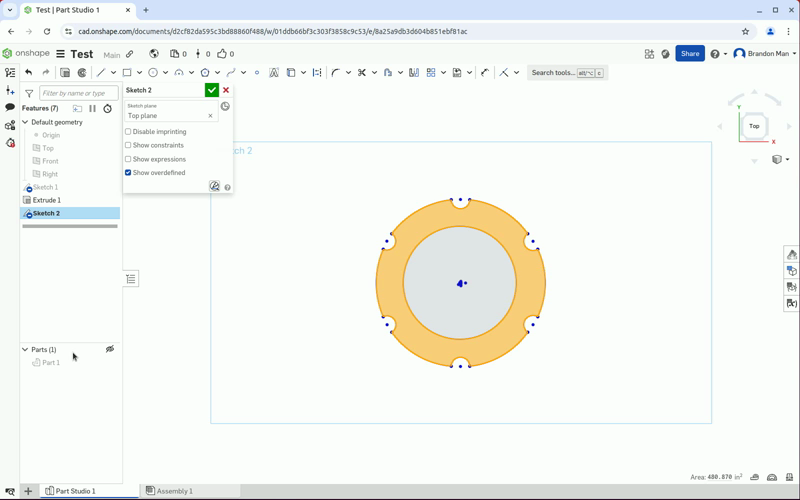
key(shift+e)
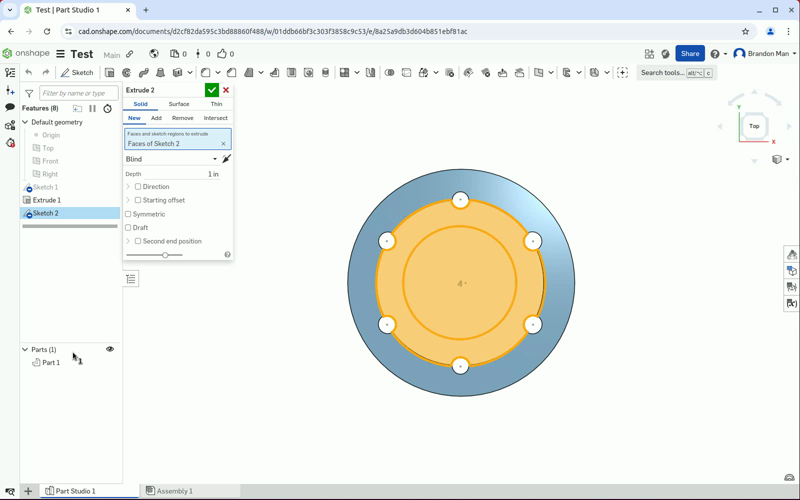
mouse_move(143, 106)
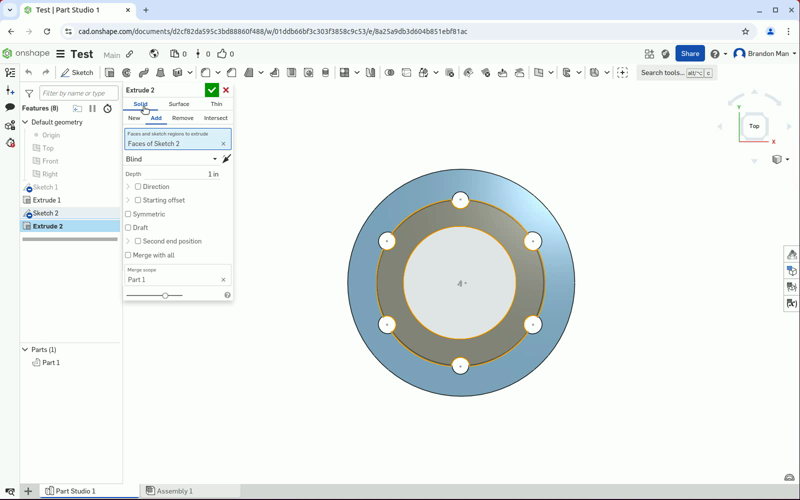
click(143, 106)
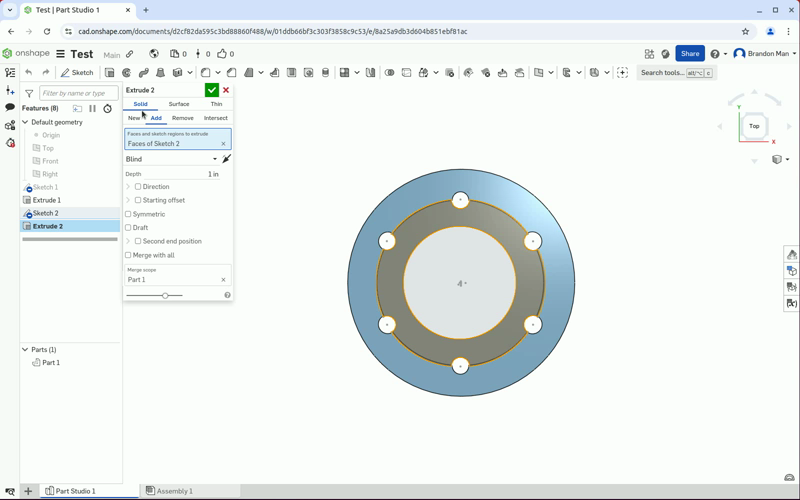
mouse_move(137, 120)
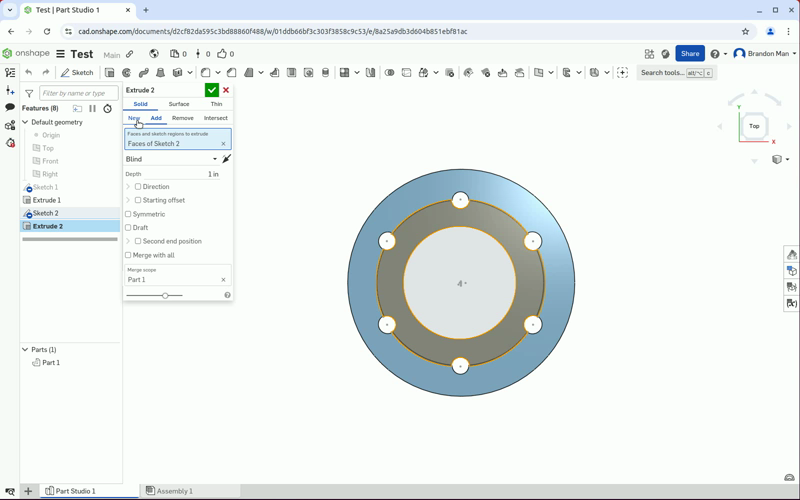
click(137, 120)
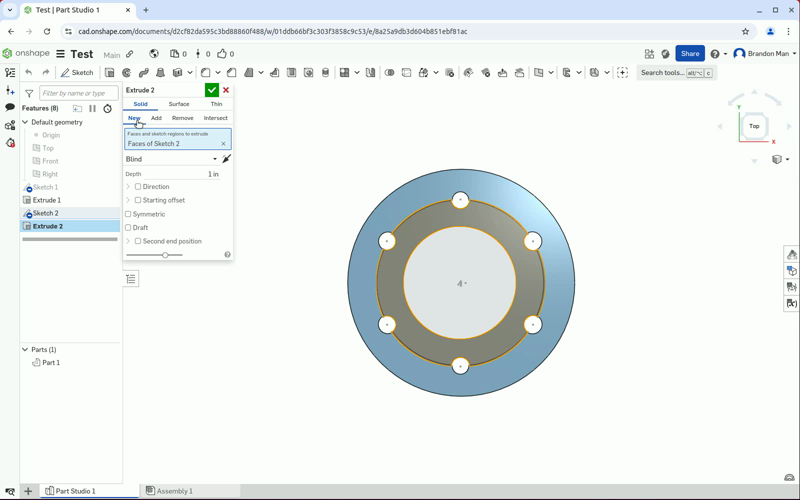
key(tab, 4)
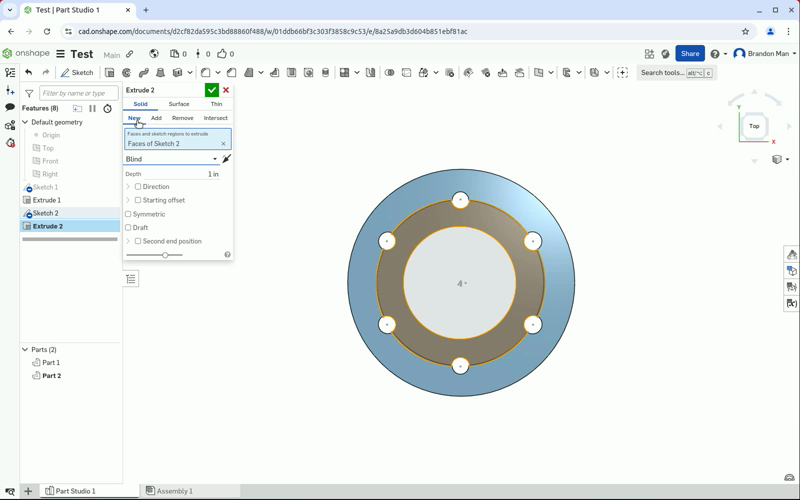
text(4.814)
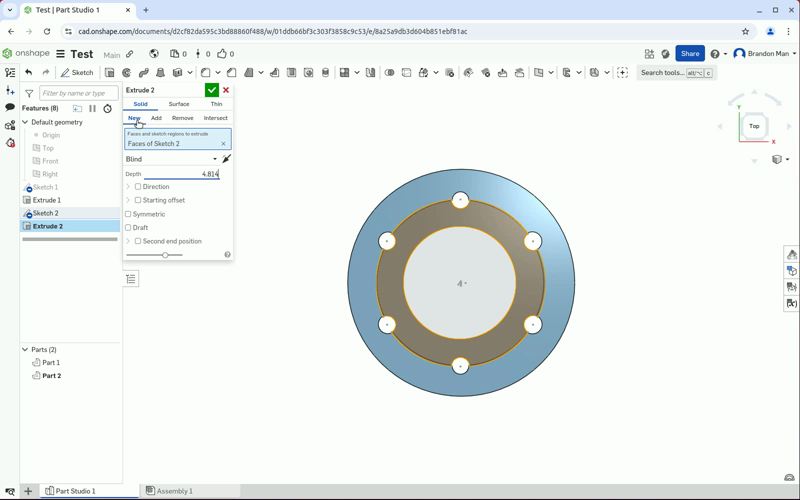
key(tab, 3)
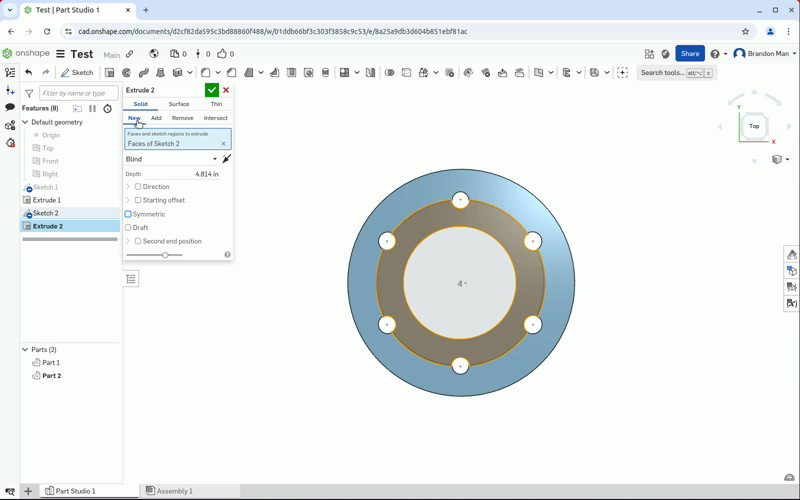
key(space)
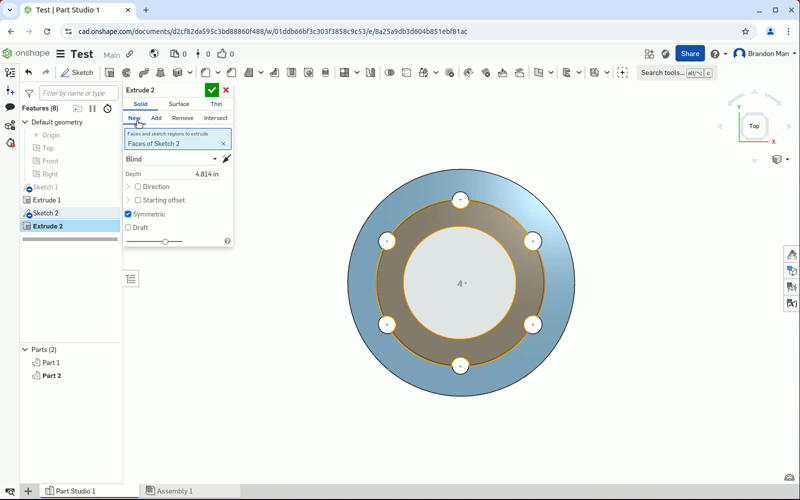
key(enter)
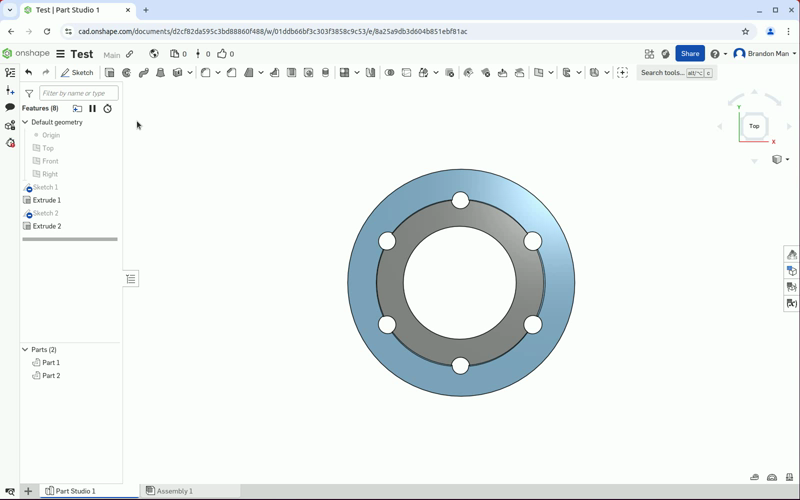
key(shift+h)
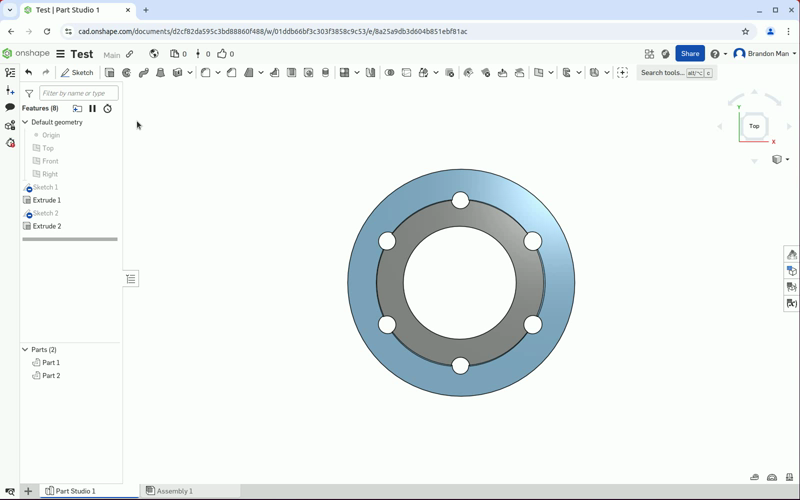
key(shift+h)
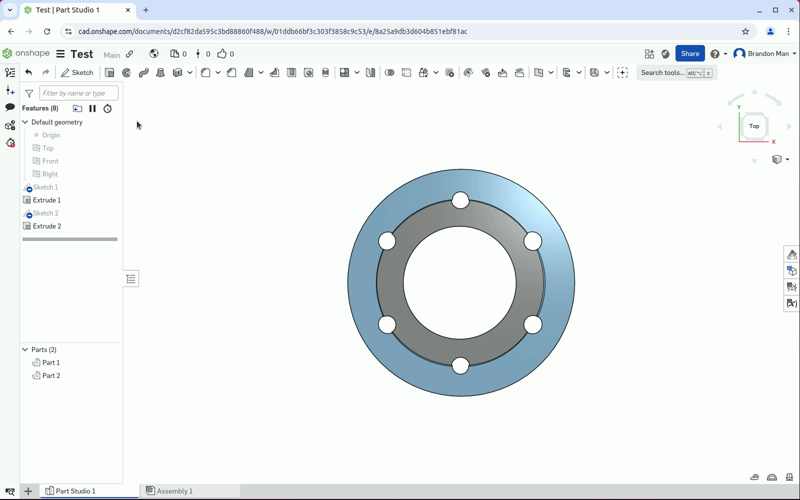
mouse_move(73, 189)
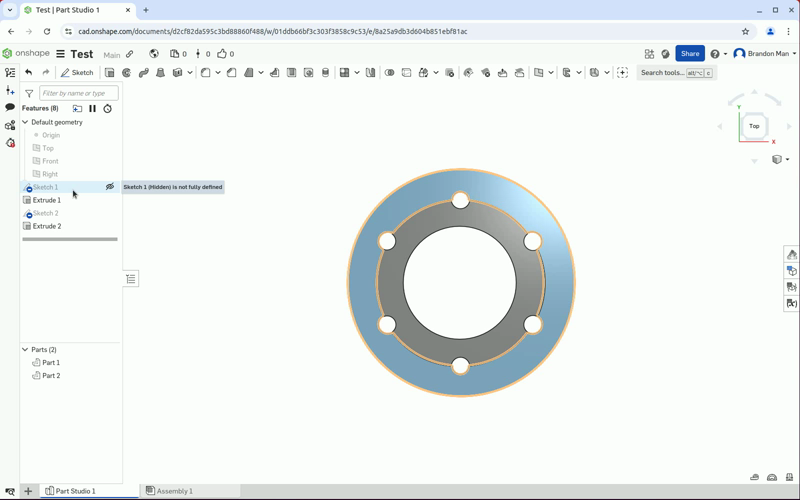
click(73, 189)
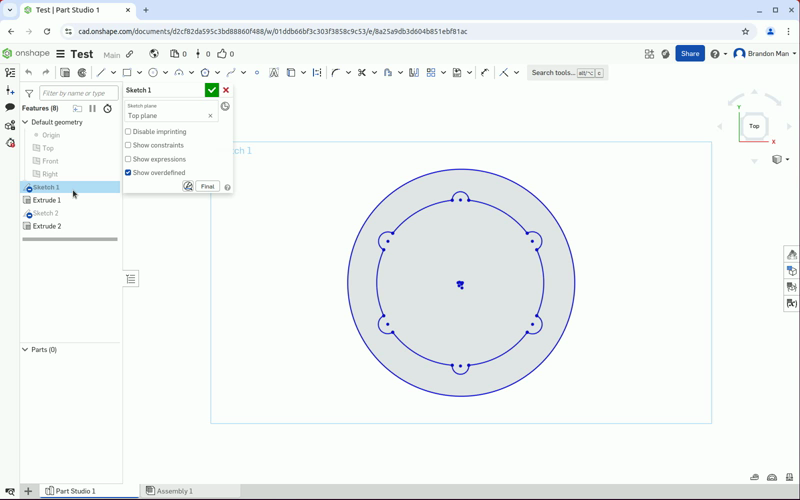
mouse_move(229, 92)
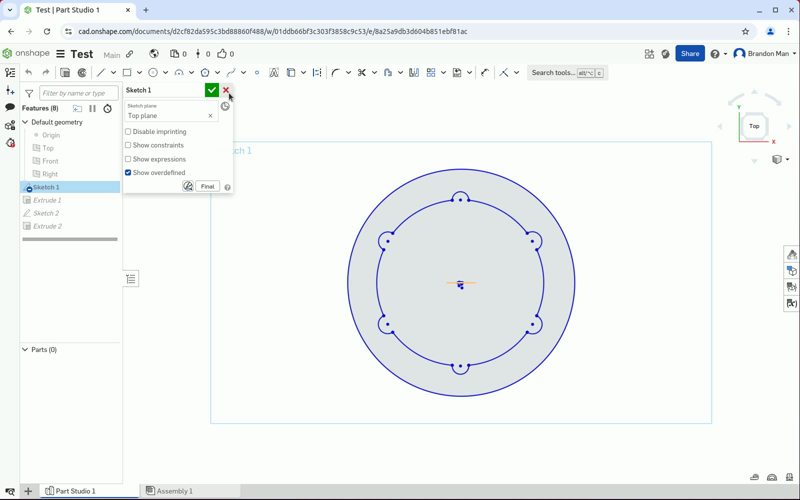
click(229, 92)
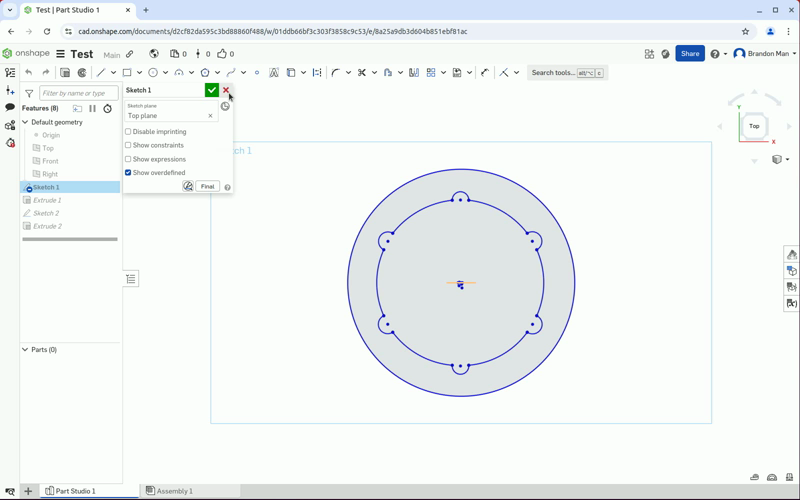
key(shift+s)
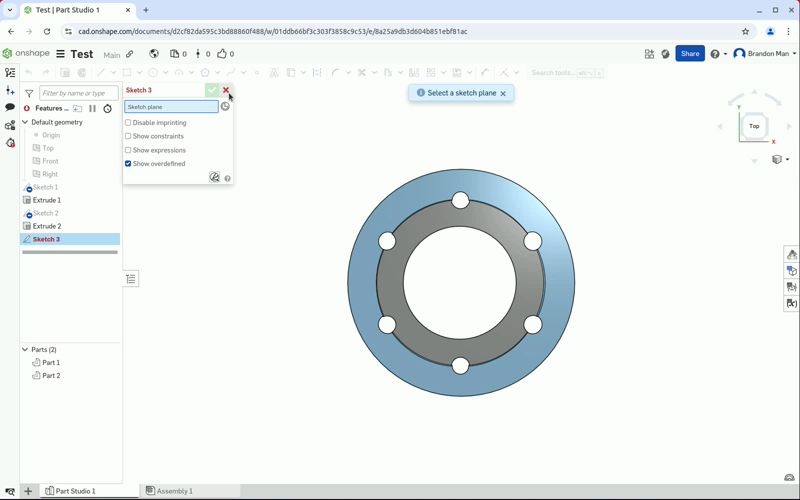
mouse_move(73, 150)
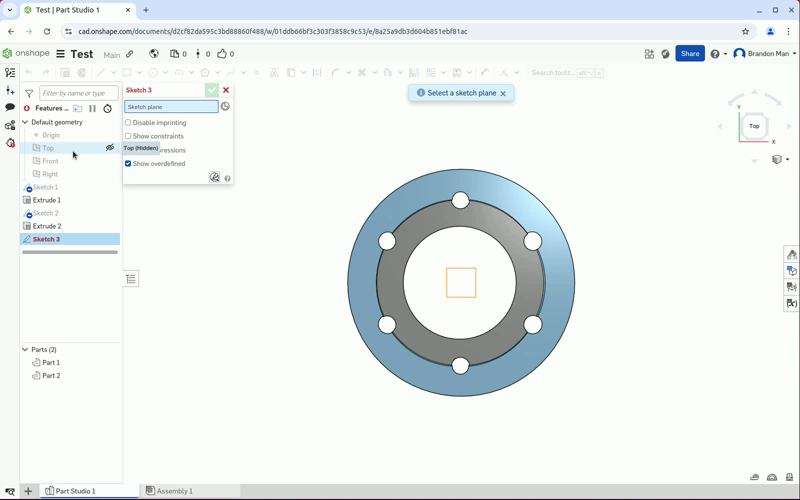
click(73, 150)
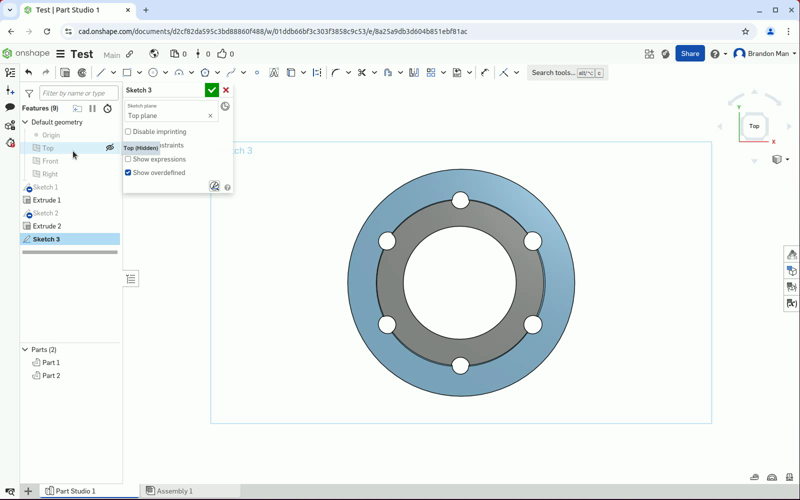
mouse_move(73, 352)
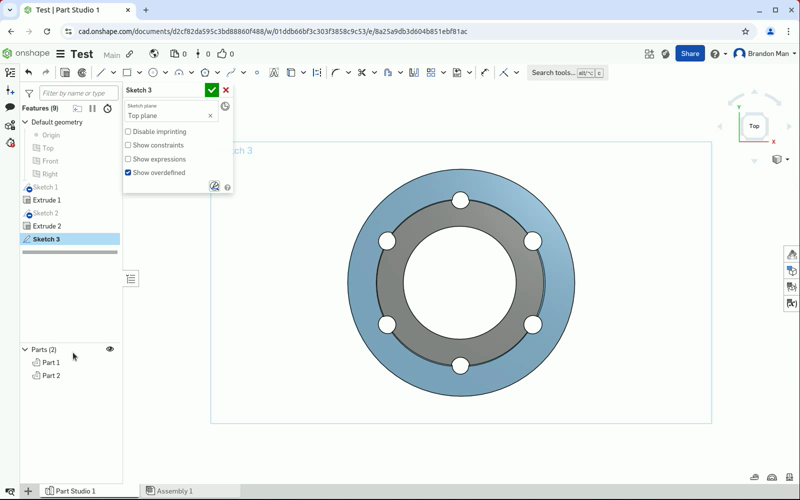
key(y)
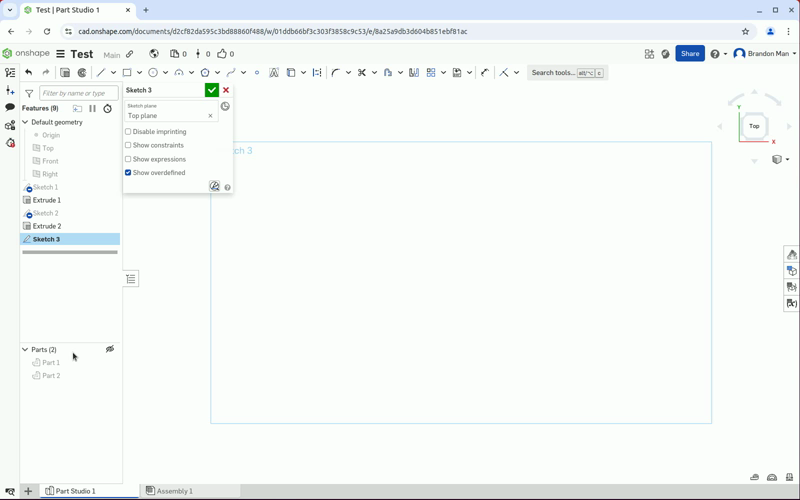
key(c)
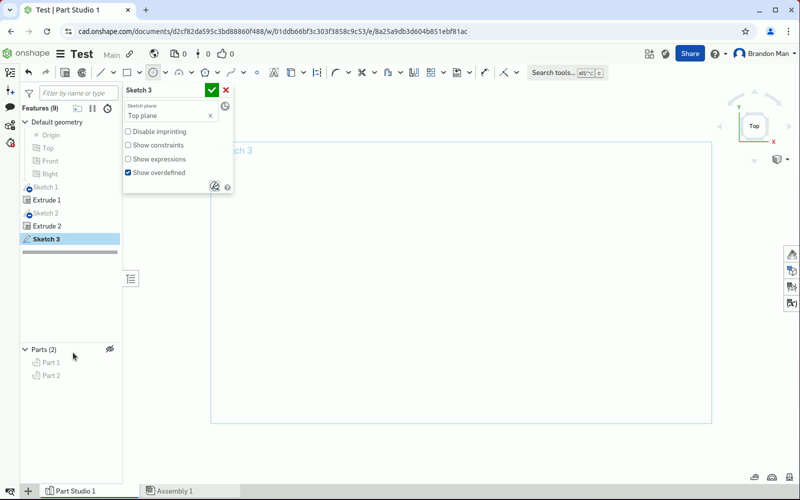
key_down(shift)
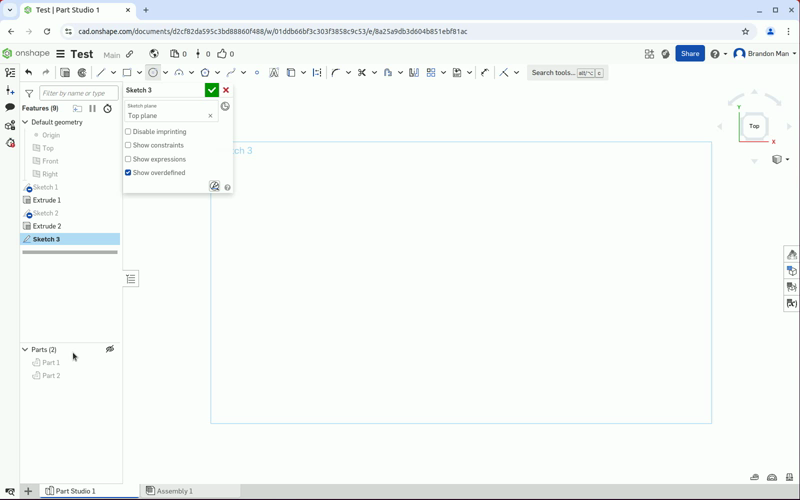
mouse_move(461, 282)
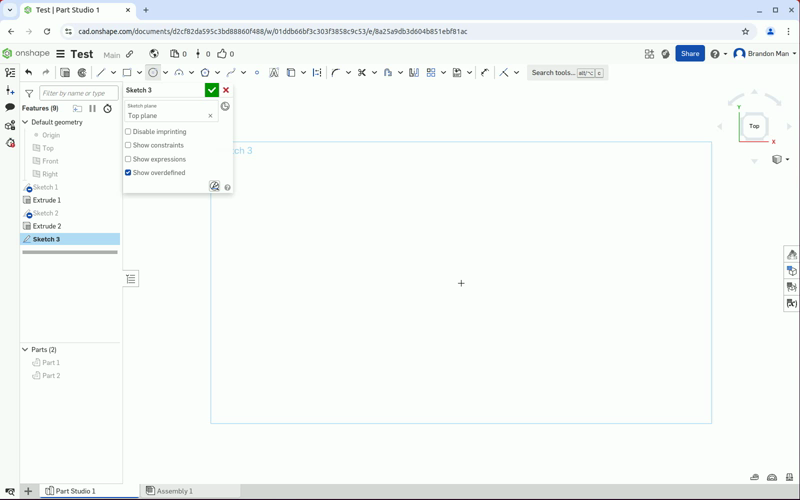
click(461, 282)
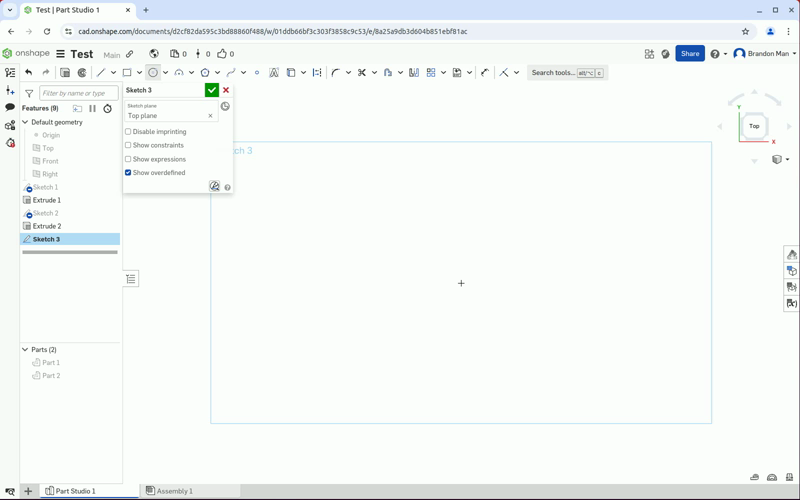
key_up(shift)
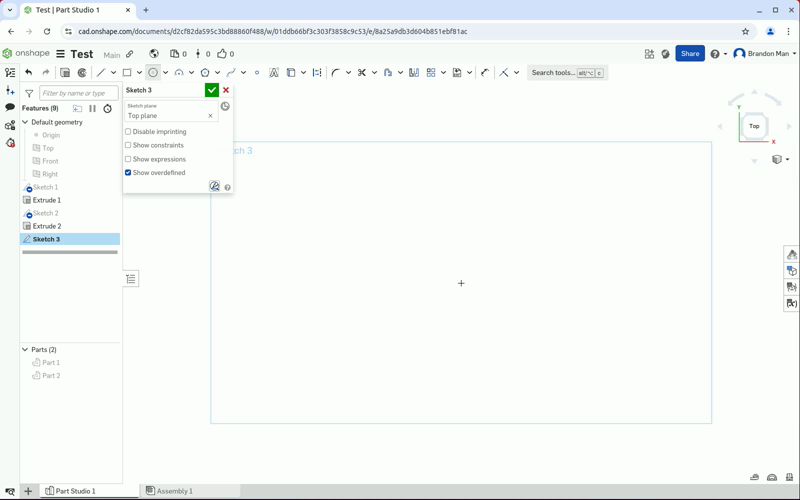
mouse_move(518, 282)
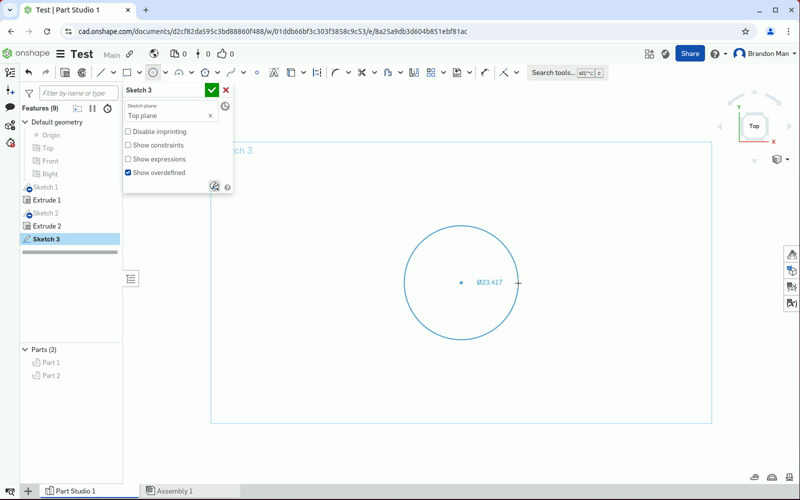
click(518, 282)
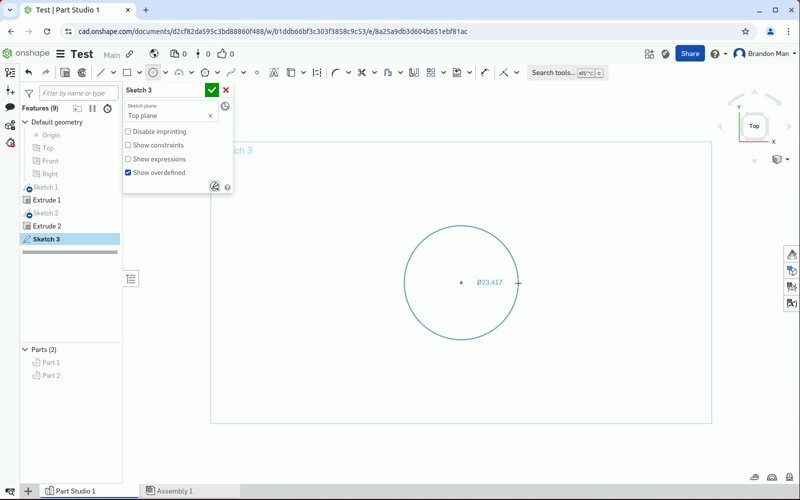
key(esc)
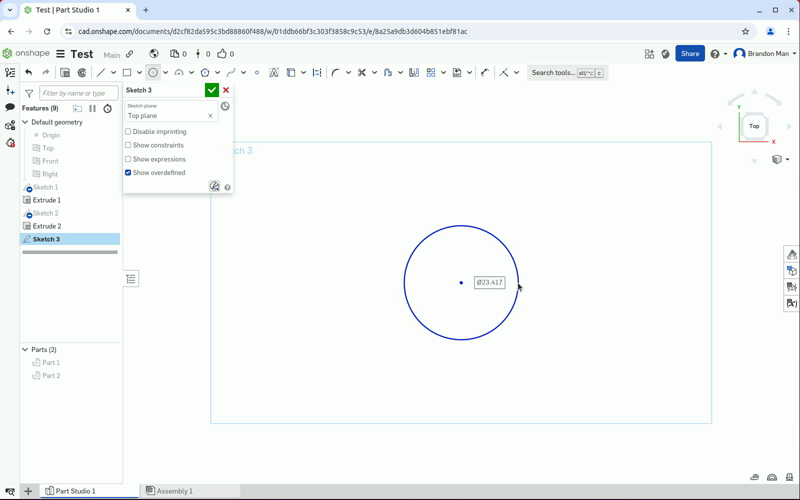
key(c)
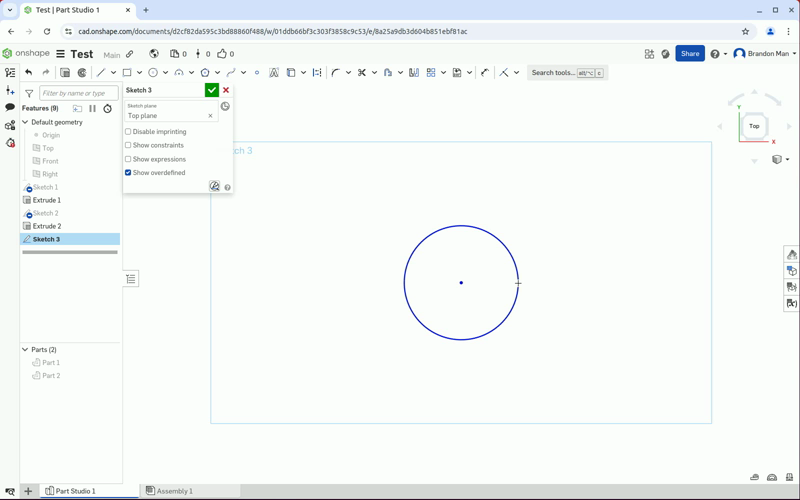
key_down(shift)
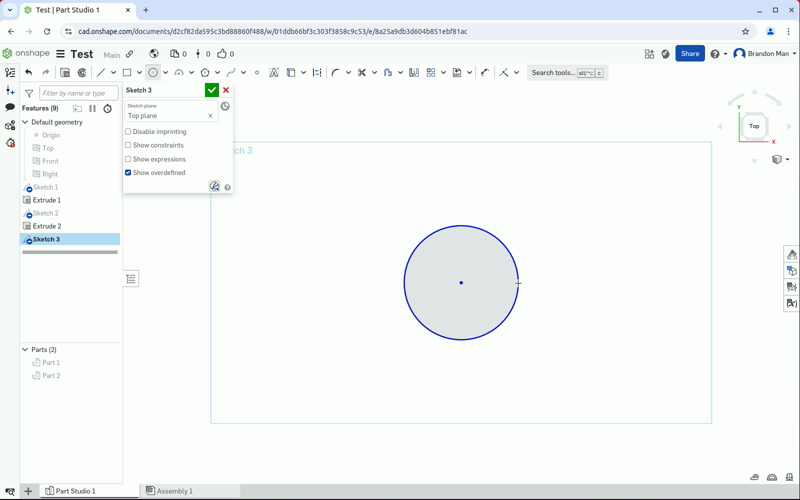
mouse_move(461, 282)
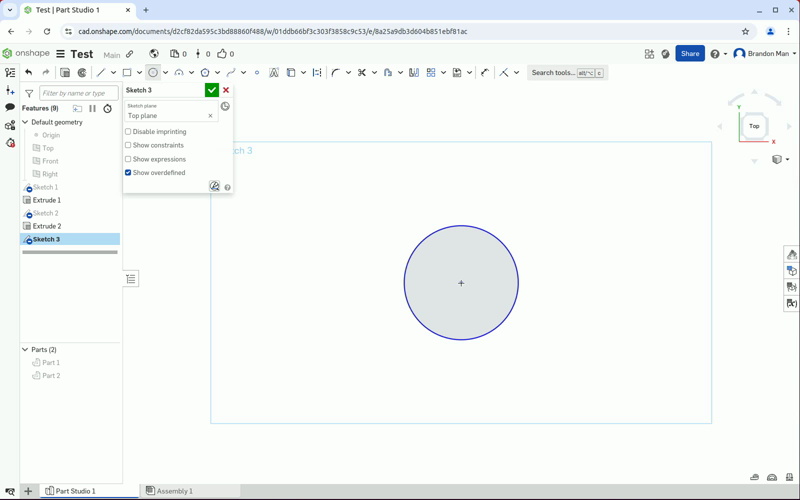
click(461, 282)
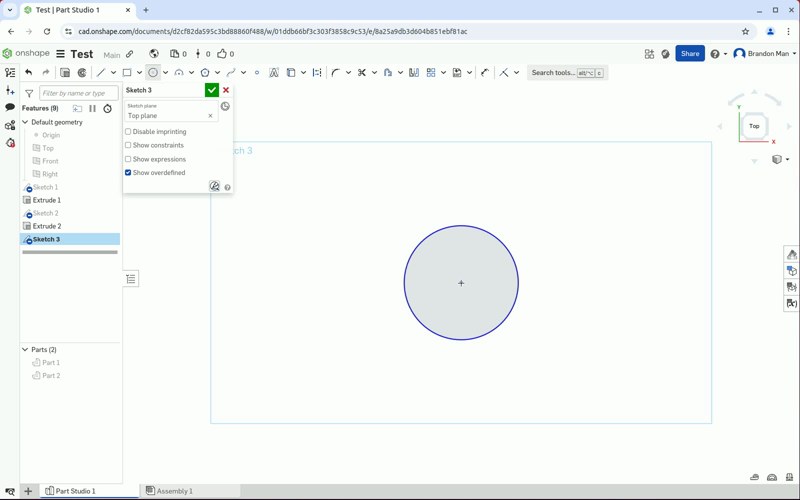
key_up(shift)
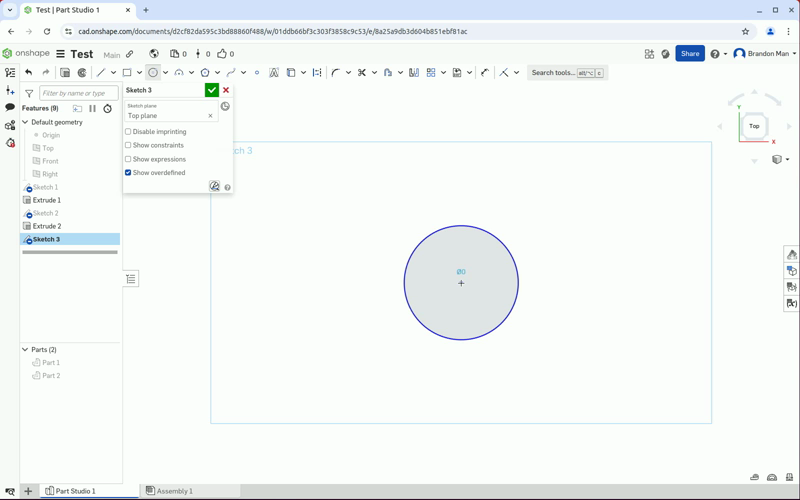
mouse_move(491, 282)
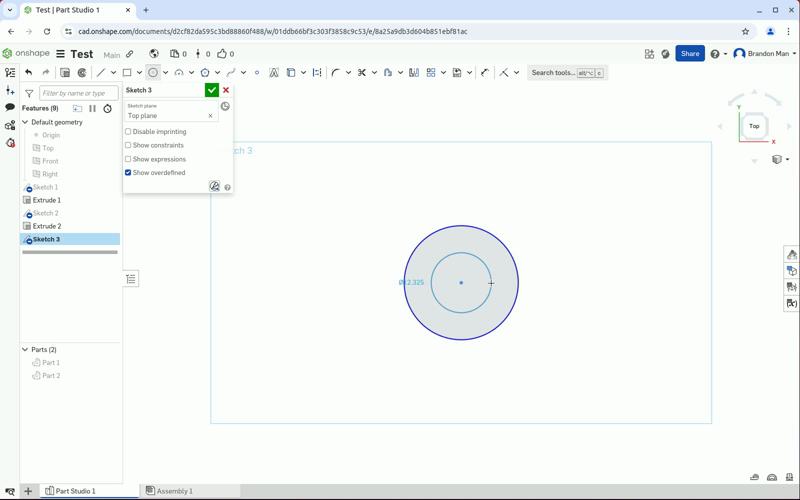
click(491, 282)
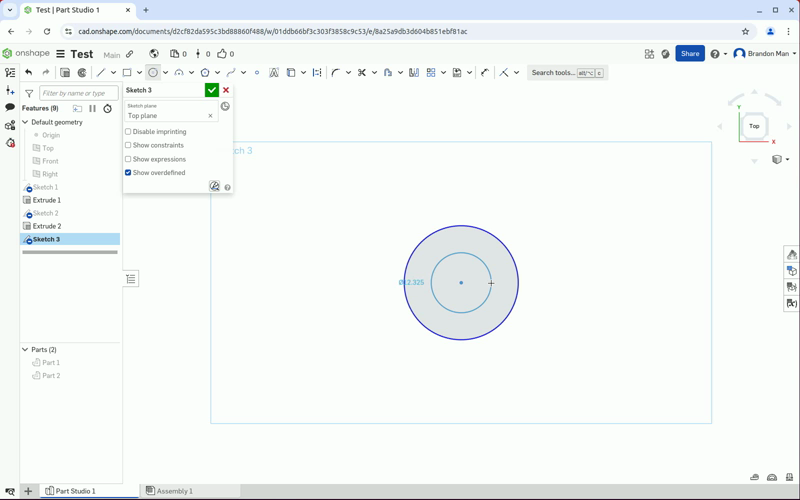
key(esc)
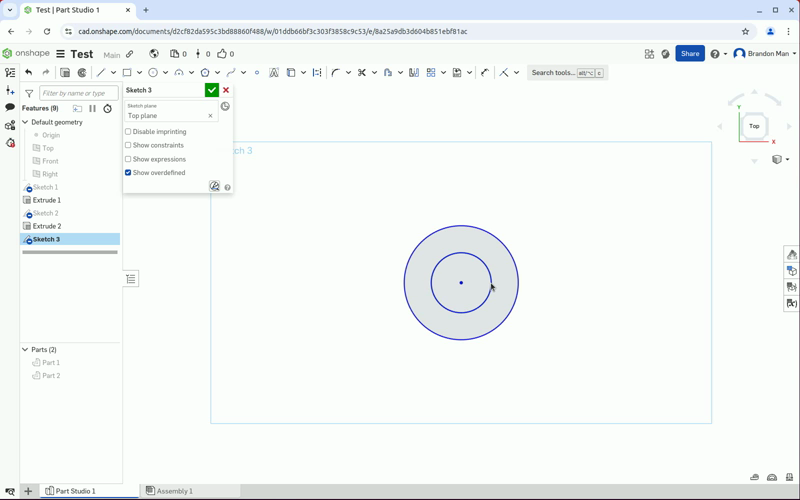
mouse_move(425, 289)
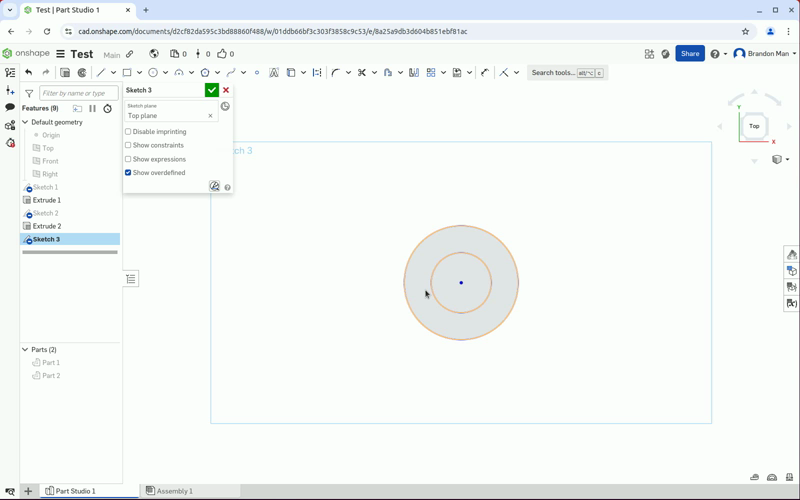
click(425, 289)
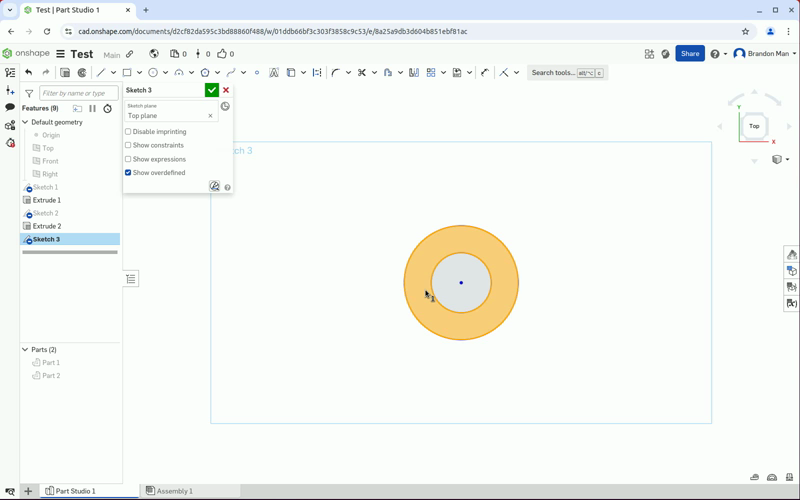
mouse_move(73, 352)
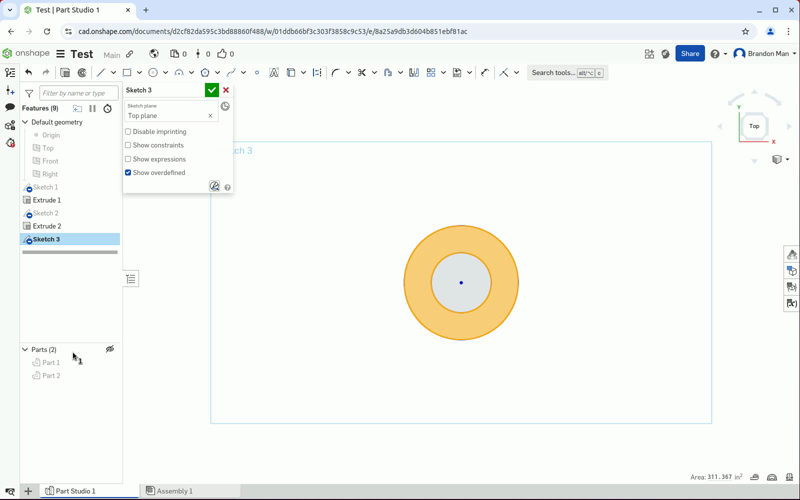
key(shift+y)
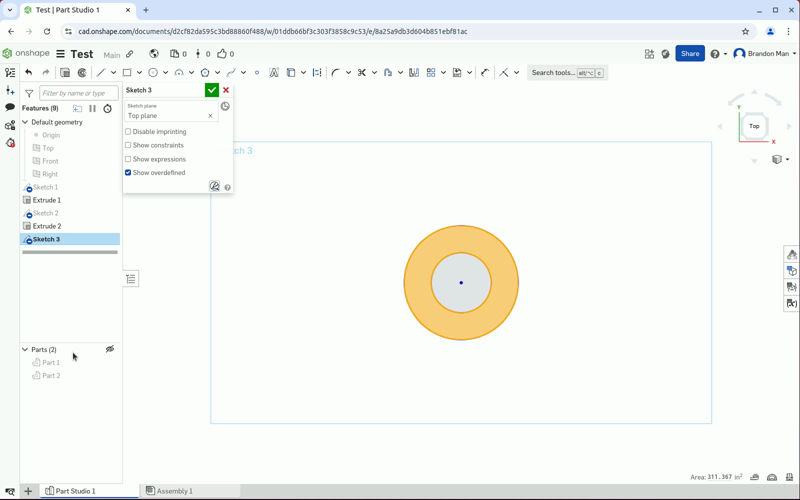
key(shift+e)
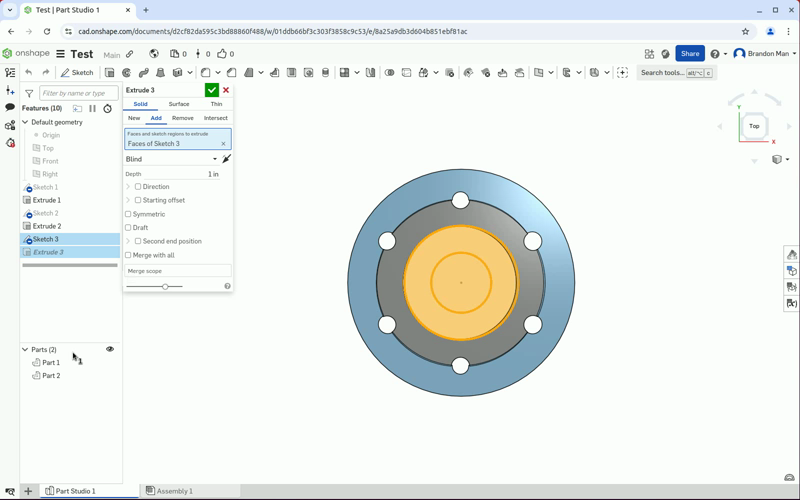
mouse_move(143, 106)
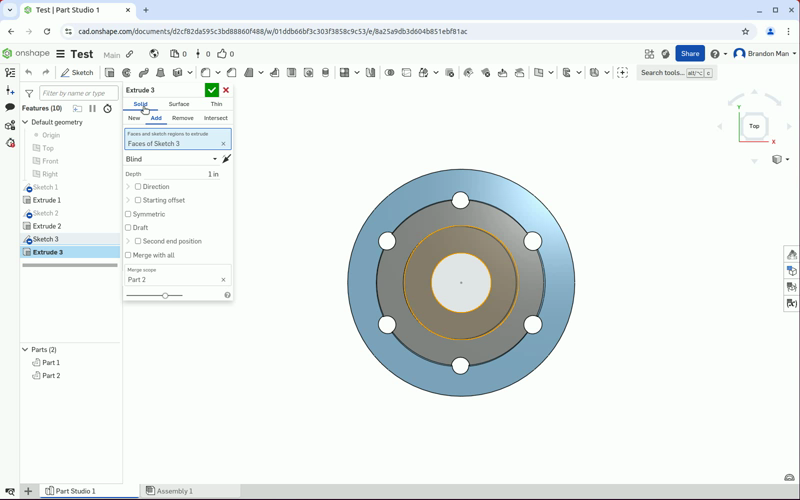
click(143, 106)
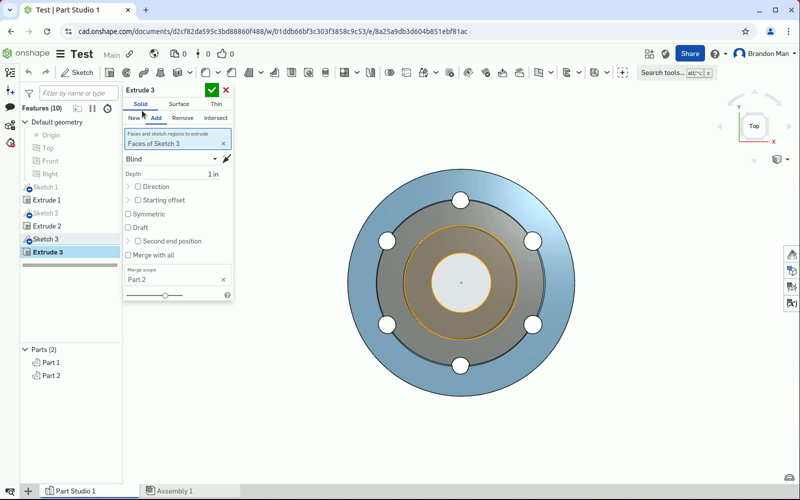
mouse_move(137, 120)
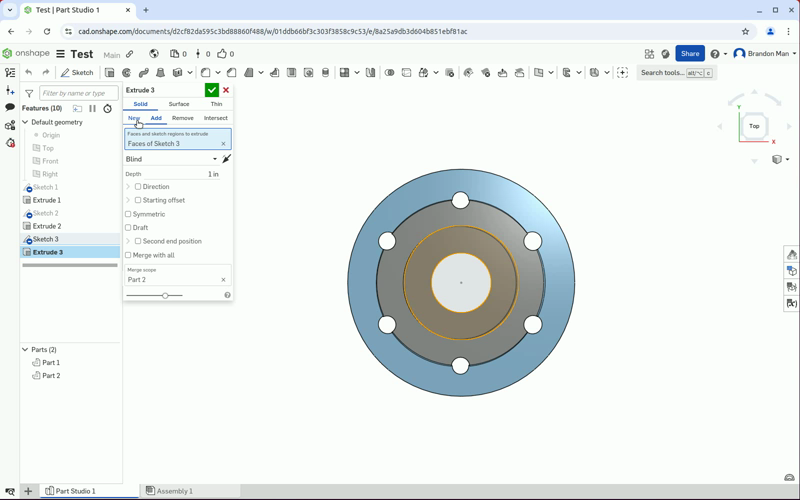
click(137, 120)
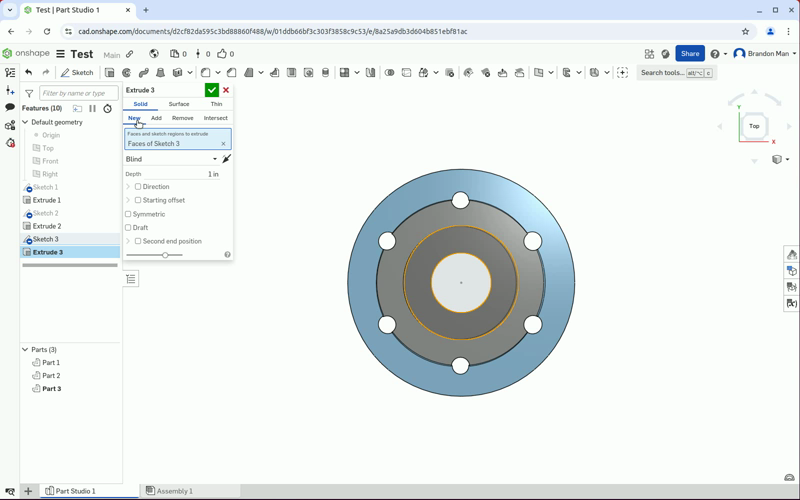
key(tab, 4)
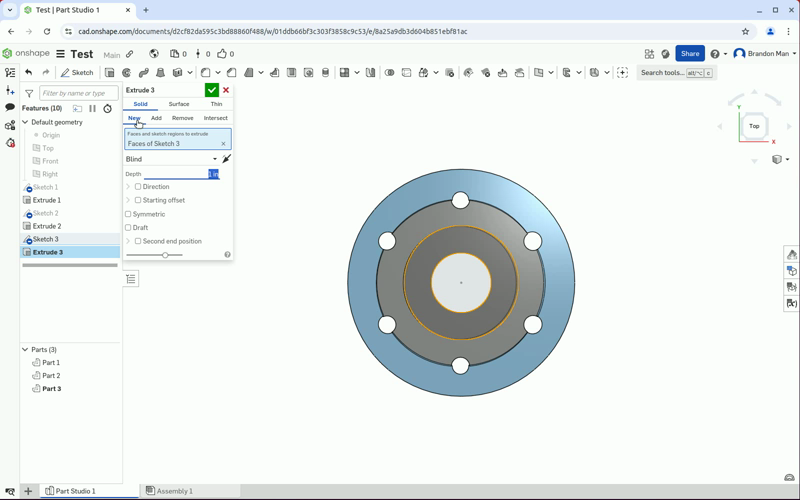
text(4.814)
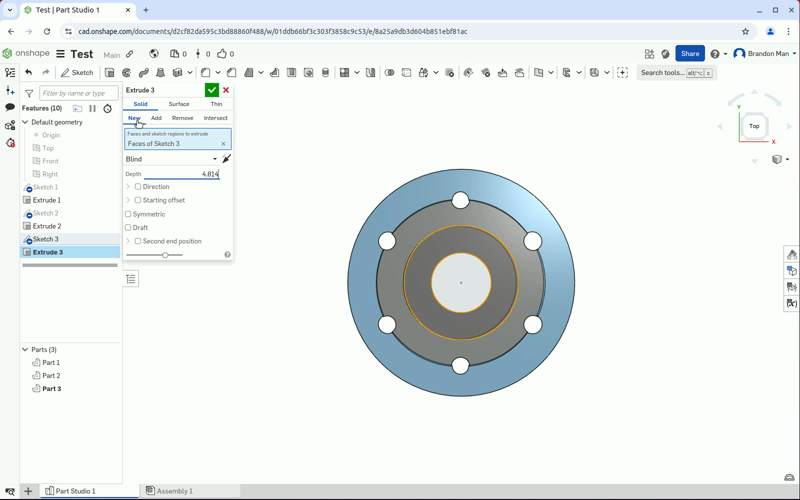
key(tab, 3)
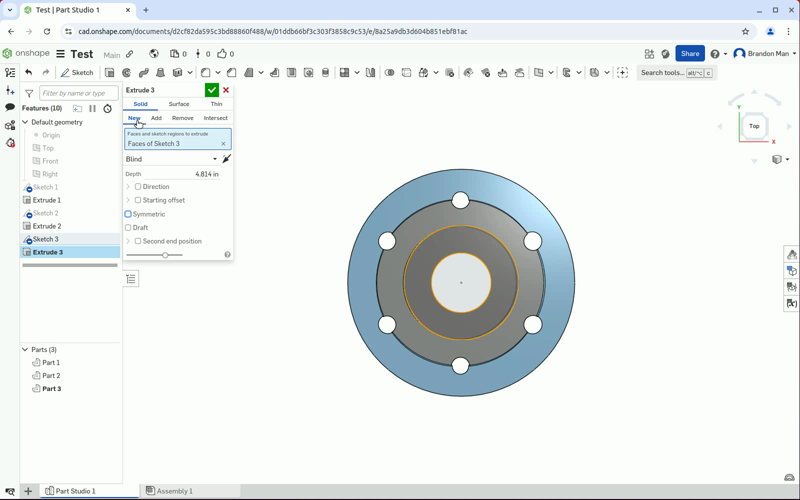
key(space)
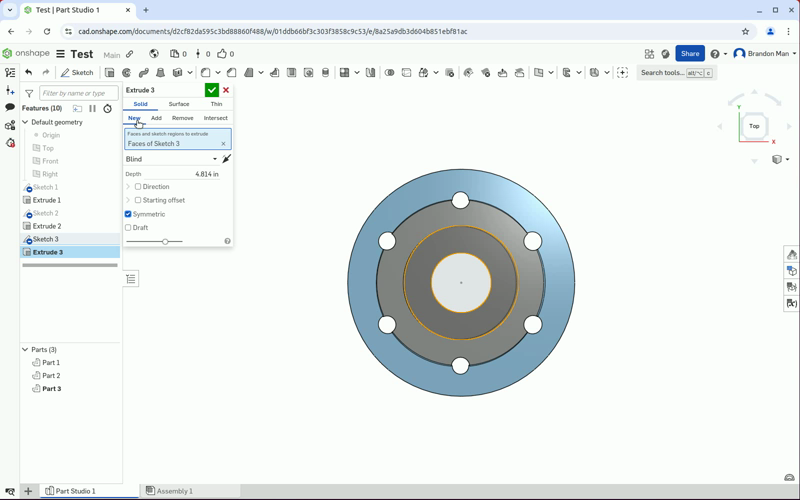
key(enter)
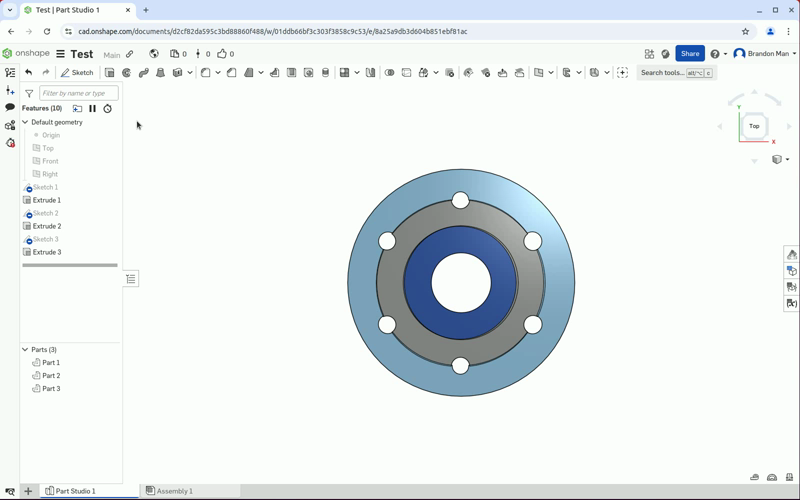
key(shift+h)
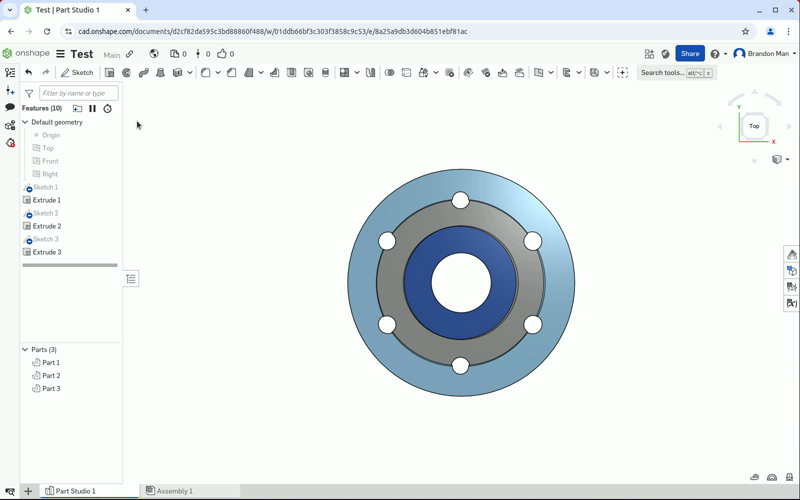
key(shift+h)
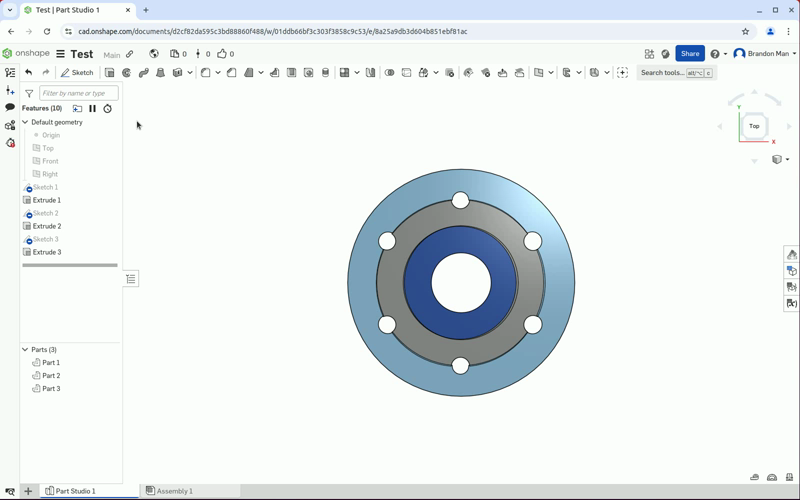
mouse_move(73, 189)
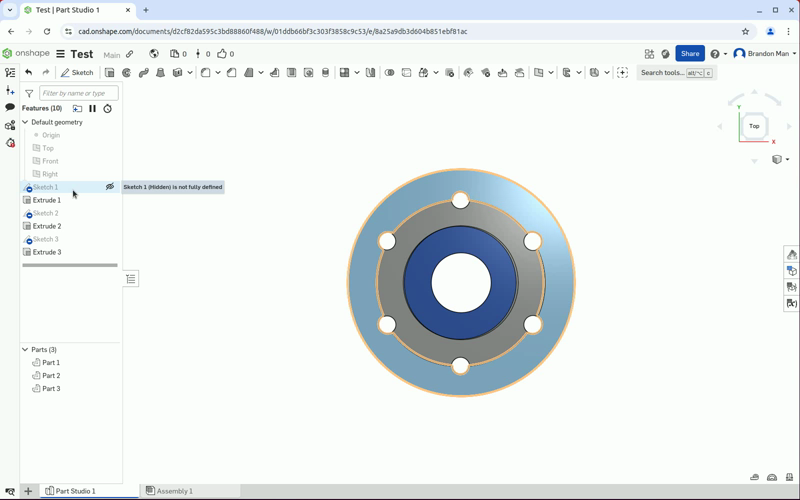
click(73, 189)
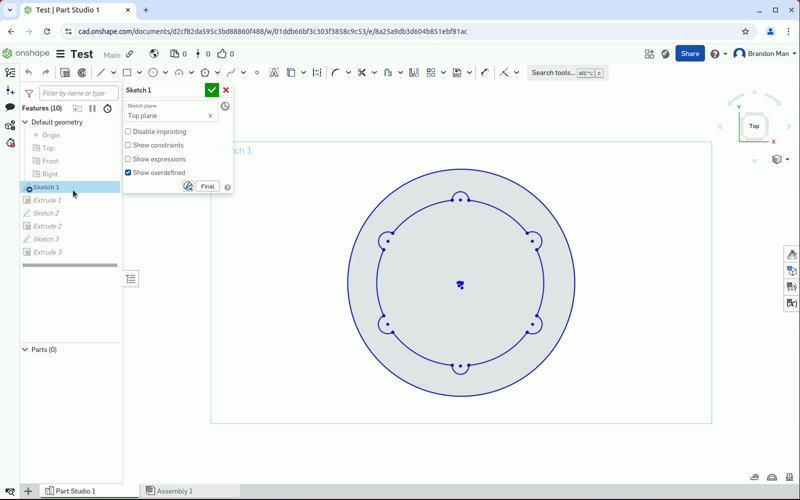
mouse_move(229, 92)
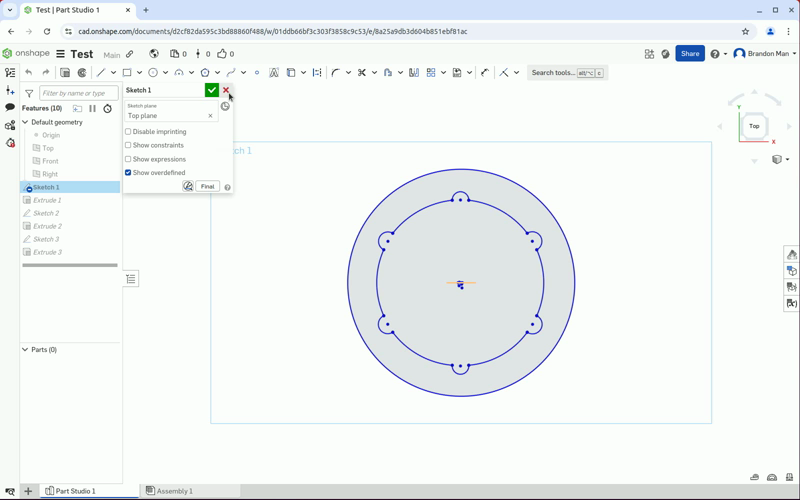
click(229, 92)
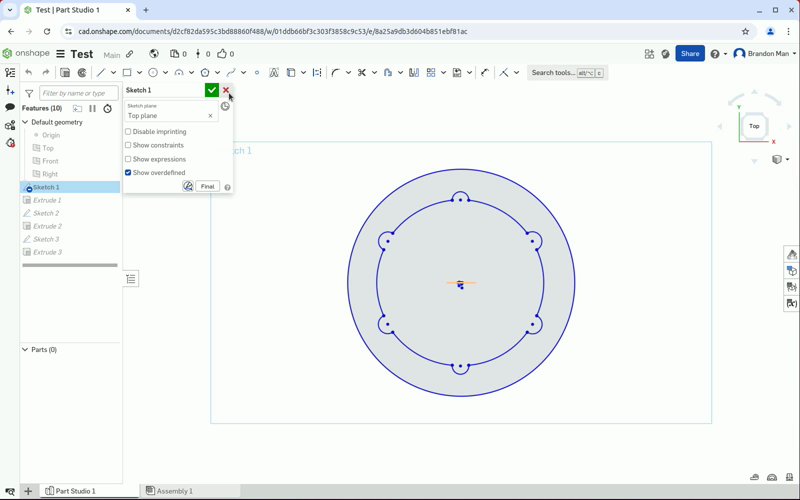
key(shift+s)
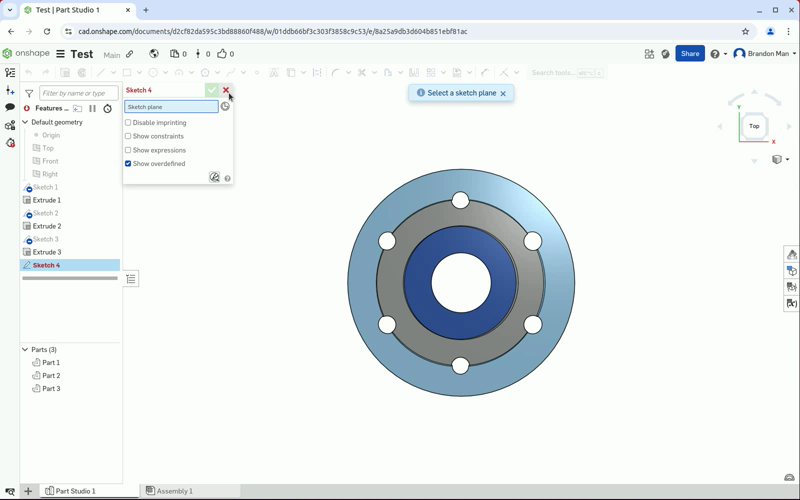
mouse_move(73, 150)
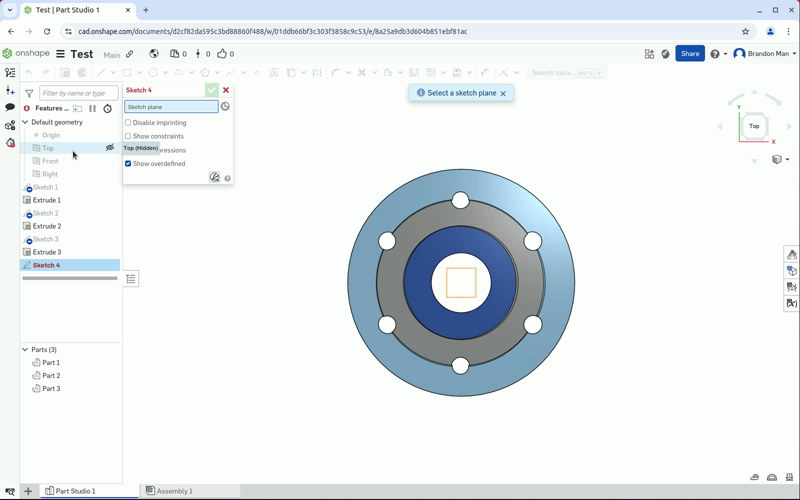
click(73, 150)
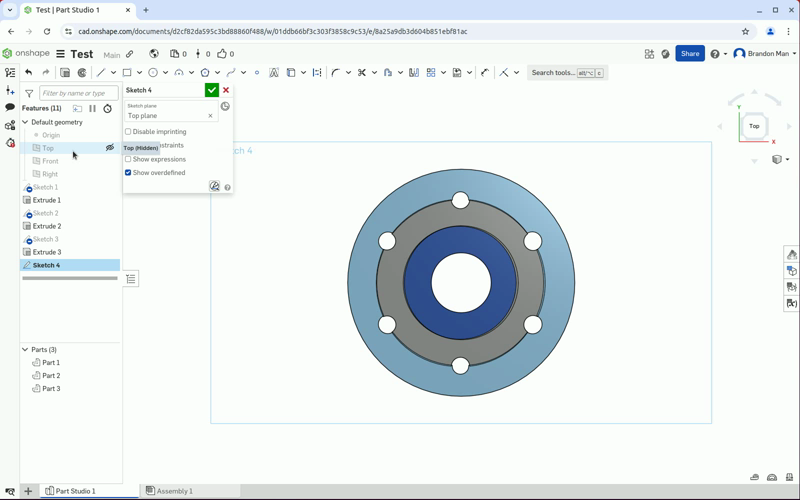
mouse_move(73, 352)
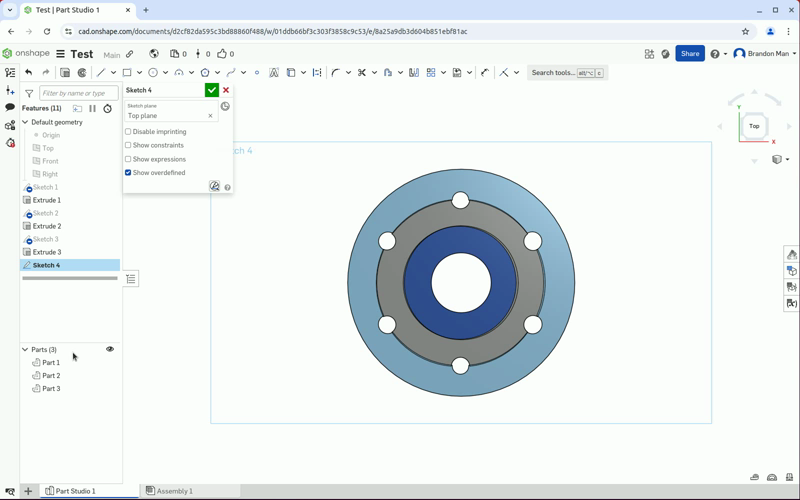
key(y)
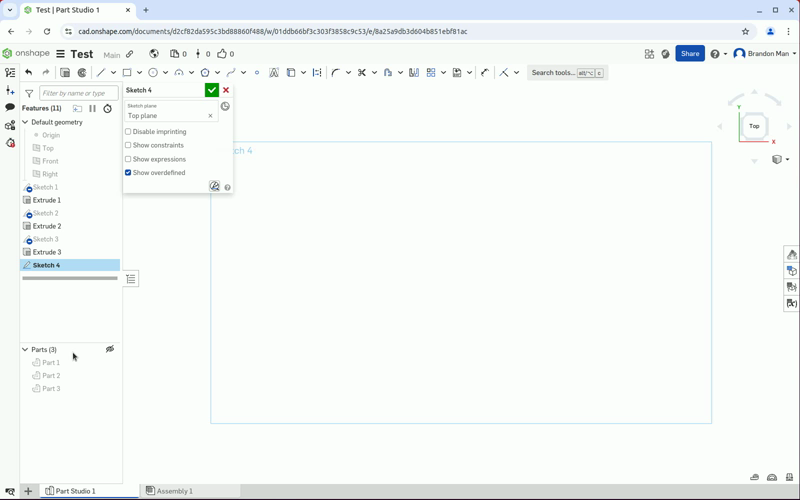
key(c)
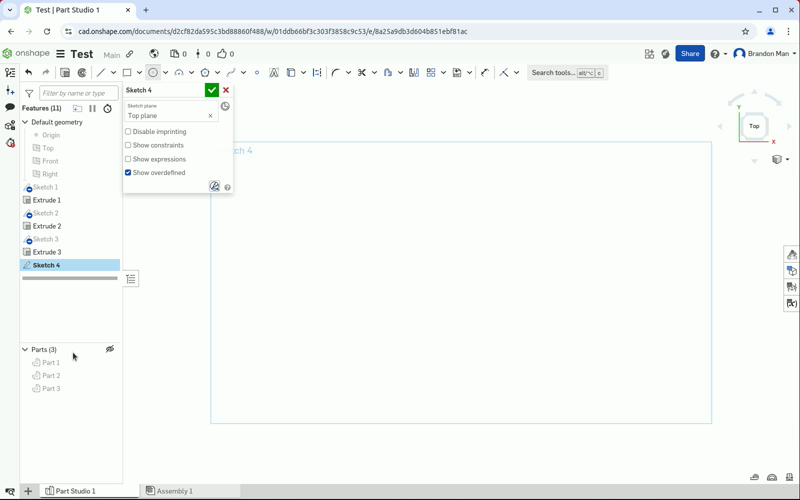
key_down(shift)
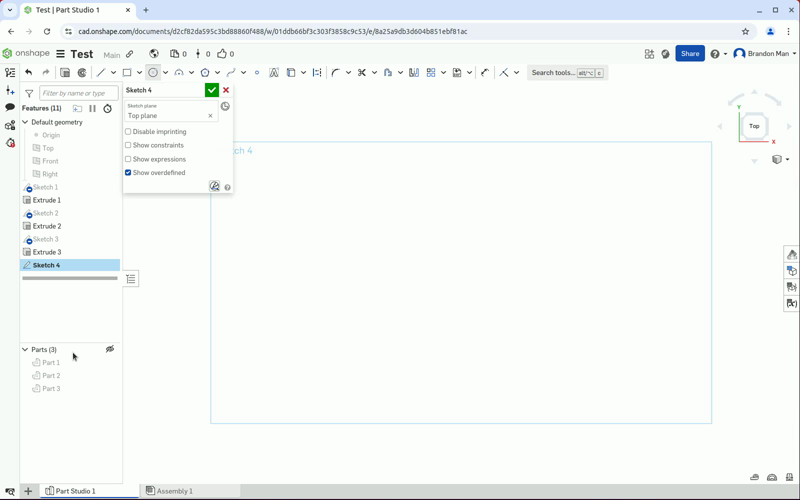
mouse_move(461, 282)
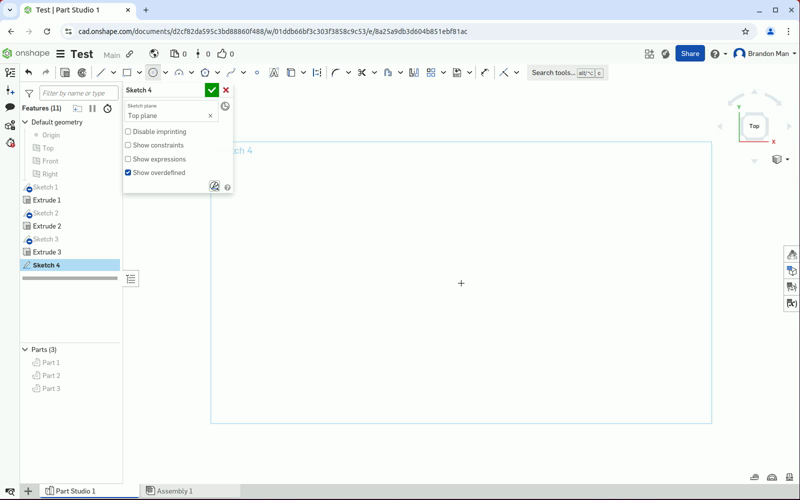
click(461, 282)
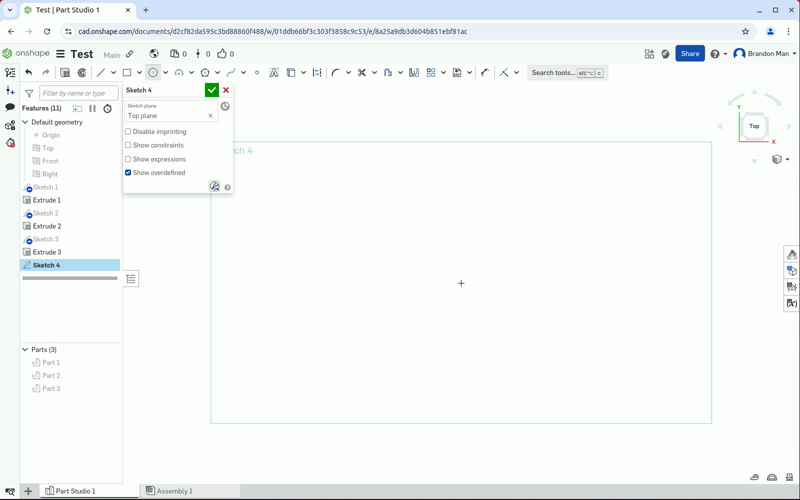
key_up(shift)
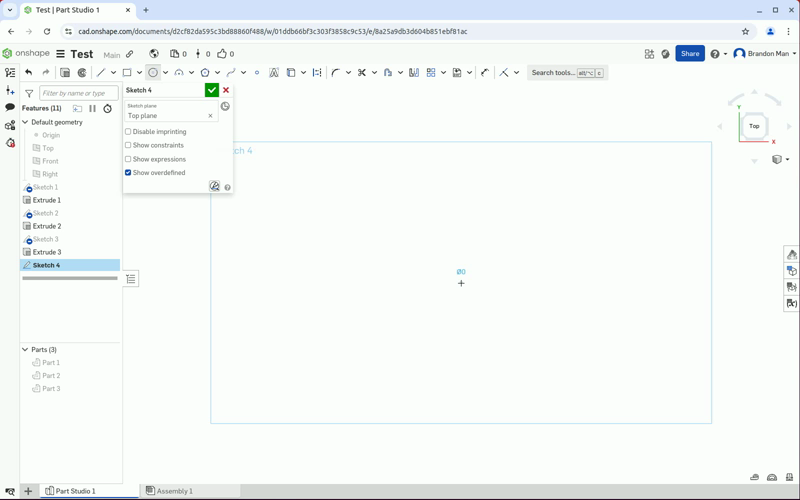
mouse_move(491, 282)
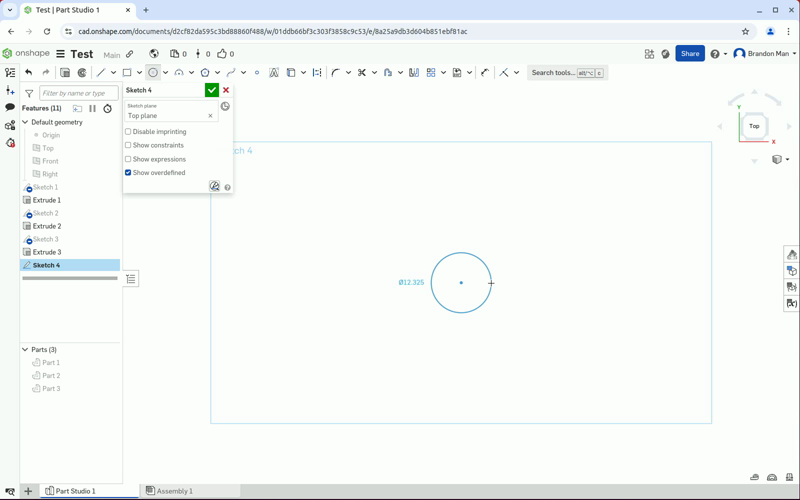
click(491, 282)
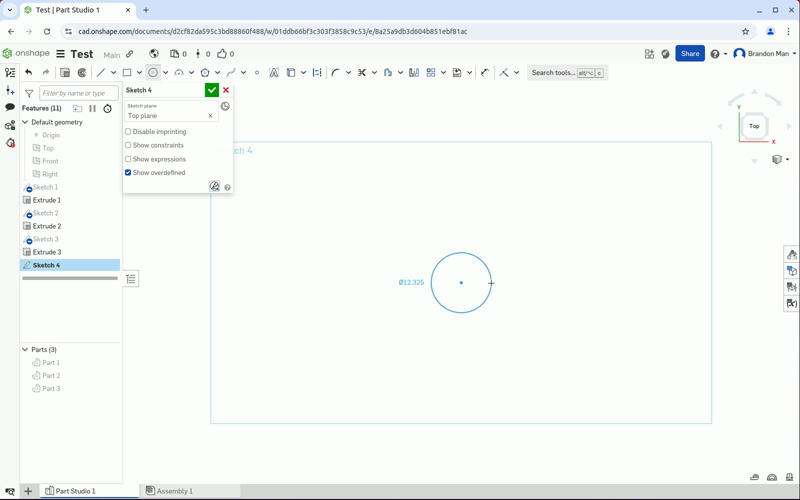
key(esc)
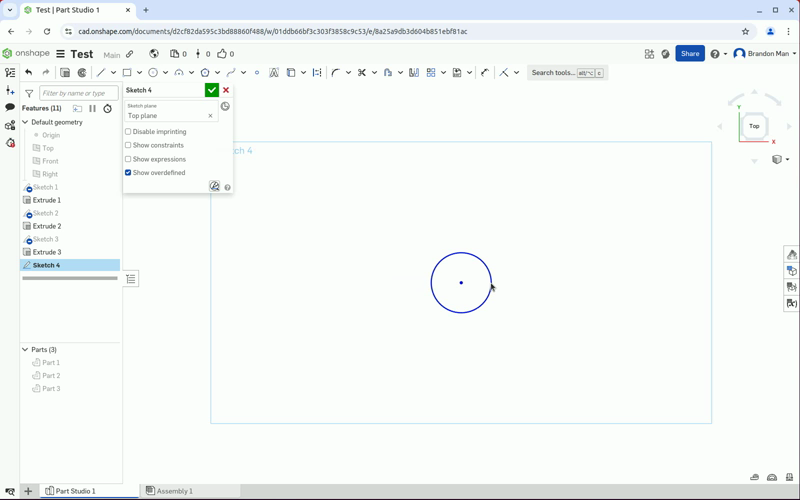
key(c)
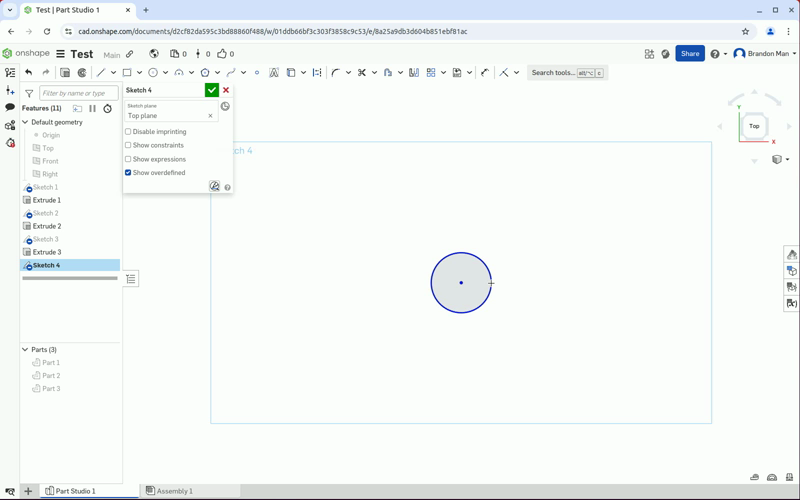
key_down(shift)
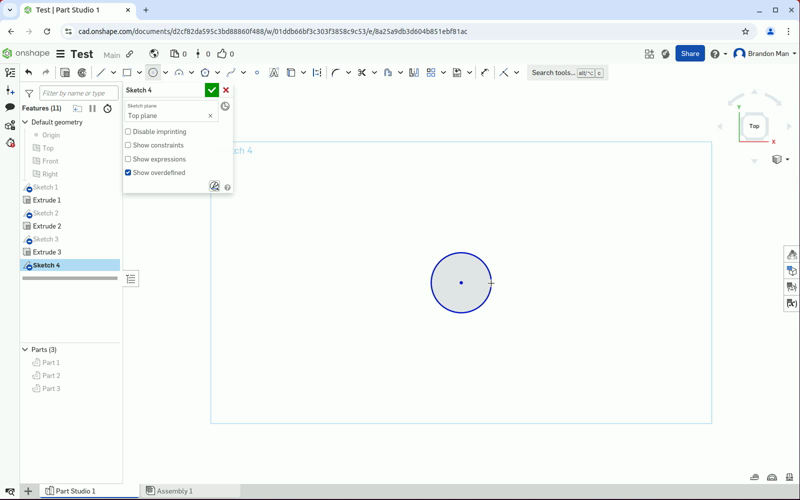
mouse_move(461, 282)
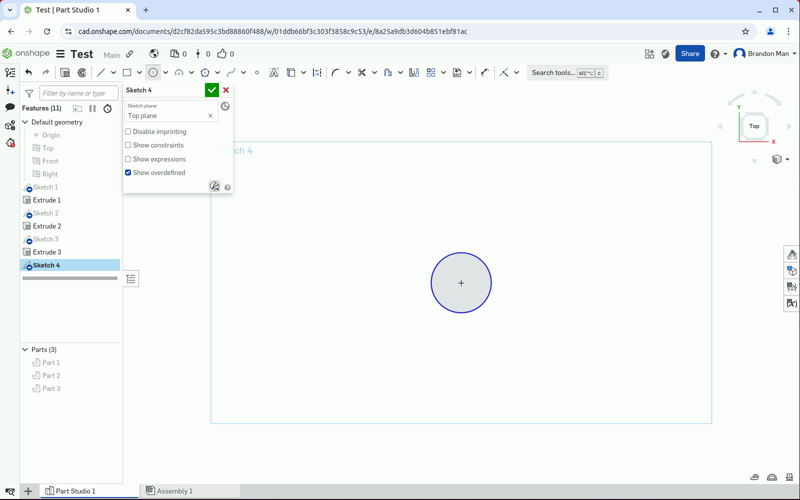
click(461, 282)
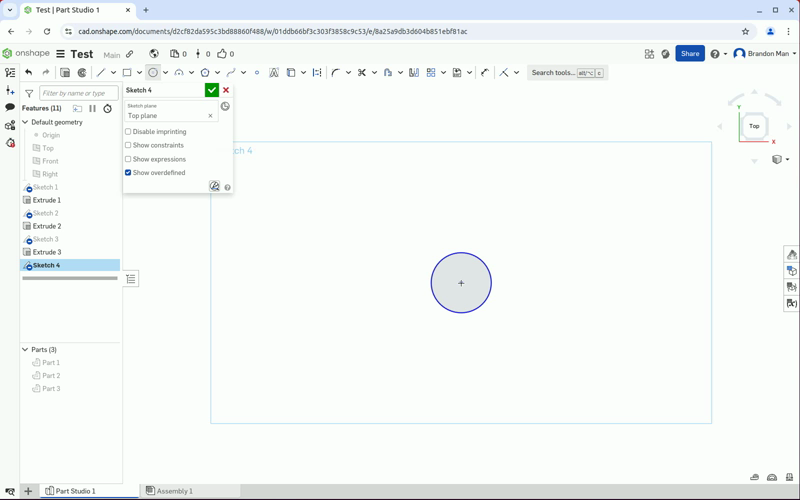
key_up(shift)
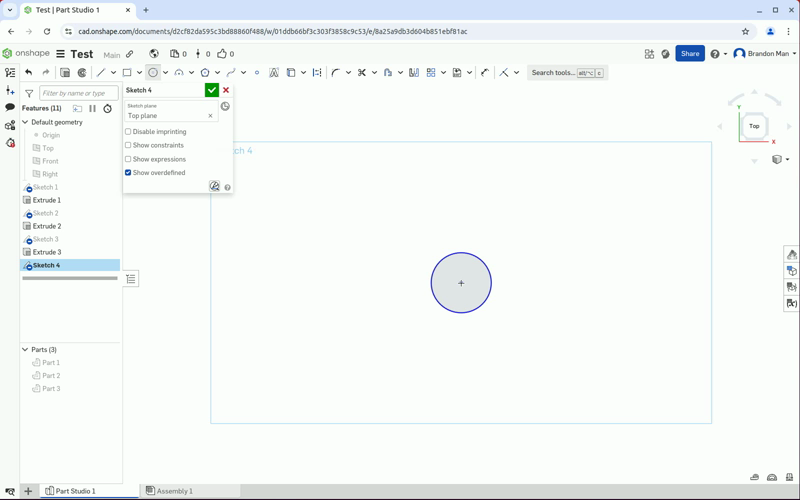
mouse_move(475, 282)
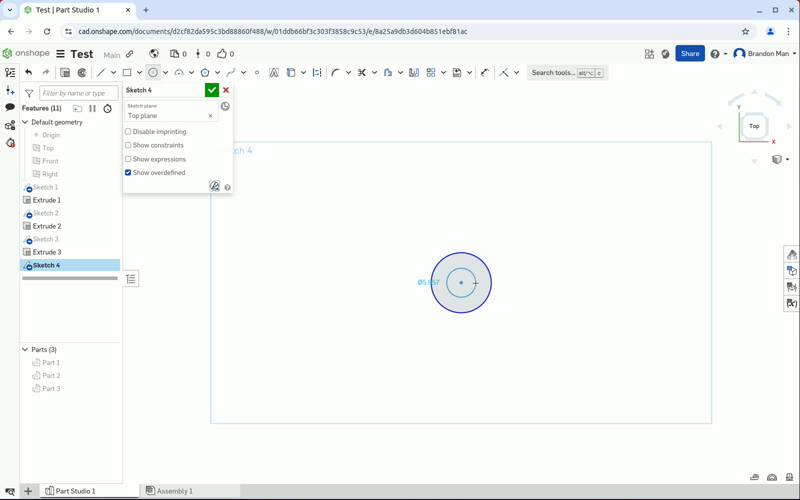
click(475, 282)
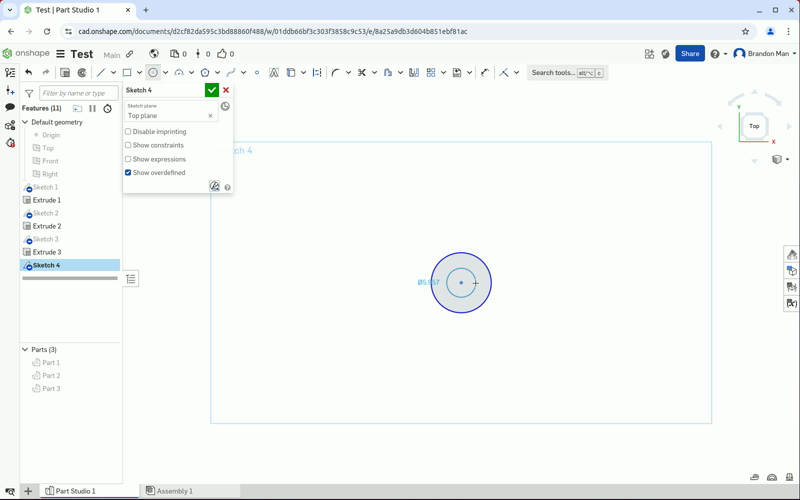
key(esc)
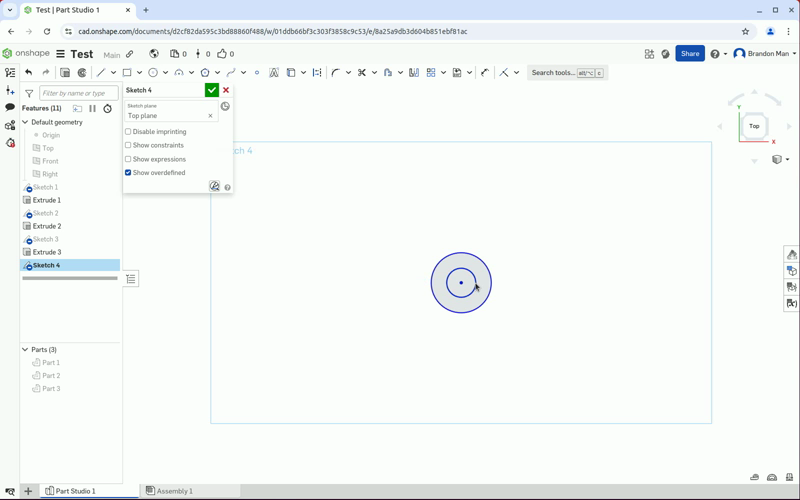
mouse_move(445, 259)
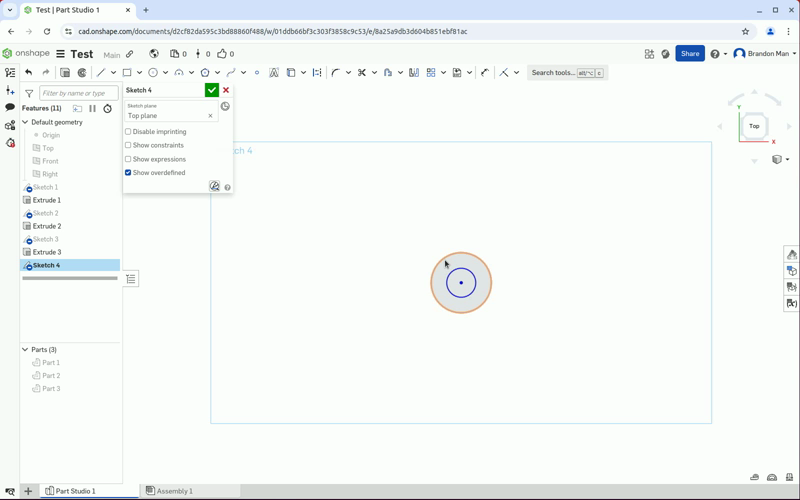
click(445, 259)
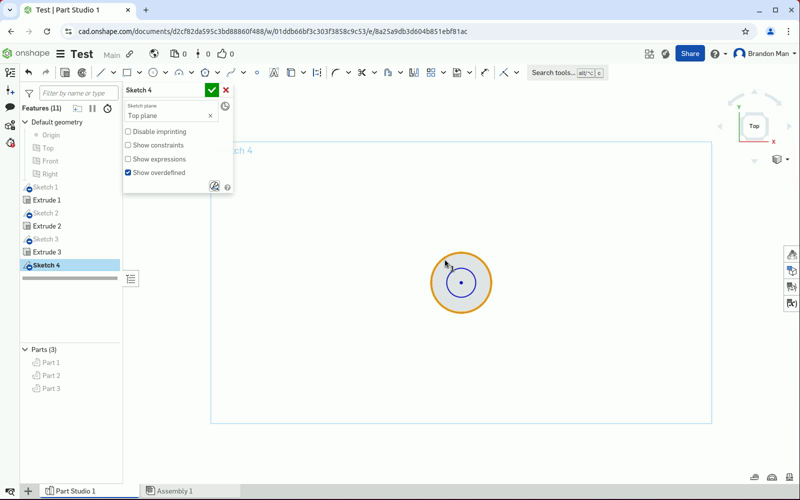
mouse_move(73, 352)
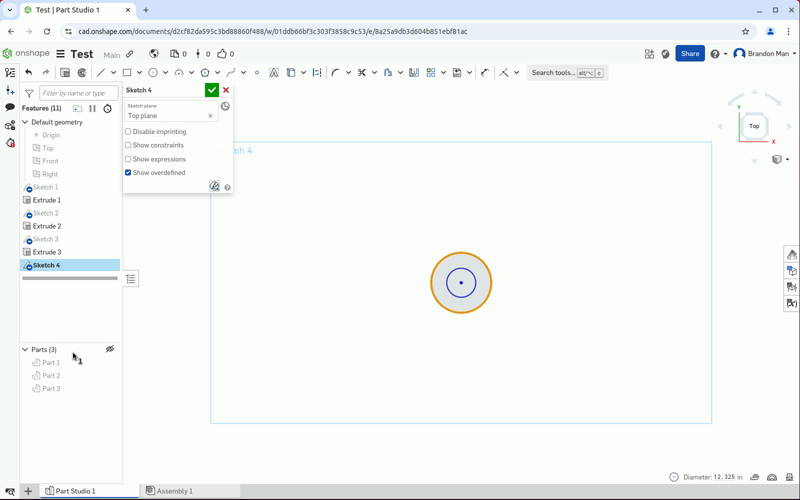
key(shift+y)
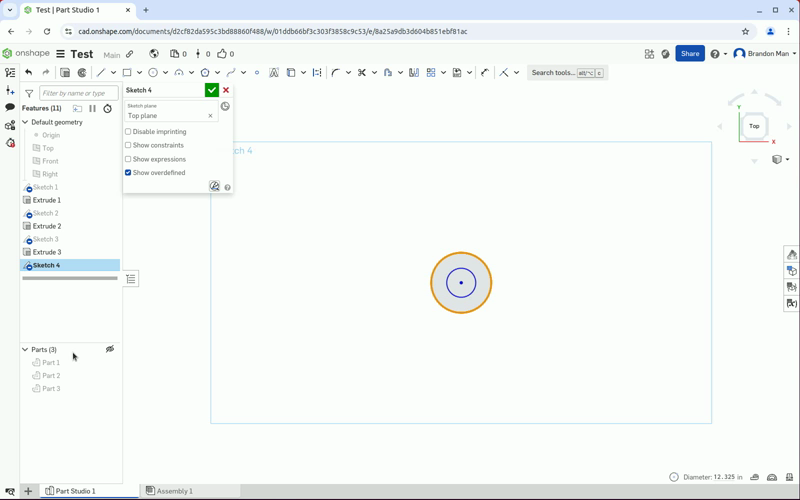
key(shift+e)
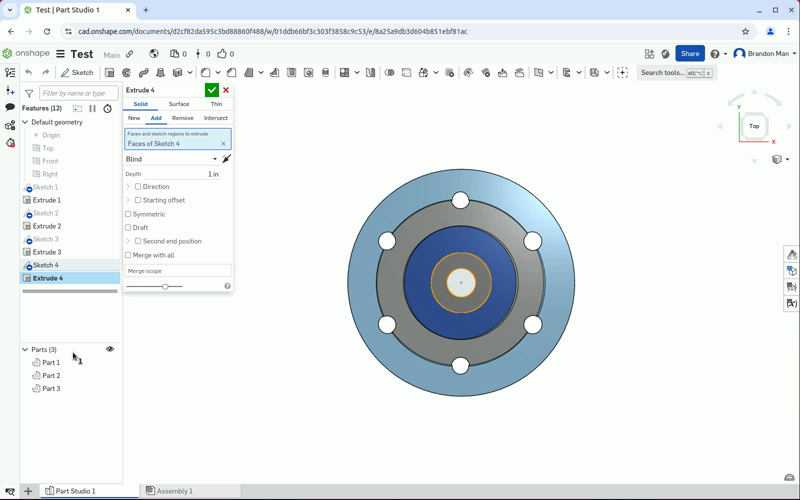
mouse_move(143, 106)
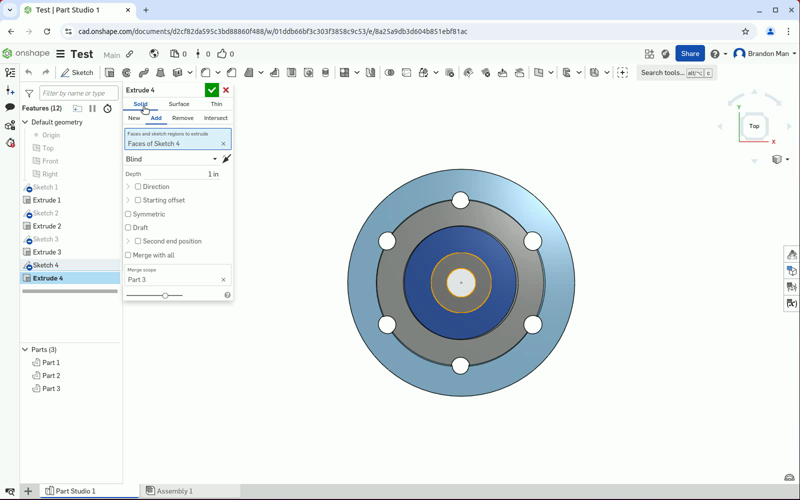
click(143, 106)
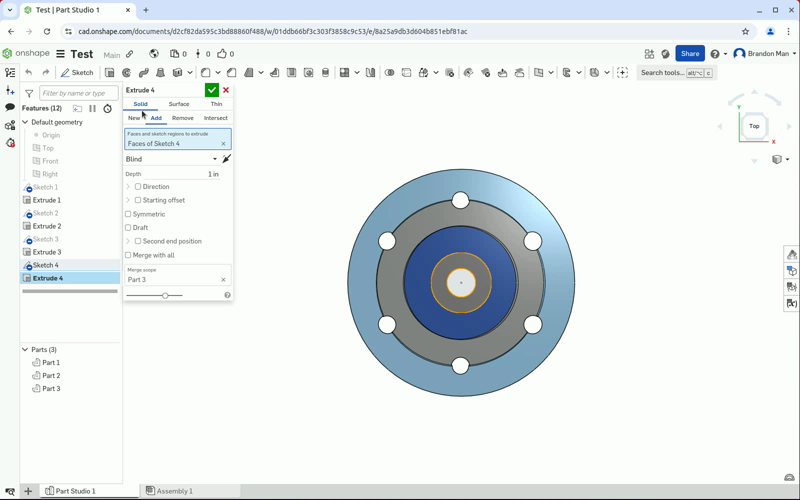
mouse_move(137, 120)
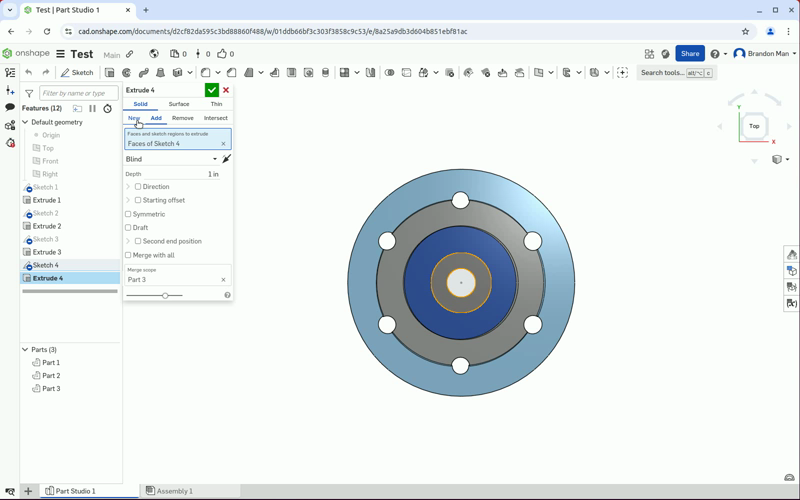
click(137, 120)
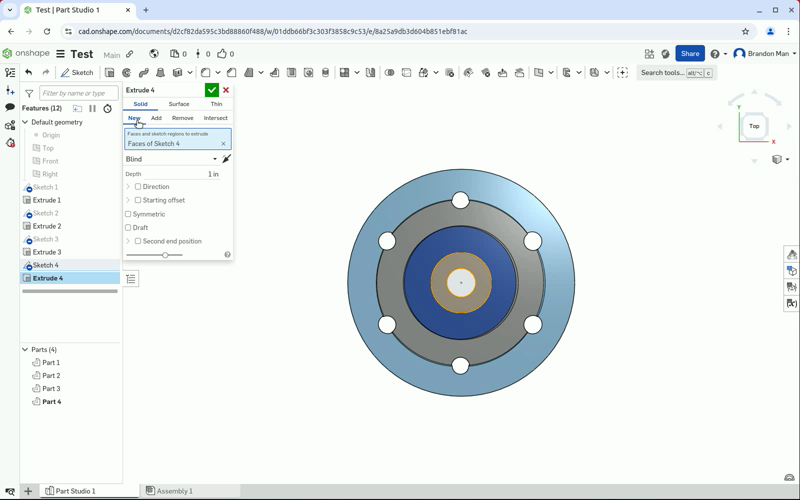
key(tab, 4)
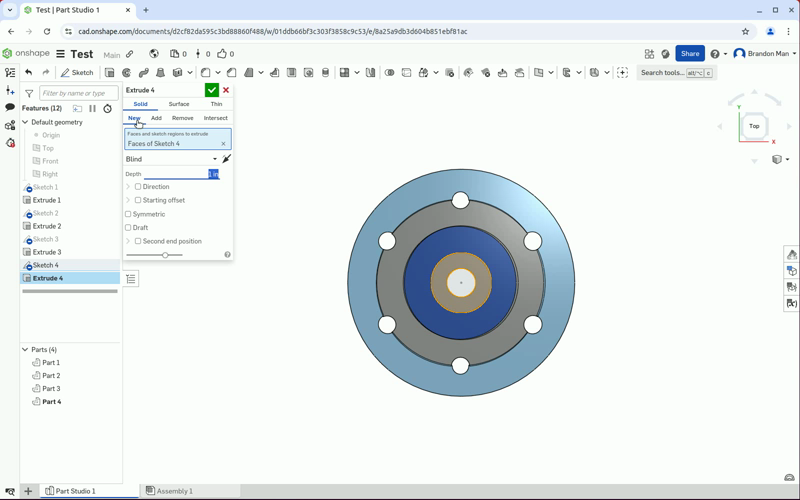
text(4.814)
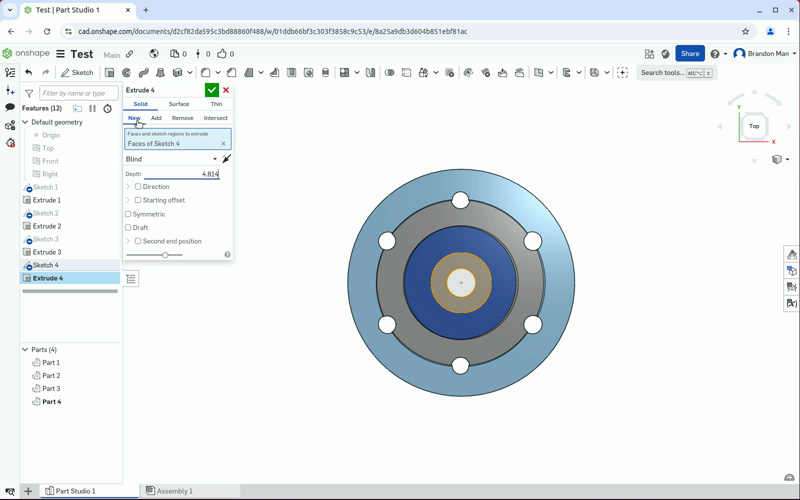
key(tab, 3)
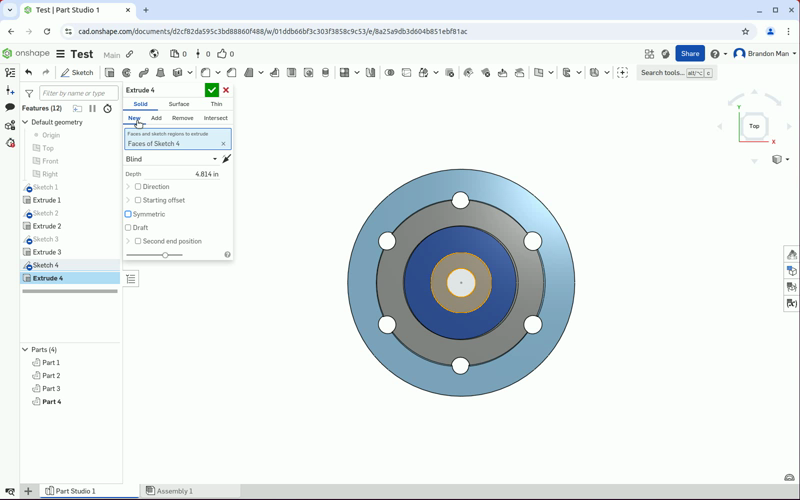
key(space)
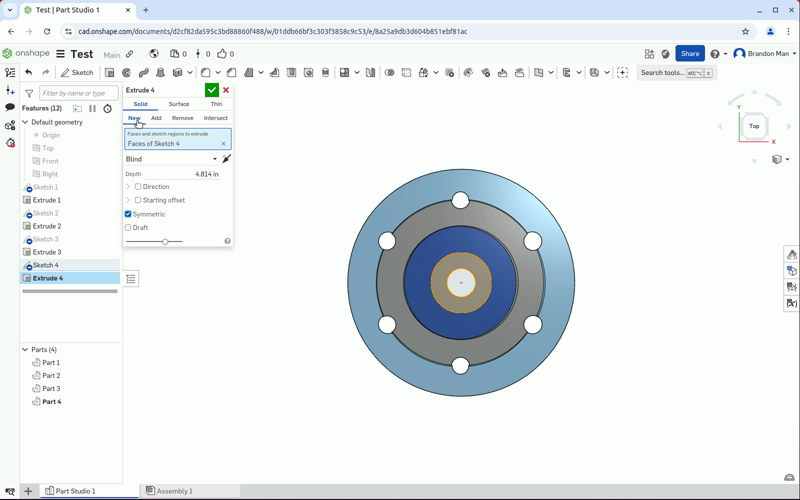
key(enter)
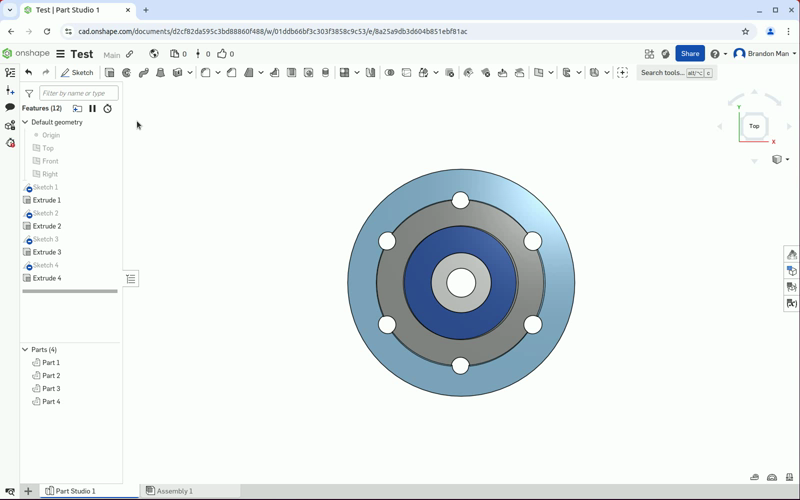
key(shift+h)
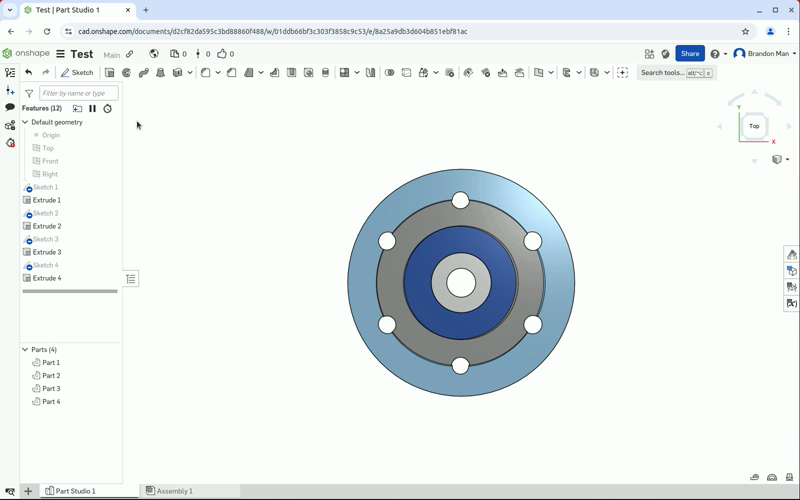
key(shift+h)
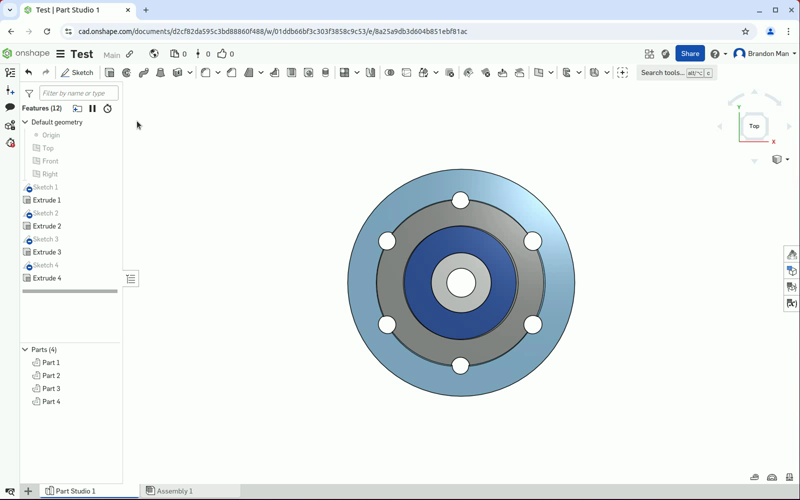
mouse_move(73, 189)
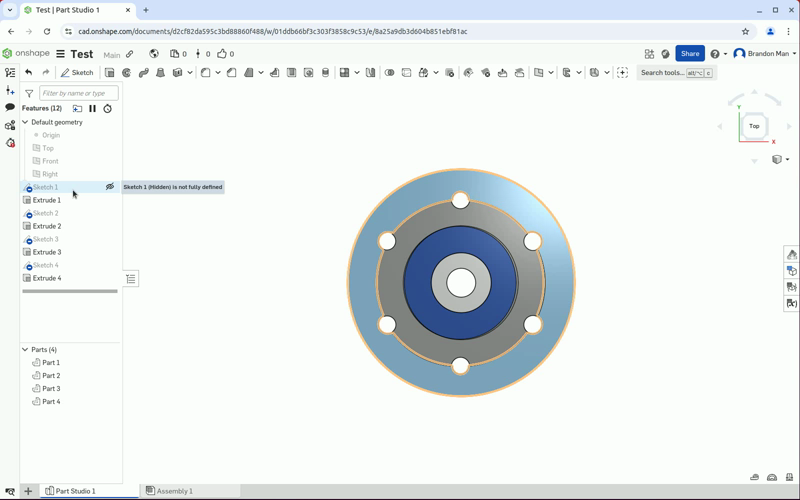
click(73, 189)
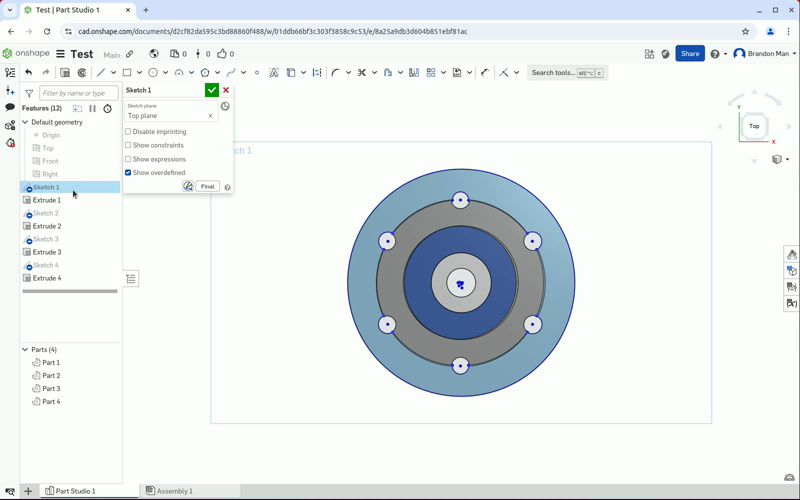
mouse_move(229, 92)
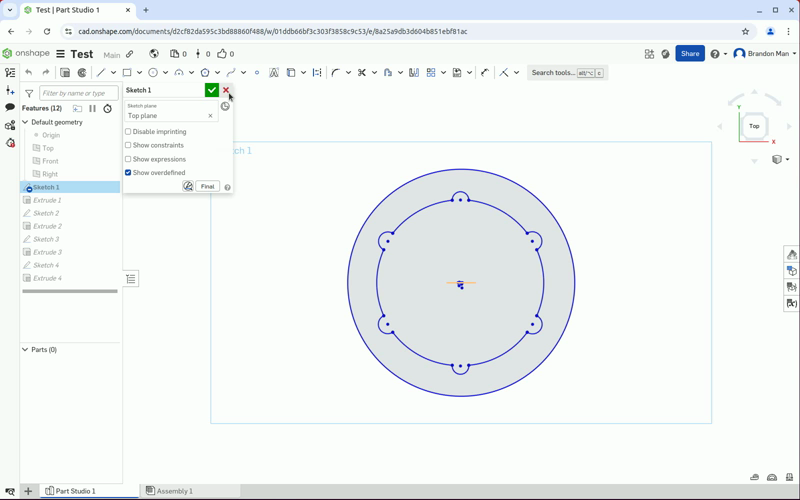
click(229, 92)
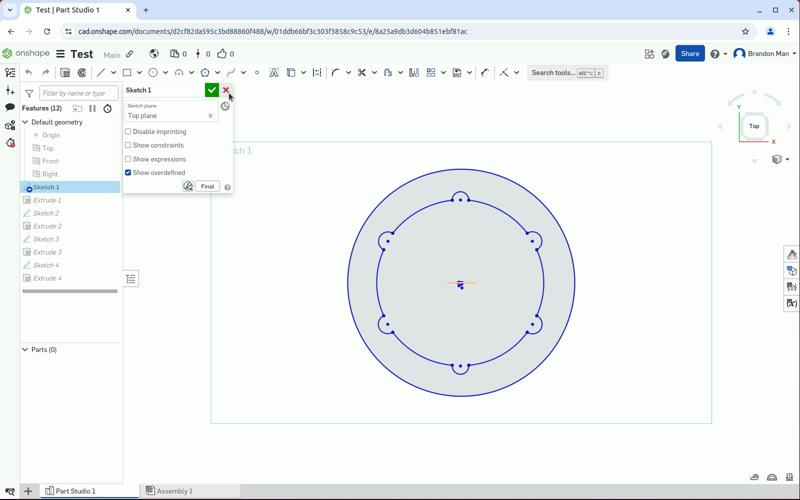
key(shift+s)
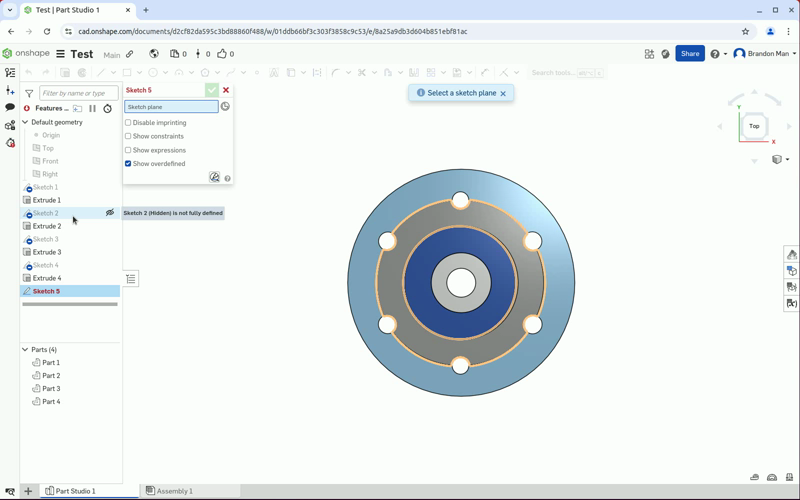
scroll(3)
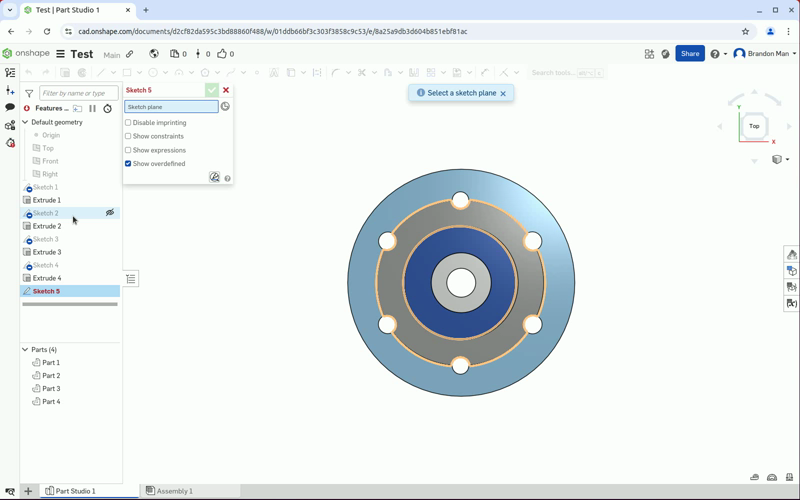
mouse_move(73, 150)
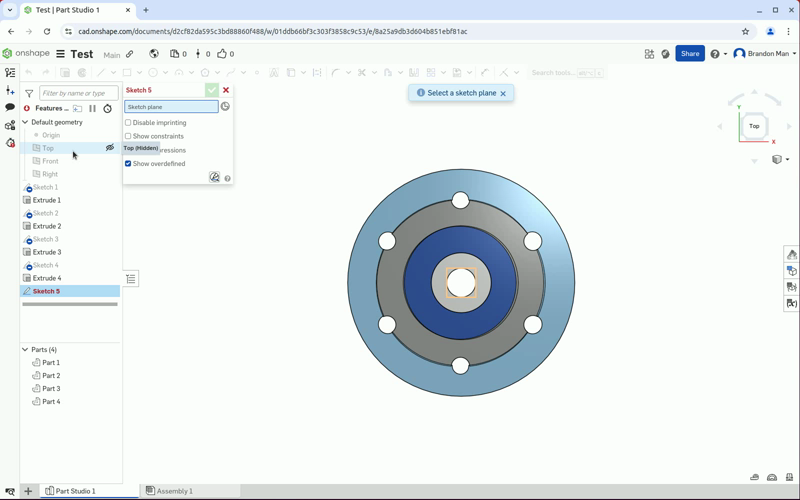
click(73, 150)
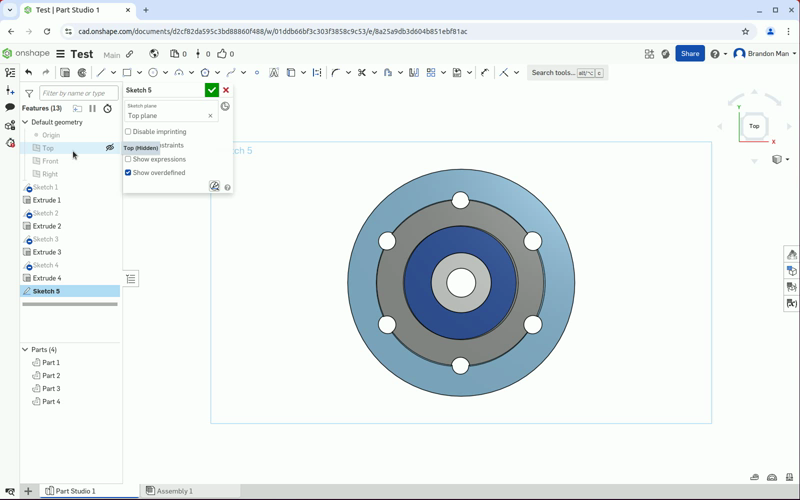
mouse_move(73, 352)
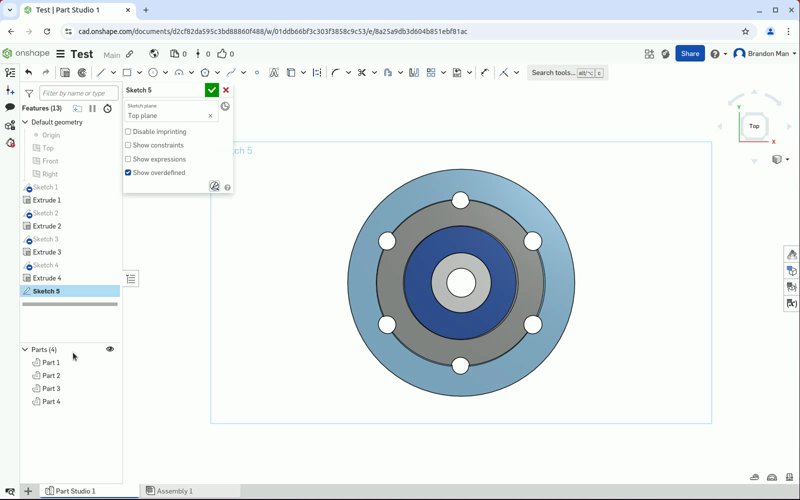
key(y)
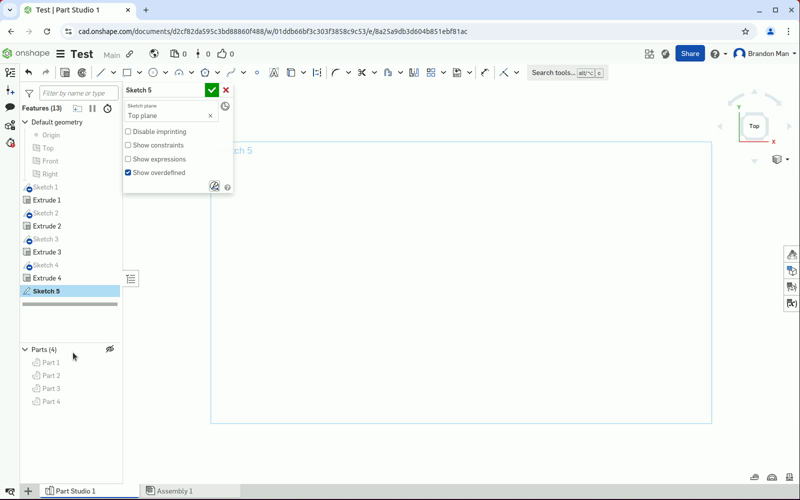
key(c)
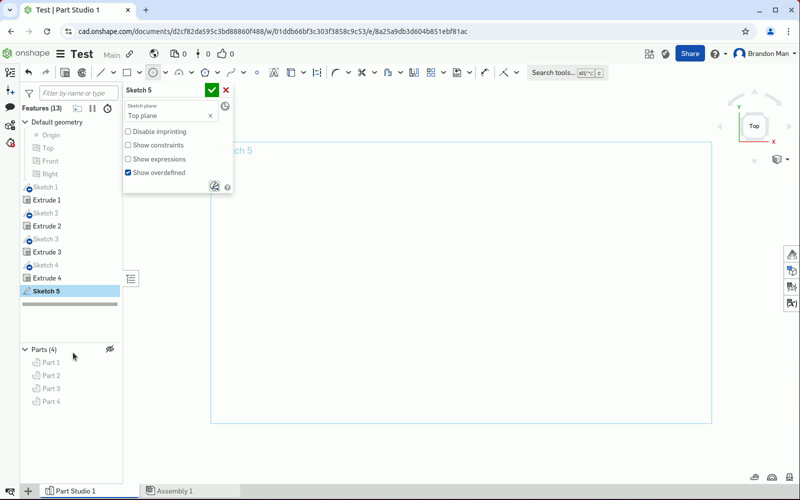
key_down(shift)
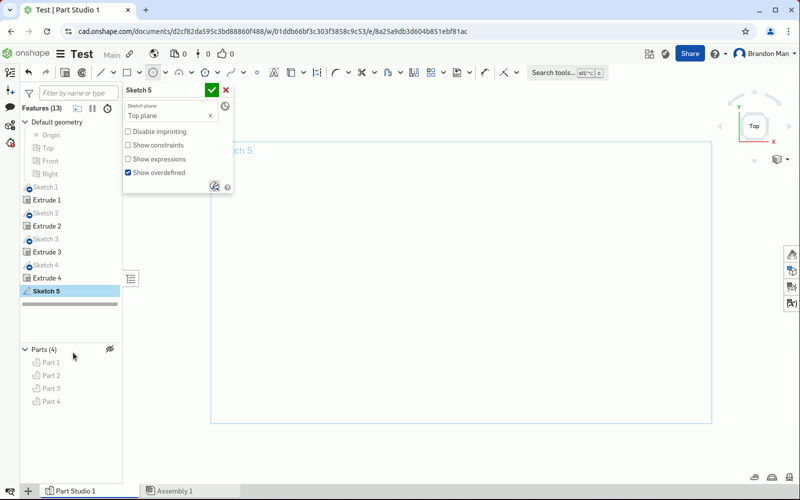
mouse_move(461, 282)
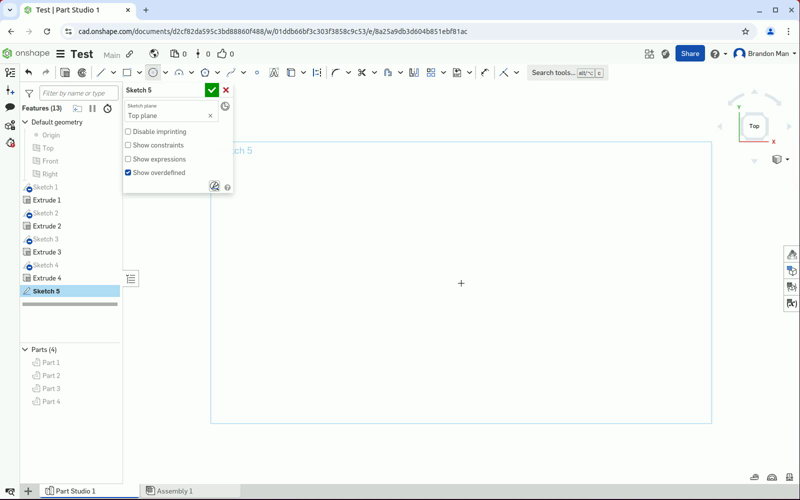
click(461, 282)
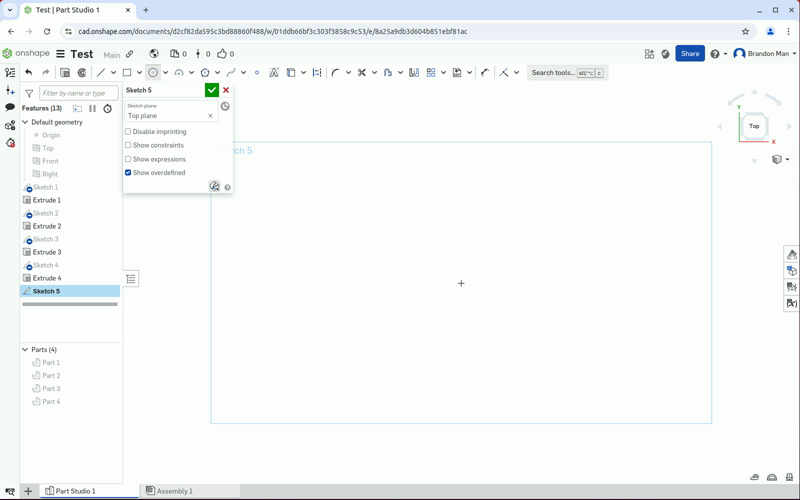
key_up(shift)
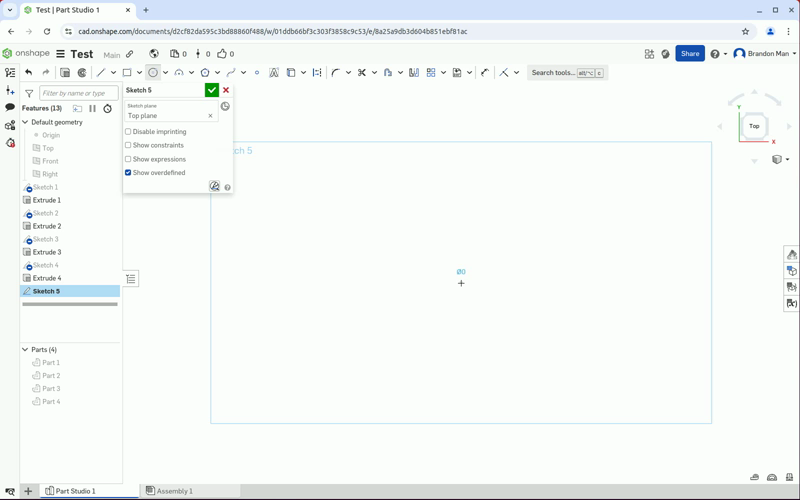
mouse_move(518, 282)
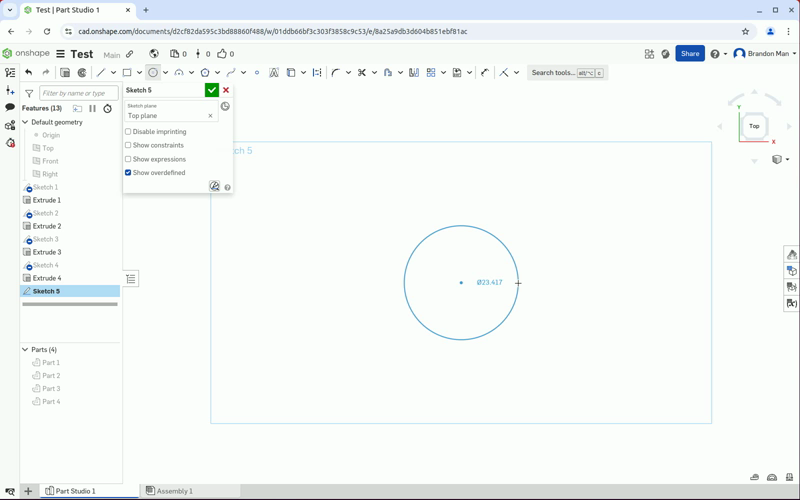
click(518, 282)
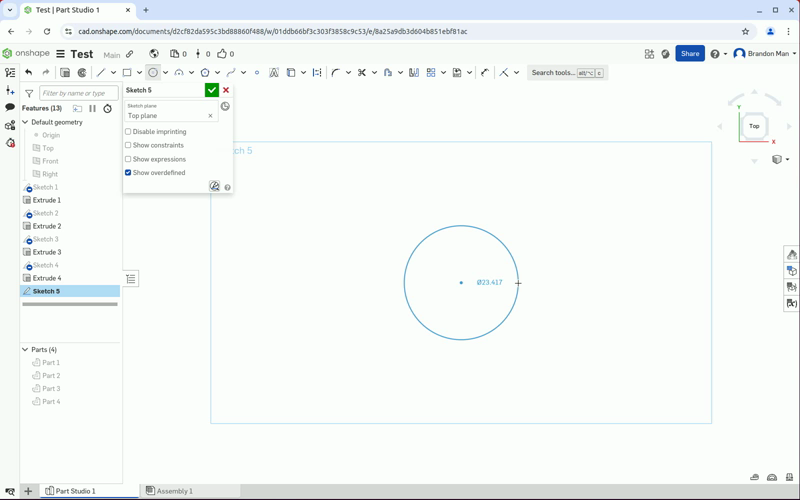
key(esc)
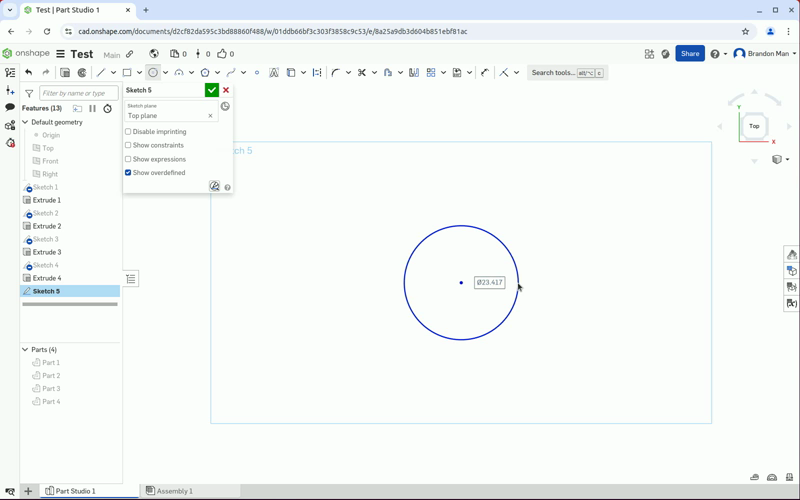
key(c)
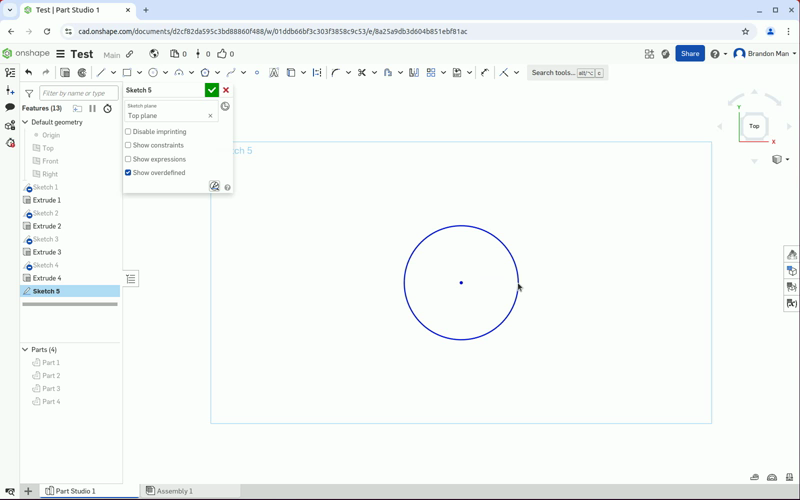
key_down(shift)
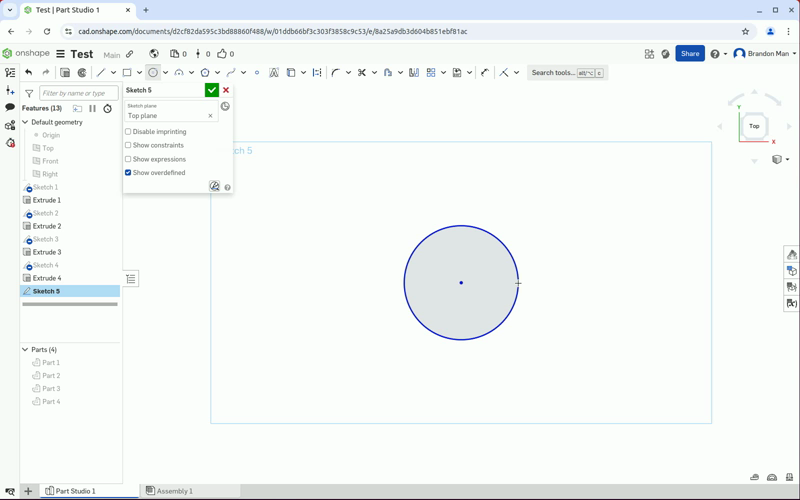
mouse_move(461, 282)
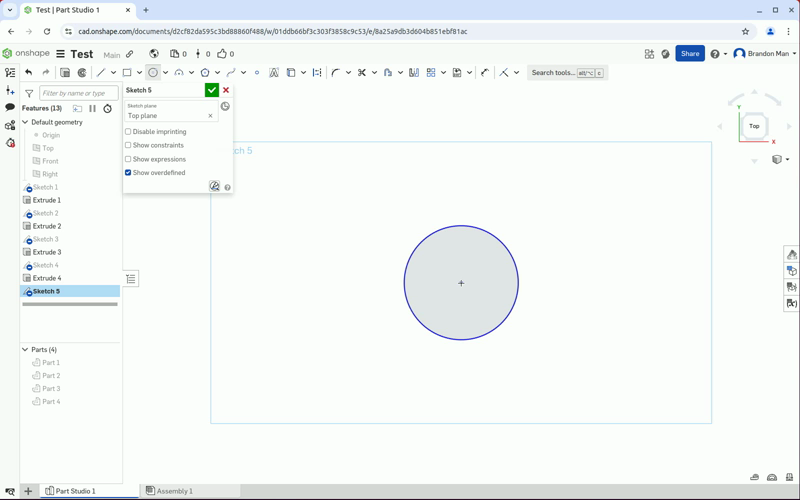
click(461, 282)
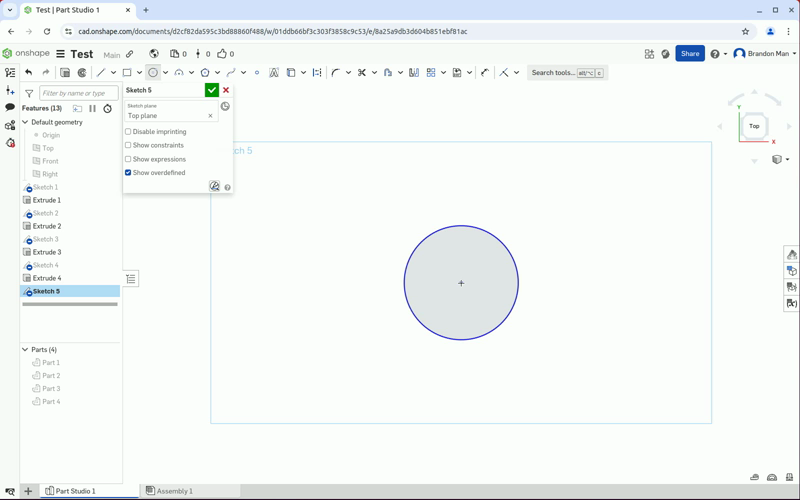
key_up(shift)
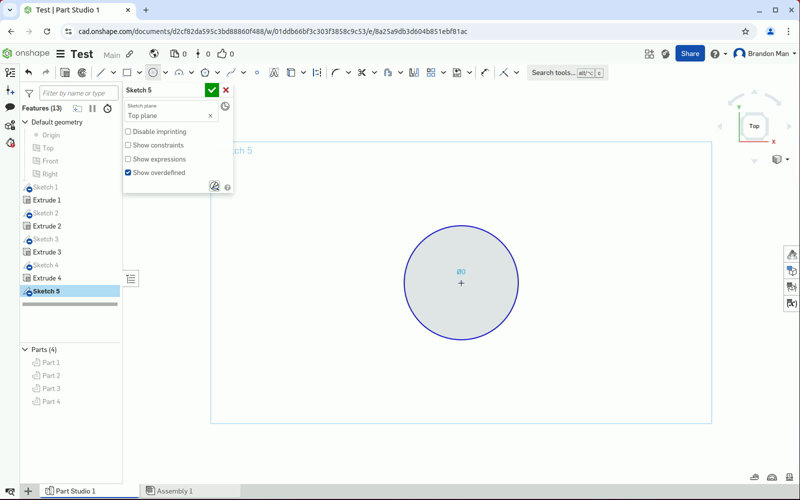
mouse_move(491, 282)
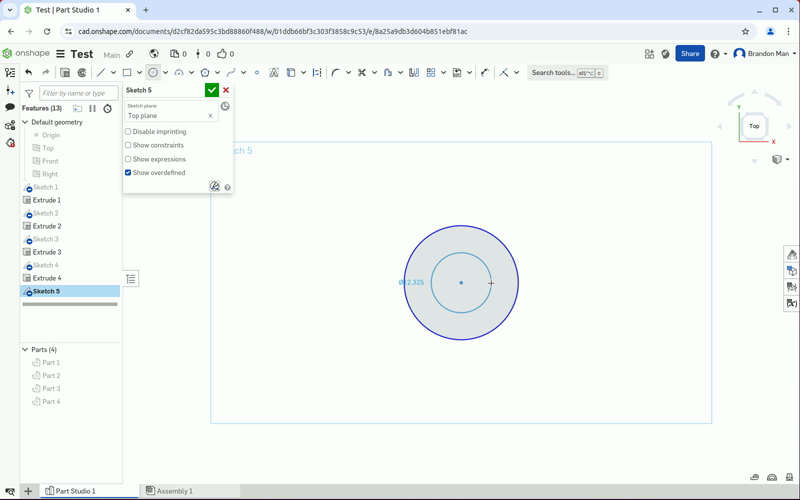
click(491, 282)
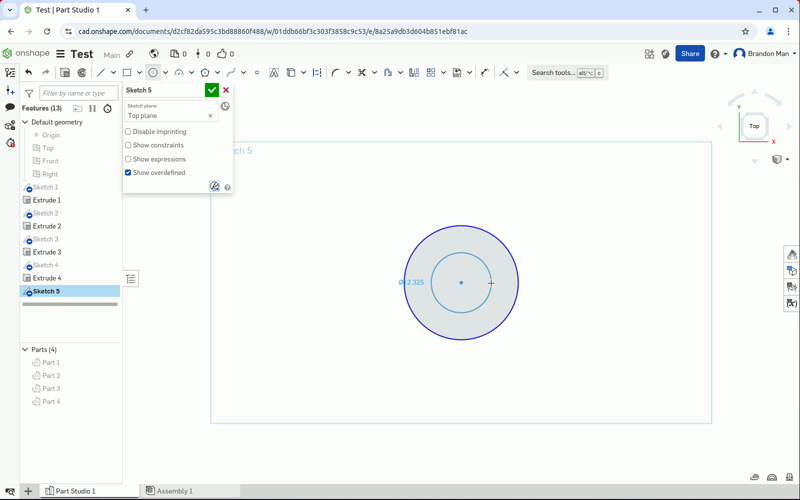
key(esc)
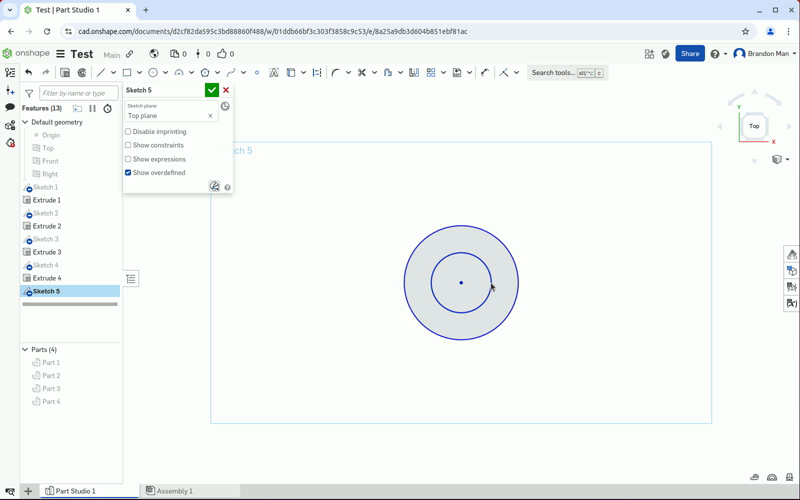
mouse_move(467, 320)
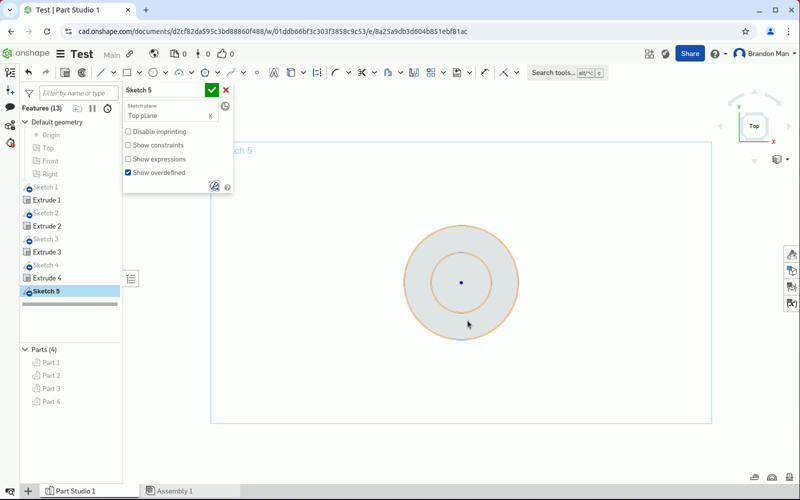
click(467, 320)
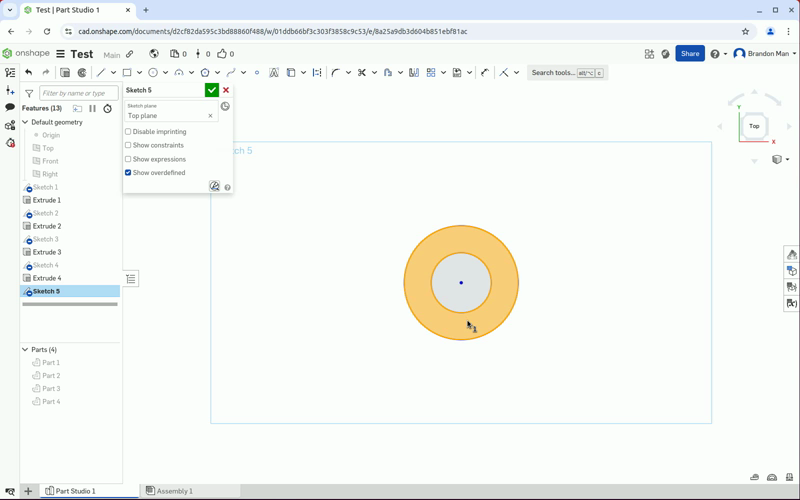
mouse_move(73, 352)
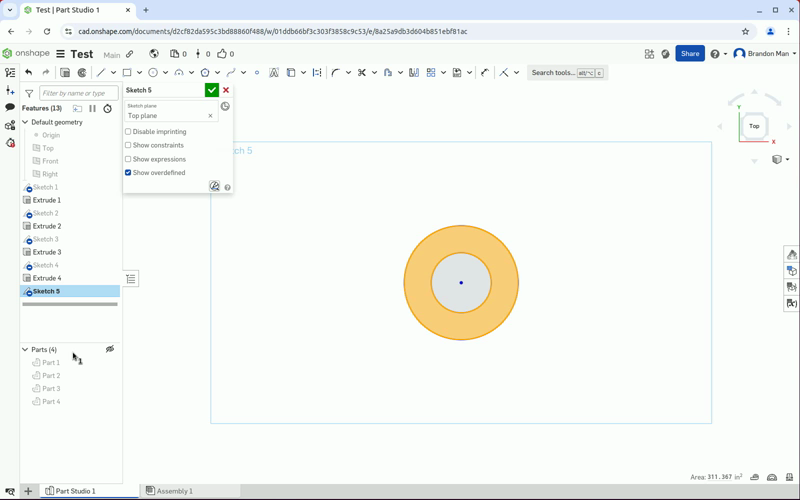
key(shift+y)
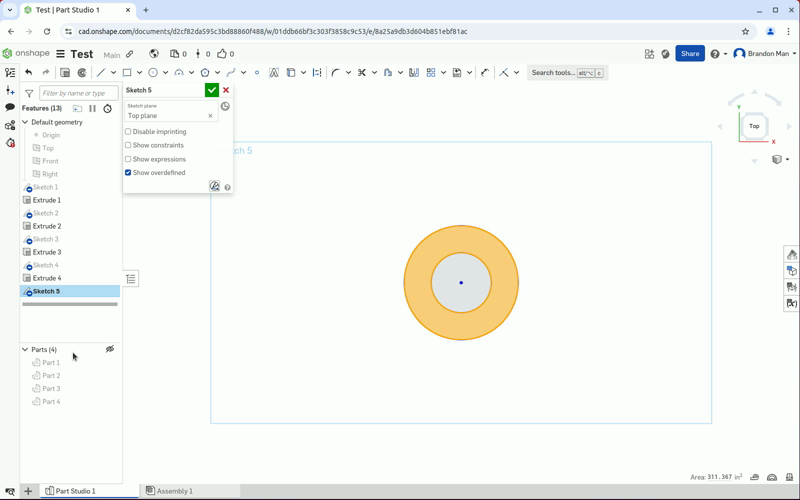
key(shift+e)
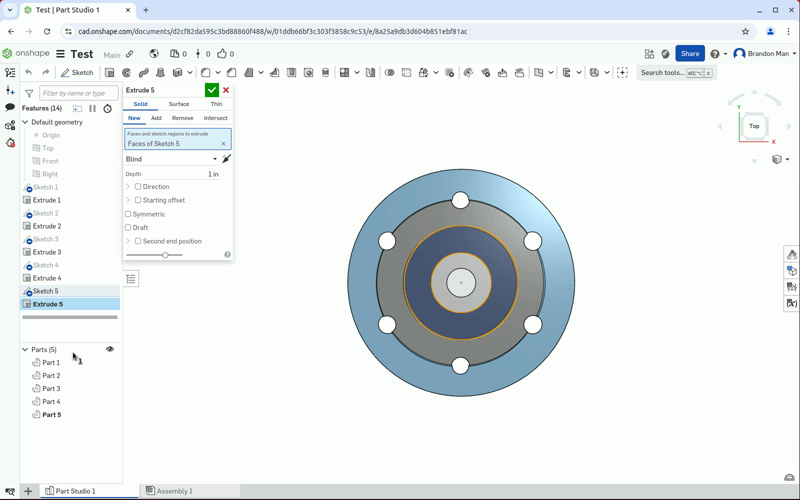
mouse_move(143, 106)
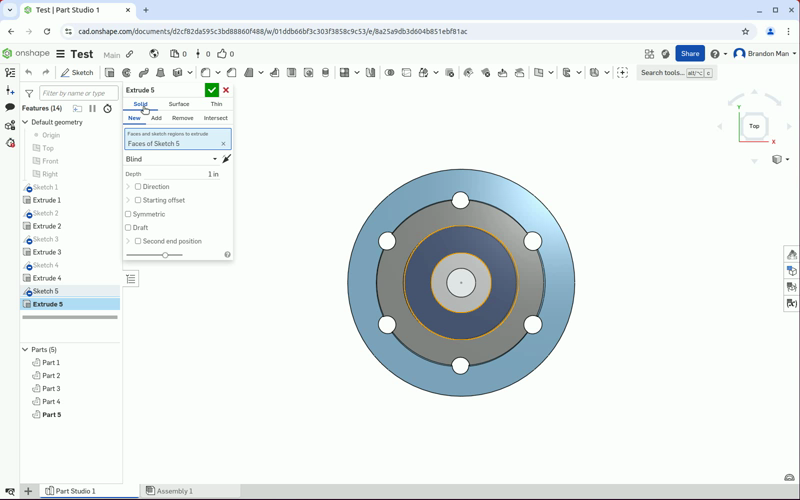
click(143, 106)
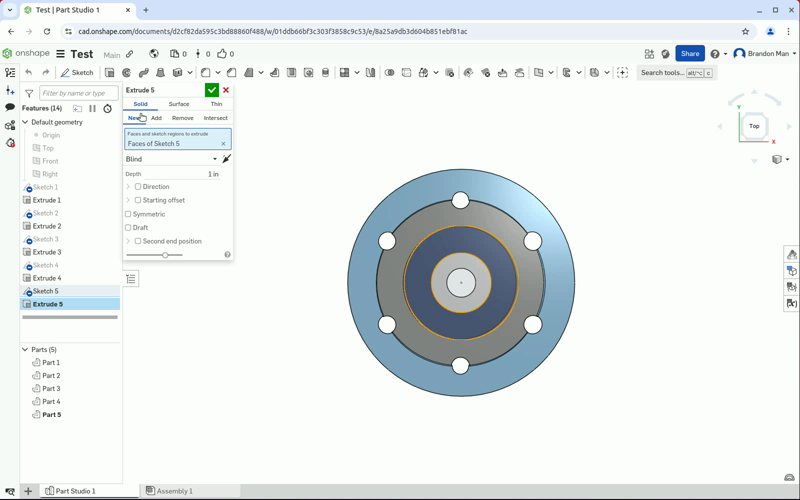
mouse_move(137, 120)
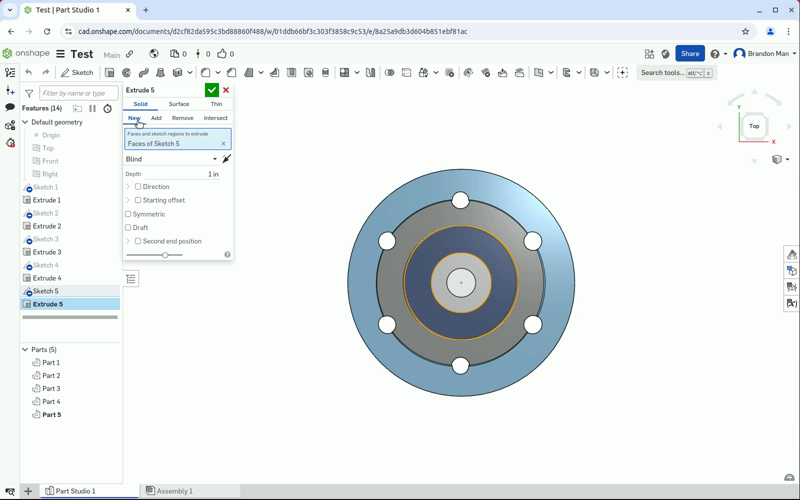
click(137, 120)
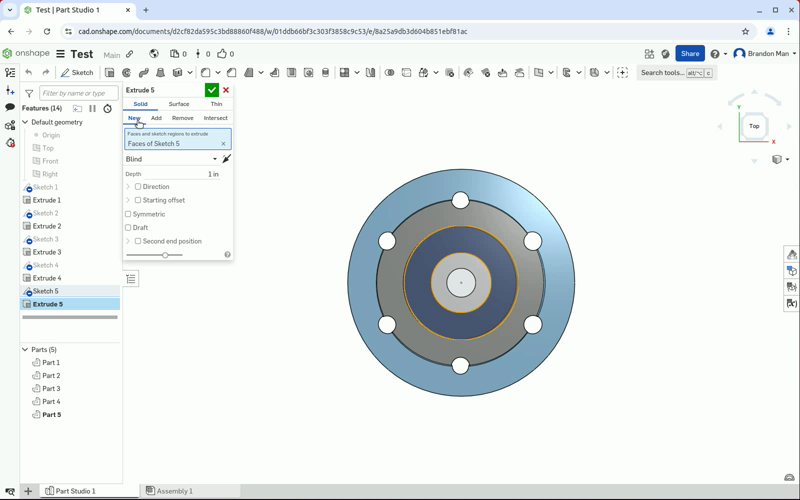
key(tab, 4)
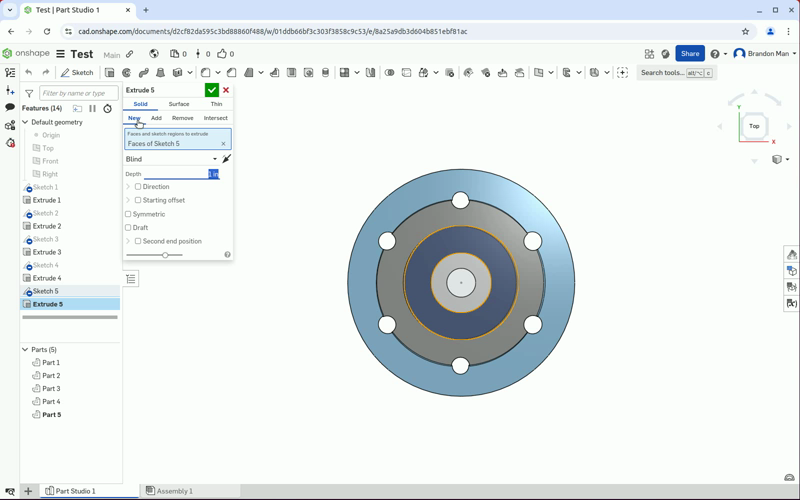
text(11.313)
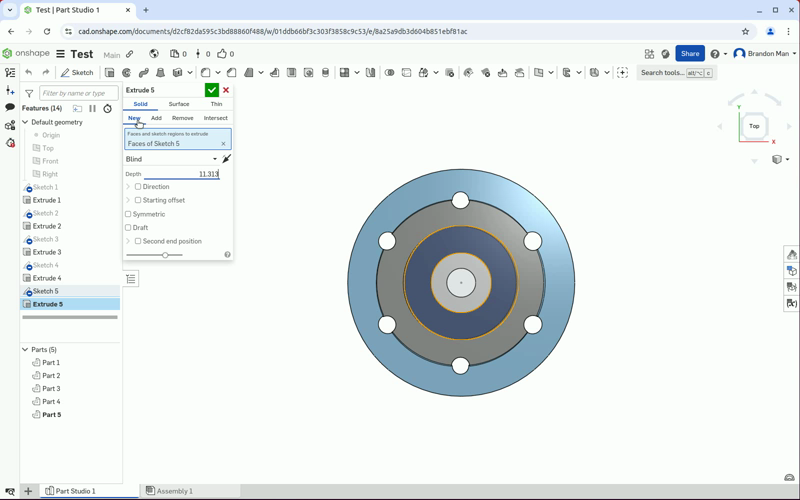
key(enter)
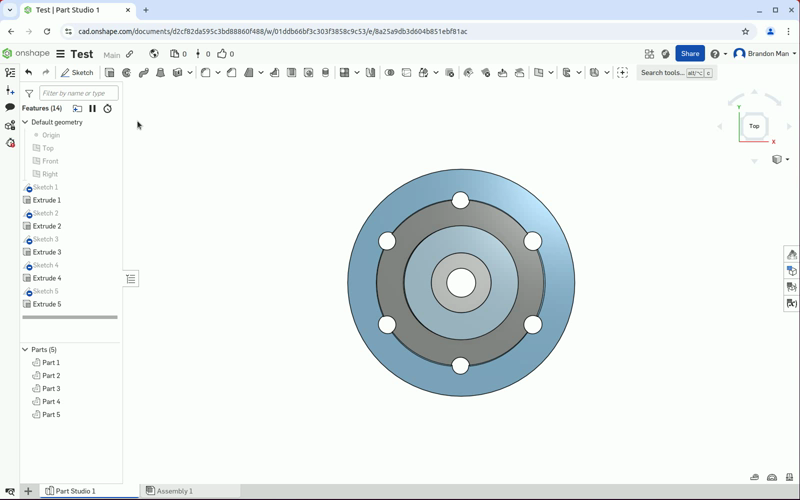
key(shift+h)
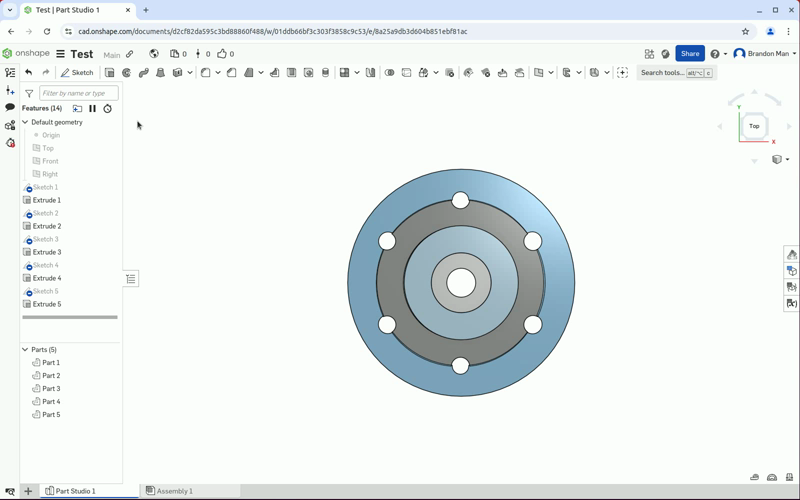
key(shift+h)
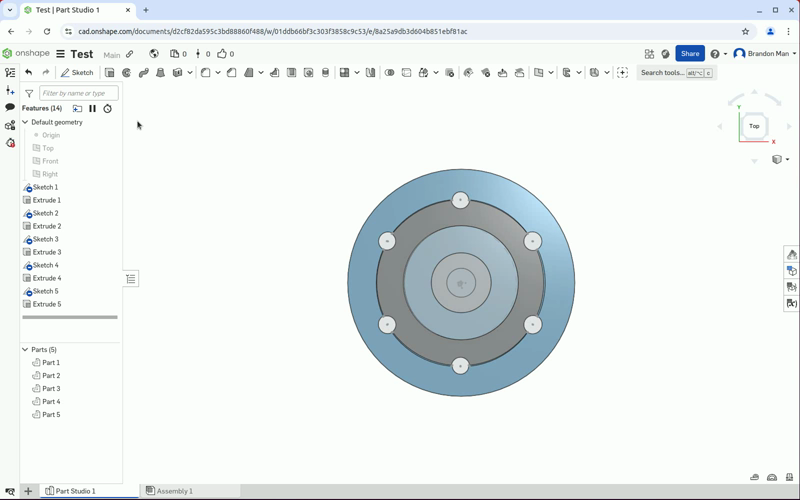
key(shift+7)
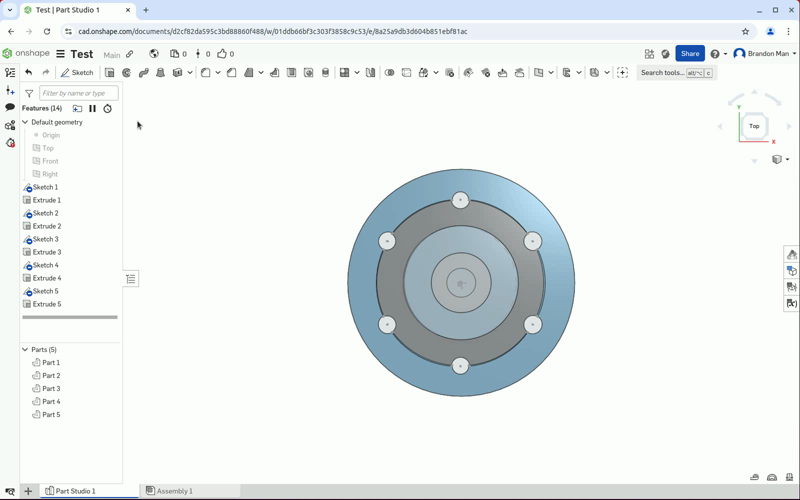
key(up, 3)
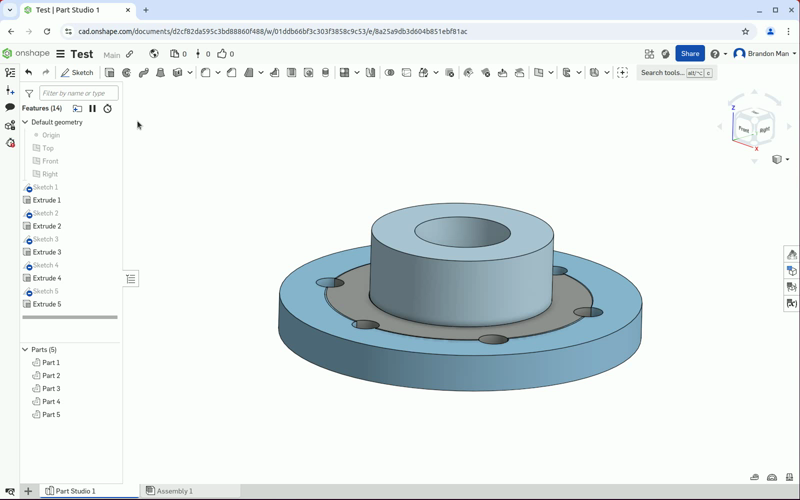
key(left, 3)
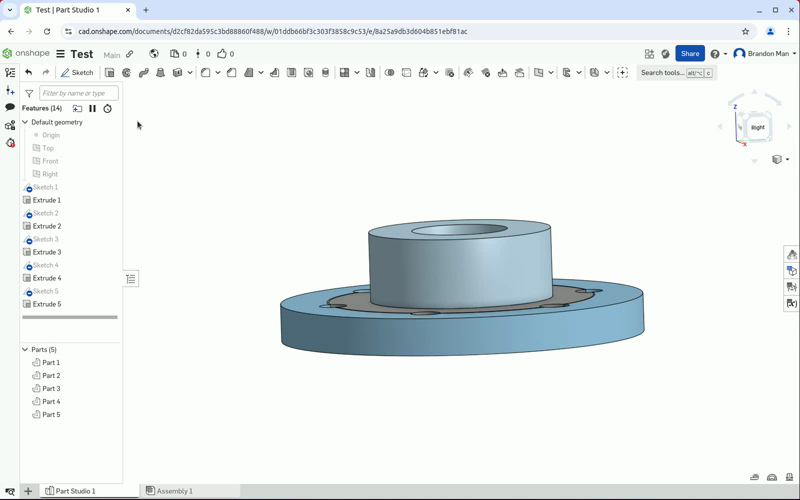
key(right, 3)
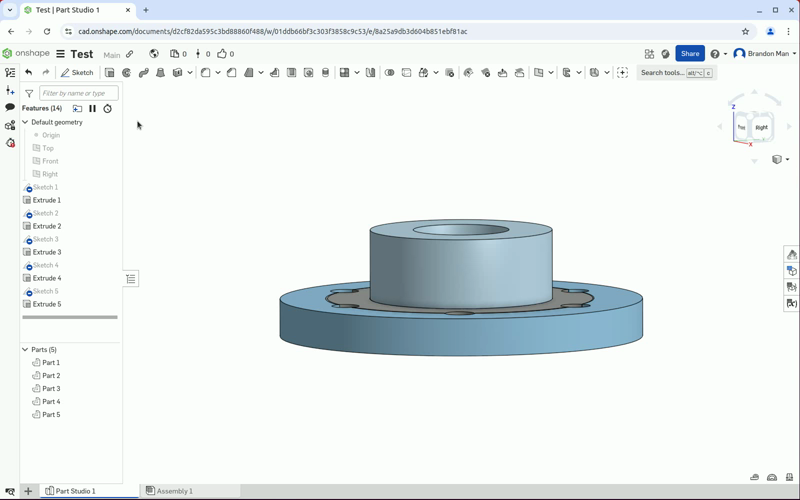
key(down, 3)
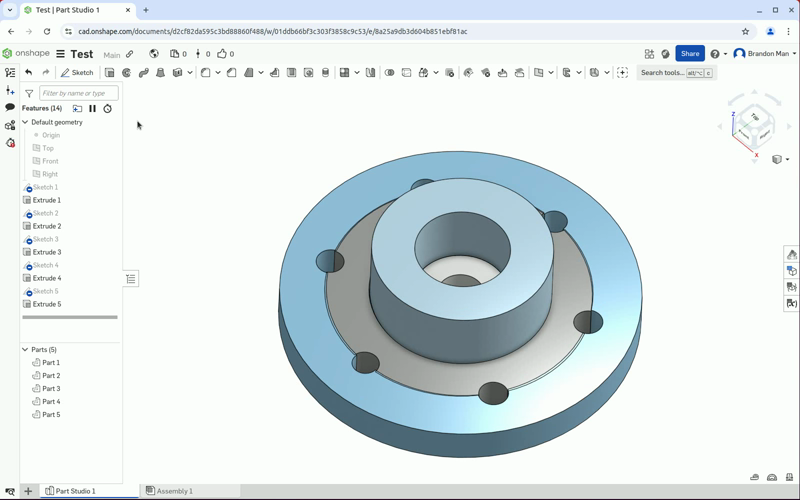
mouse_move(73, 189)
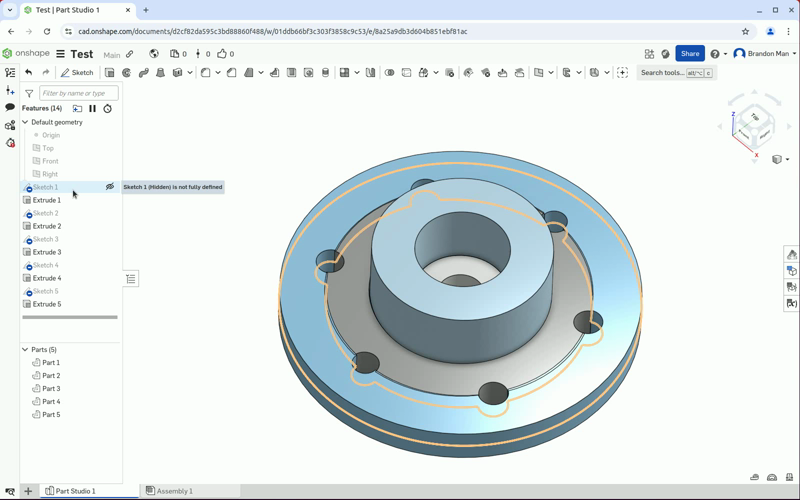
click(73, 189)